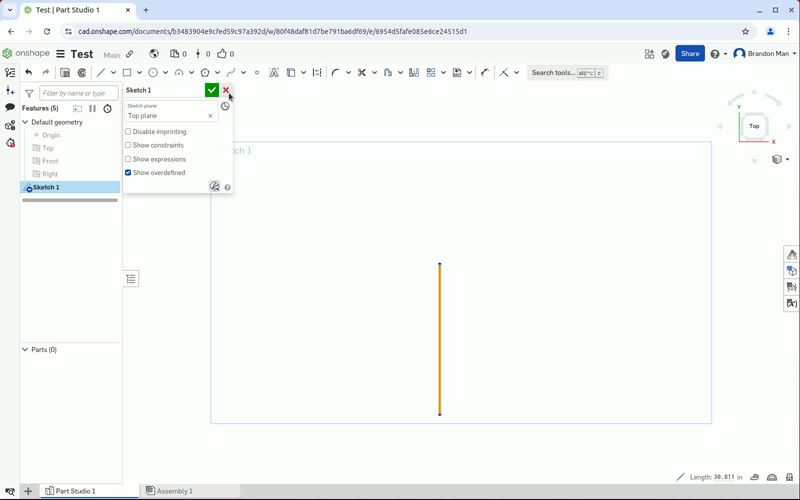
key(shift+h)
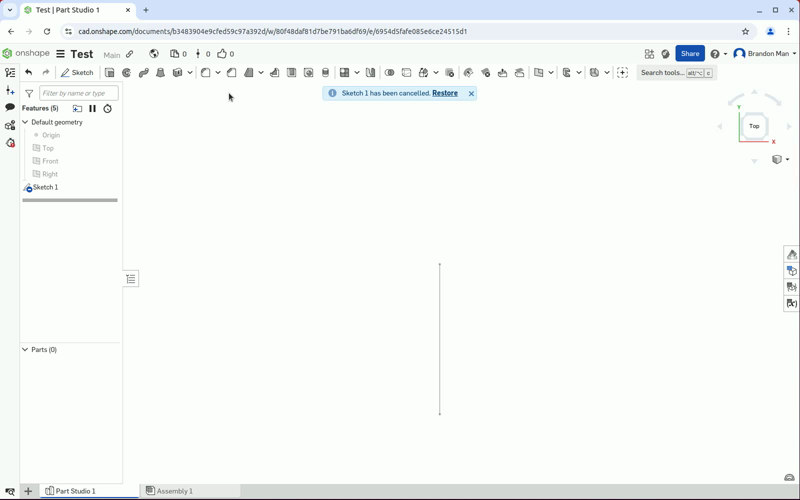
mouse_move(73, 352)
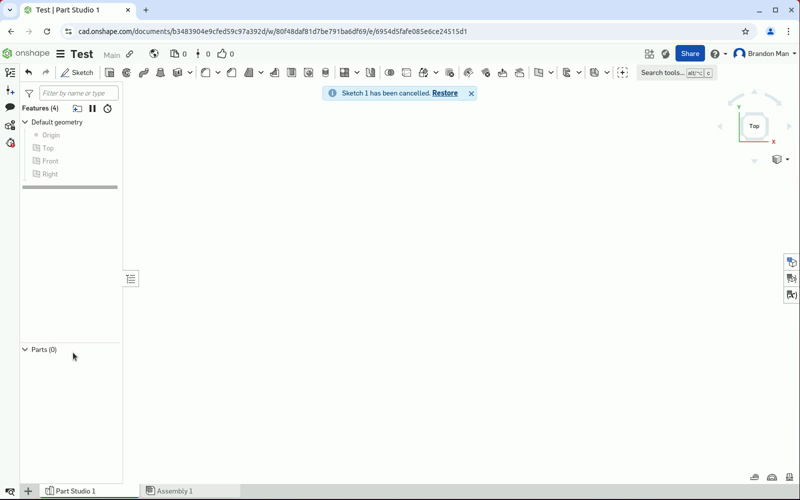
key(y)
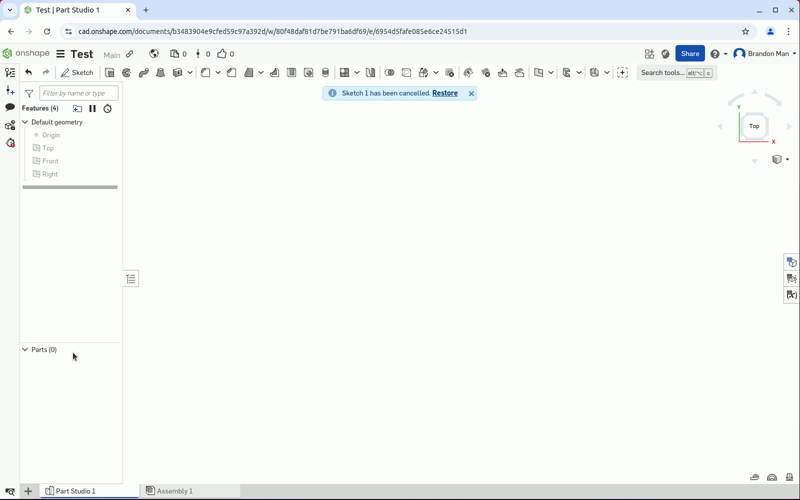
key(shift+p)
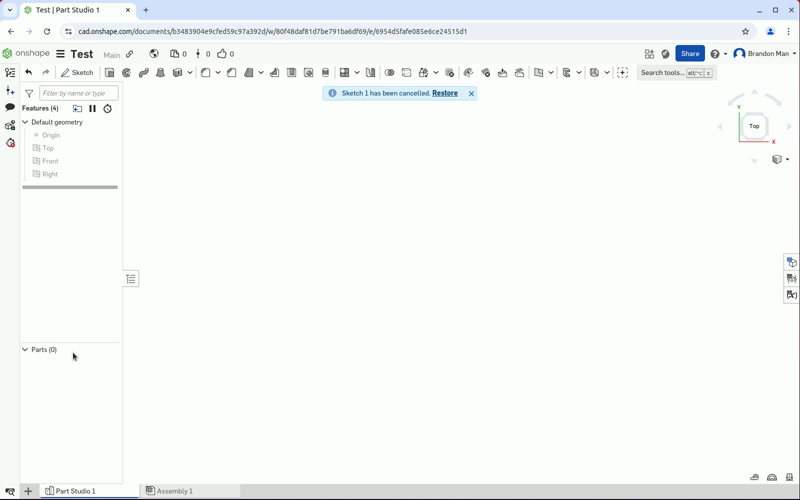
key(space)
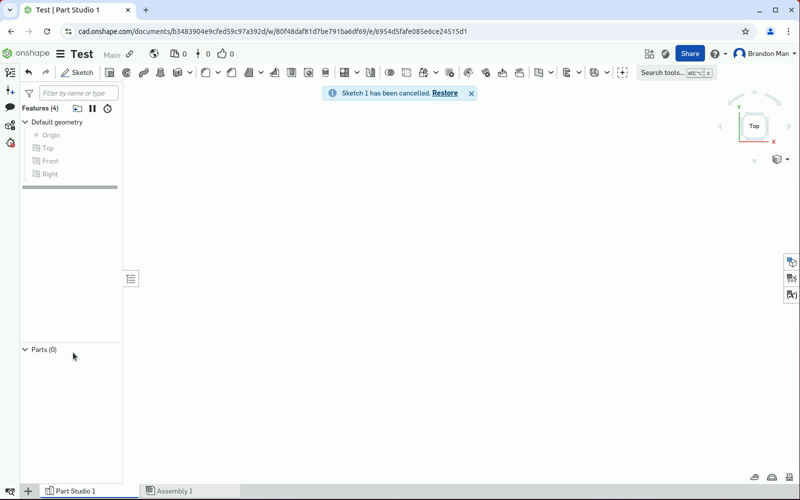
key_down(shift)
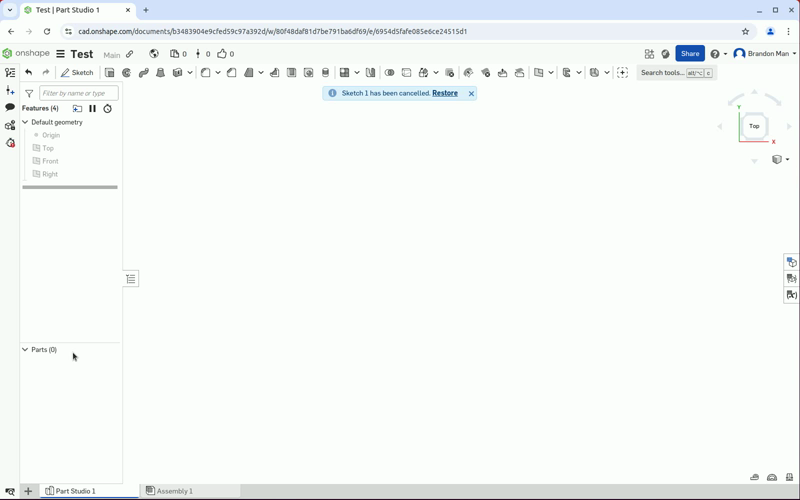
key(up)
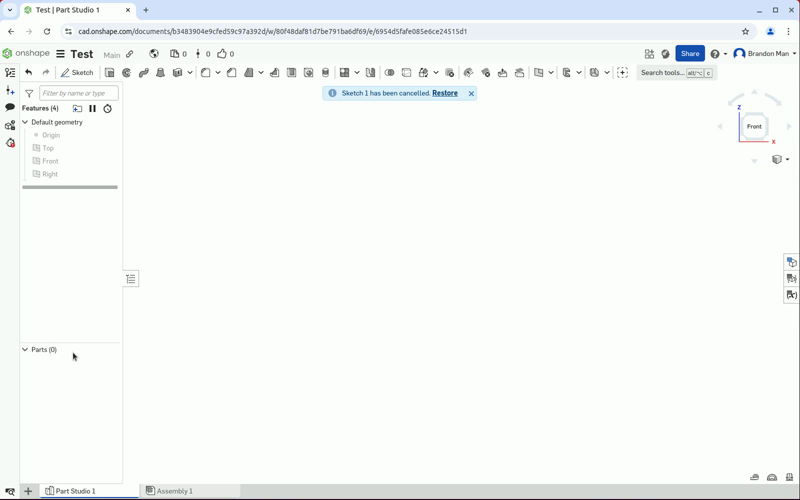
key_up(shift)
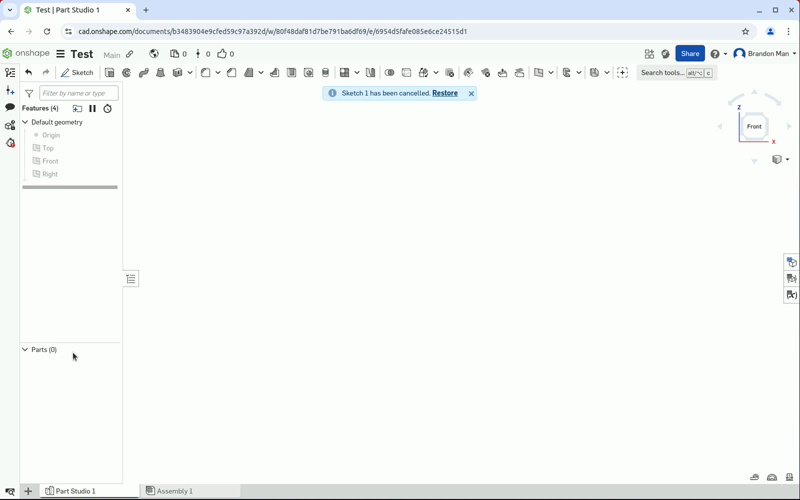
mouse_move(73, 352)
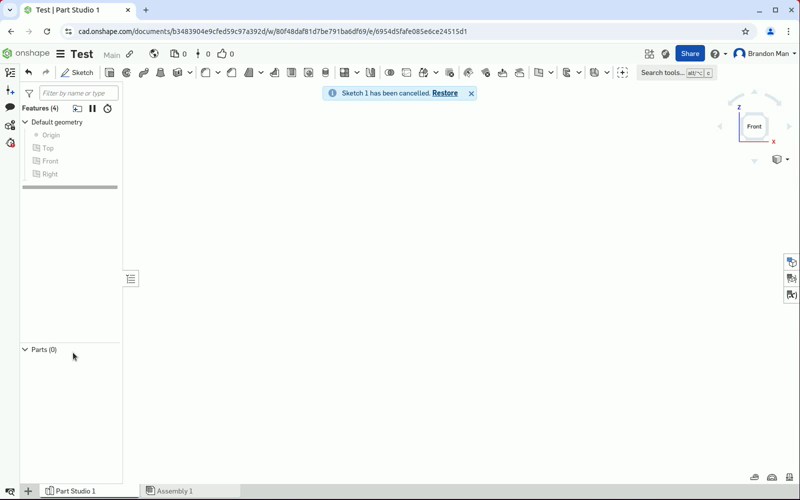
key(shift+y)
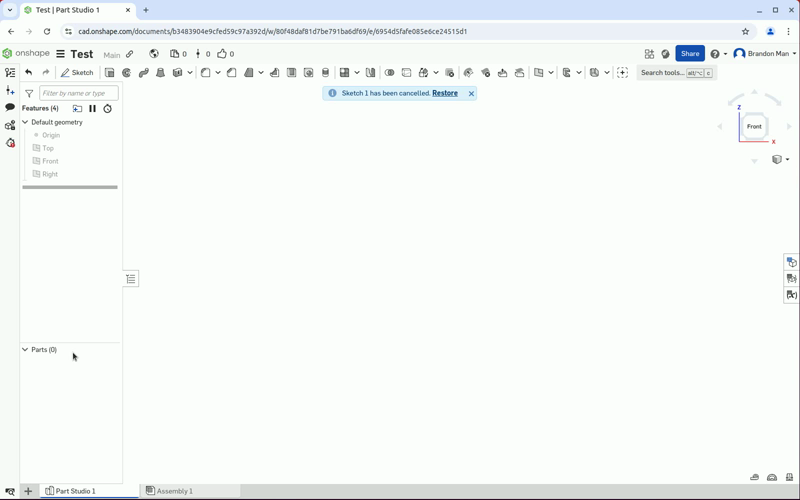
key(shift+s)
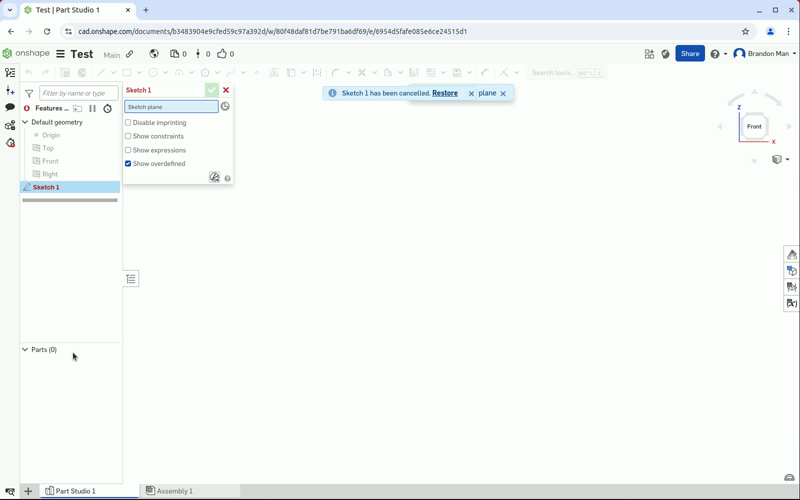
mouse_move(73, 163)
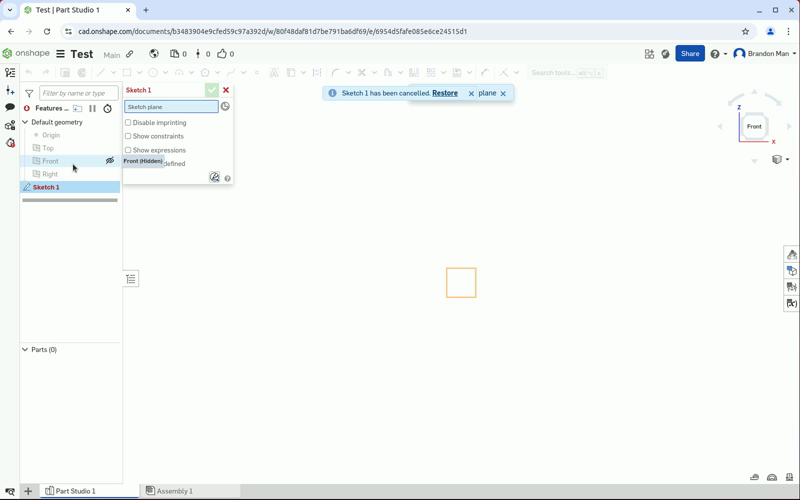
click(73, 163)
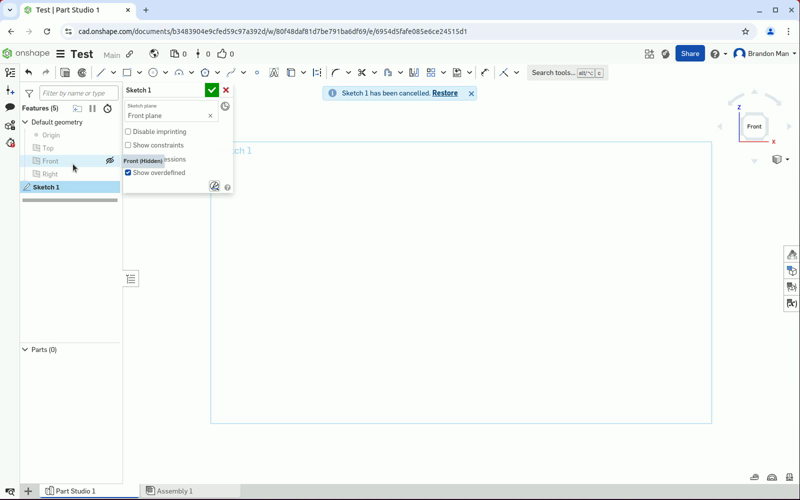
mouse_move(73, 352)
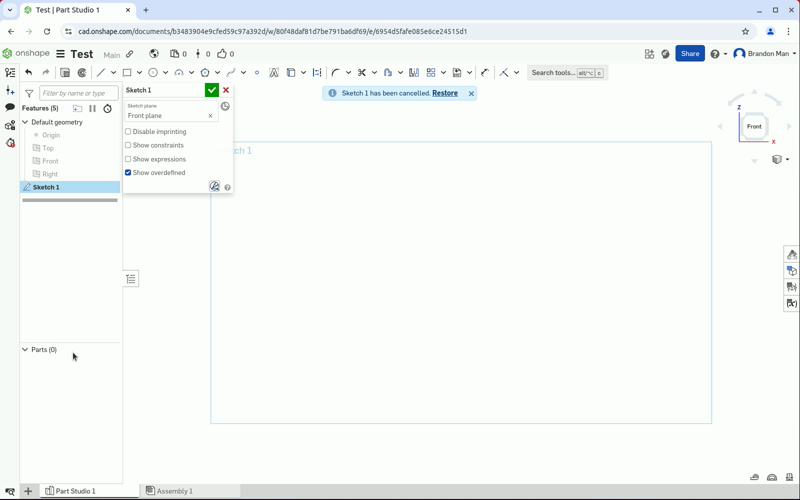
key(y)
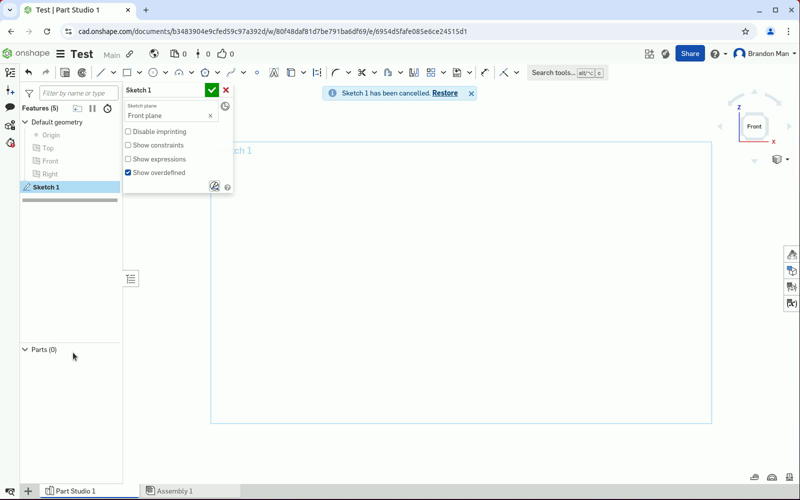
key(l)
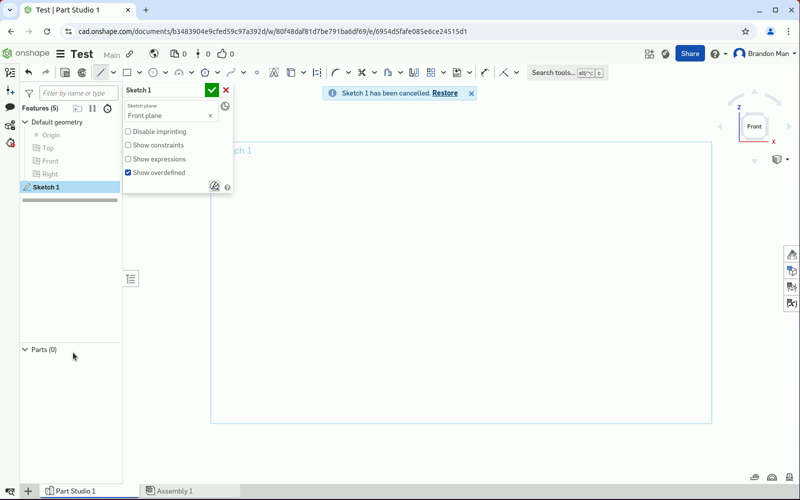
key_down(shift)
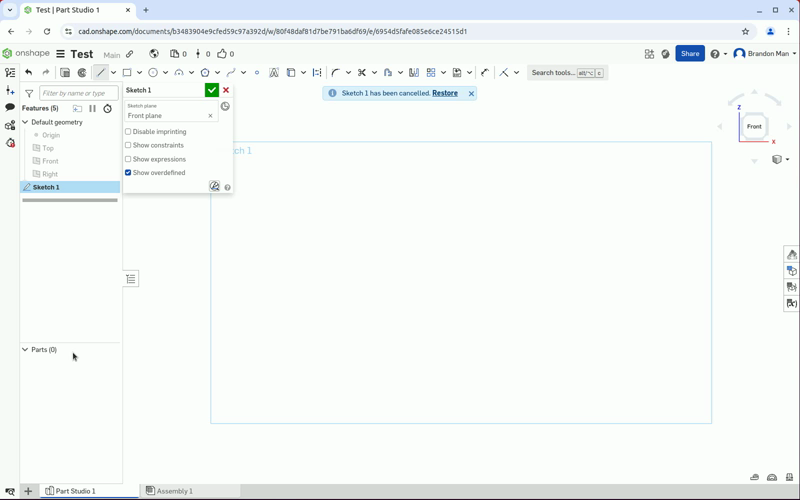
mouse_move(429, 205)
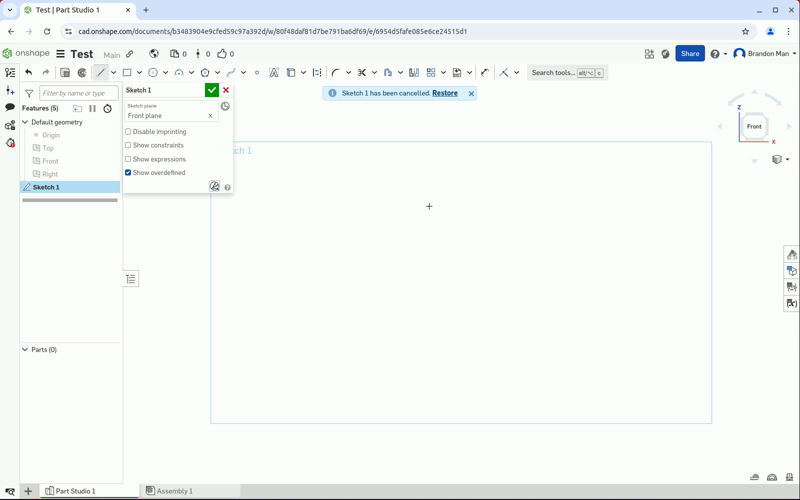
click(429, 205)
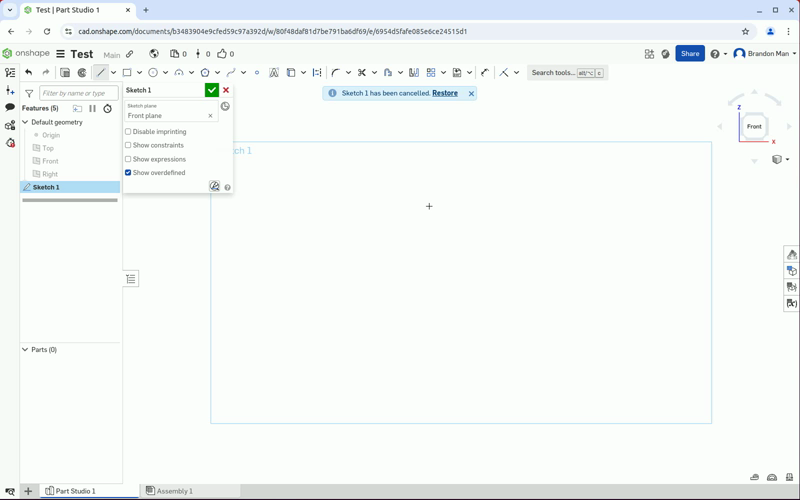
key_up(shift)
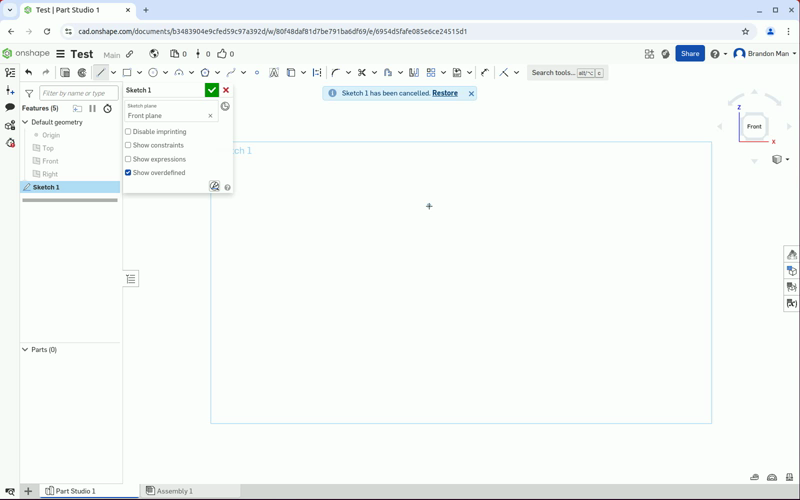
key_down(shift)
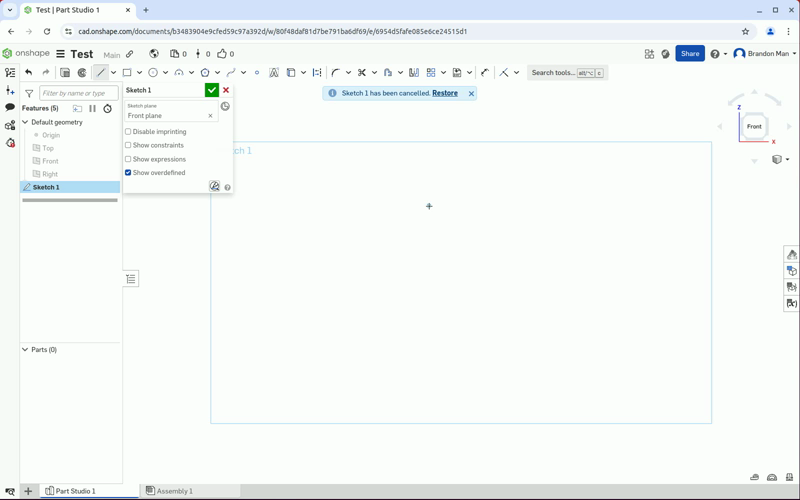
mouse_move(492, 205)
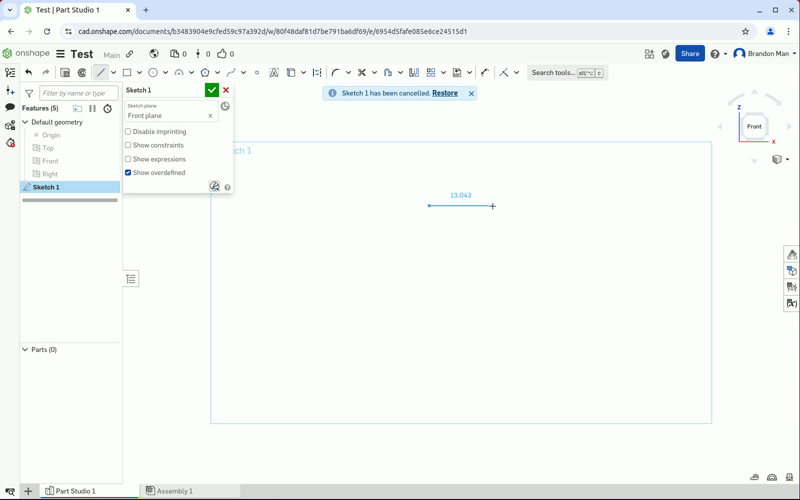
click(492, 205)
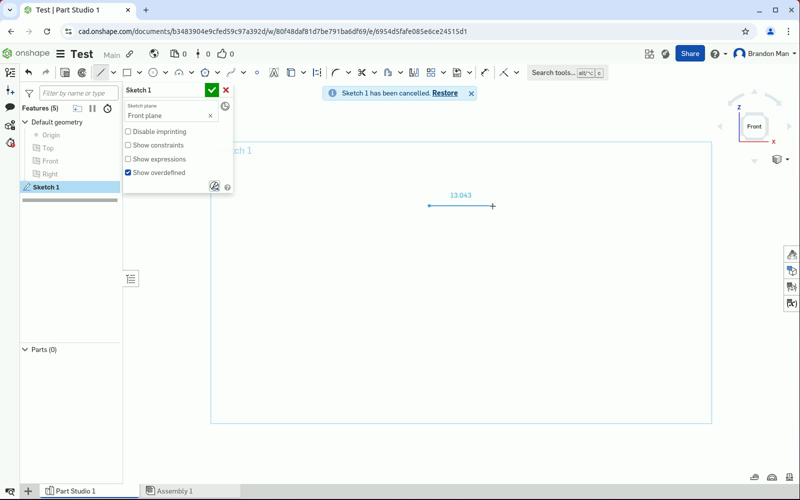
key_up(shift)
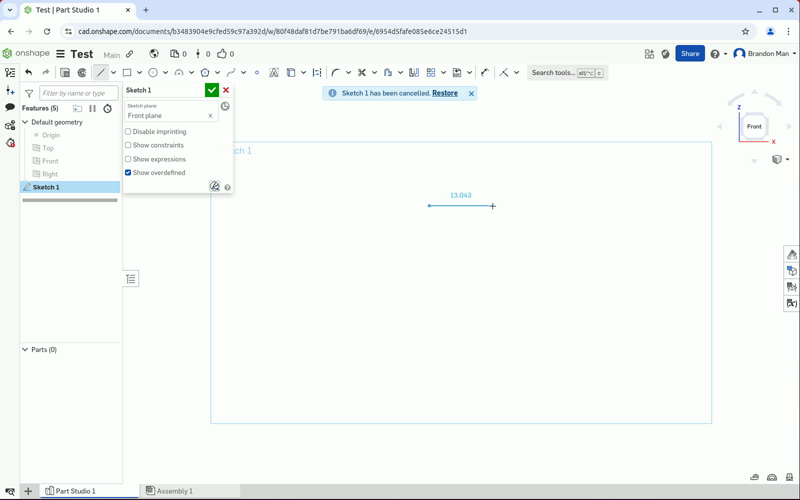
key_down(shift)
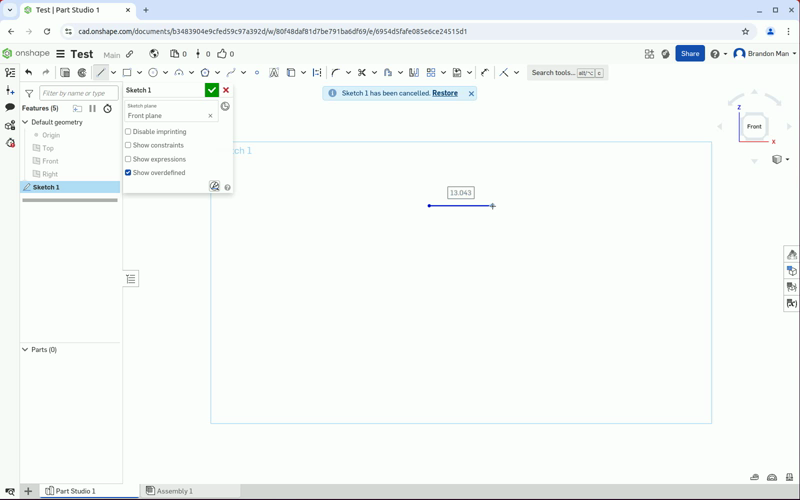
mouse_move(522, 205)
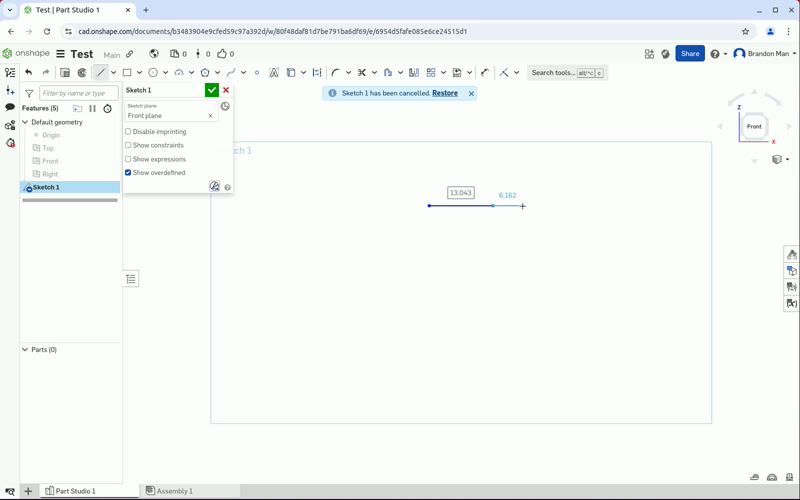
mouse_move(492, 170)
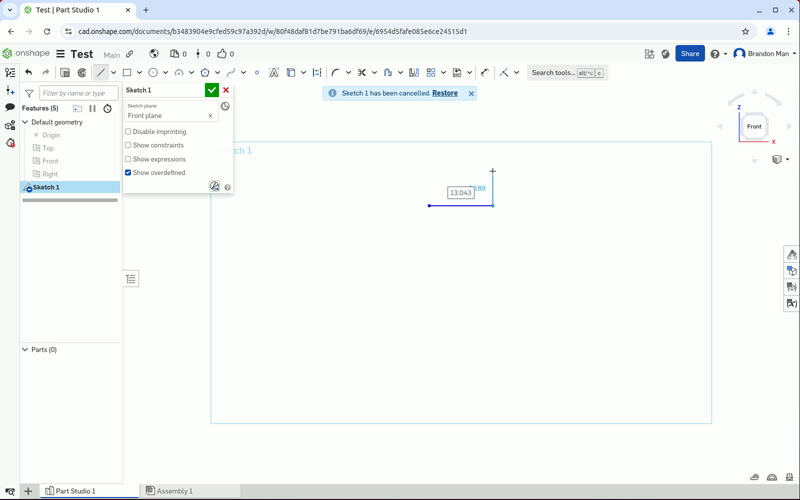
click(492, 170)
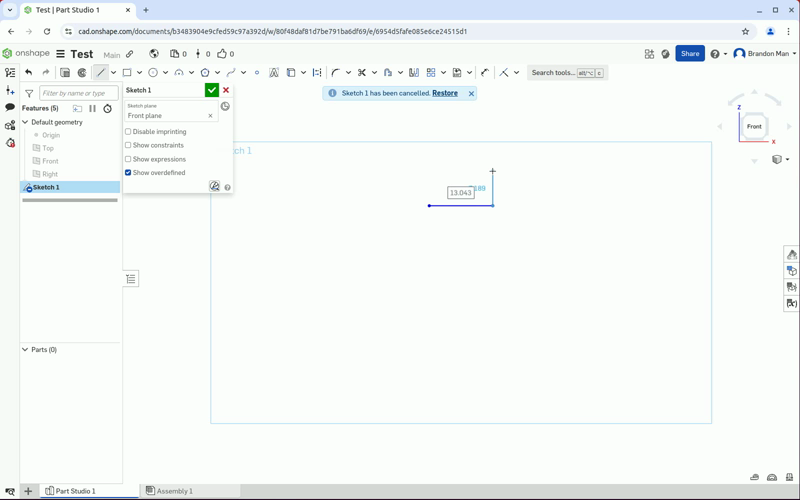
key_up(shift)
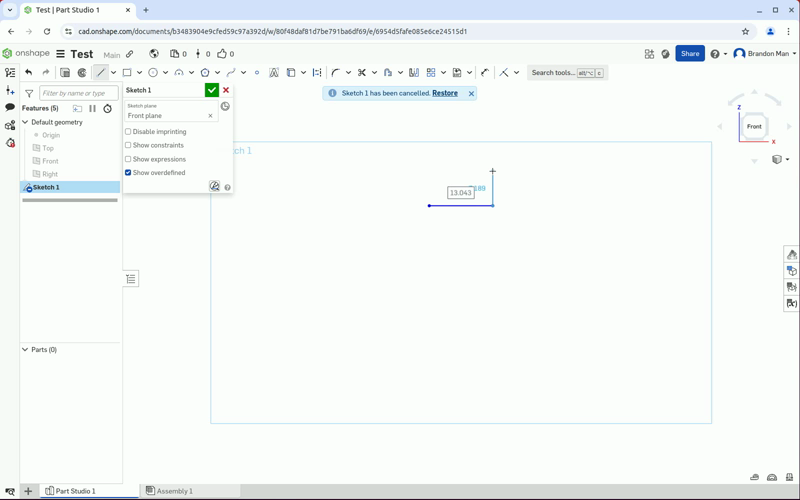
key_down(shift)
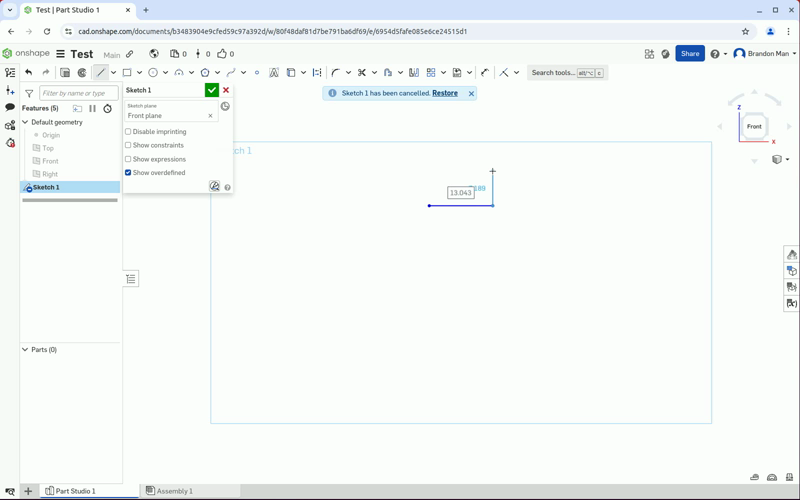
mouse_move(429, 170)
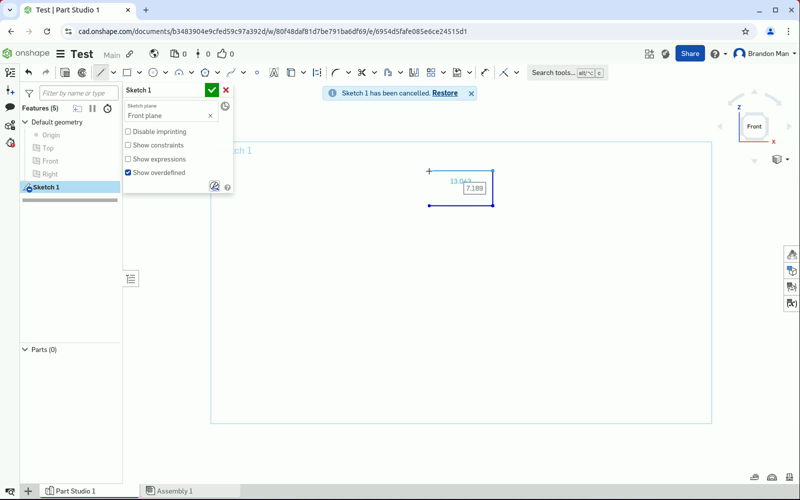
click(429, 170)
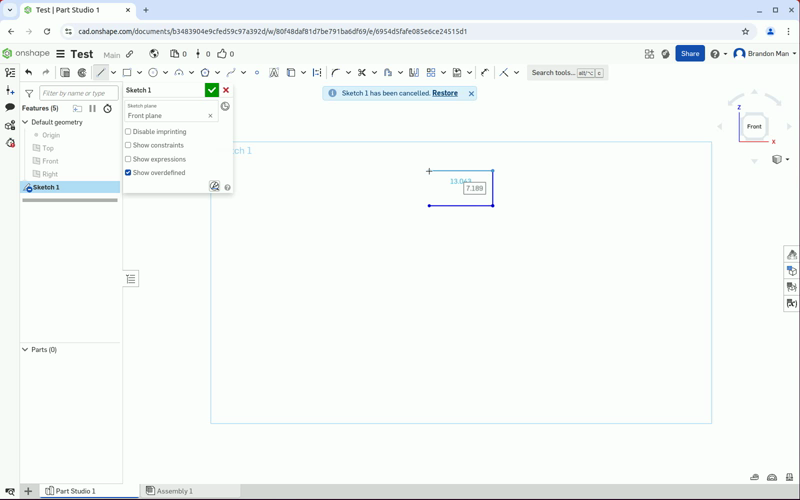
key_up(shift)
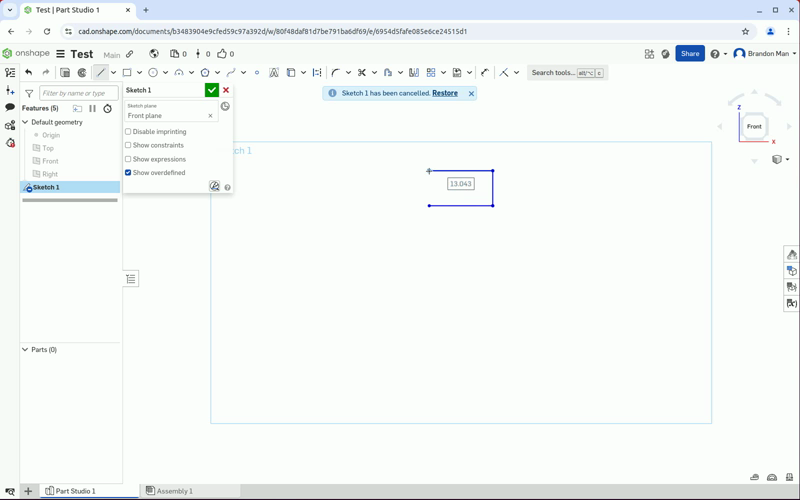
mouse_move(459, 170)
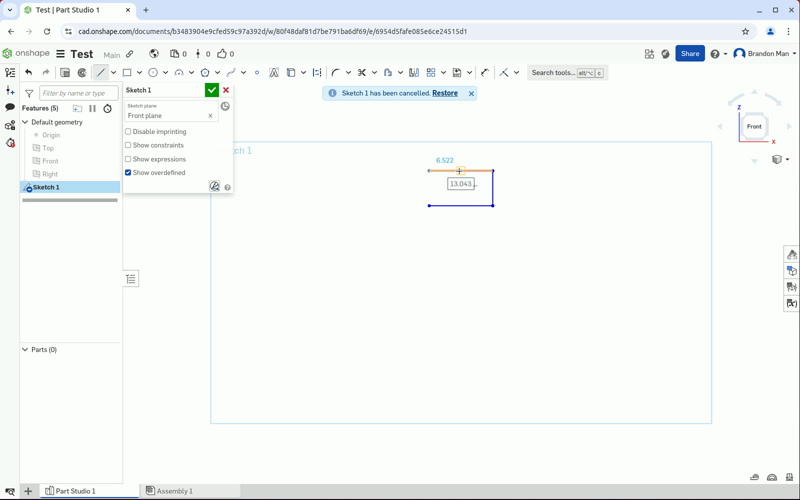
key_down(shift)
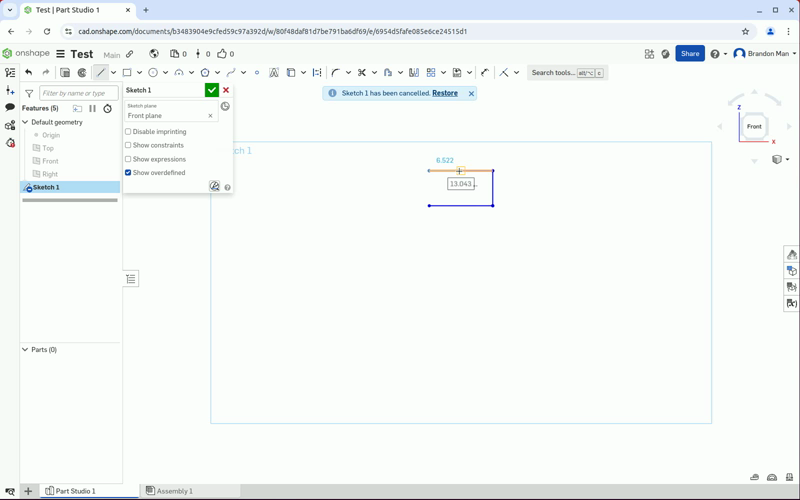
mouse_move(429, 205)
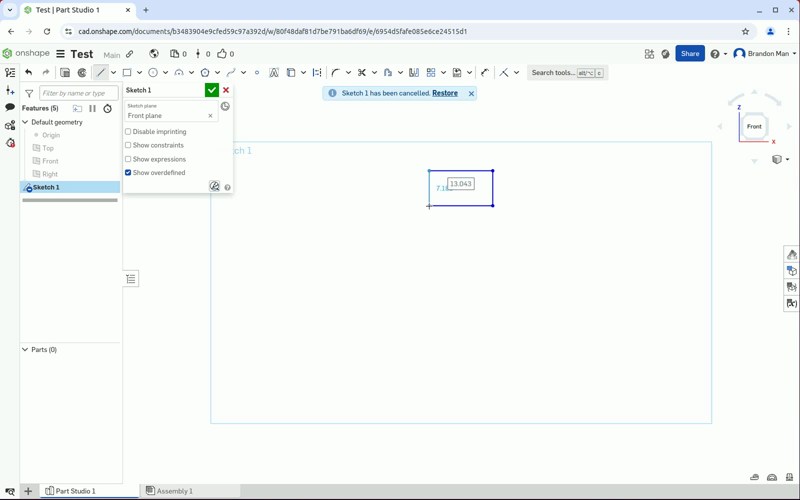
key_up(shift)
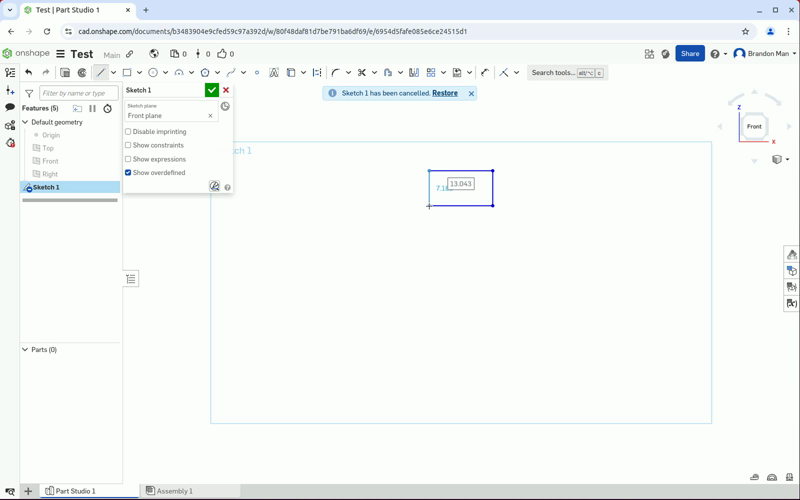
click(429, 205)
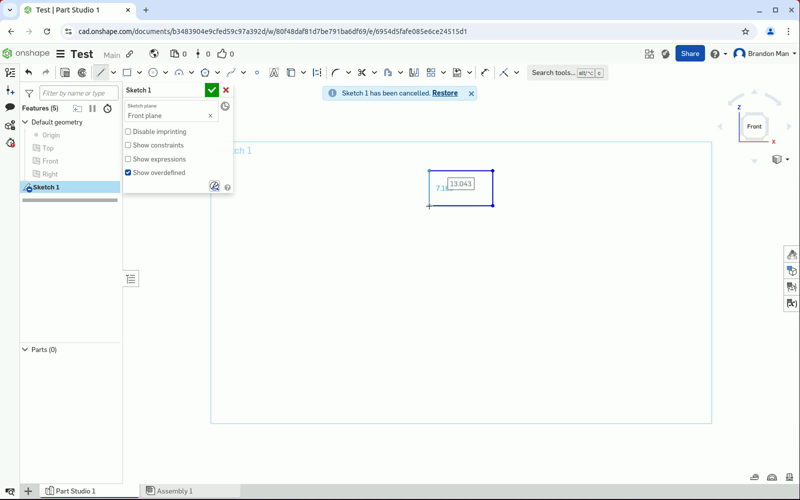
key(esc)
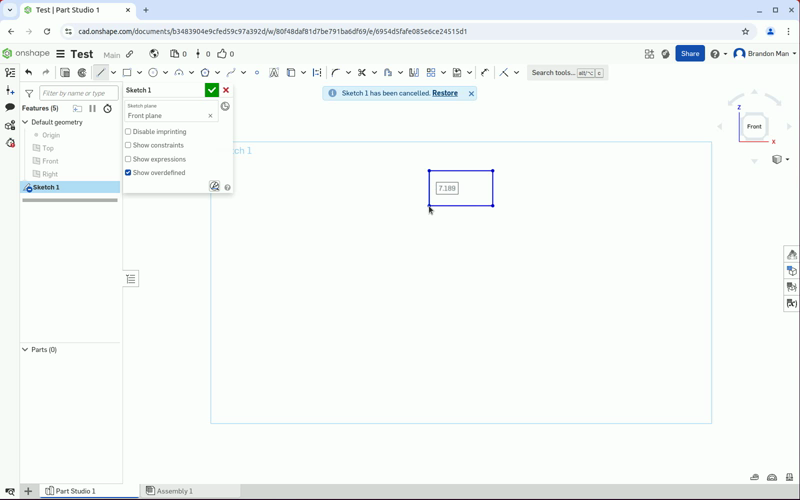
mouse_move(453, 200)
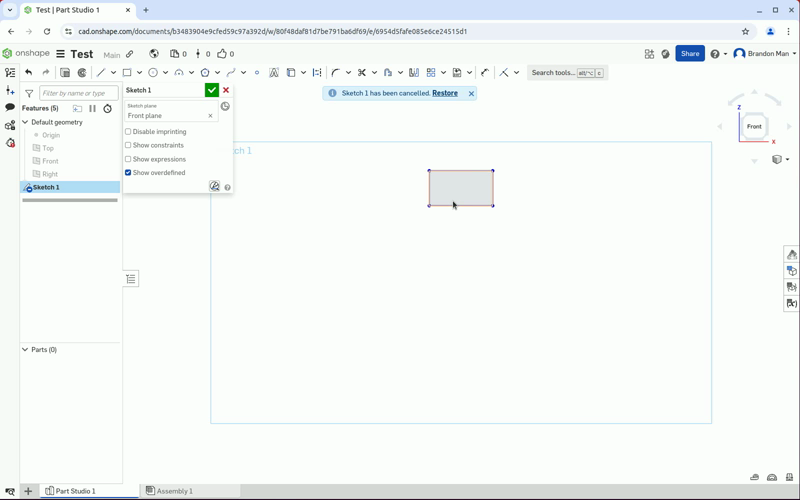
click(453, 200)
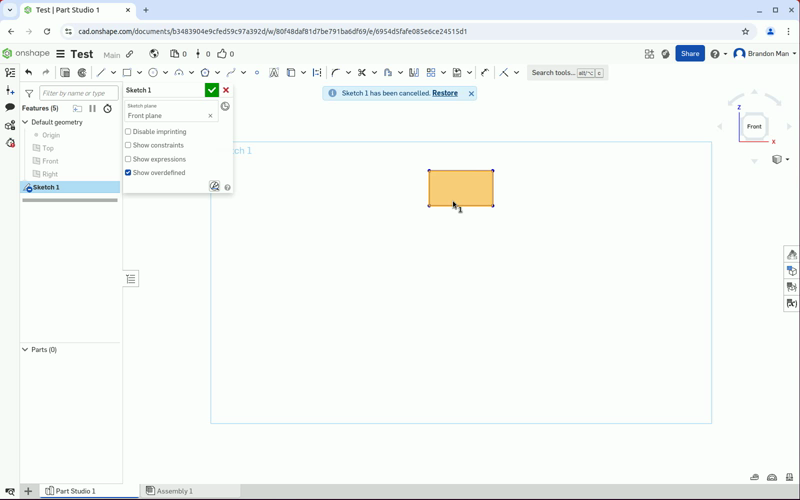
mouse_move(73, 352)
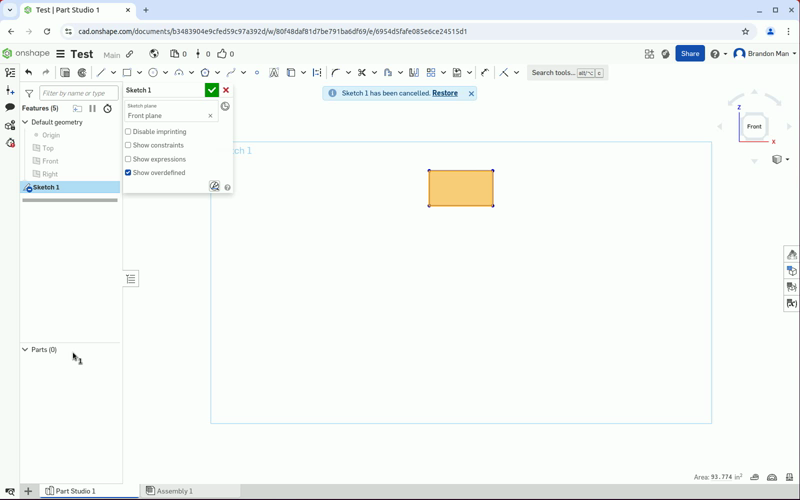
key(shift+y)
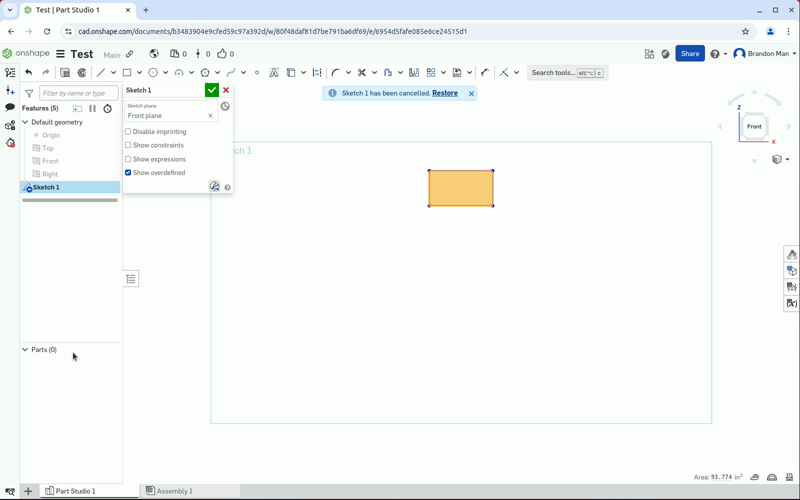
key(shift+e)
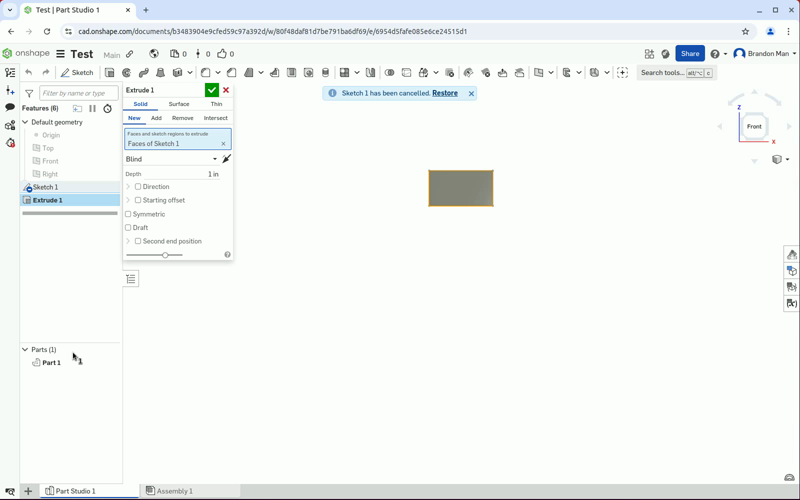
mouse_move(143, 106)
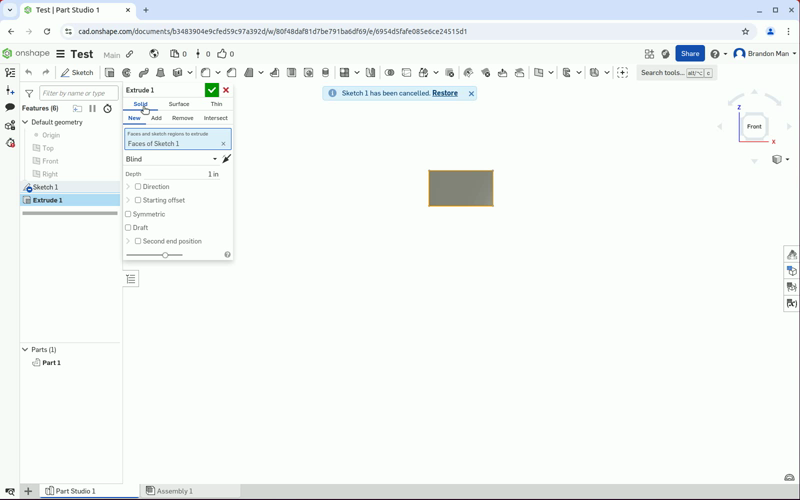
click(143, 106)
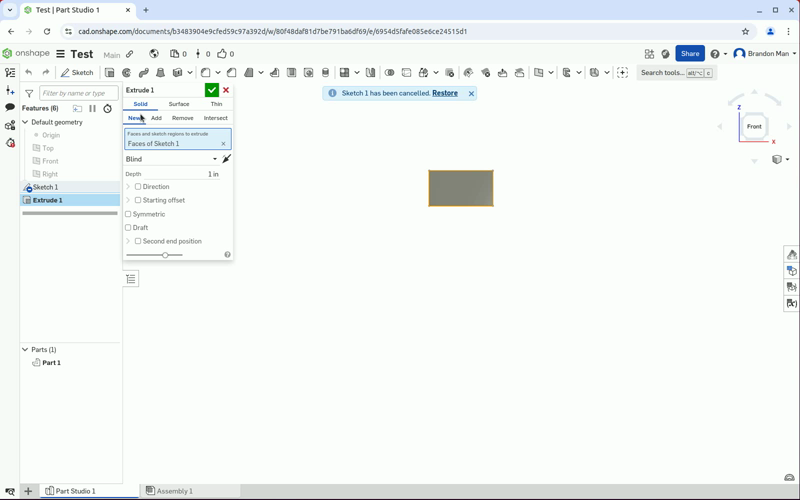
mouse_move(137, 120)
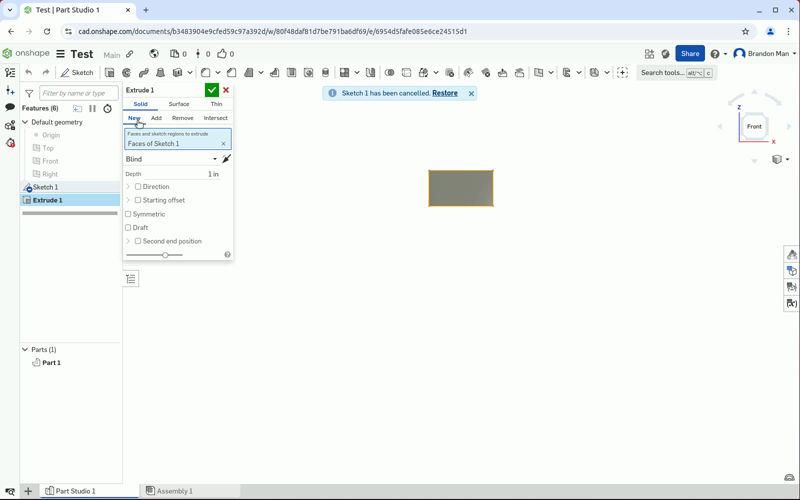
click(137, 120)
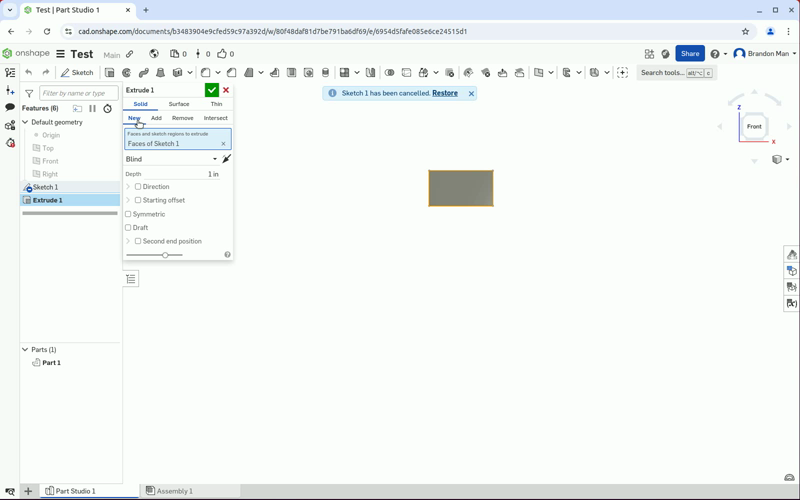
key(tab, 4)
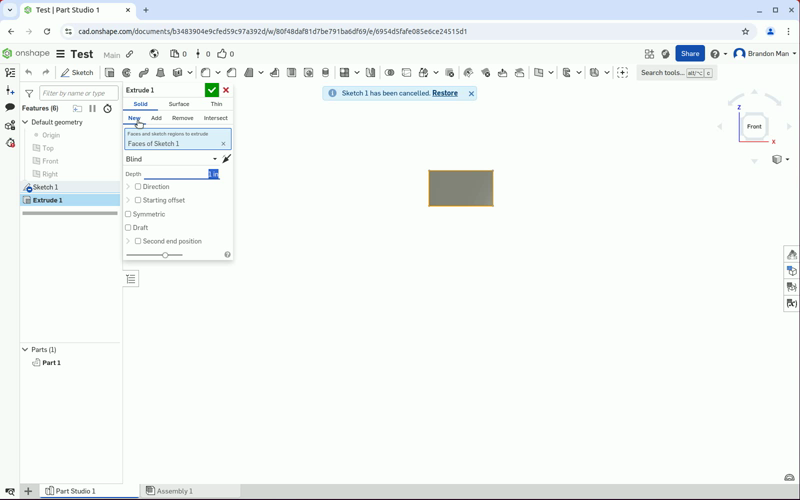
text(1.685)
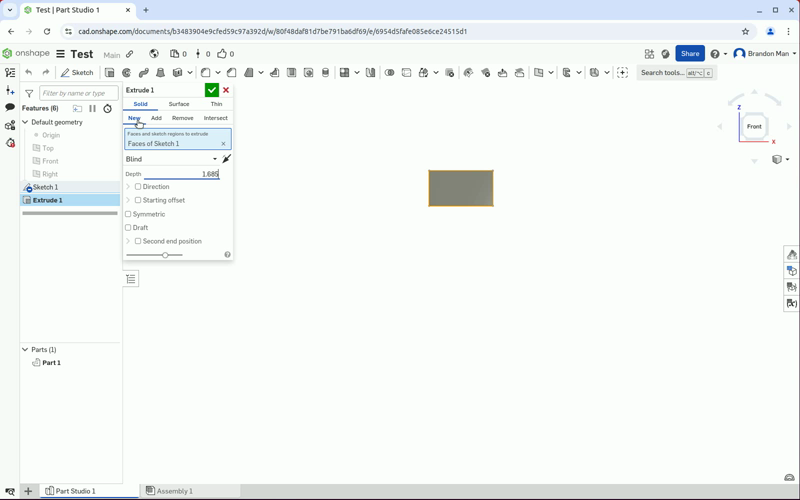
key(enter)
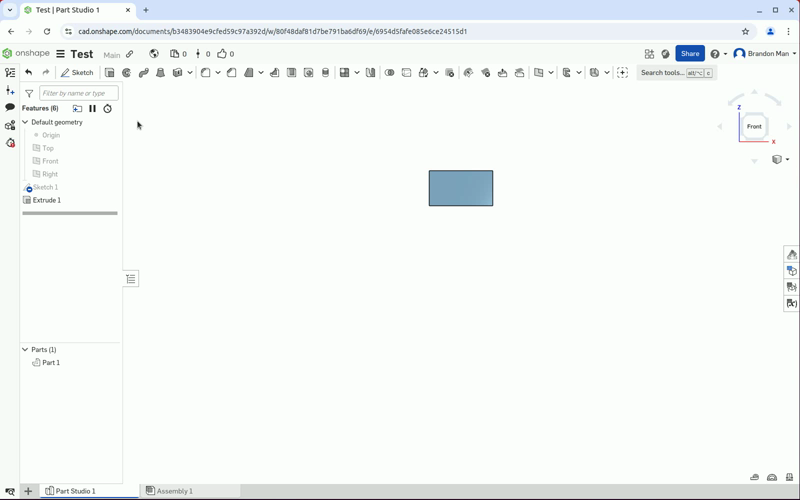
key(shift+h)
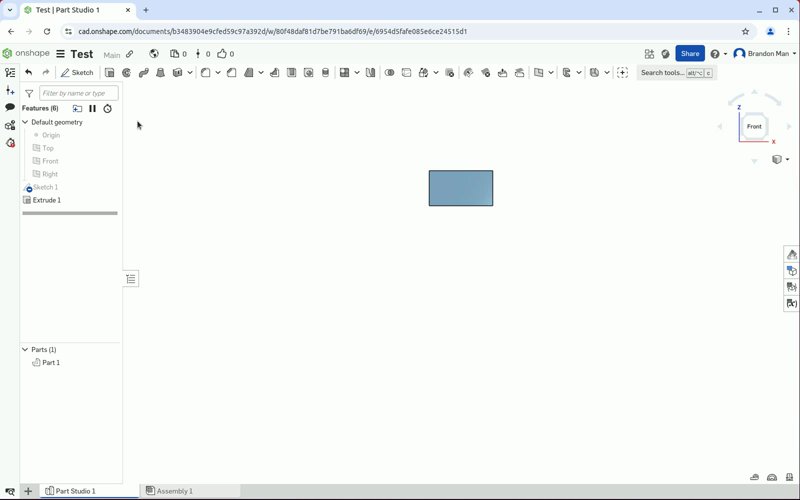
key(shift+h)
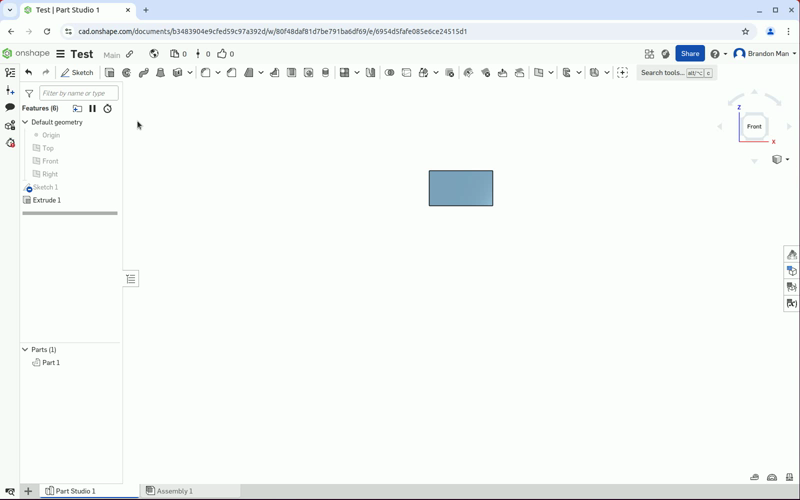
mouse_move(73, 189)
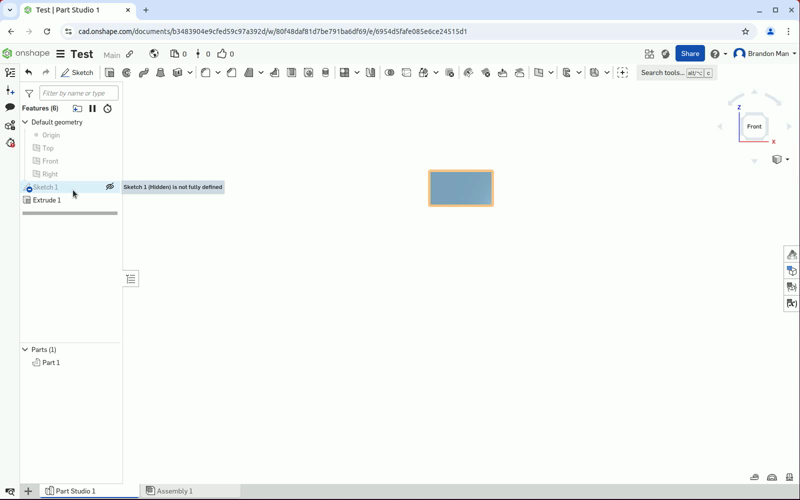
click(73, 189)
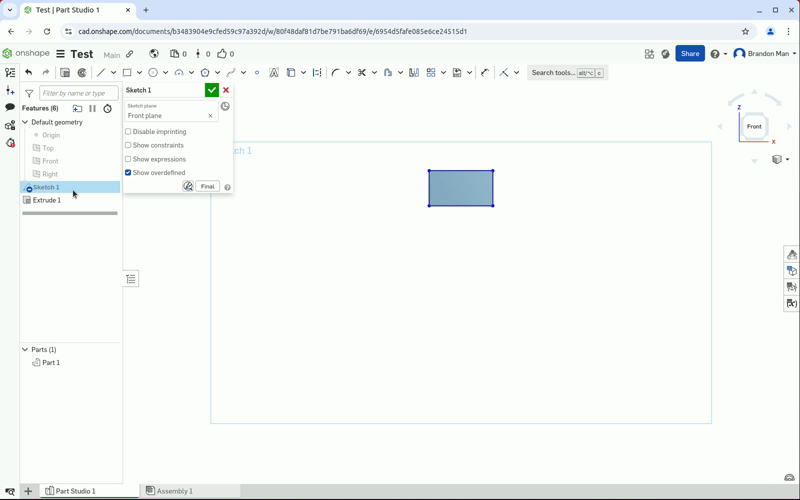
mouse_move(229, 92)
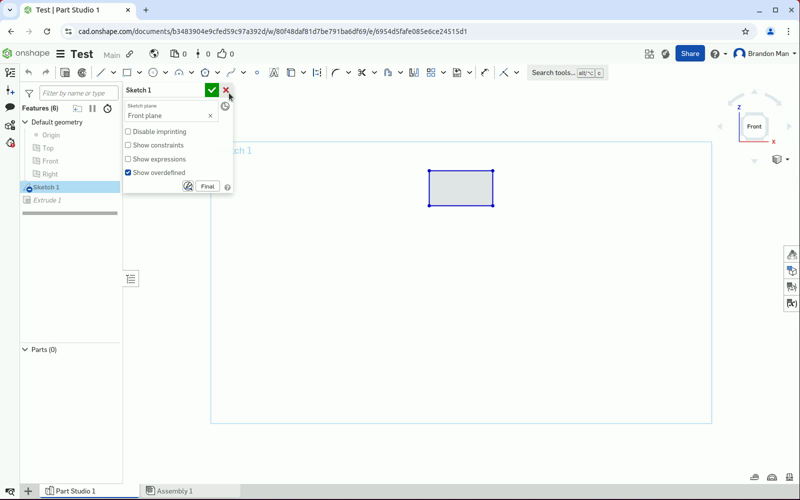
click(229, 92)
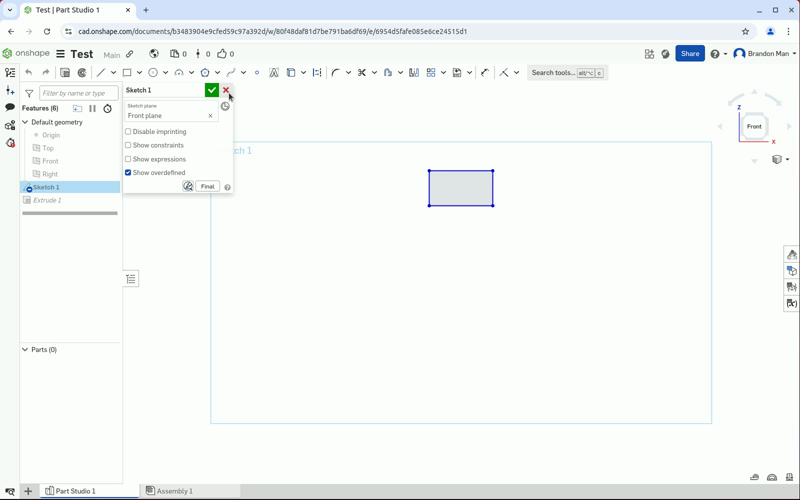
key(shift+s)
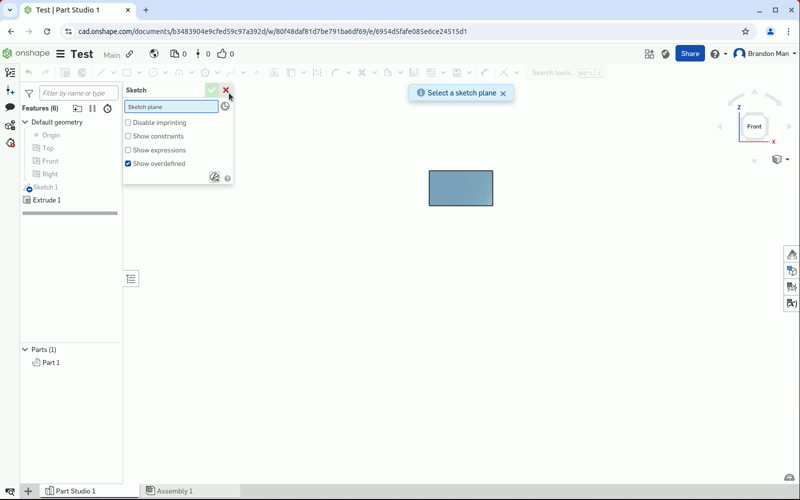
mouse_move(73, 163)
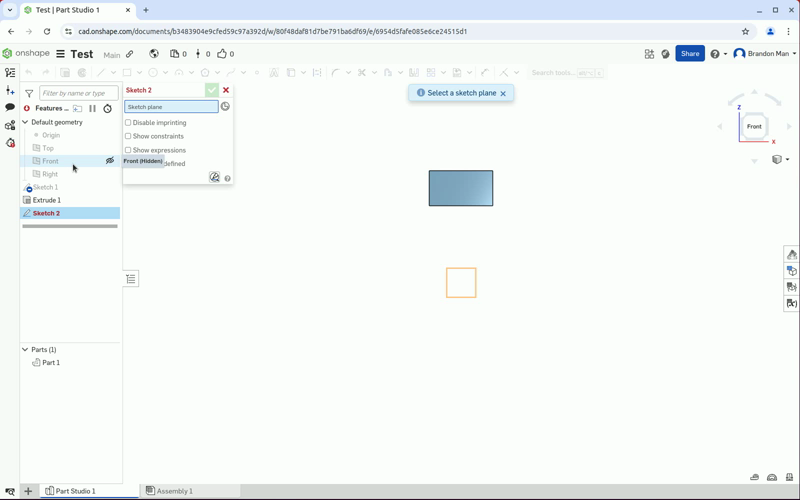
click(73, 163)
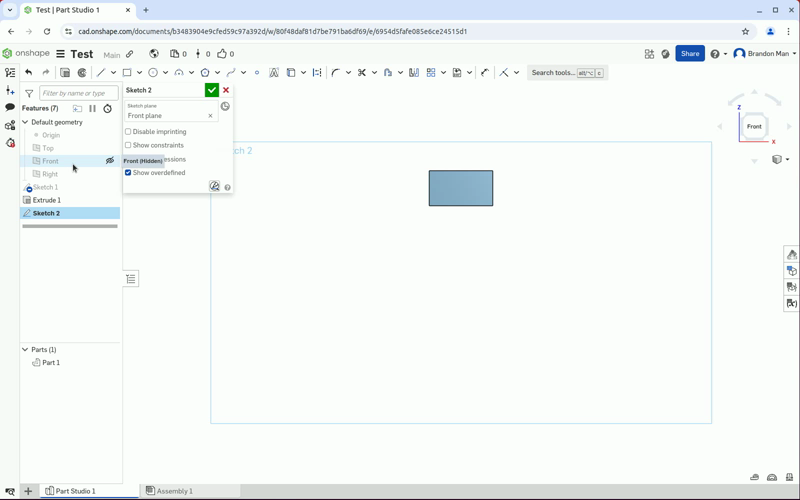
mouse_move(73, 352)
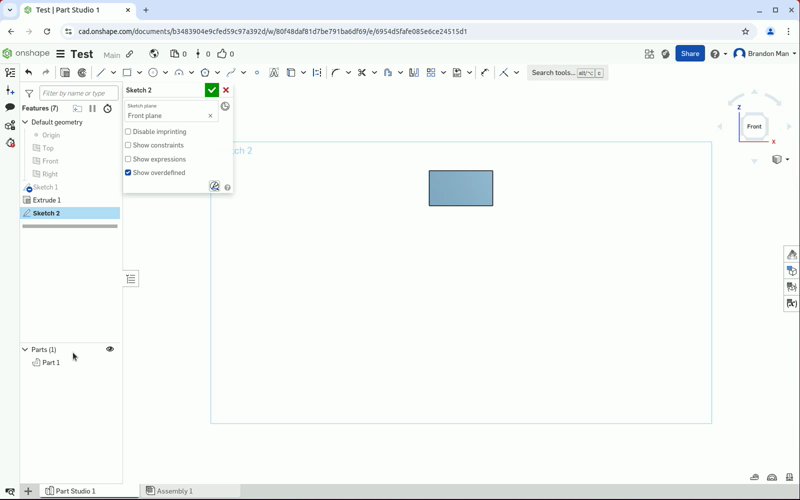
key(y)
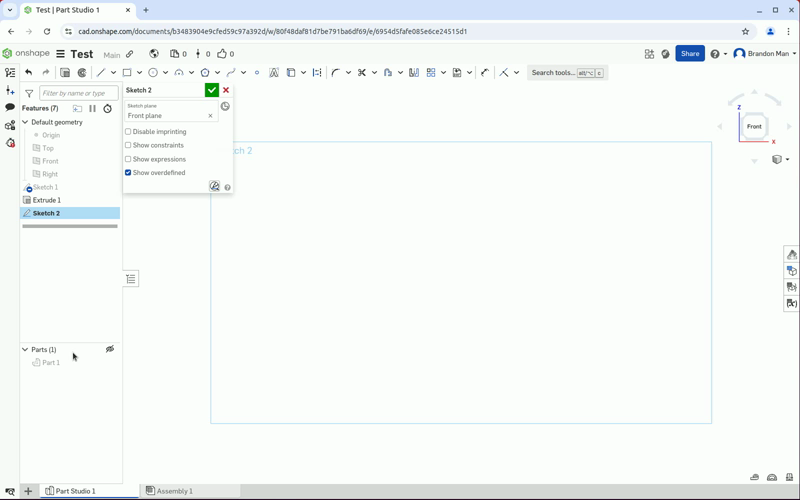
key(l)
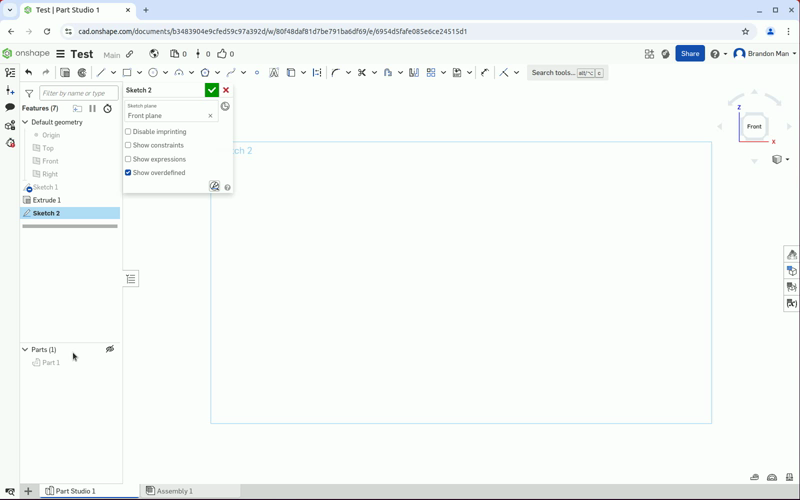
key_down(shift)
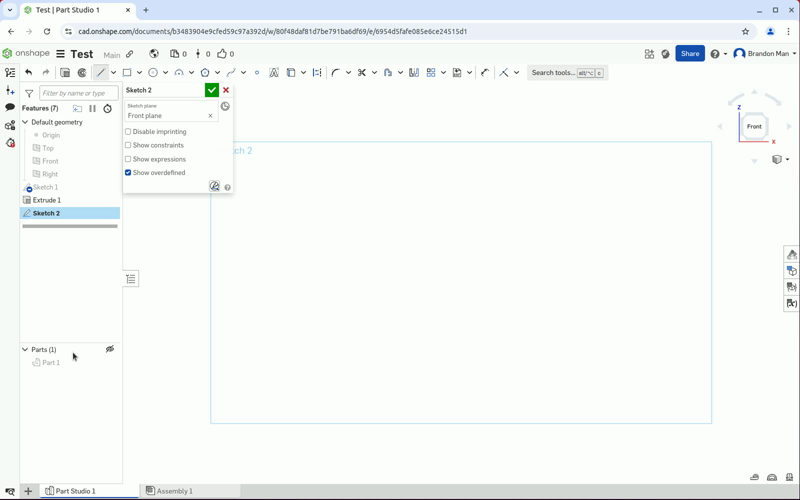
mouse_move(429, 389)
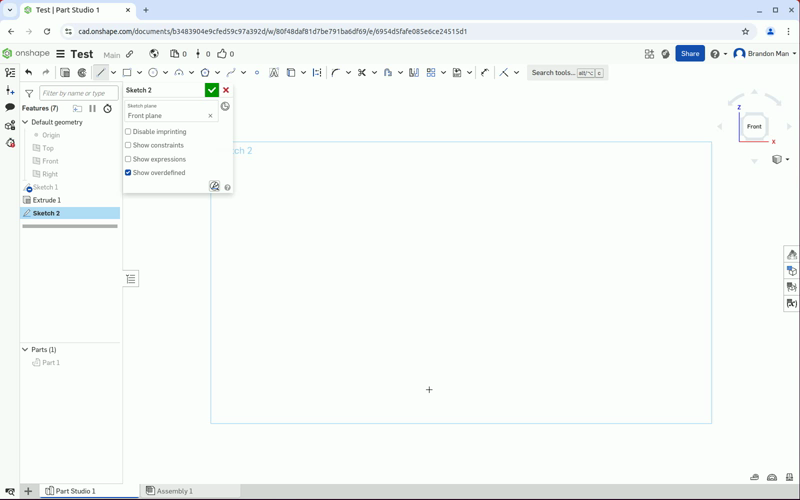
click(429, 389)
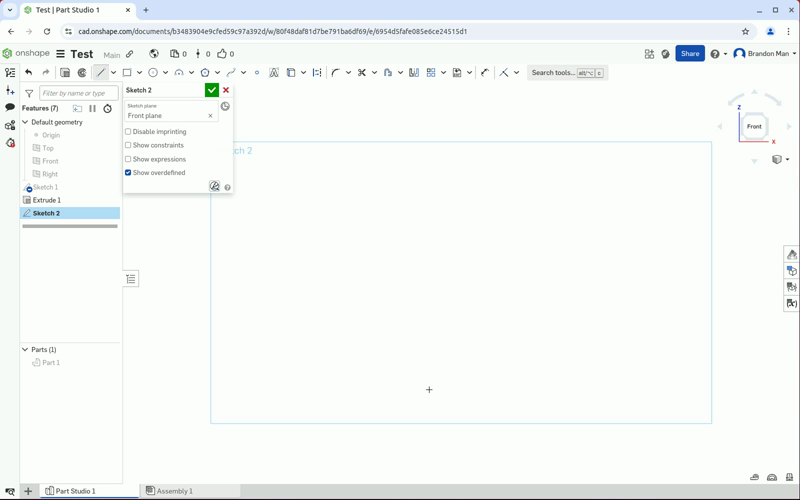
key_up(shift)
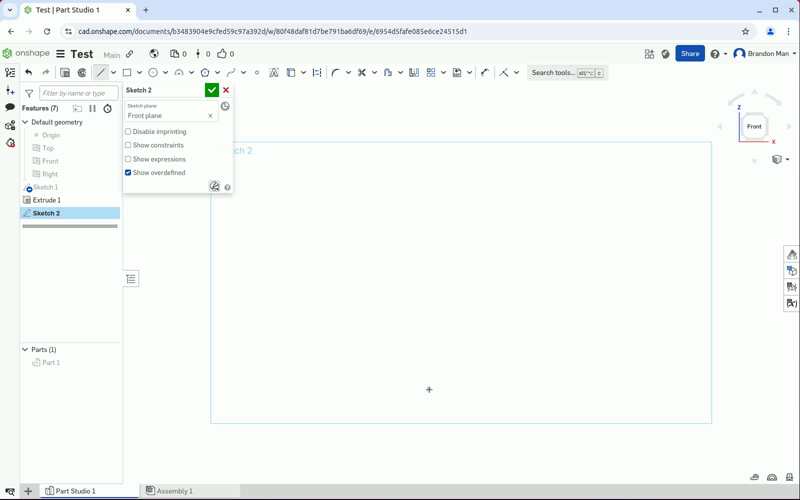
key_down(shift)
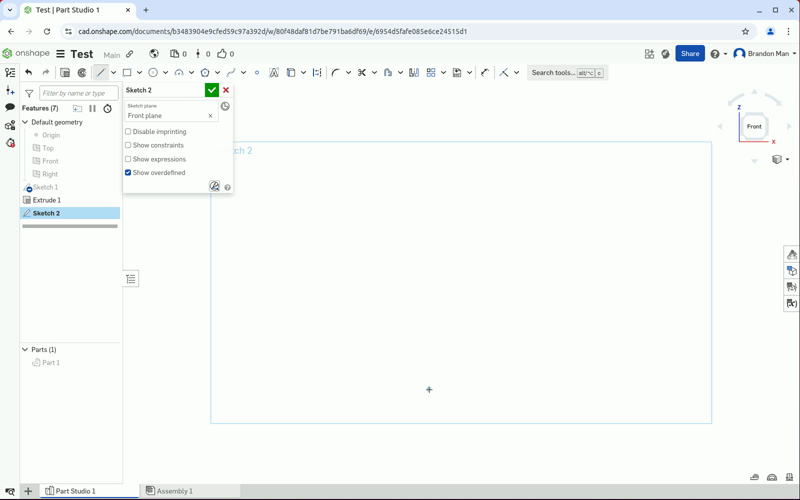
mouse_move(492, 389)
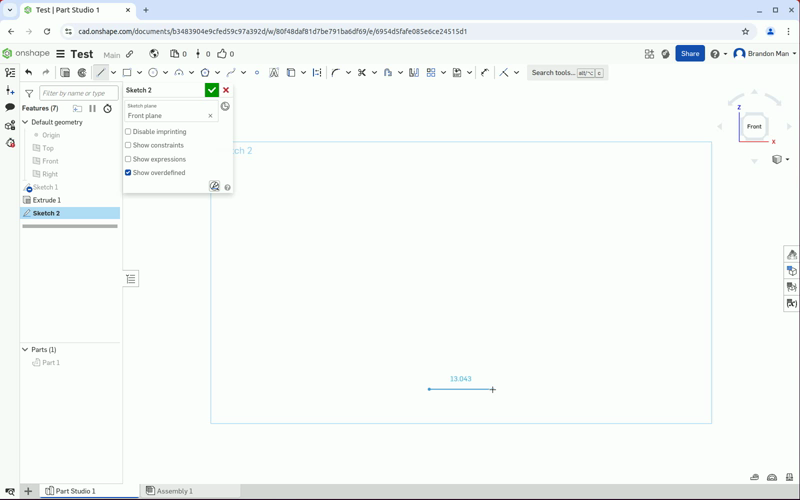
click(492, 389)
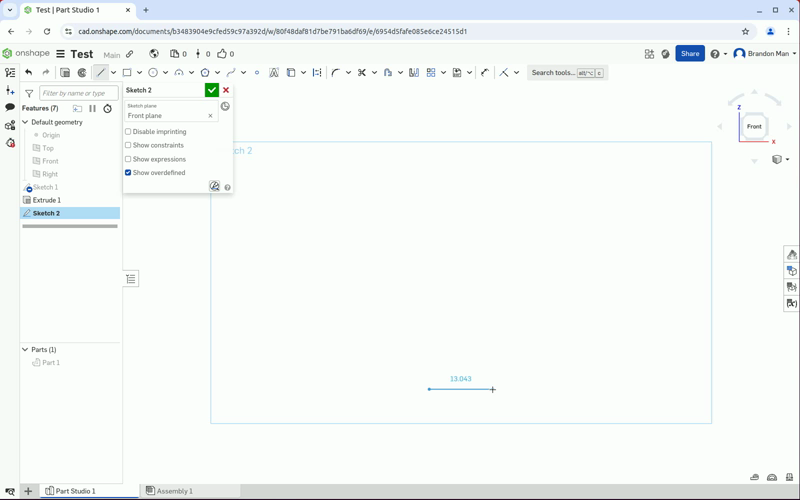
key_up(shift)
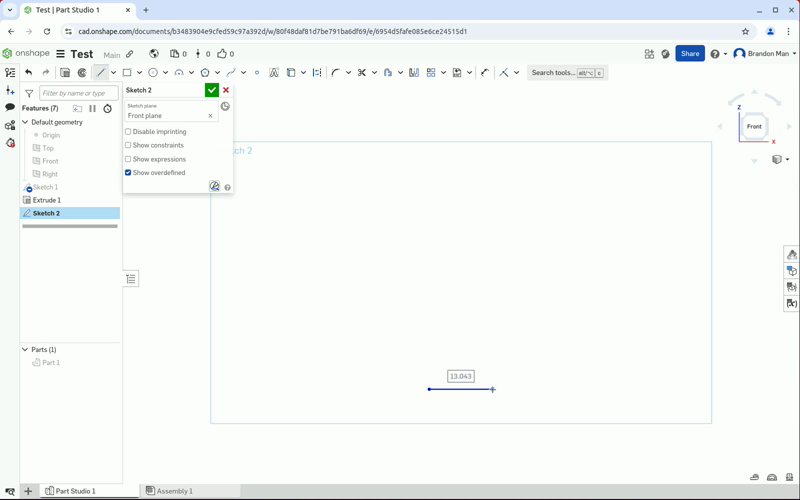
key_down(shift)
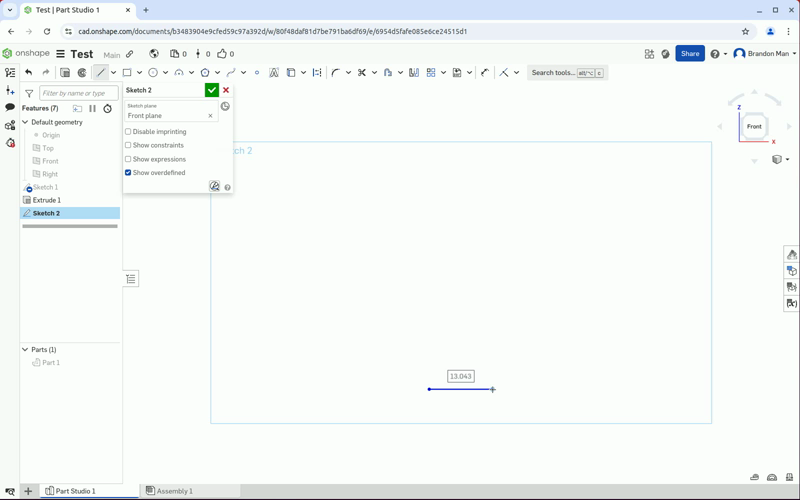
mouse_move(522, 389)
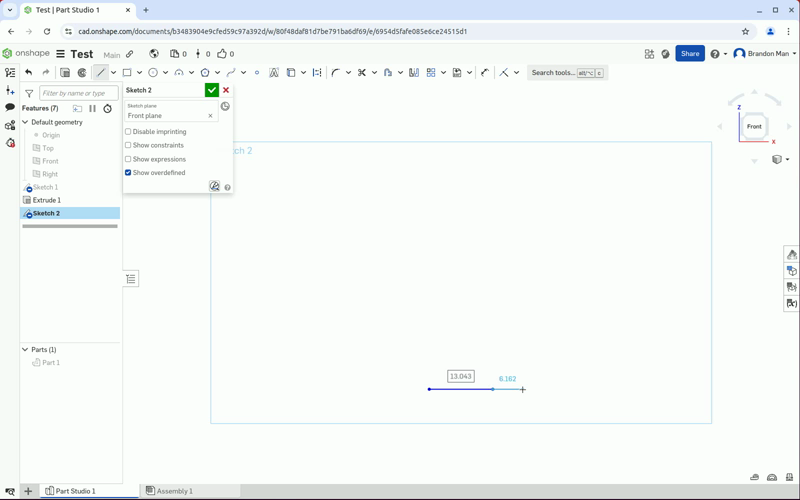
mouse_move(492, 354)
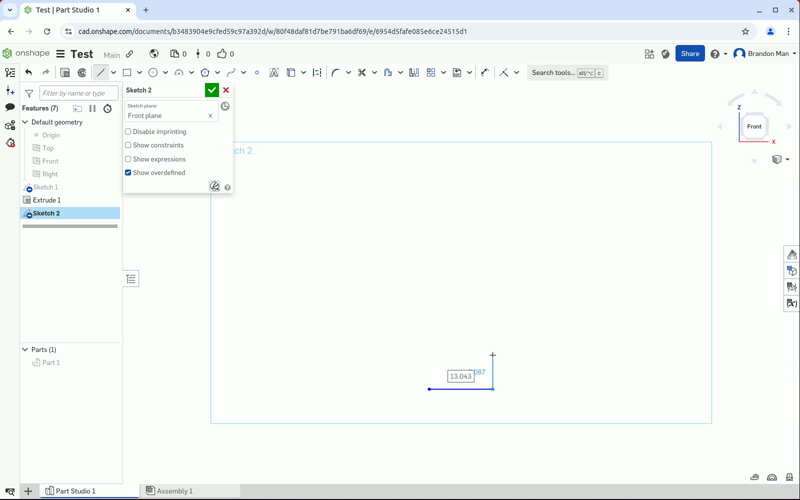
click(492, 354)
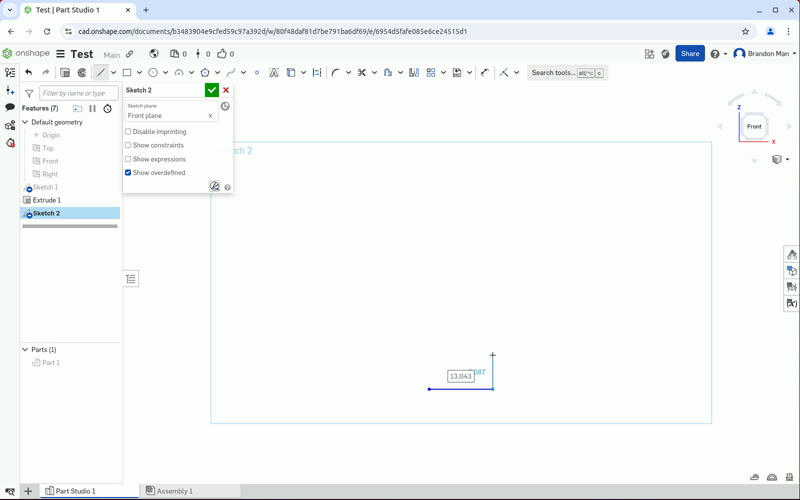
key_up(shift)
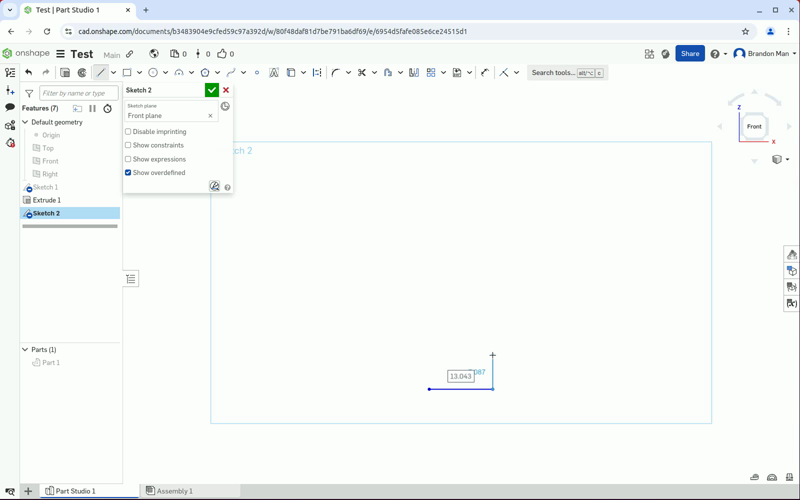
key_down(shift)
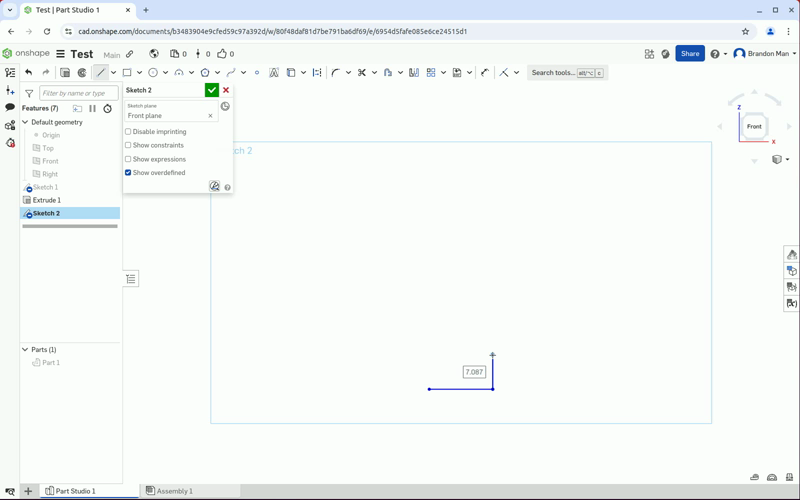
mouse_move(429, 354)
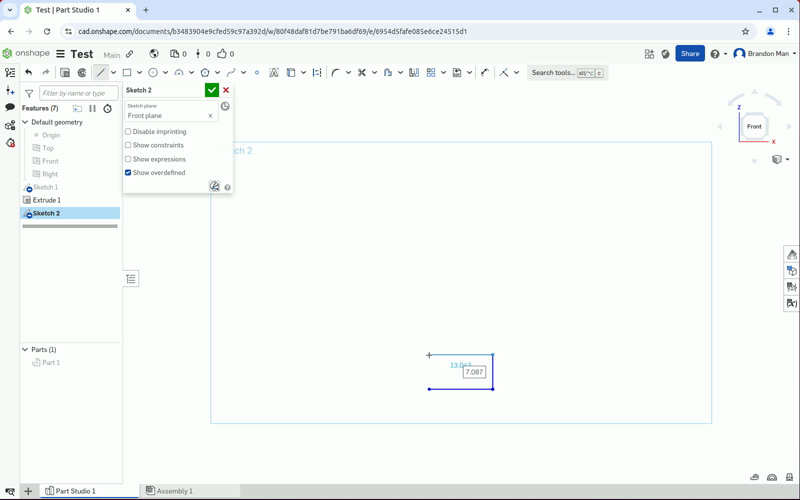
click(429, 354)
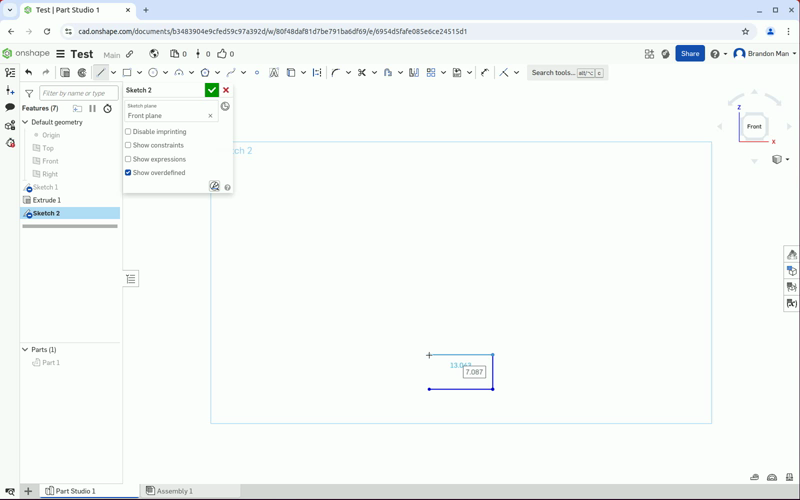
key_up(shift)
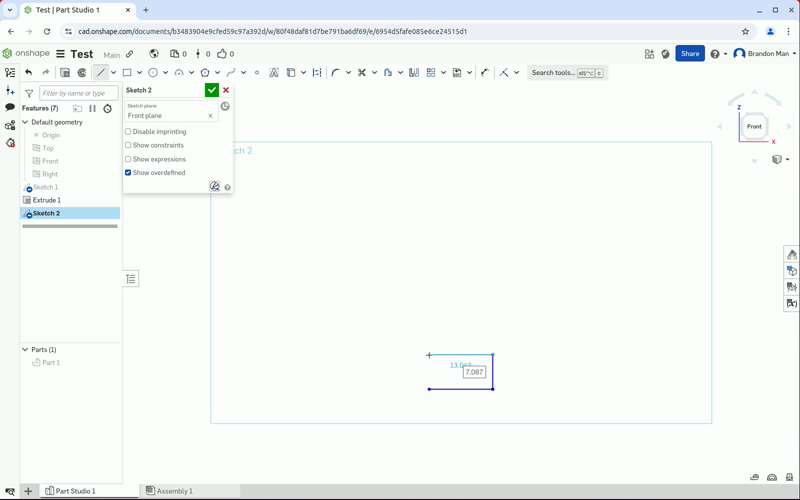
mouse_move(459, 354)
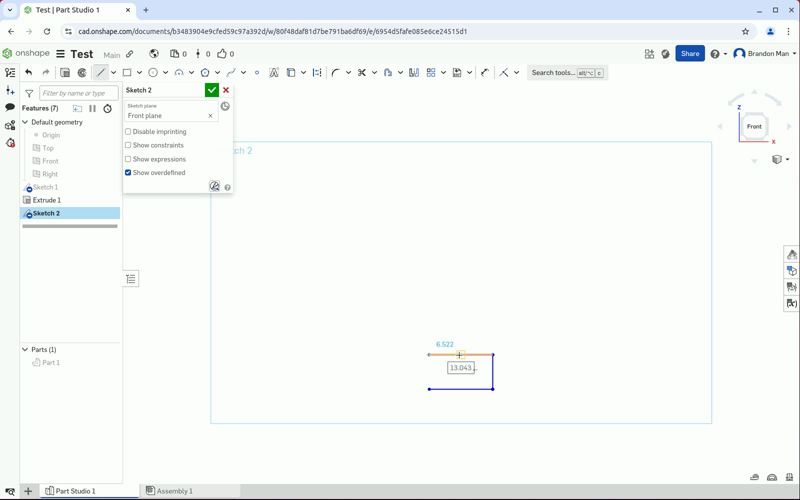
key_down(shift)
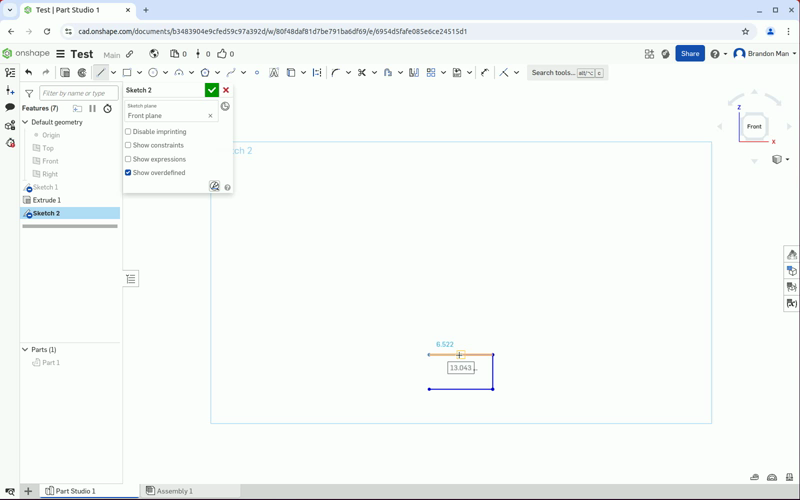
mouse_move(429, 389)
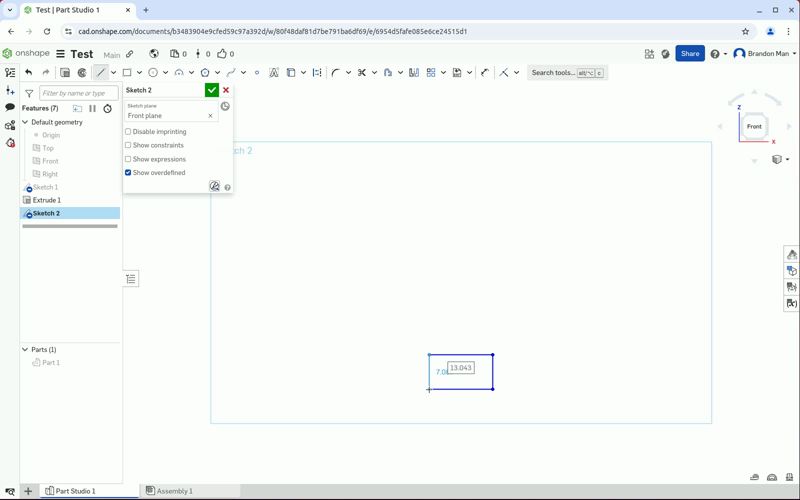
key_up(shift)
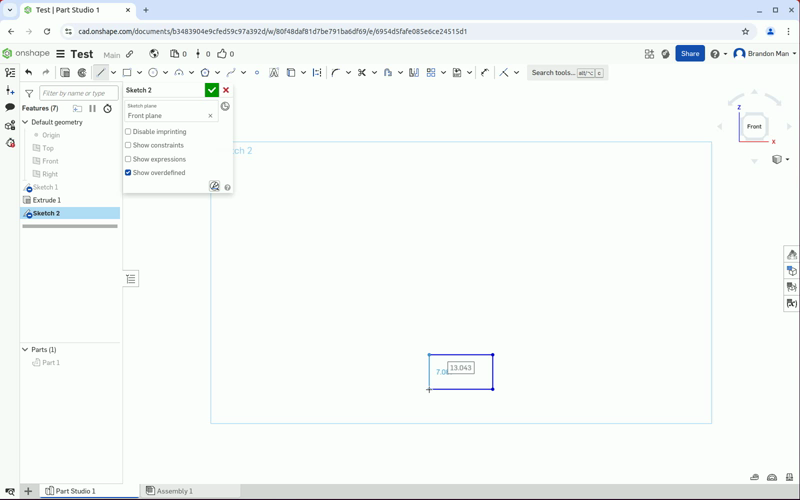
click(429, 389)
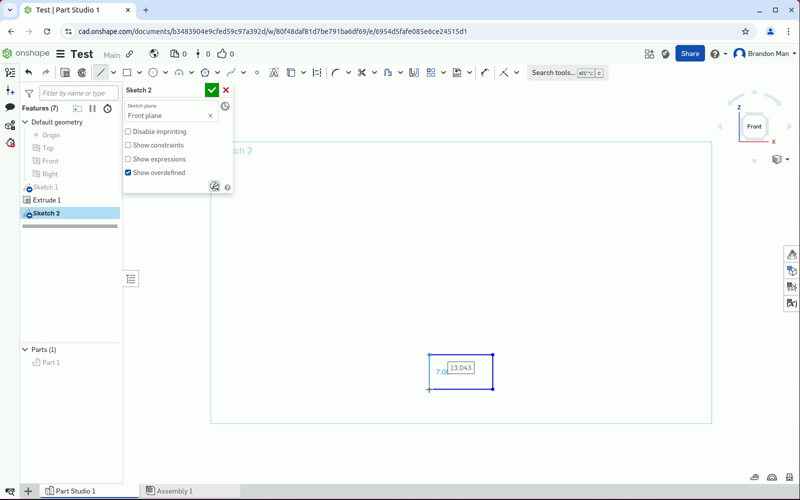
key(esc)
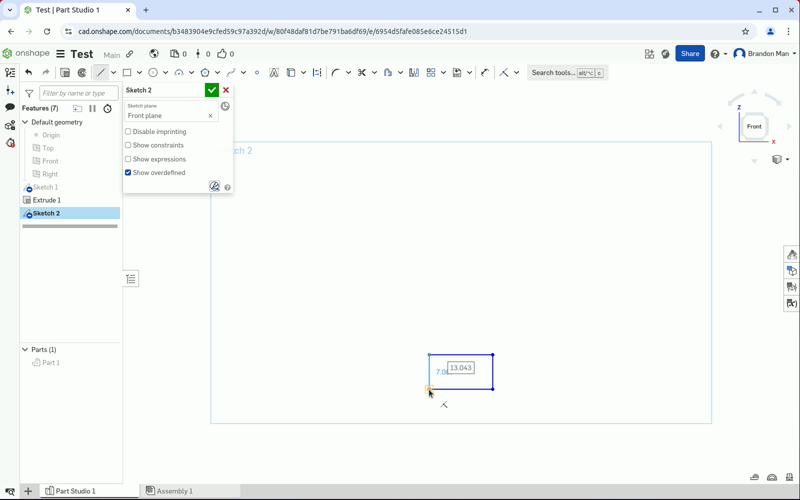
mouse_move(447, 366)
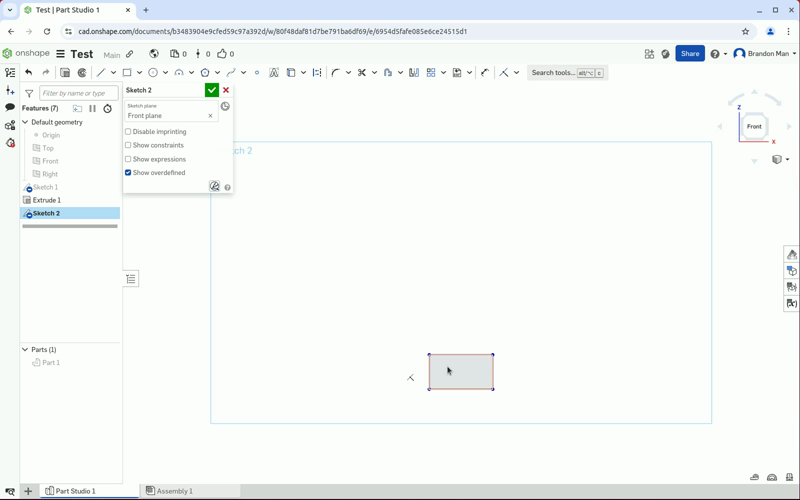
click(447, 366)
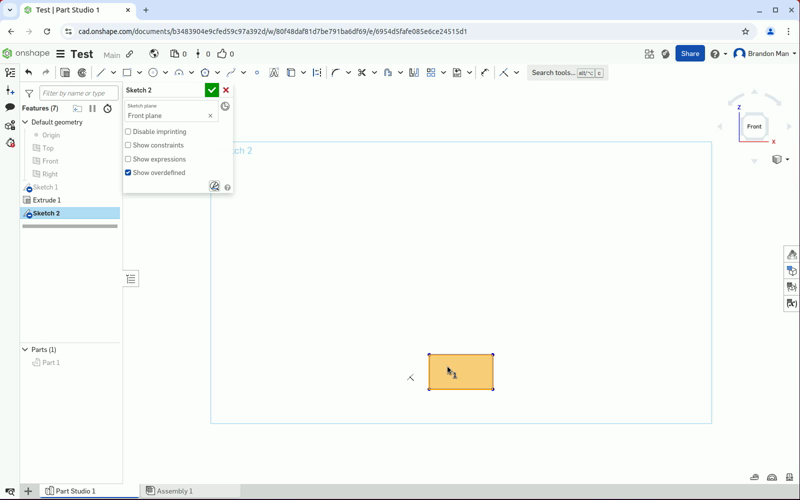
mouse_move(73, 352)
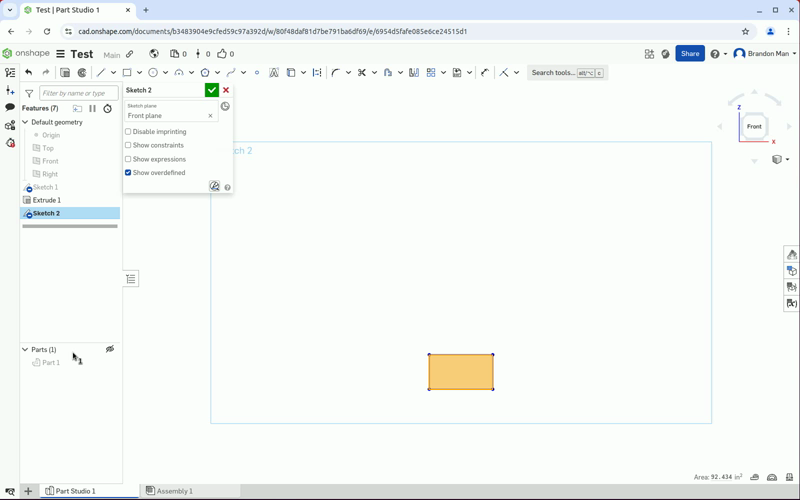
key(shift+y)
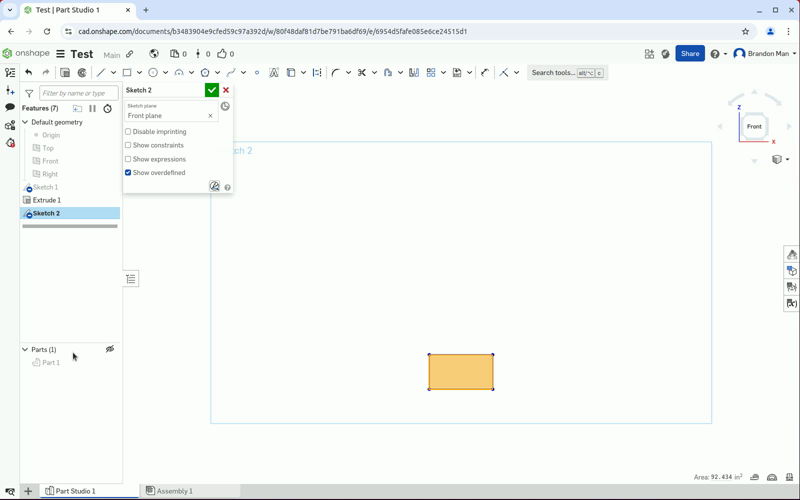
key(shift+e)
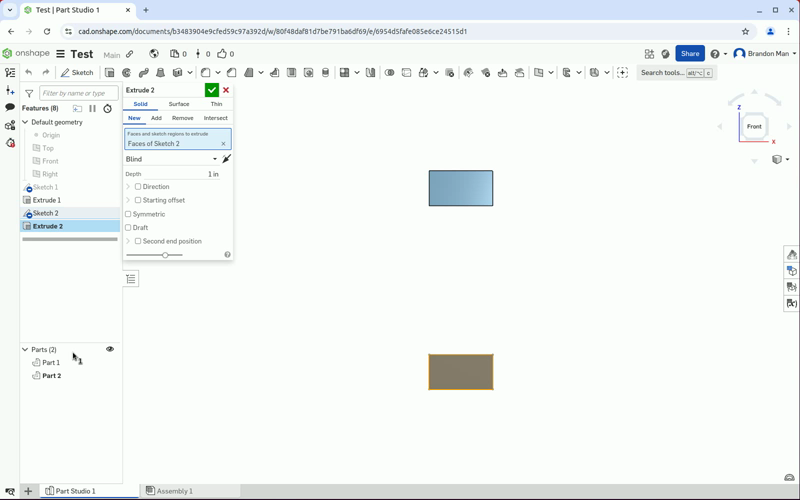
mouse_move(143, 106)
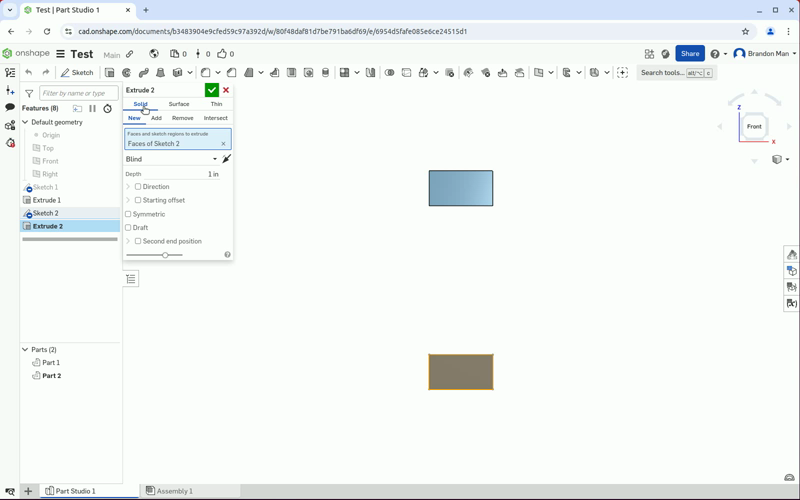
click(143, 106)
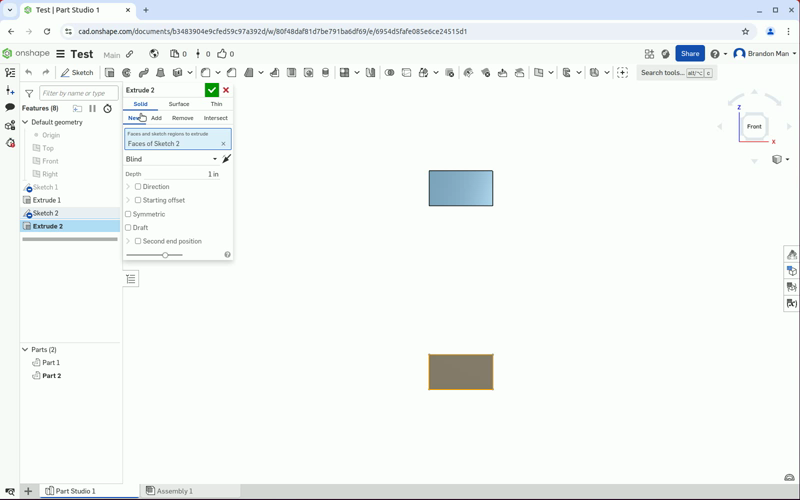
mouse_move(137, 120)
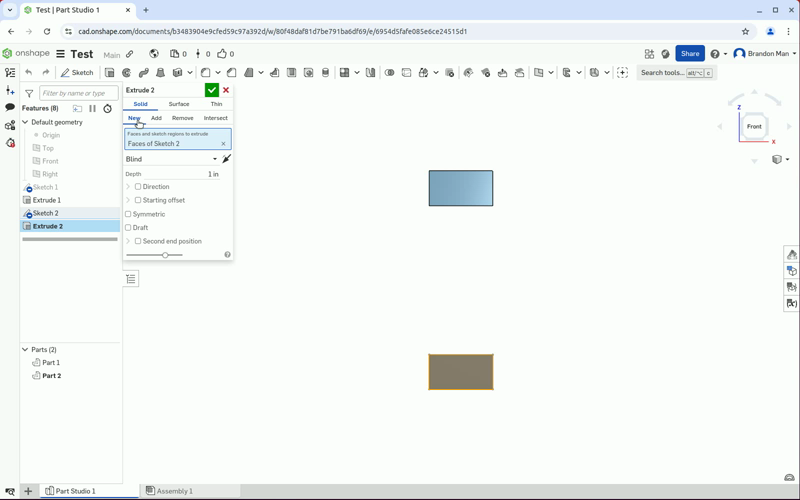
click(137, 120)
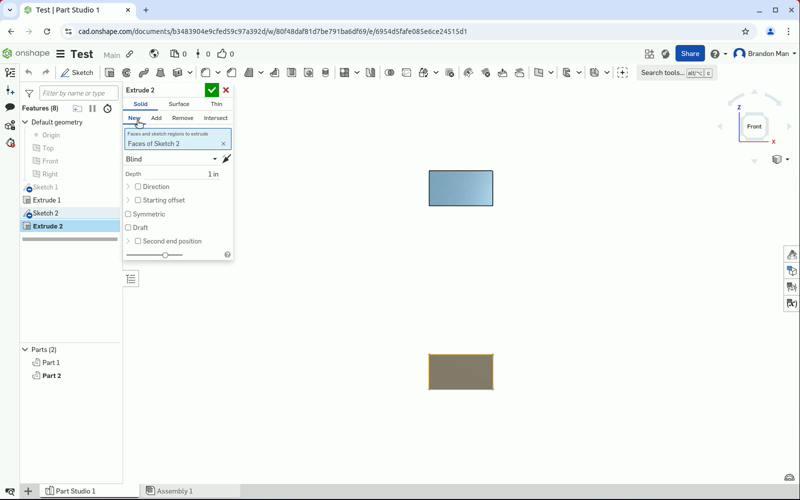
key(tab, 4)
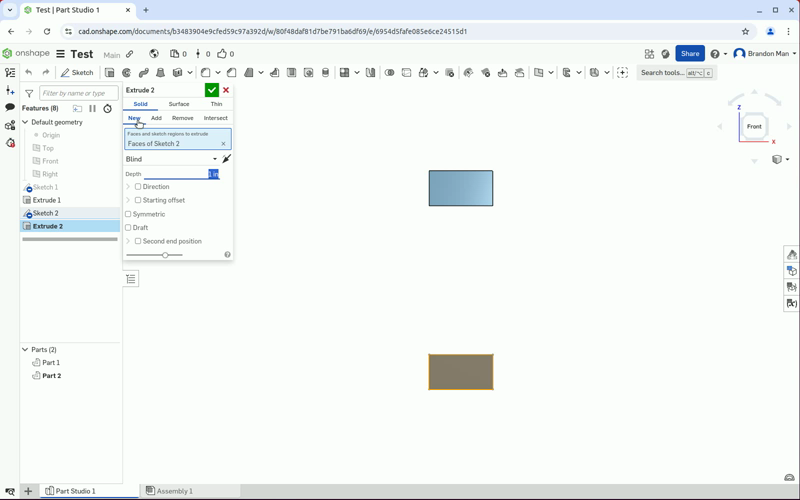
text(1.685)
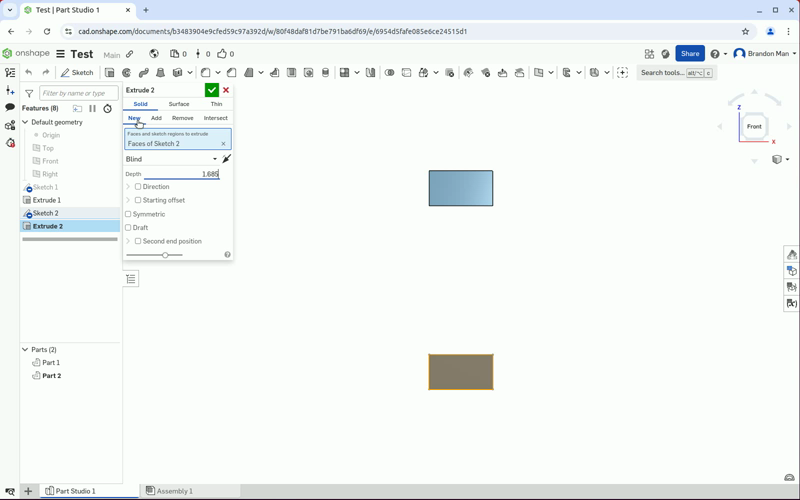
key(enter)
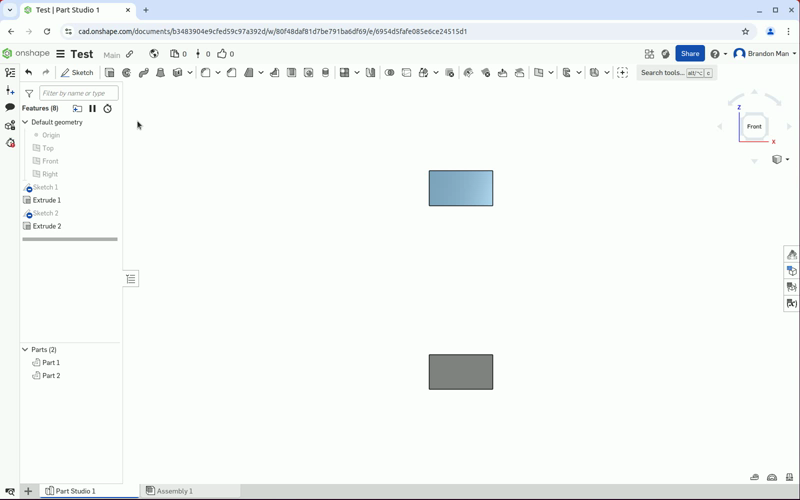
key(shift+h)
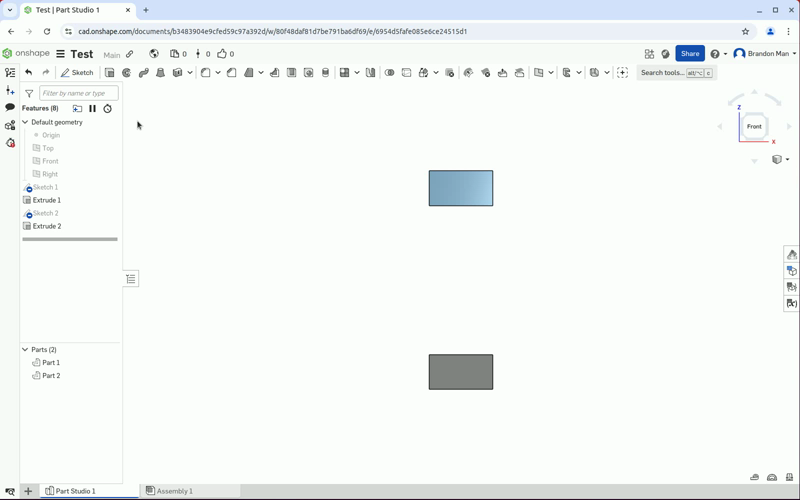
key(shift+h)
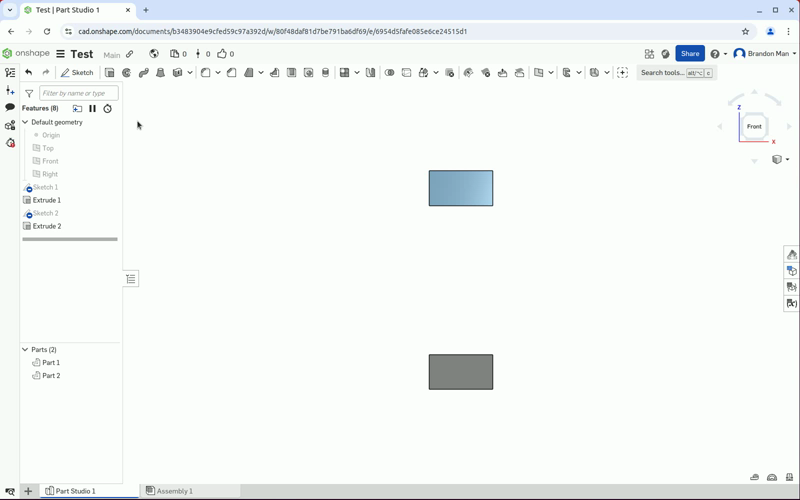
mouse_move(73, 189)
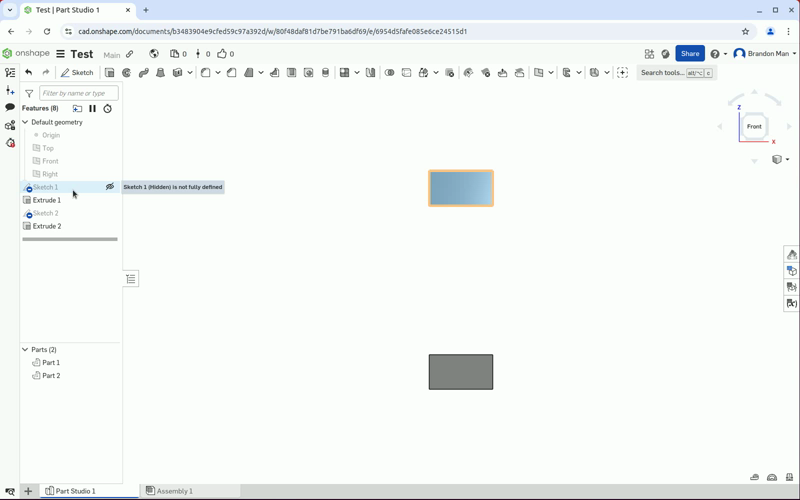
click(73, 189)
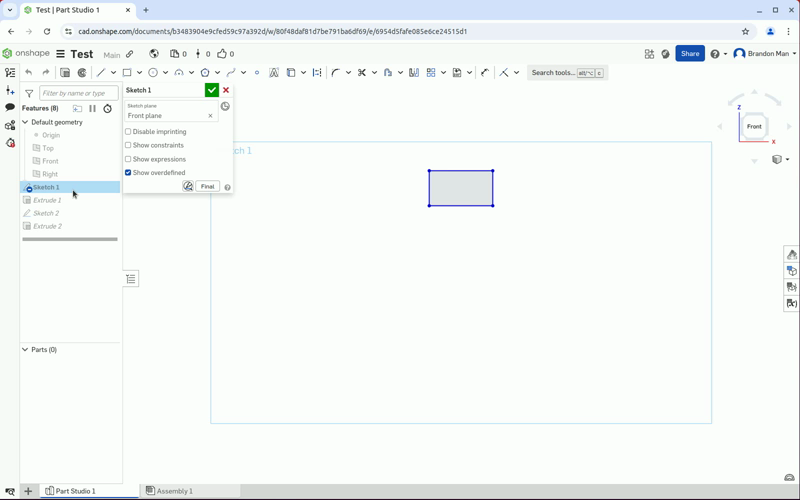
mouse_move(229, 92)
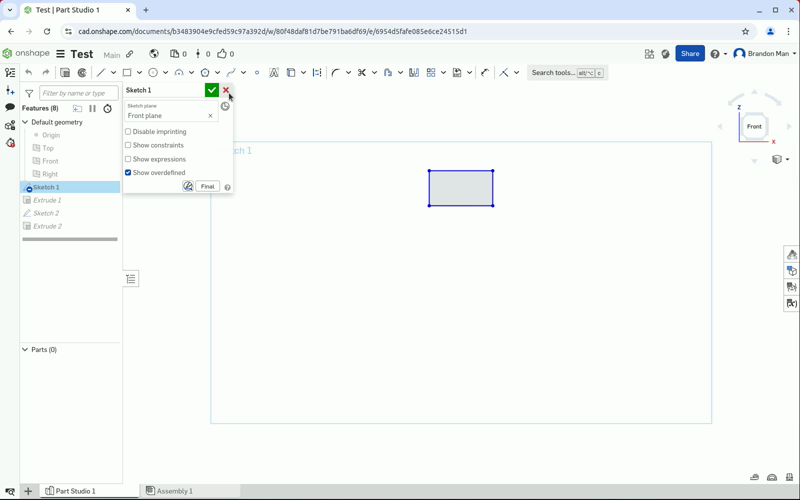
click(229, 92)
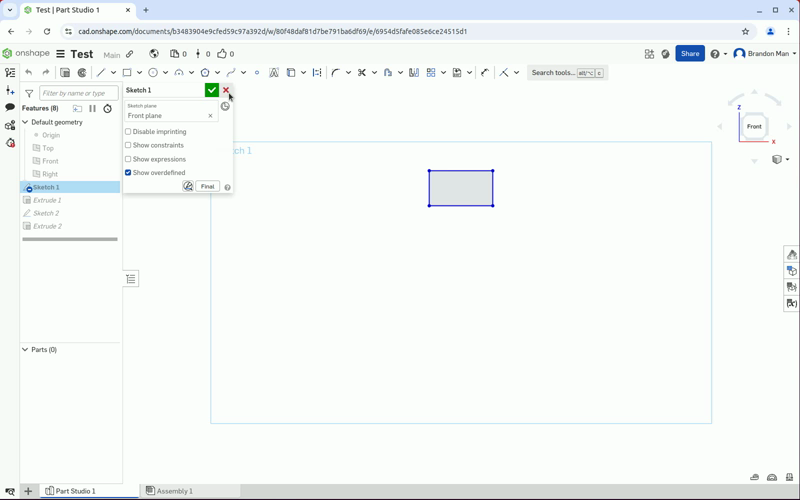
key(shift+s)
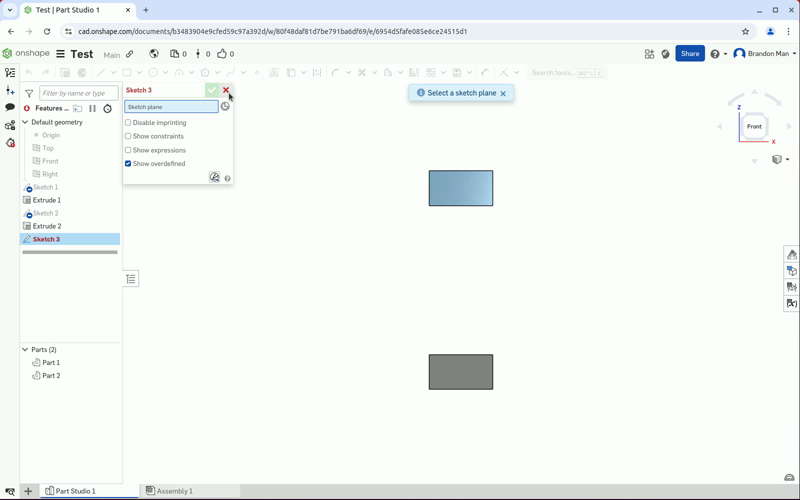
mouse_move(73, 163)
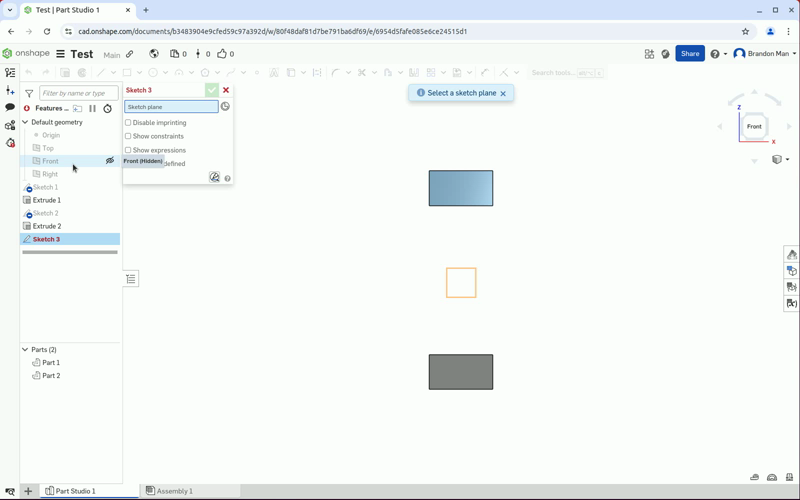
click(73, 163)
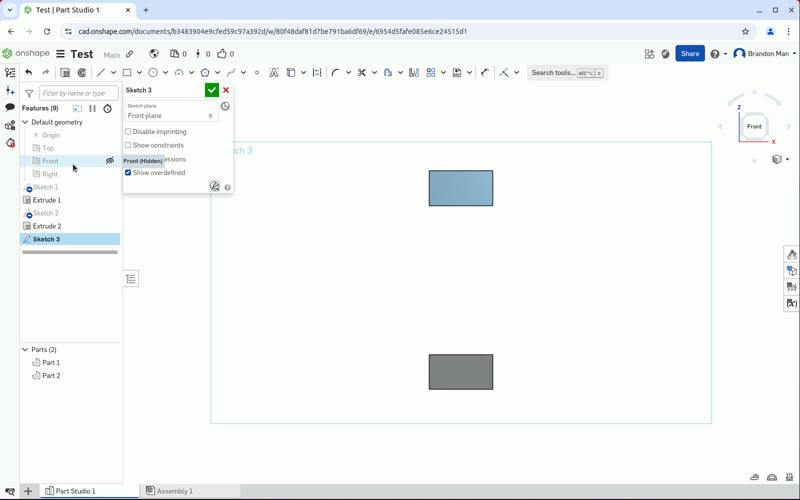
mouse_move(73, 352)
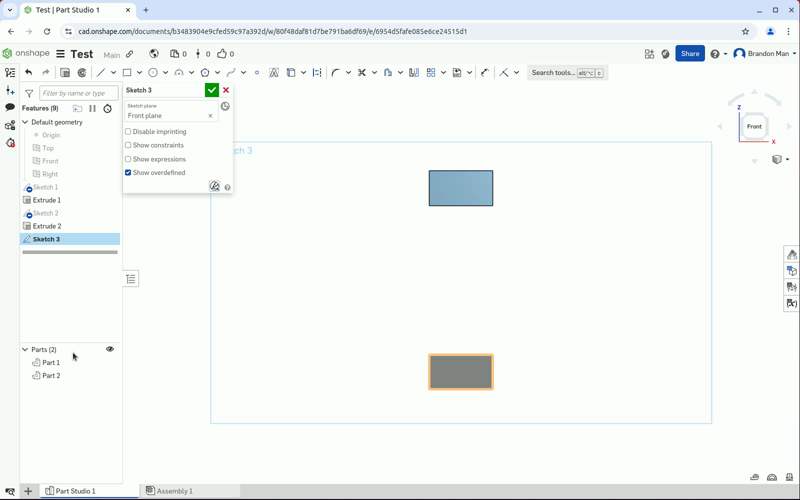
key(y)
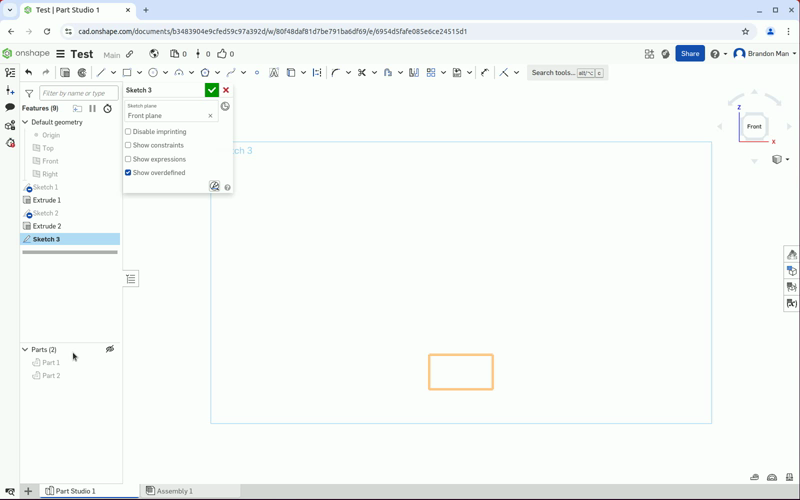
key(l)
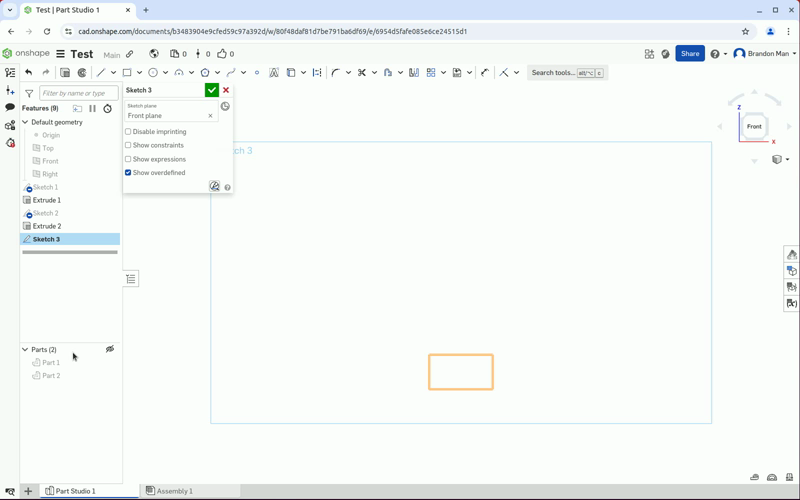
key_down(shift)
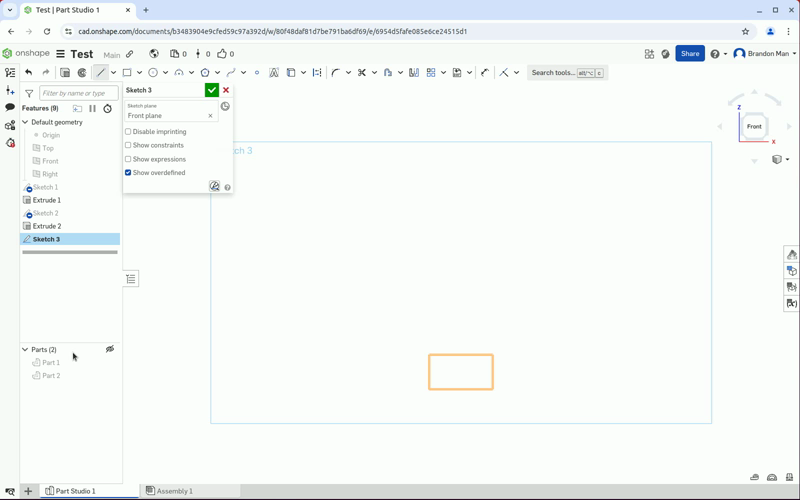
mouse_move(492, 239)
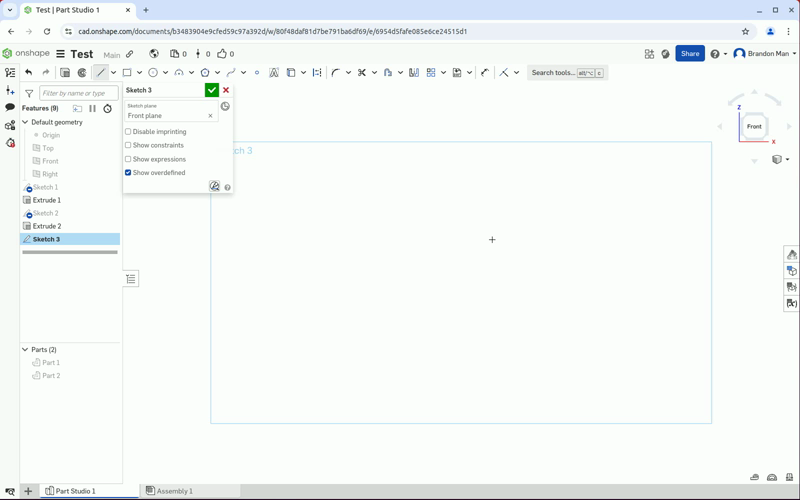
click(492, 239)
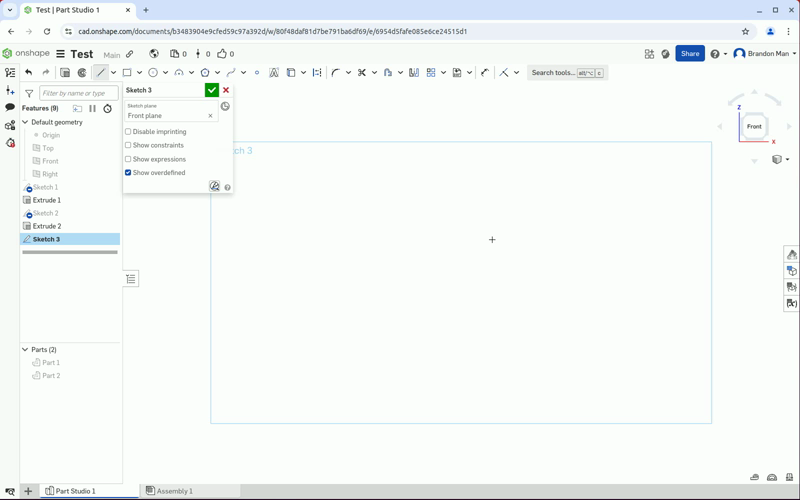
key_up(shift)
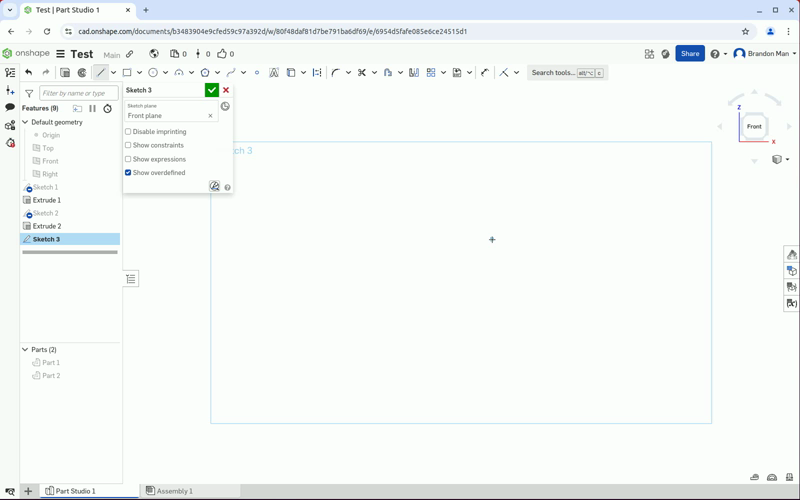
key_down(shift)
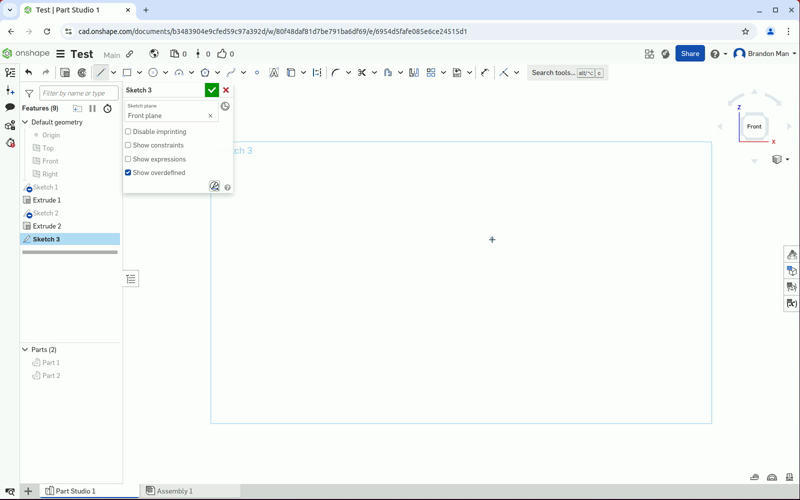
mouse_move(522, 239)
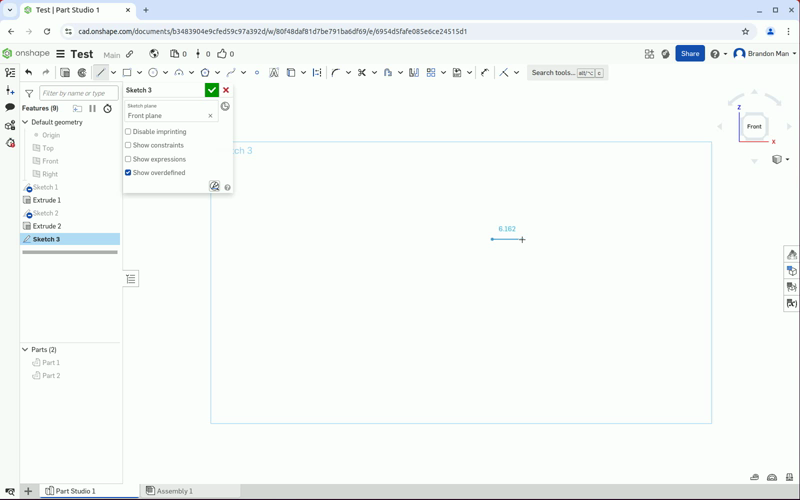
mouse_move(501, 239)
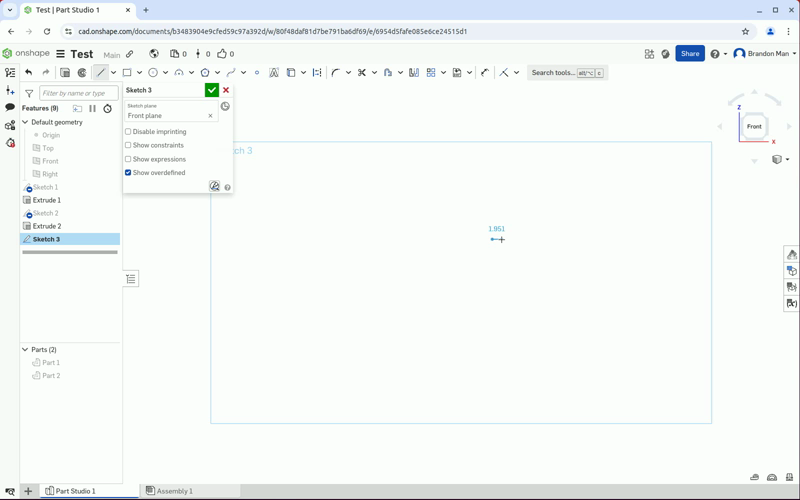
click(501, 239)
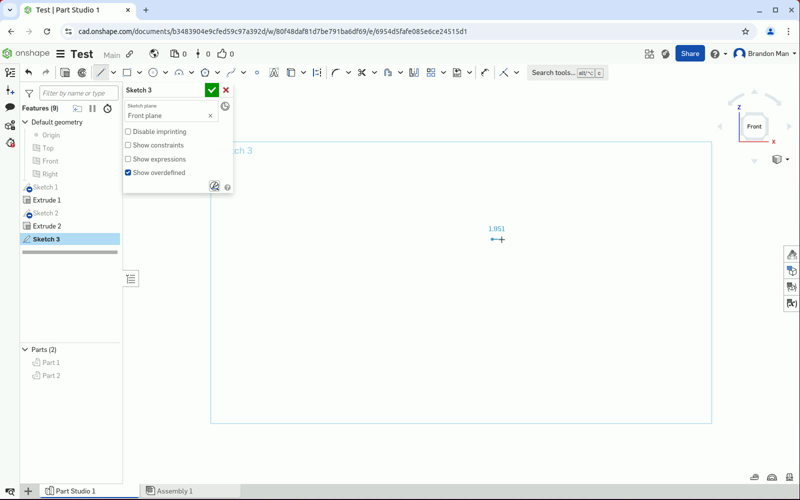
key_up(shift)
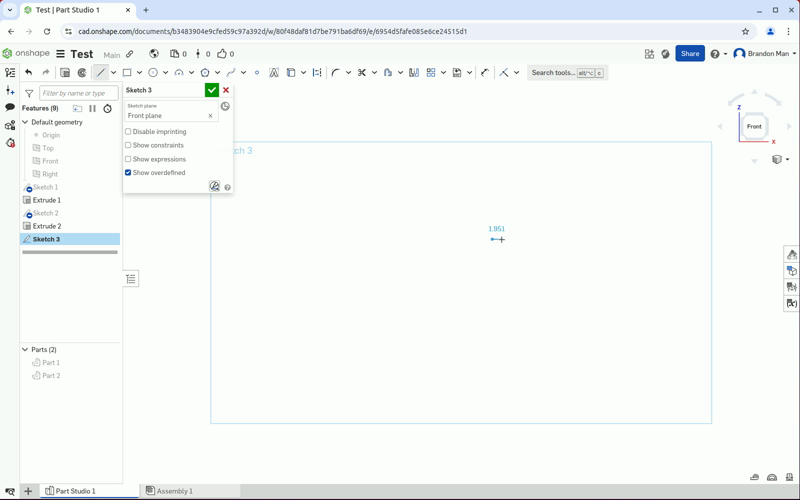
key_down(shift)
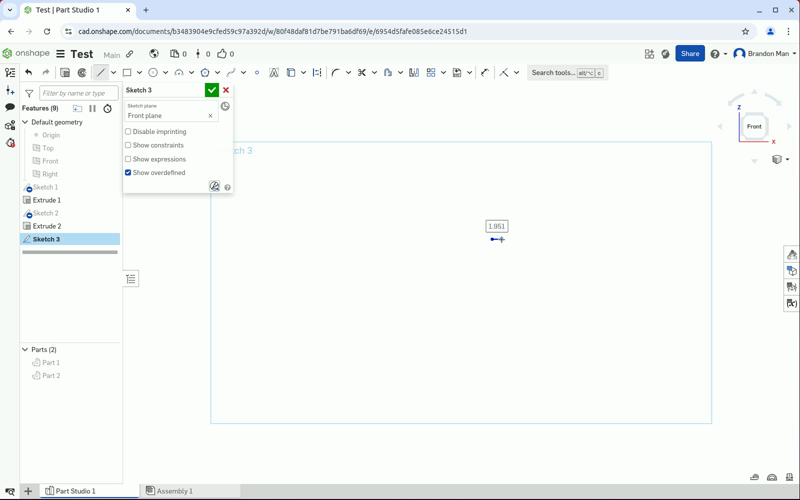
mouse_move(531, 239)
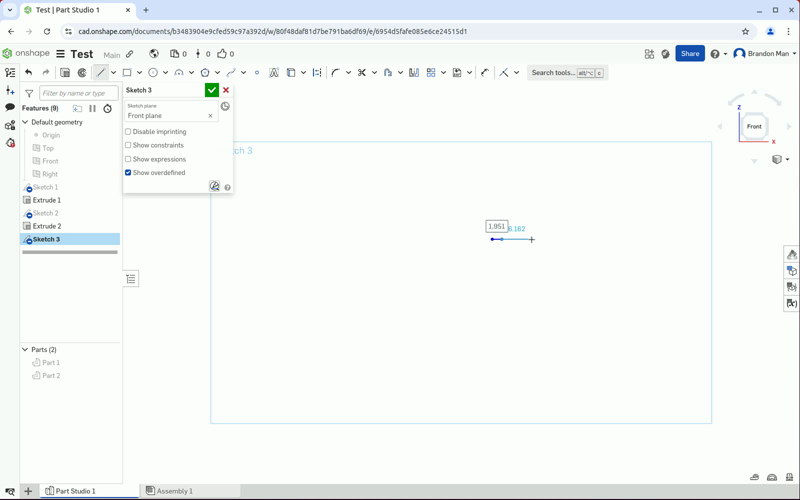
mouse_move(501, 203)
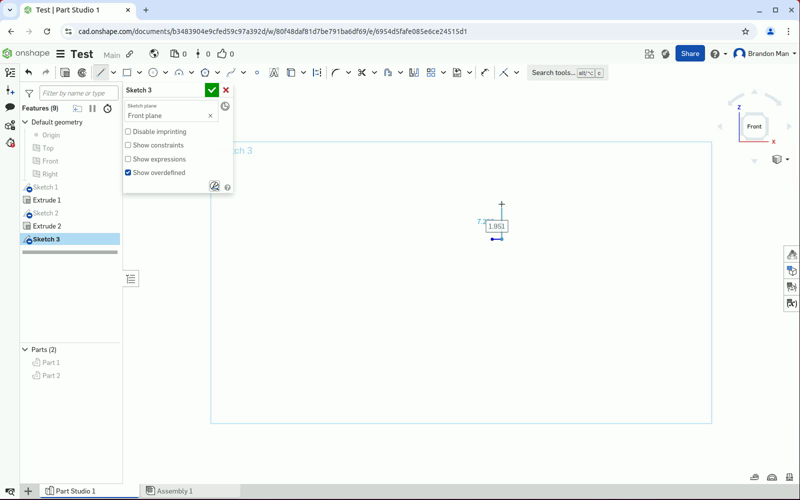
click(501, 203)
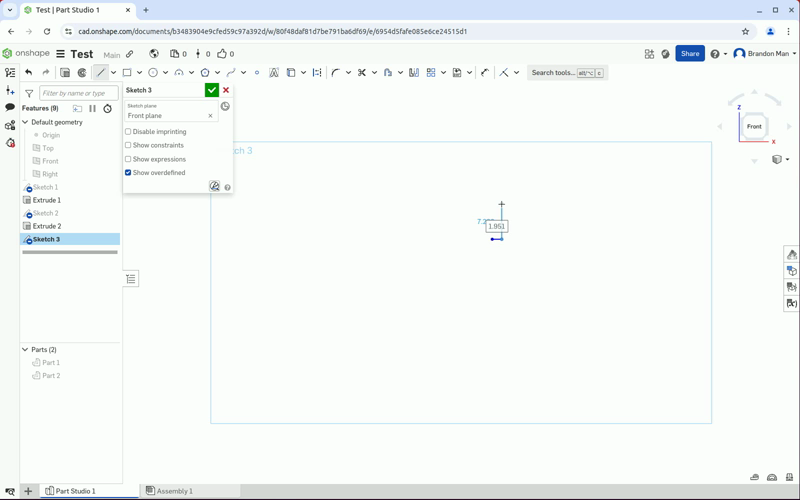
key_up(shift)
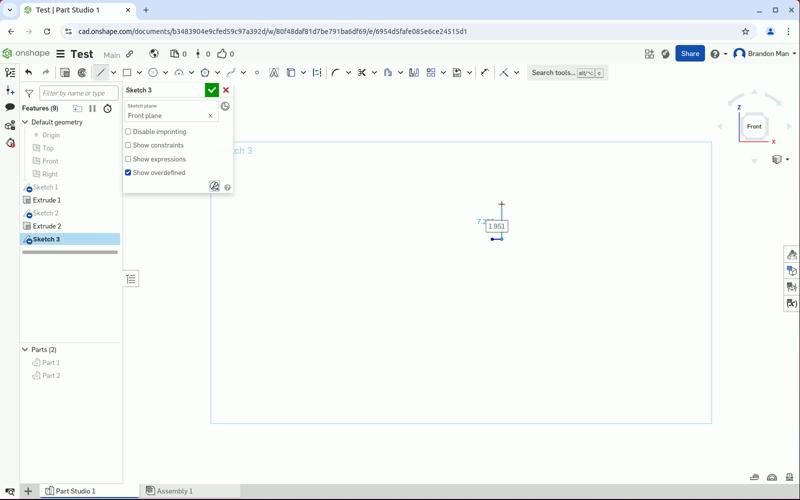
key_down(shift)
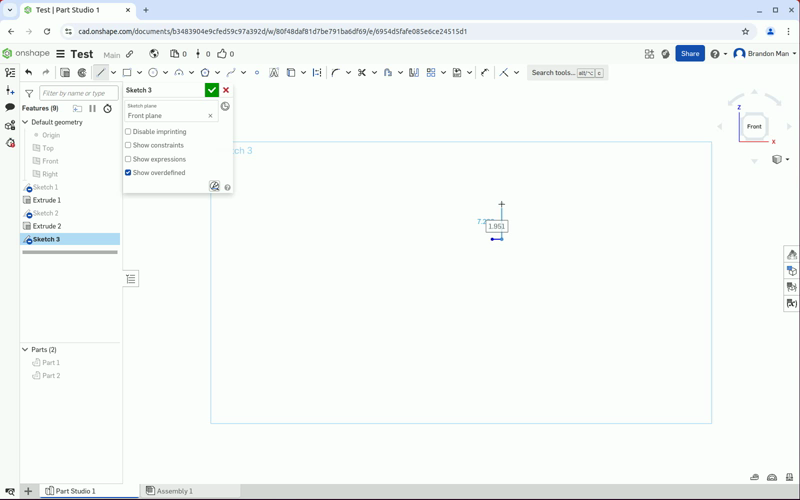
mouse_move(531, 203)
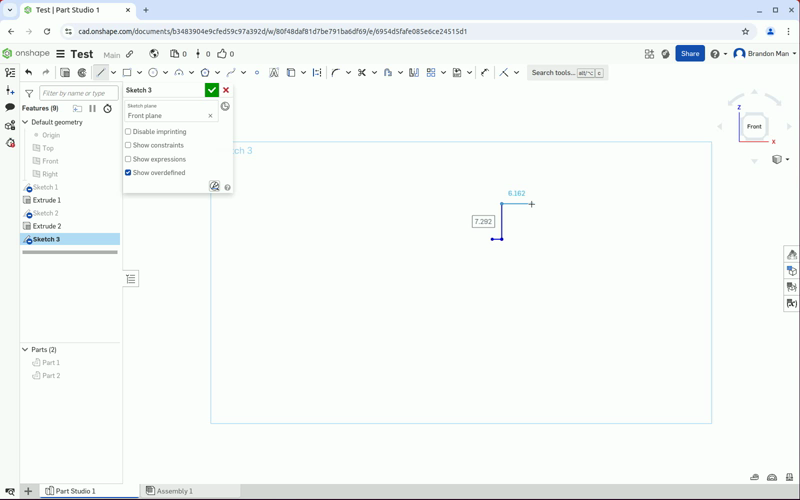
mouse_move(492, 203)
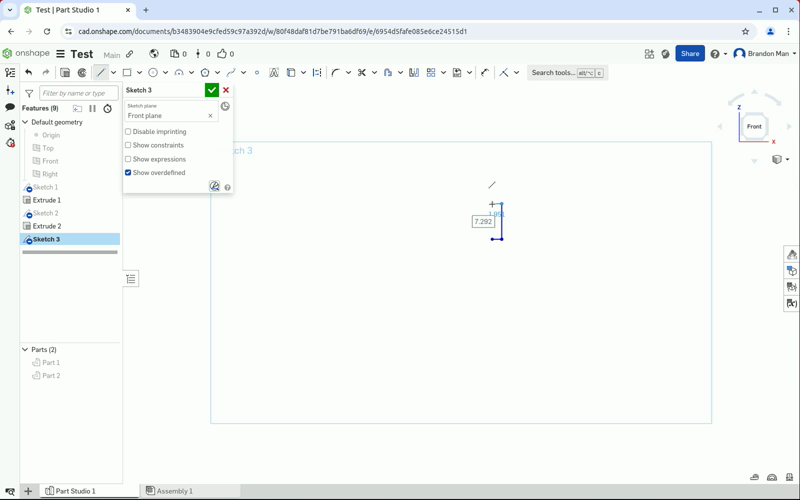
click(492, 203)
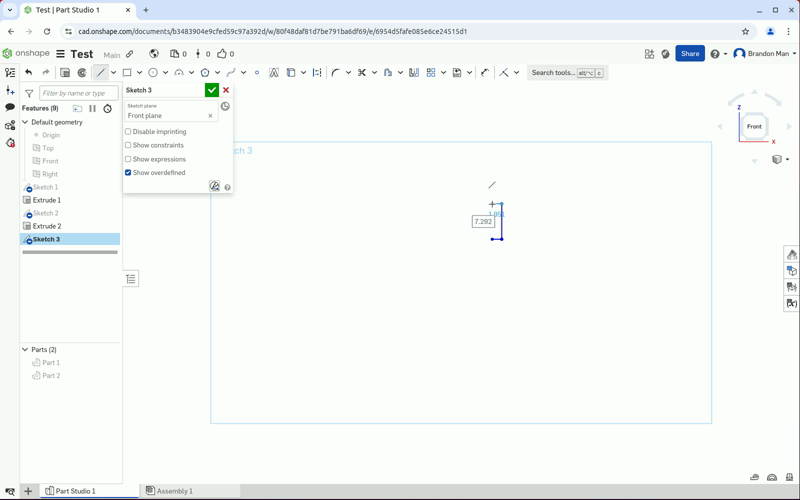
key_up(shift)
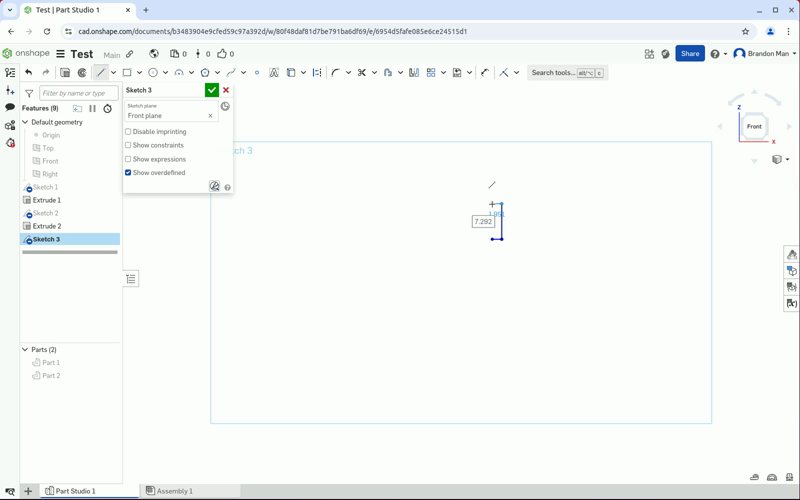
mouse_move(522, 203)
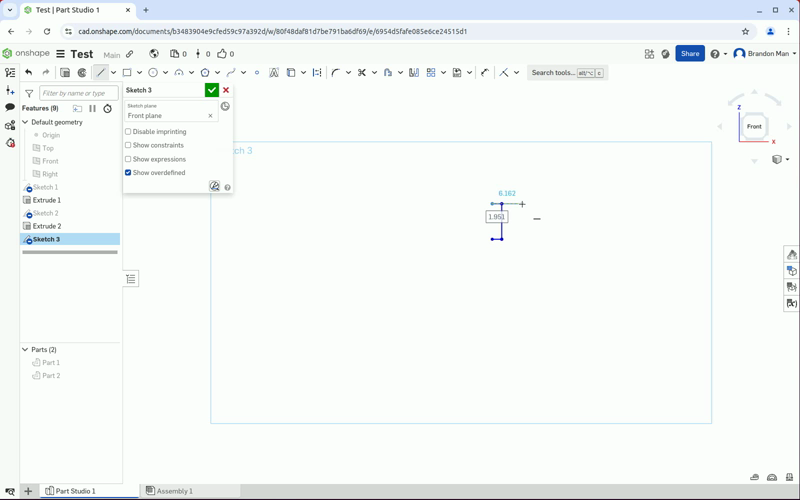
key_down(shift)
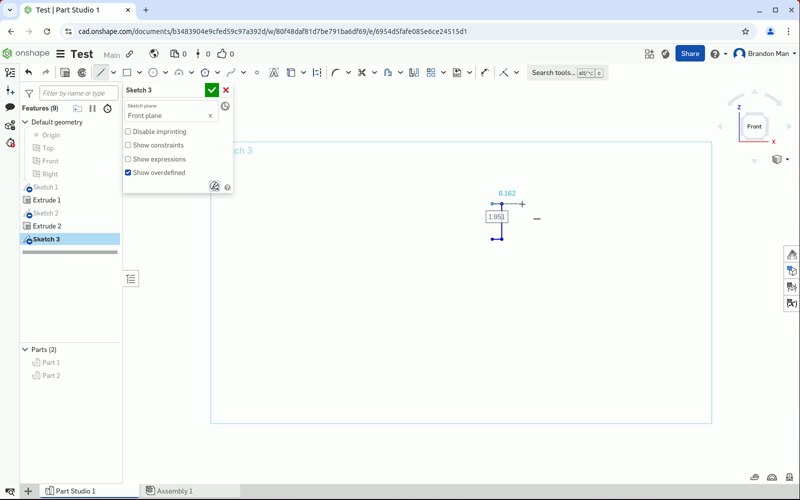
mouse_move(492, 239)
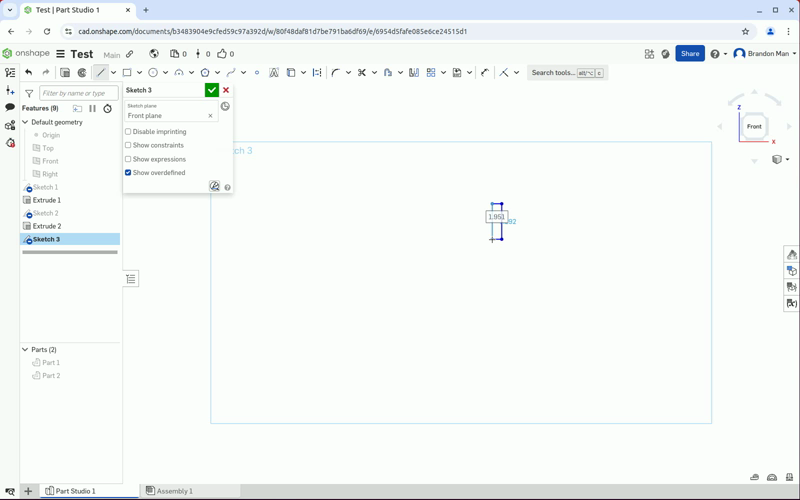
key_up(shift)
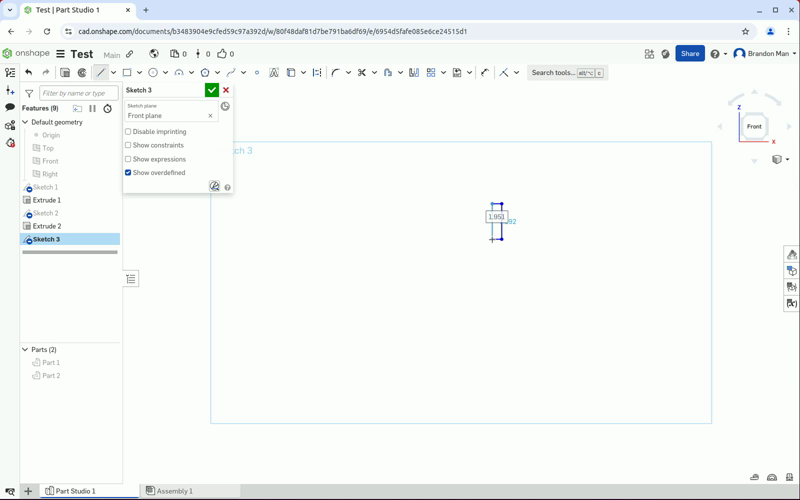
click(492, 239)
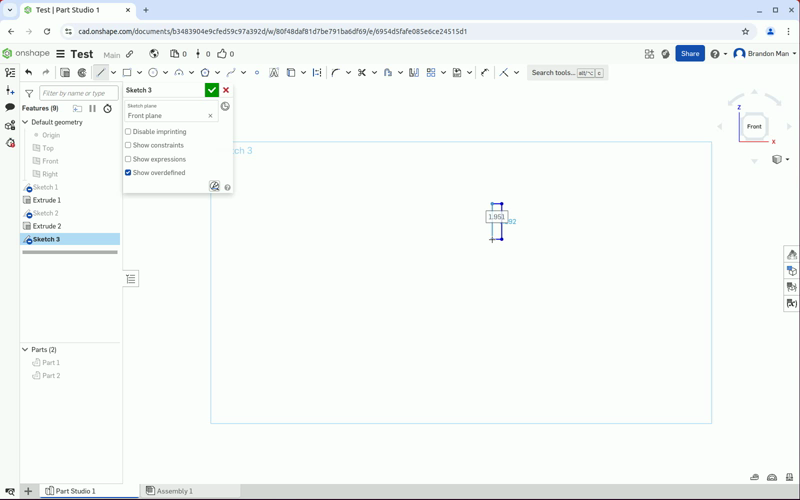
key(esc)
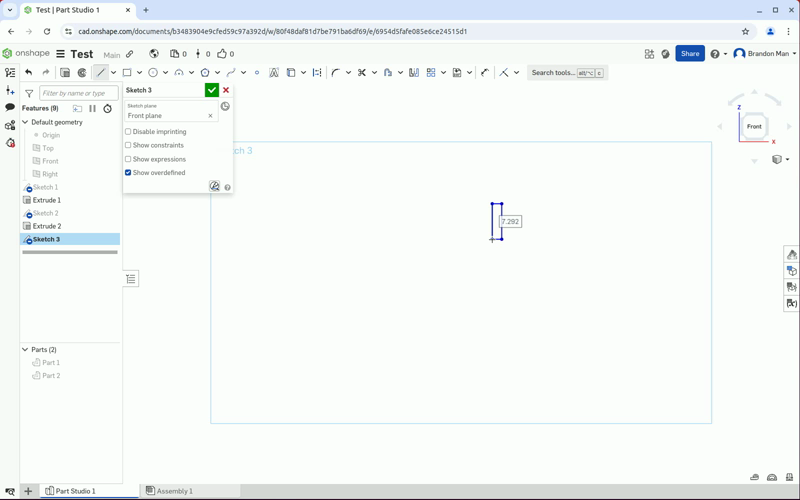
mouse_move(500, 229)
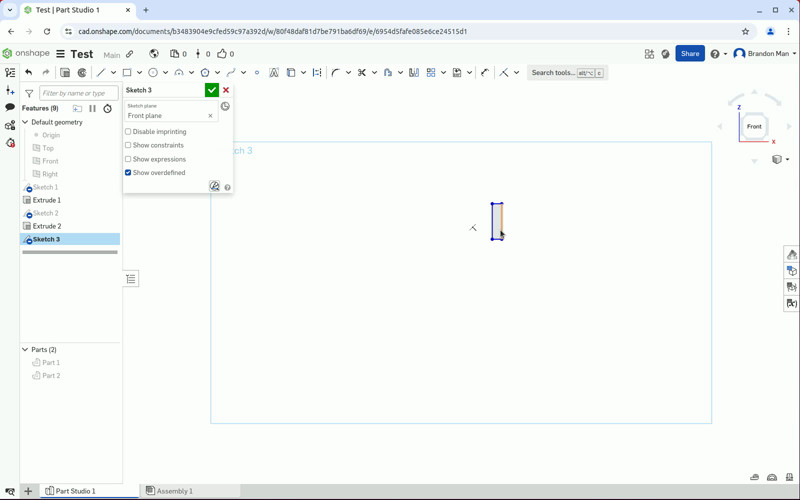
scroll(6)
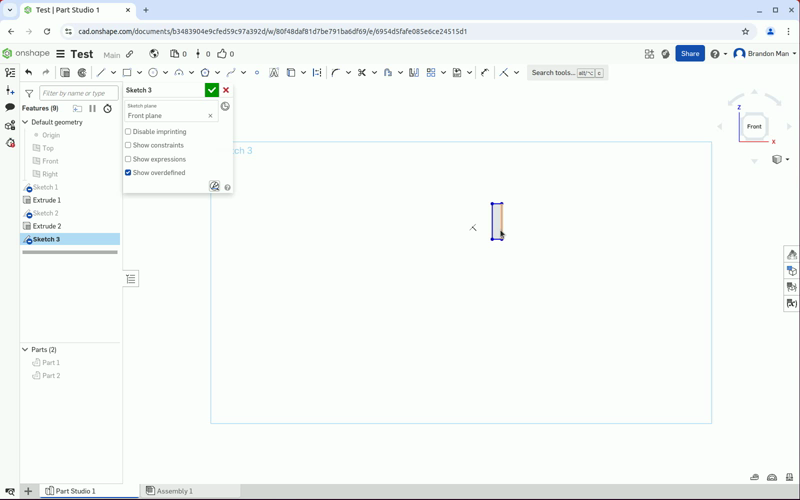
scroll(6)
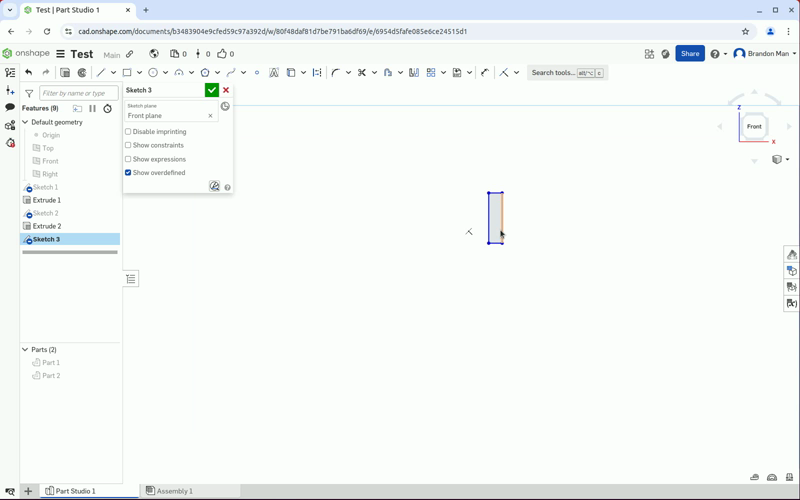
scroll(6)
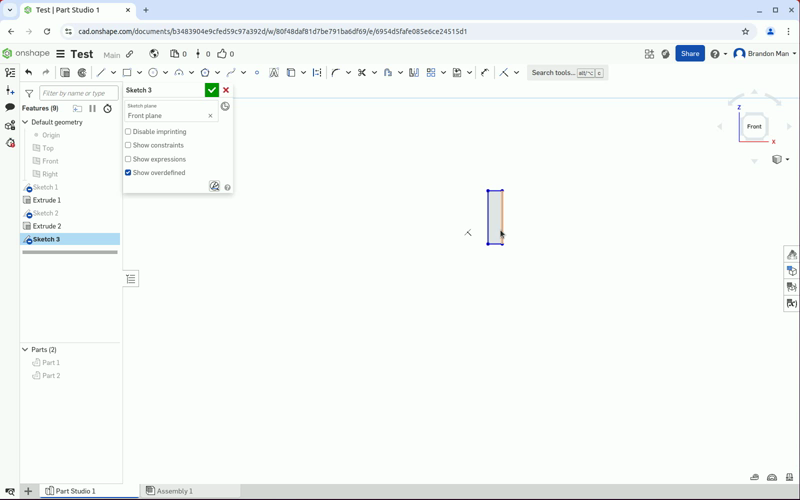
scroll(6)
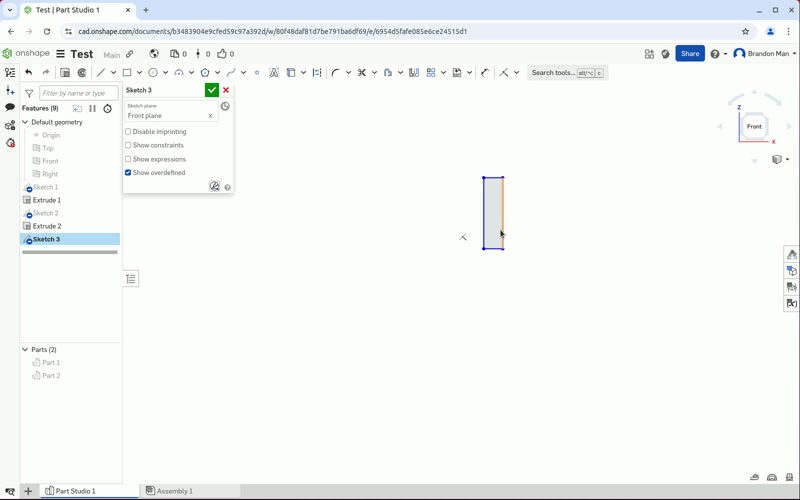
scroll(6)
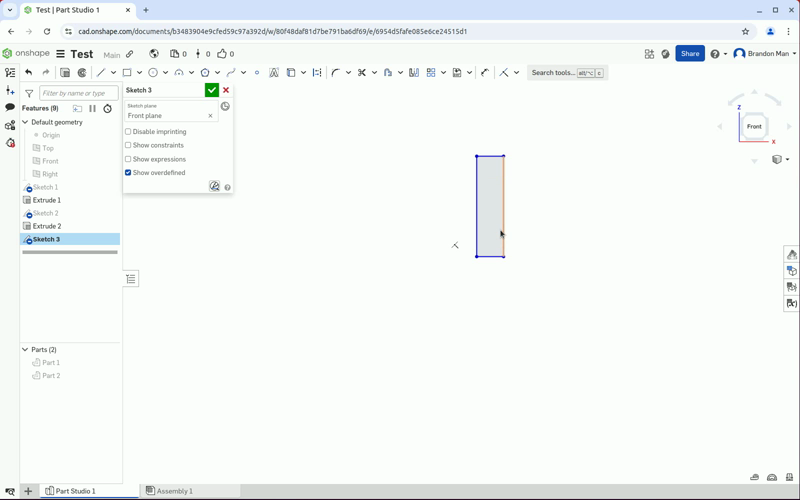
scroll(6)
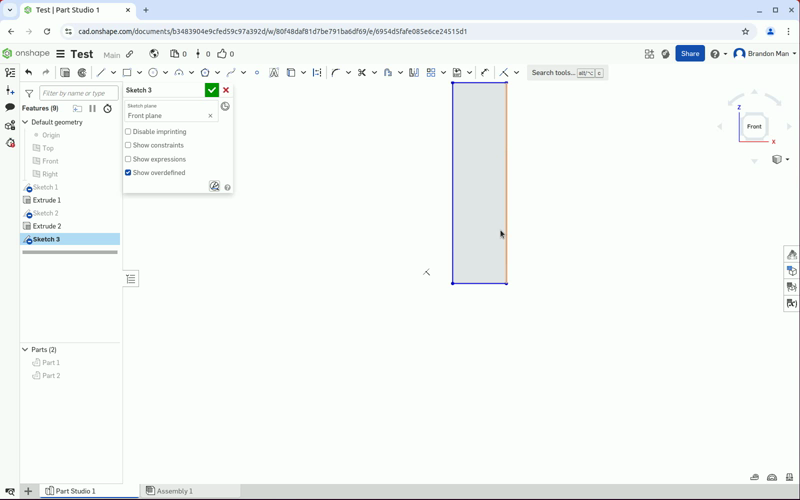
scroll(6)
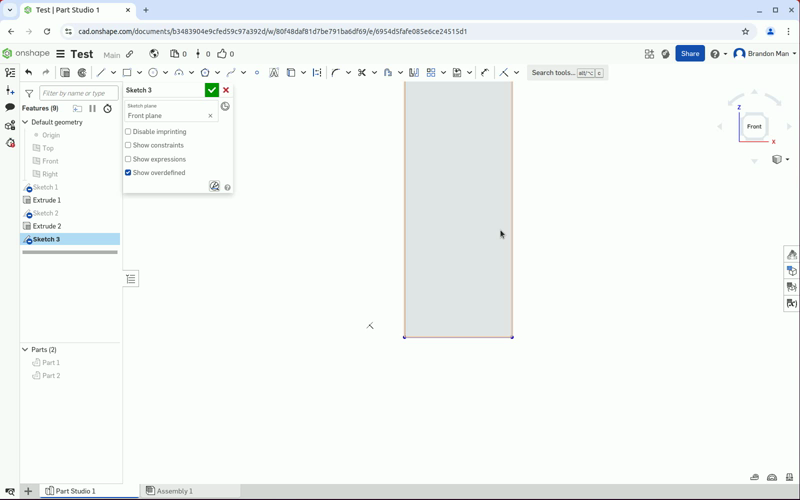
click(500, 229)
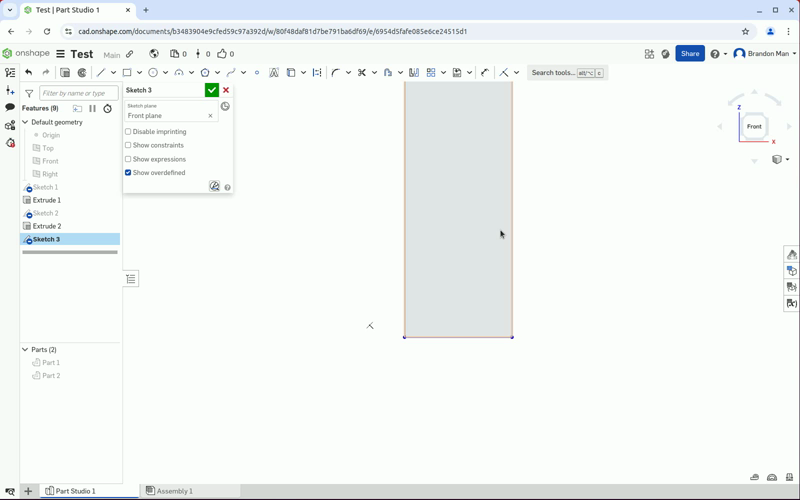
scroll(-6)
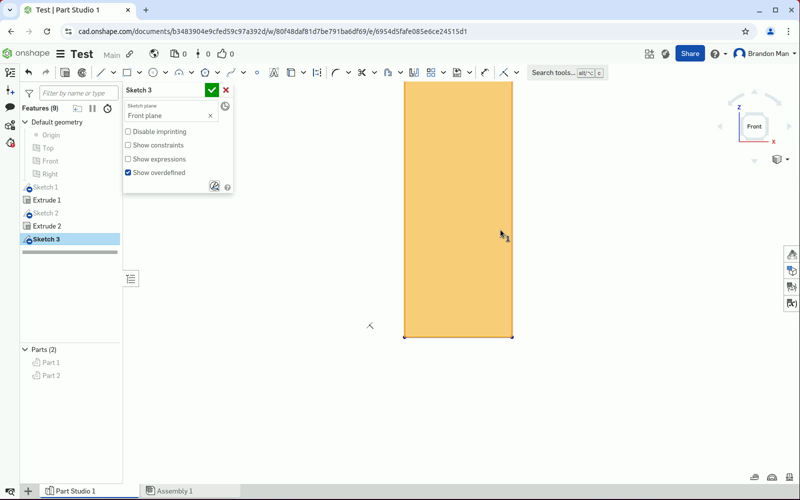
scroll(-6)
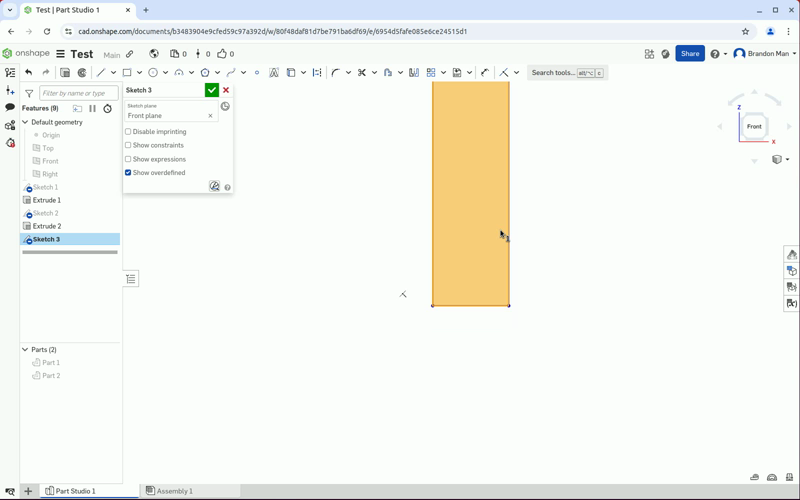
scroll(-6)
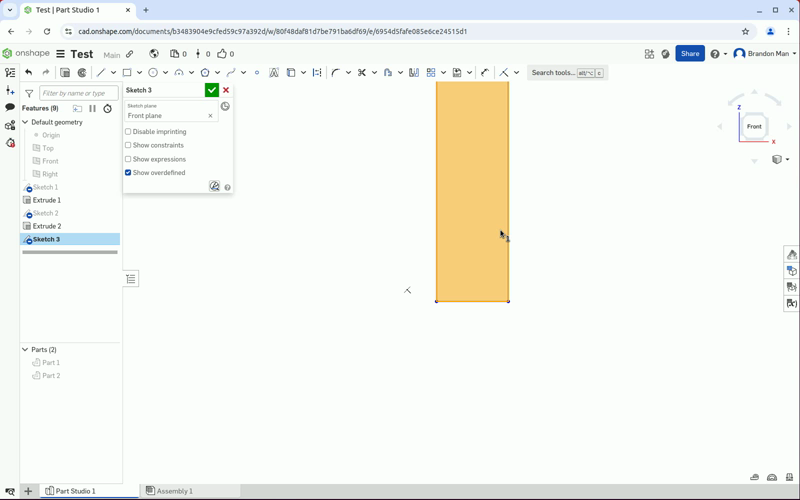
scroll(-6)
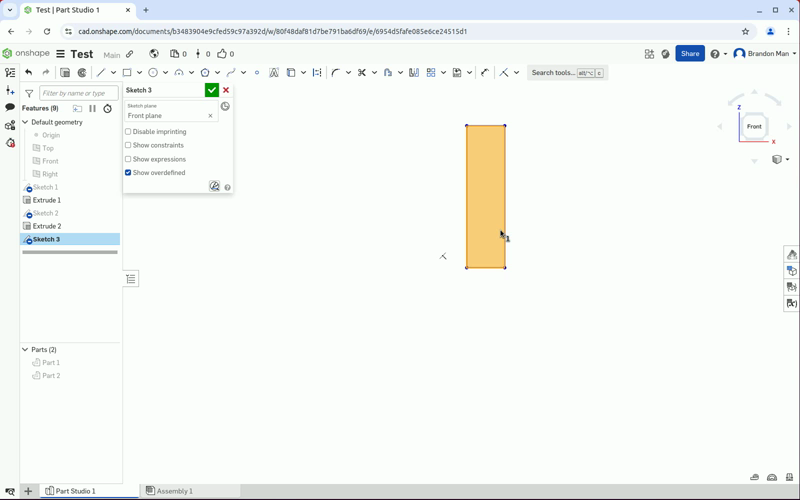
scroll(-6)
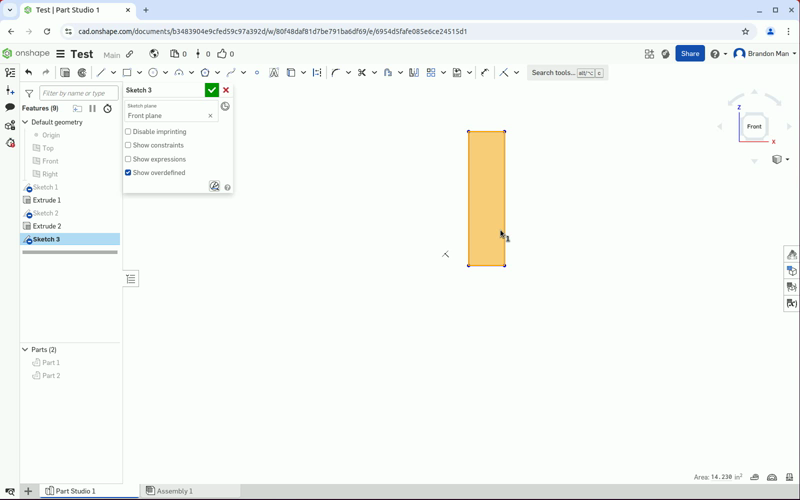
scroll(-6)
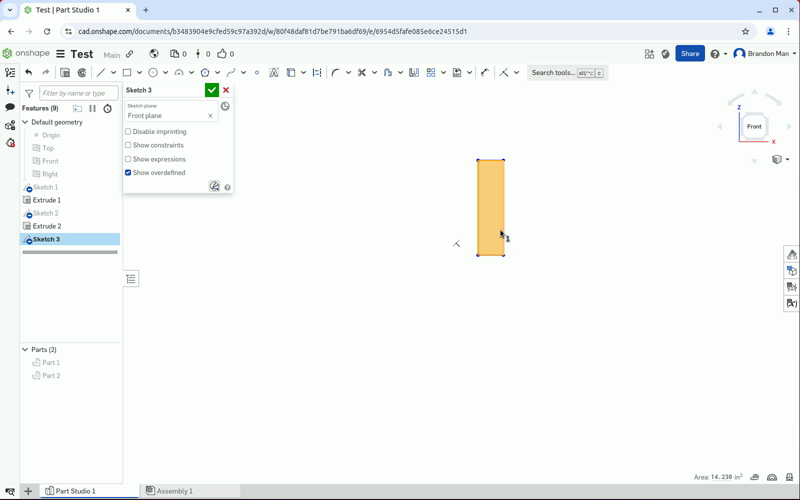
scroll(-6)
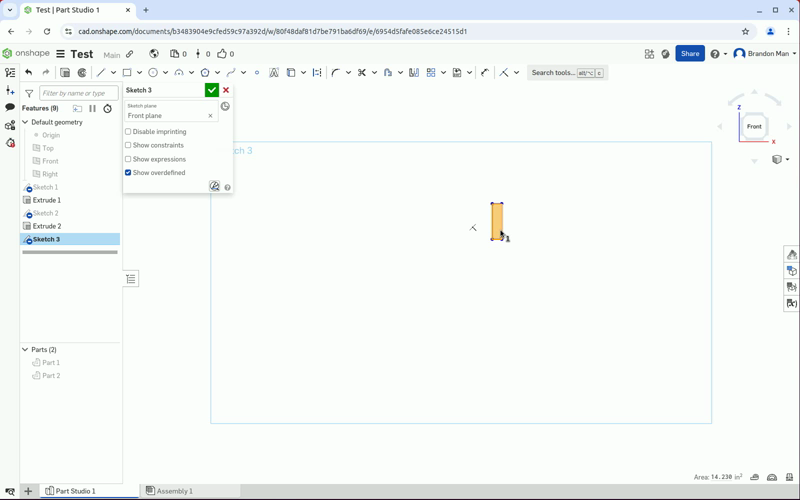
mouse_move(73, 352)
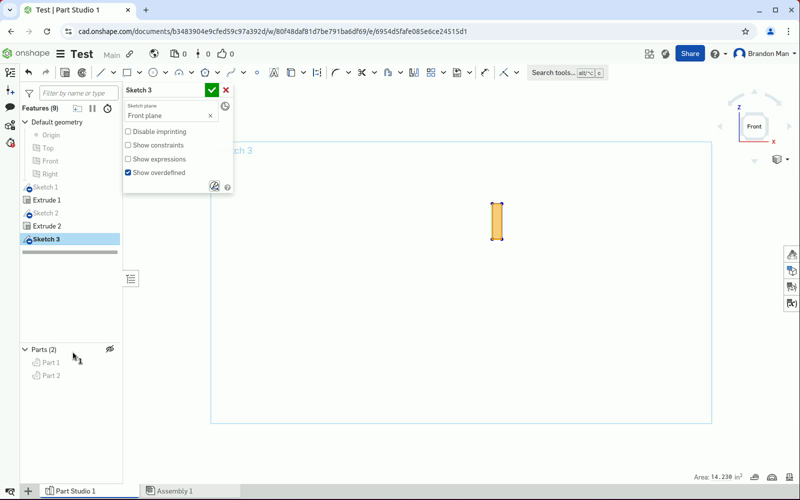
key(shift+y)
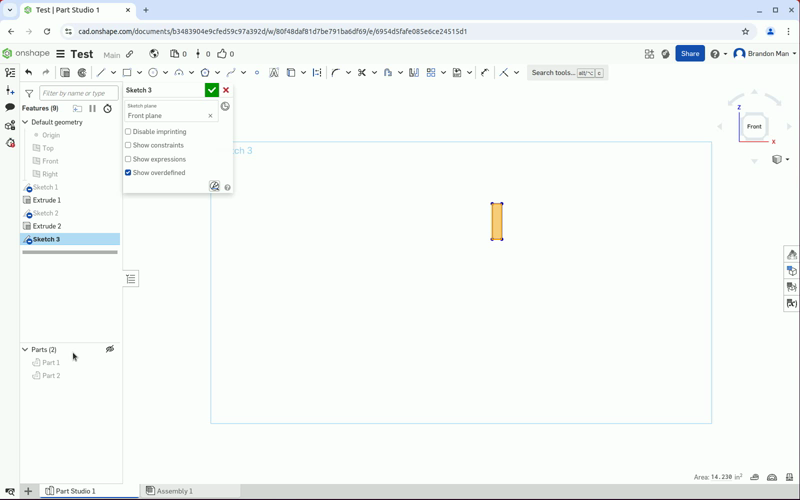
key(shift+e)
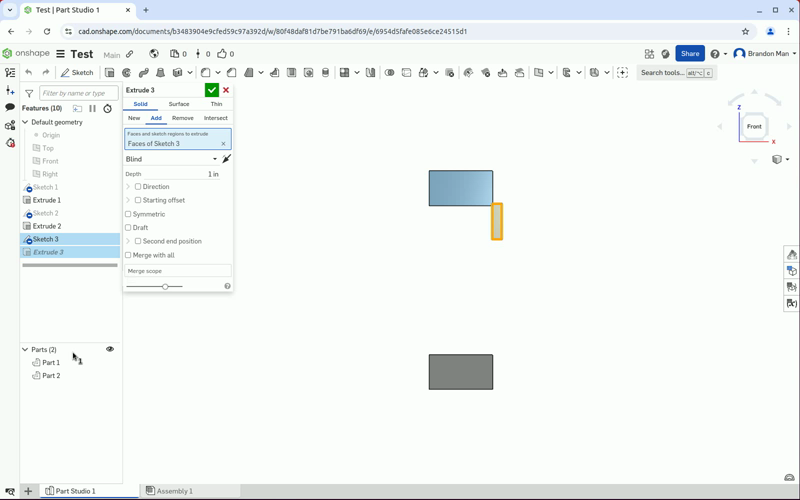
mouse_move(143, 106)
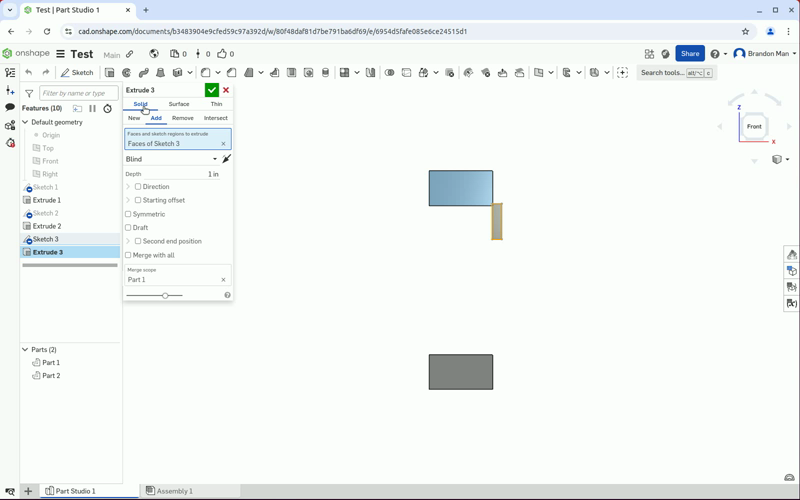
click(143, 106)
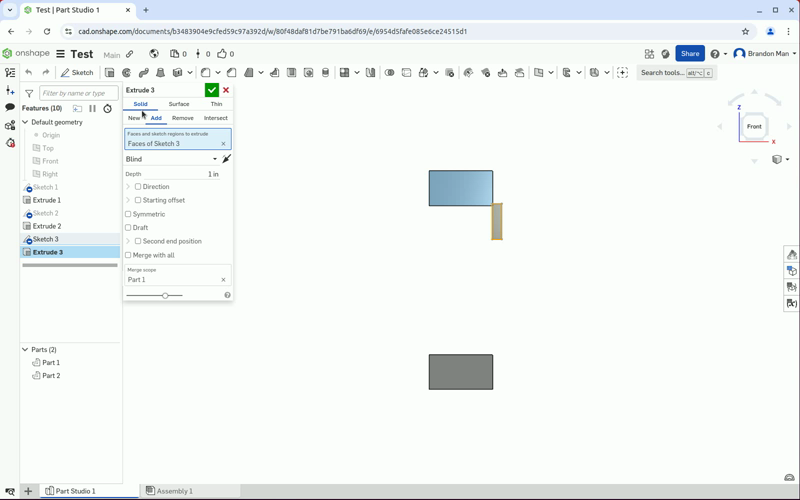
mouse_move(137, 120)
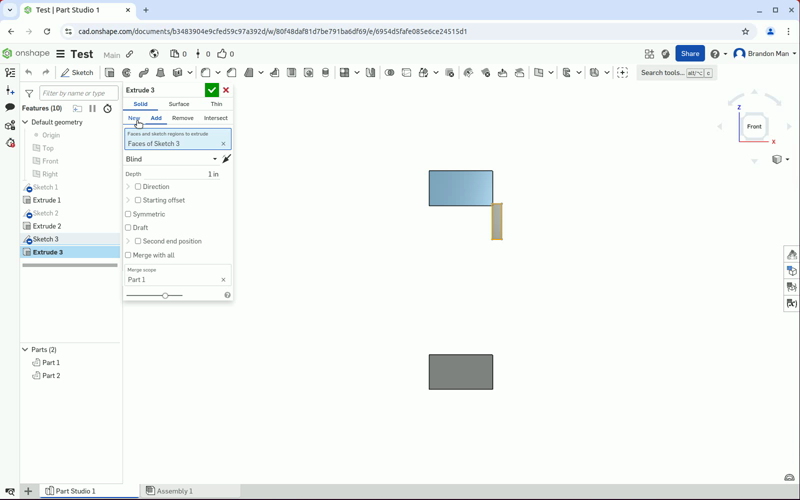
click(137, 120)
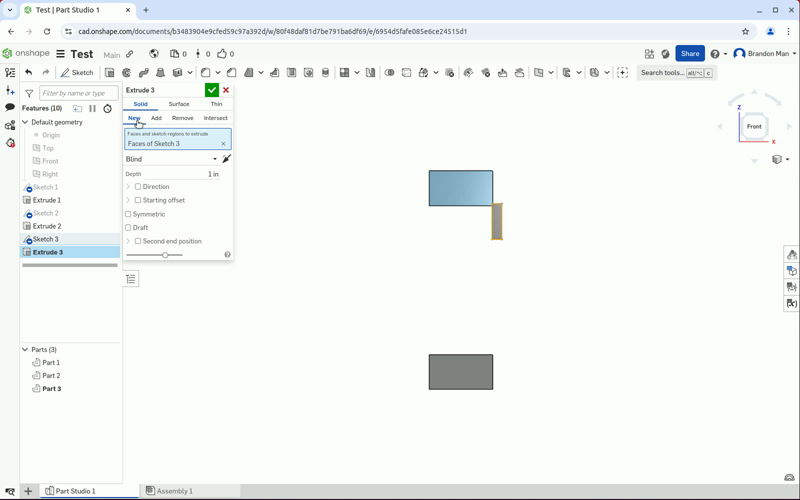
key(tab, 4)
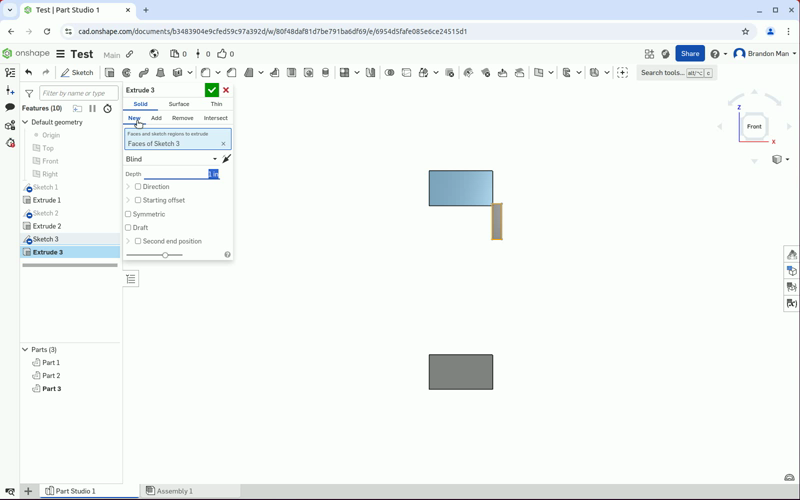
text(1.685)
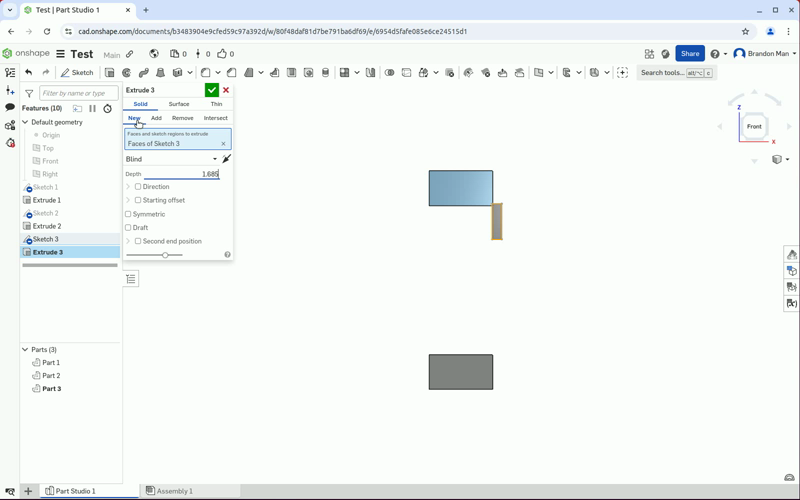
key(enter)
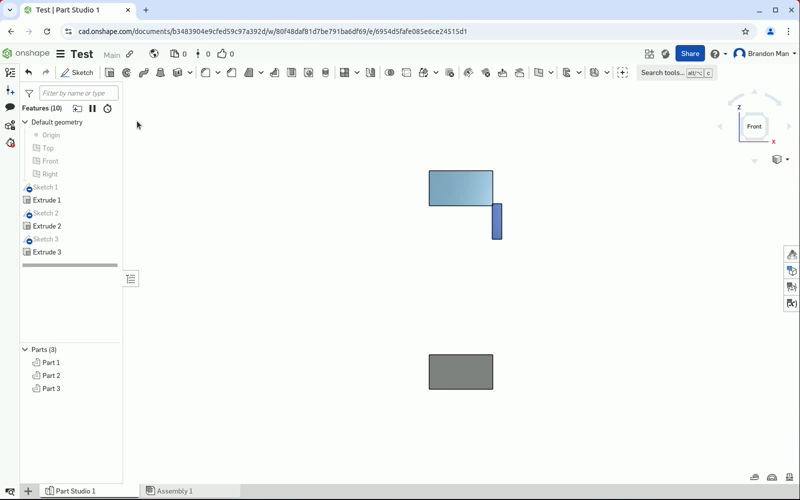
key(shift+h)
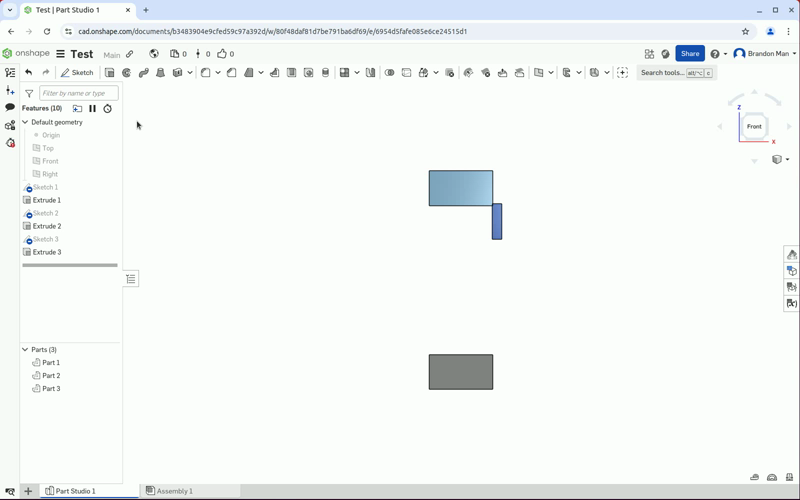
key(shift+h)
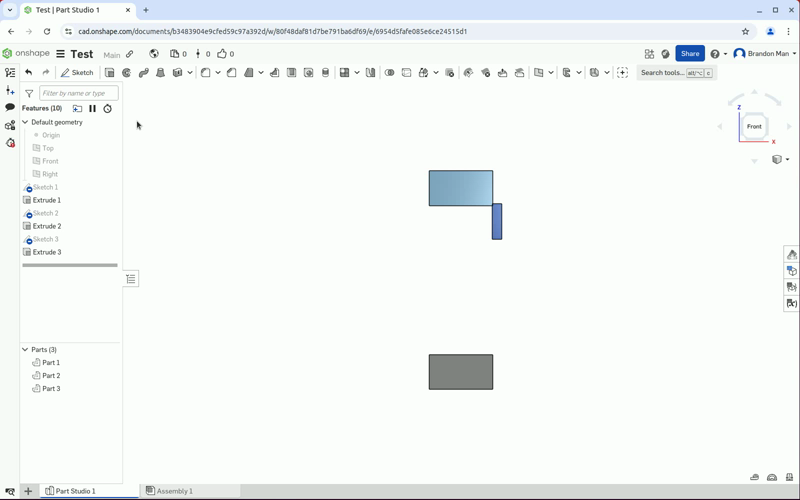
mouse_move(73, 189)
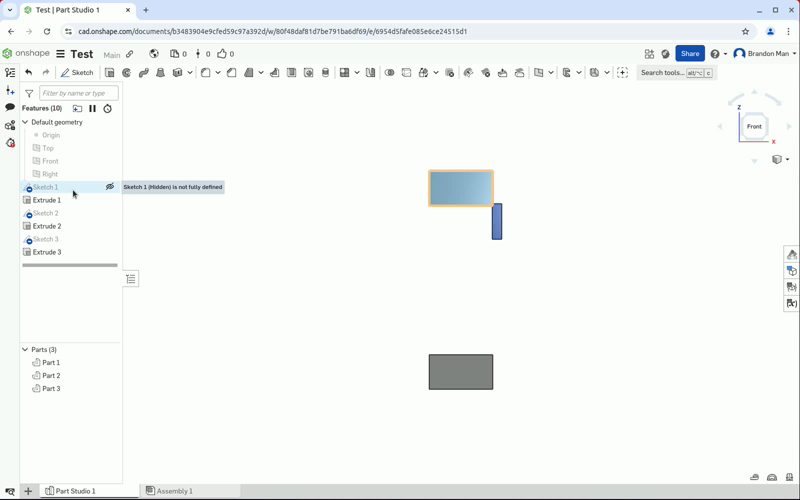
click(73, 189)
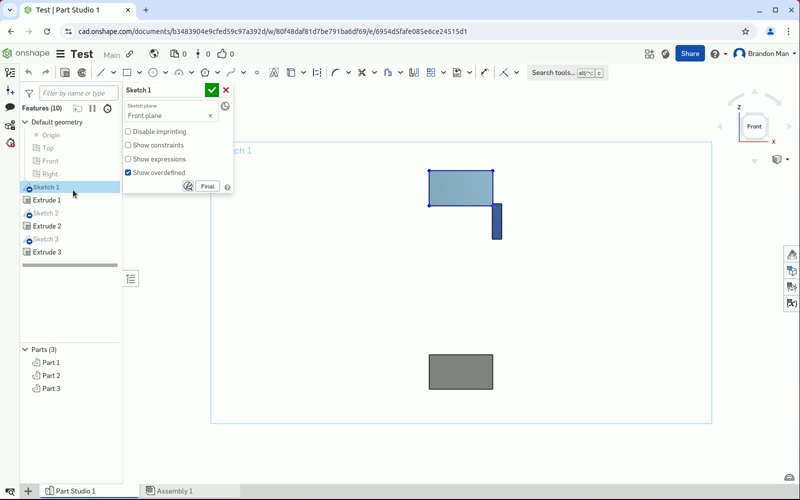
mouse_move(229, 92)
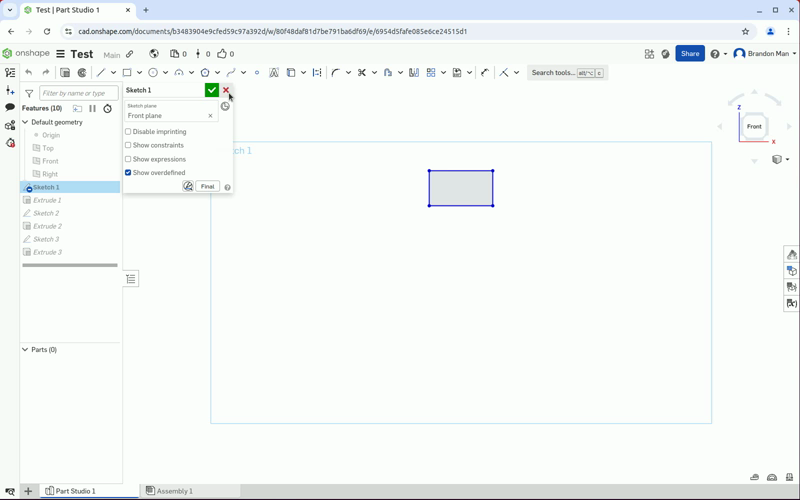
click(229, 92)
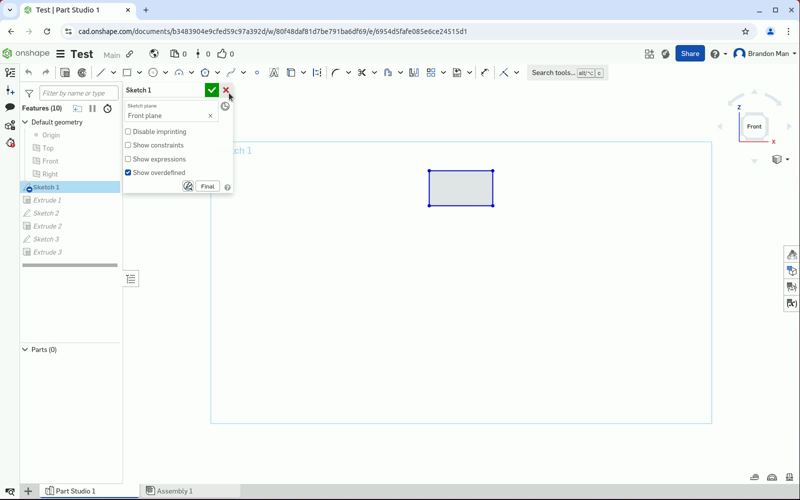
key(shift+s)
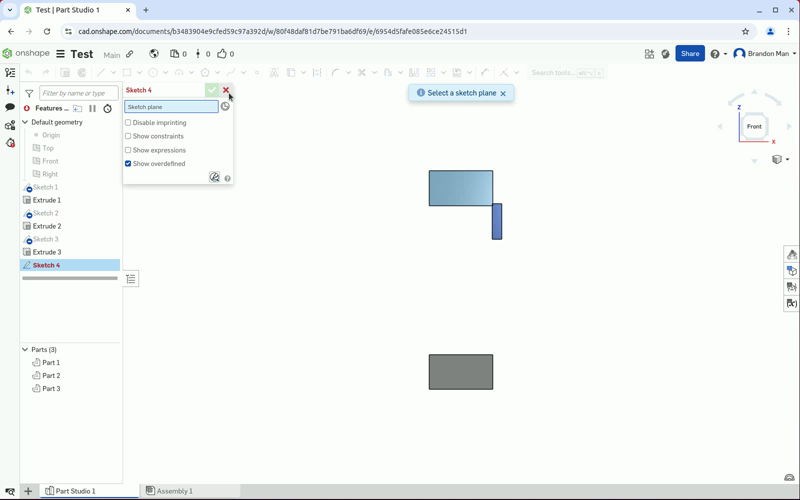
mouse_move(73, 163)
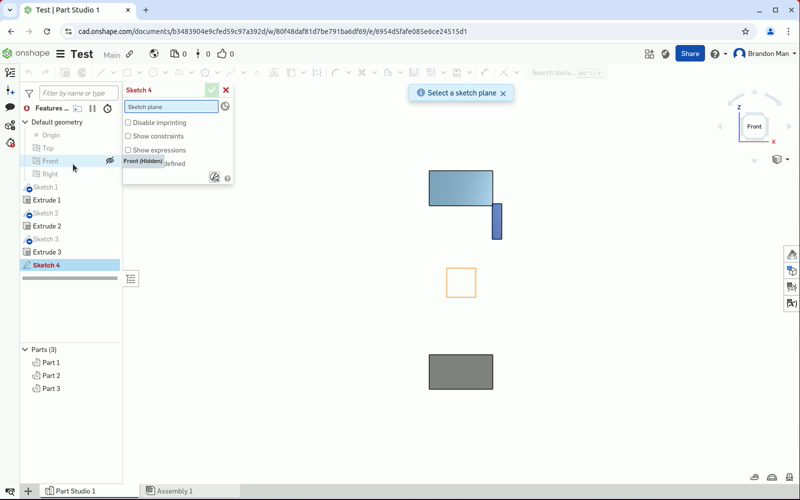
click(73, 163)
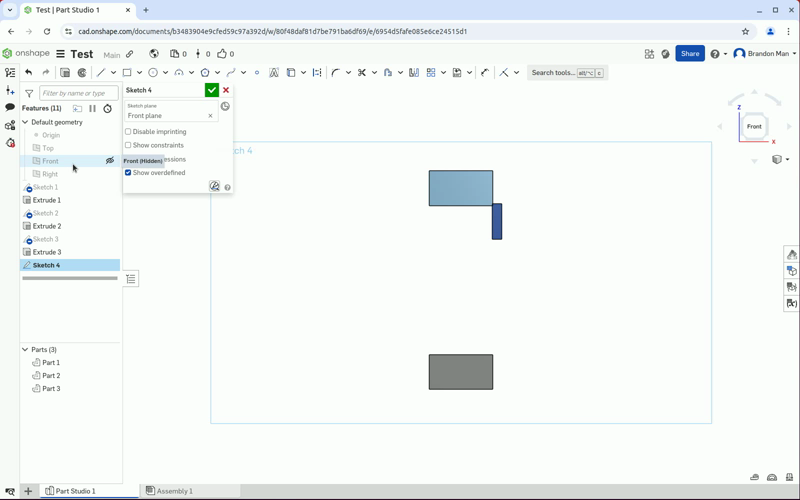
mouse_move(73, 352)
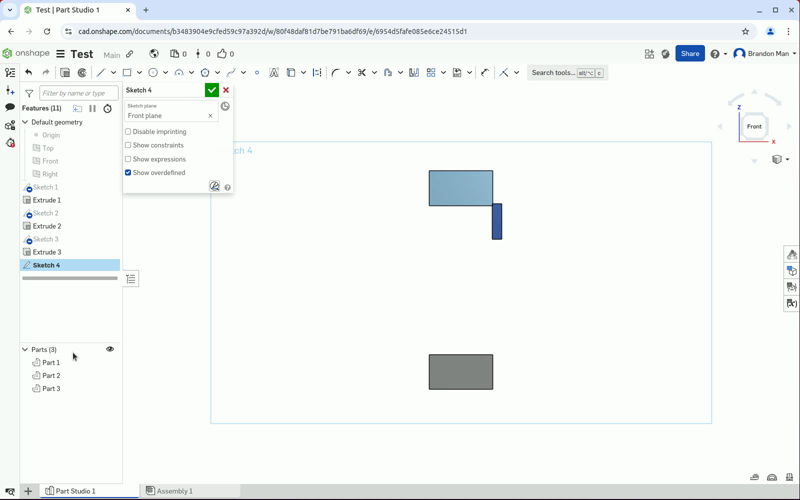
key(y)
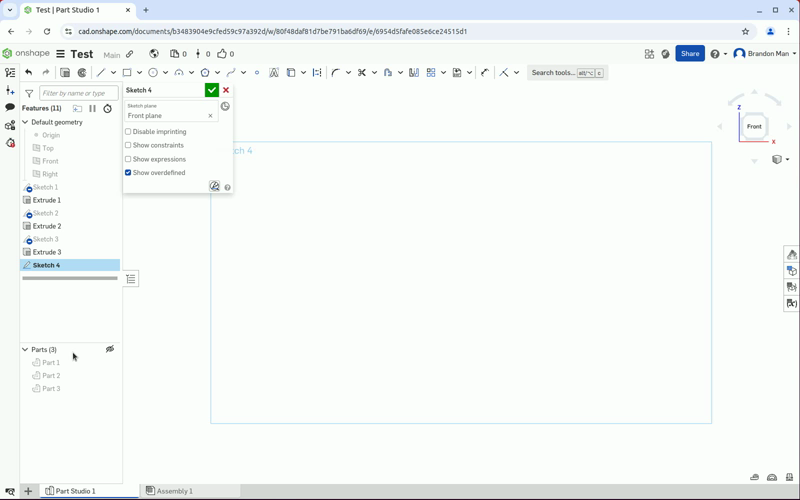
key(l)
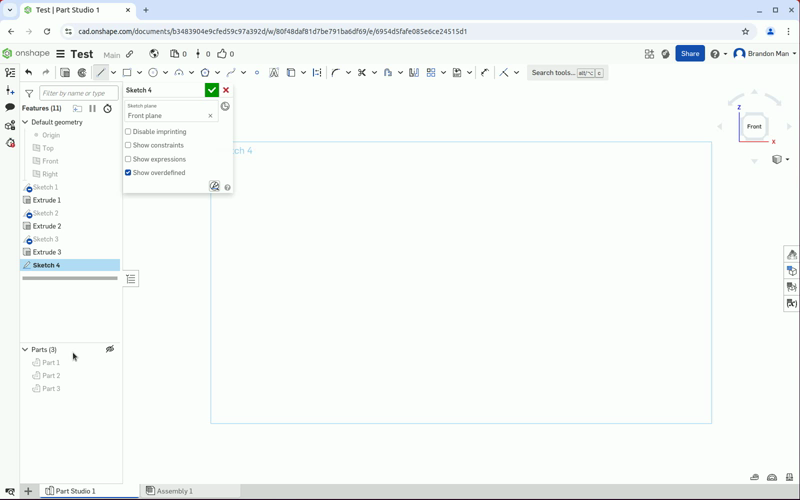
key_down(shift)
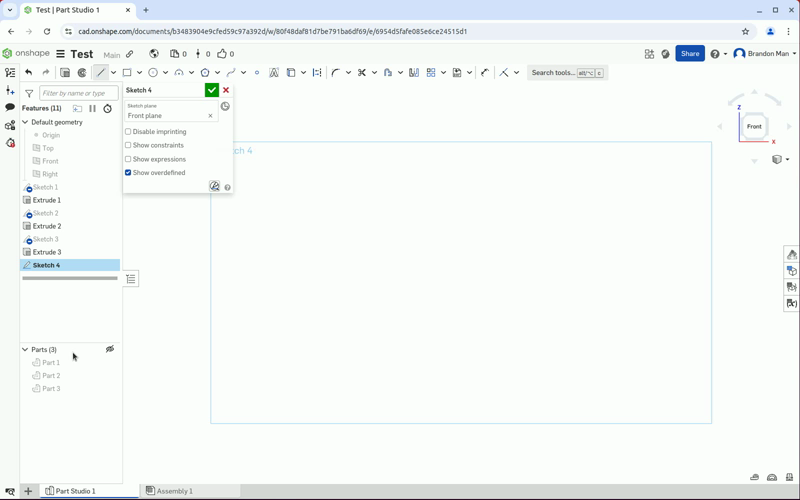
mouse_move(420, 239)
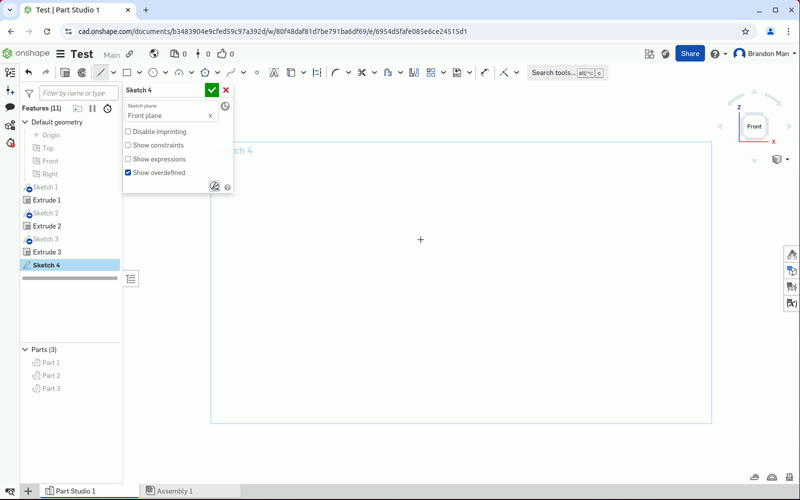
click(420, 239)
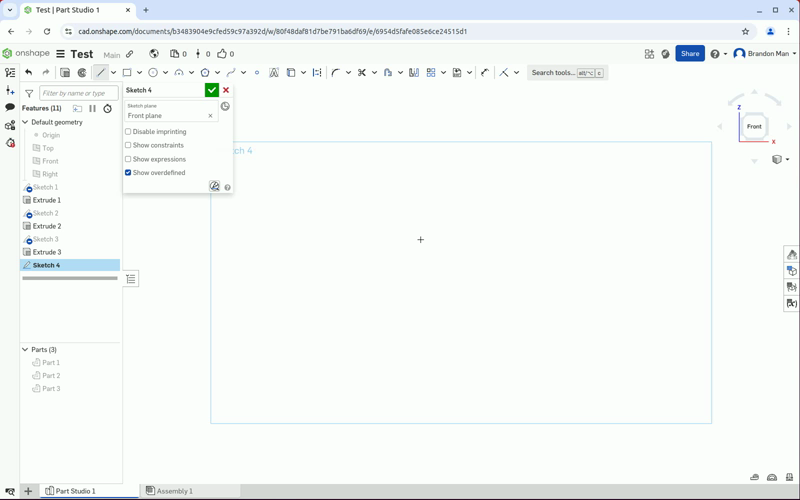
key_up(shift)
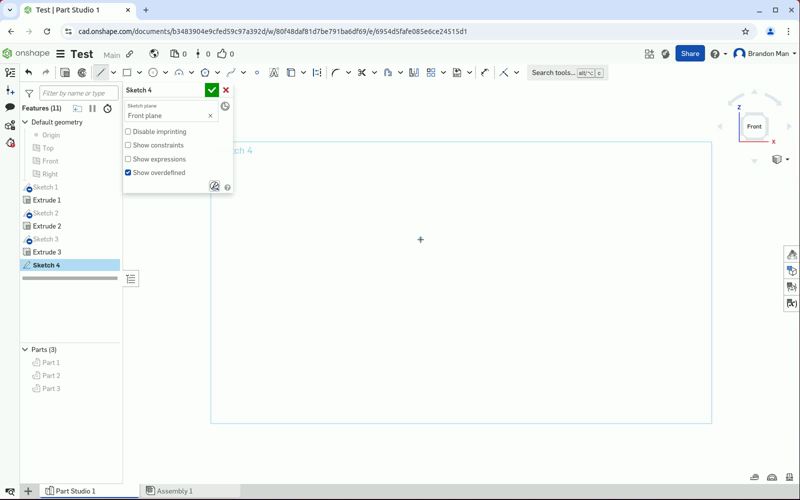
key_down(shift)
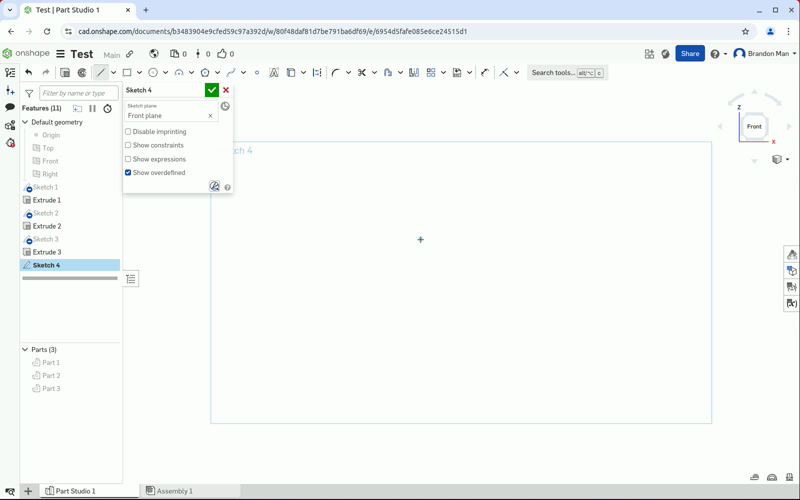
mouse_move(450, 239)
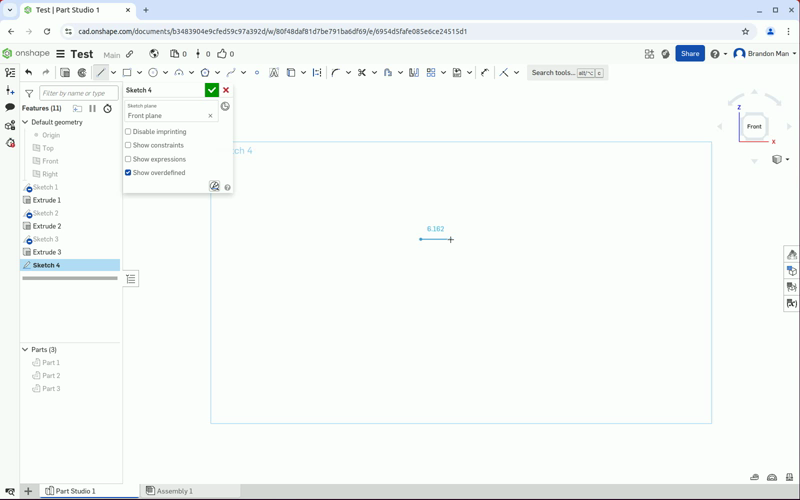
mouse_move(429, 239)
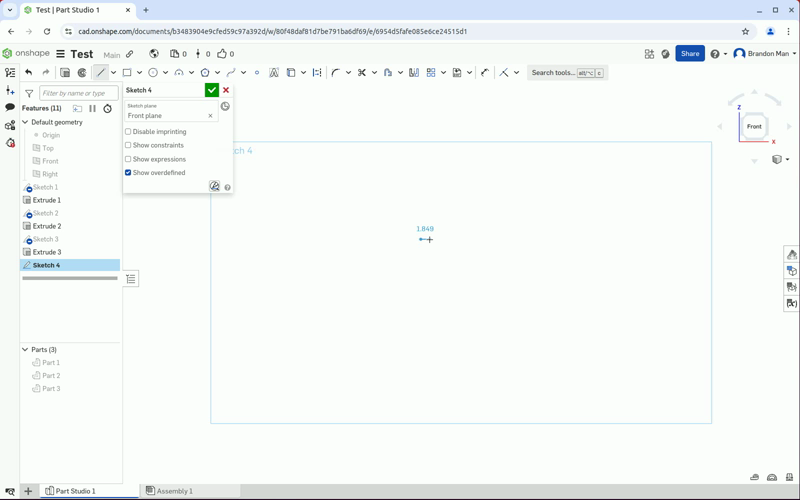
click(429, 239)
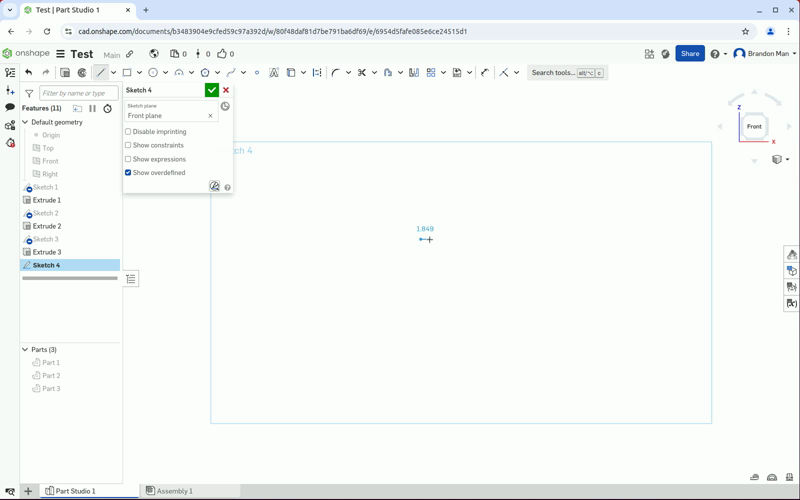
key_up(shift)
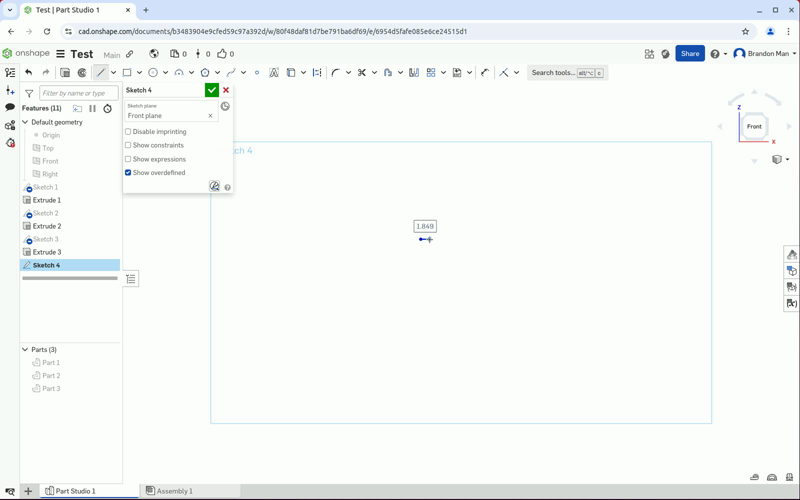
key_down(shift)
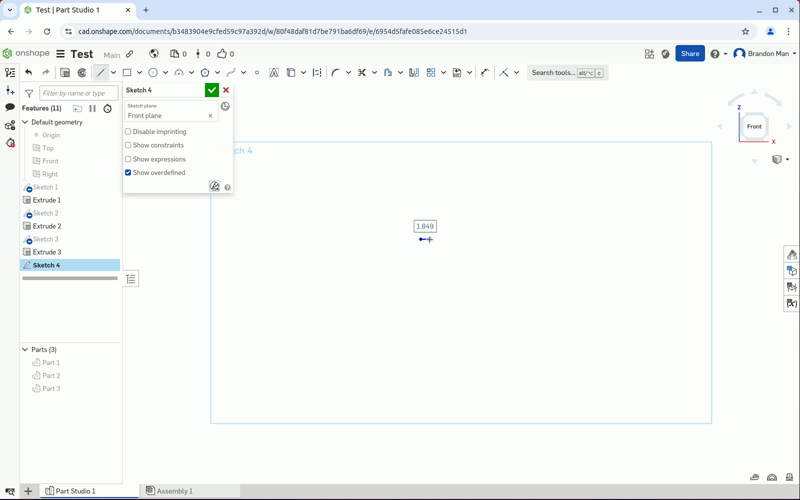
mouse_move(459, 239)
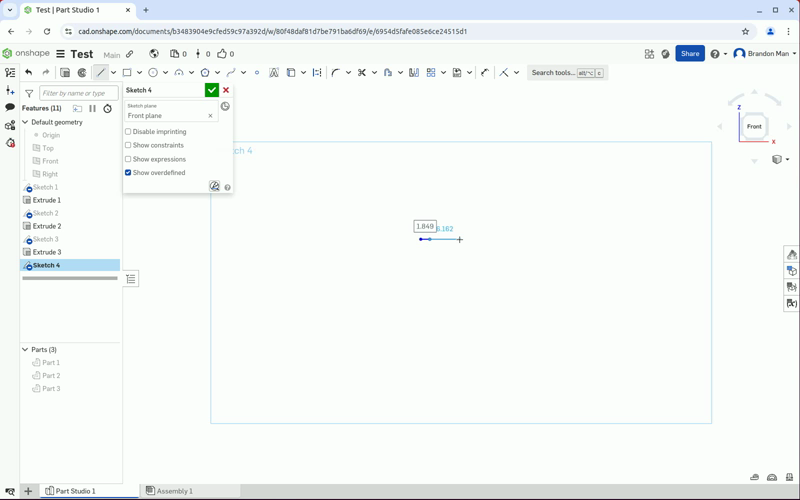
mouse_move(429, 203)
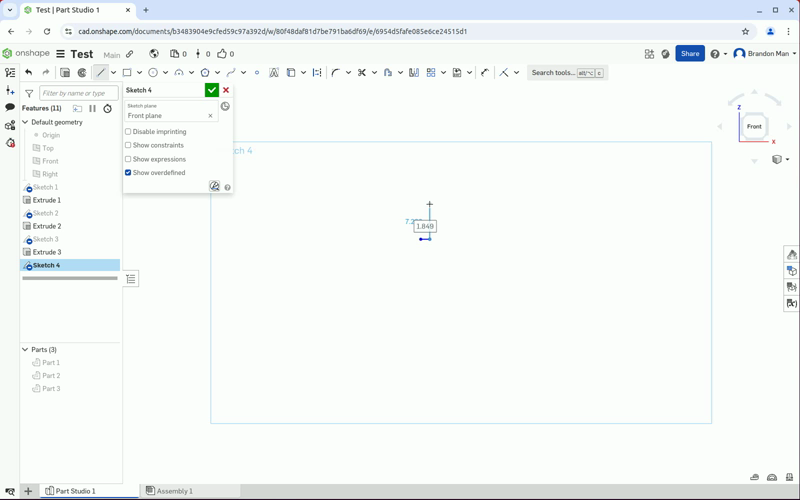
click(429, 203)
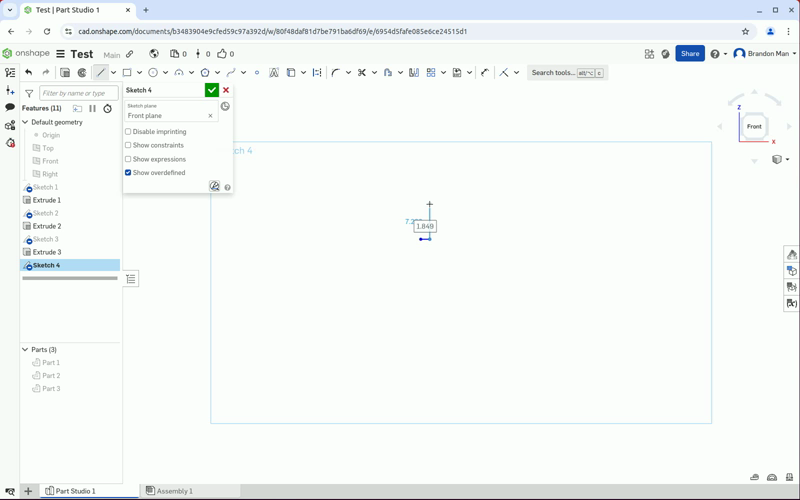
key_up(shift)
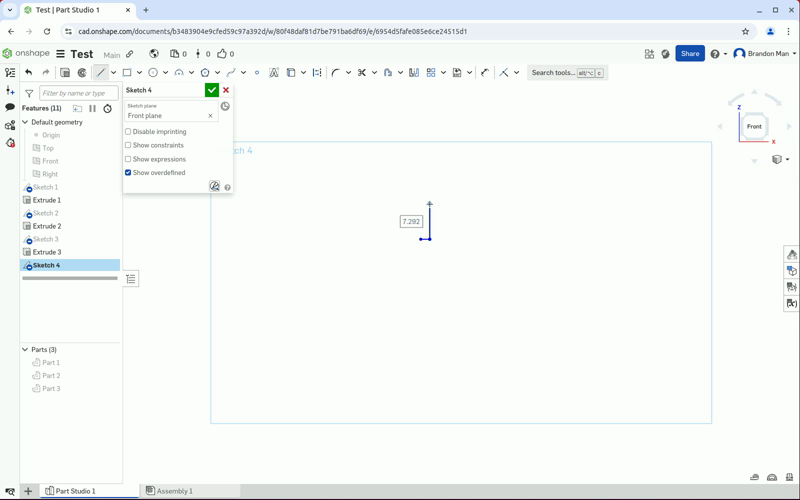
key_down(shift)
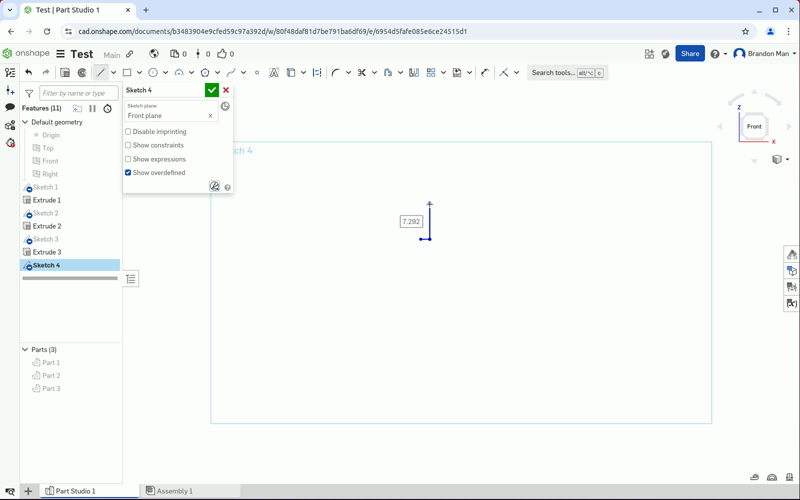
mouse_move(459, 203)
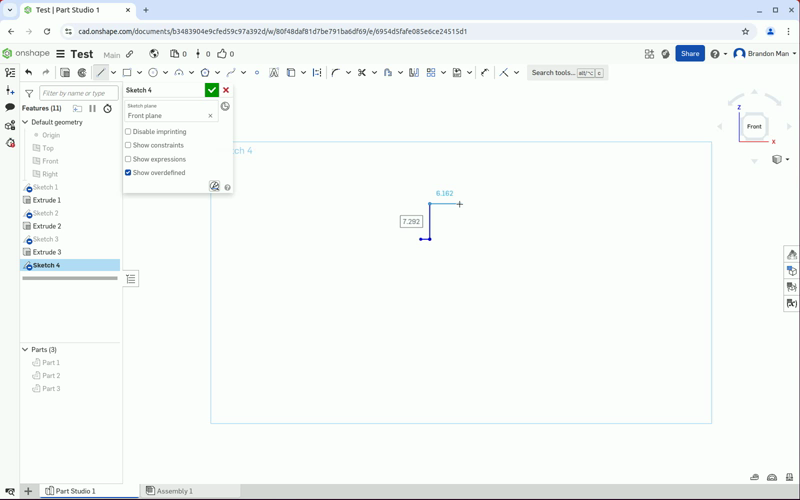
mouse_move(420, 203)
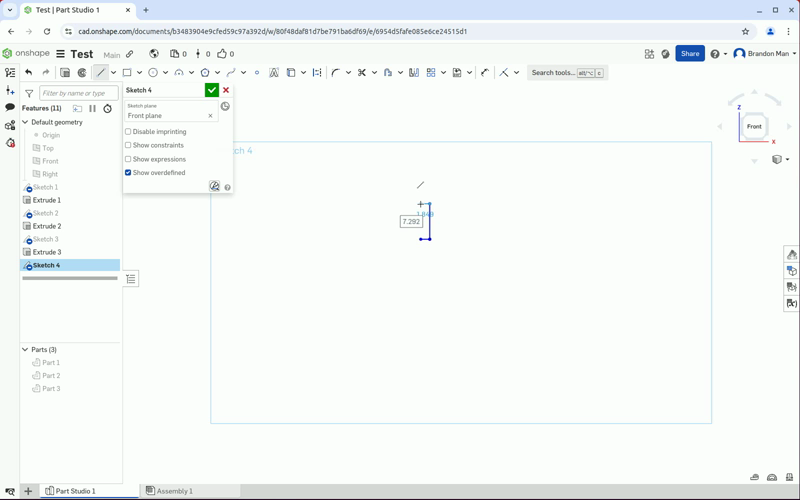
click(420, 203)
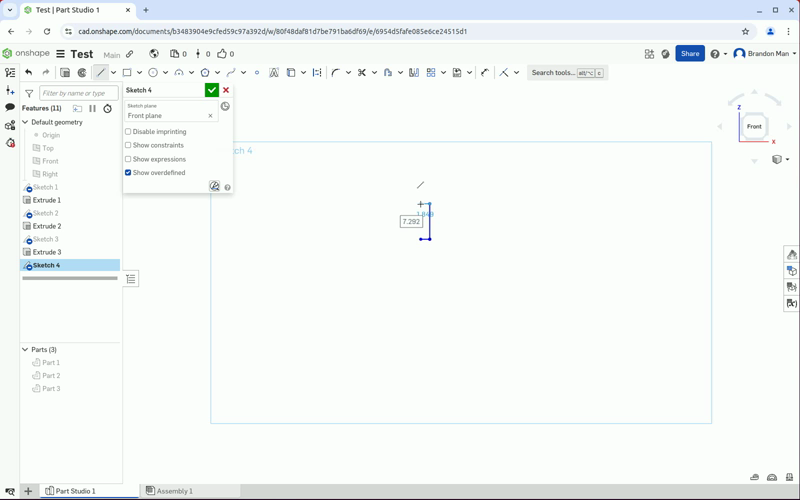
key_up(shift)
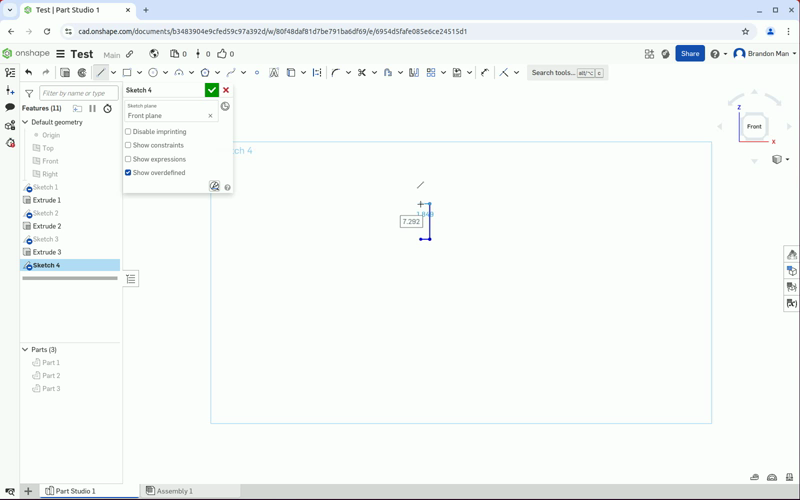
mouse_move(450, 203)
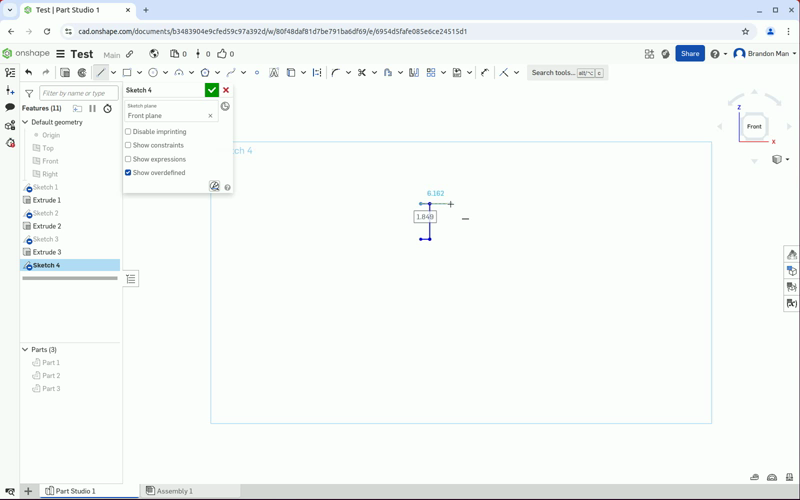
key_down(shift)
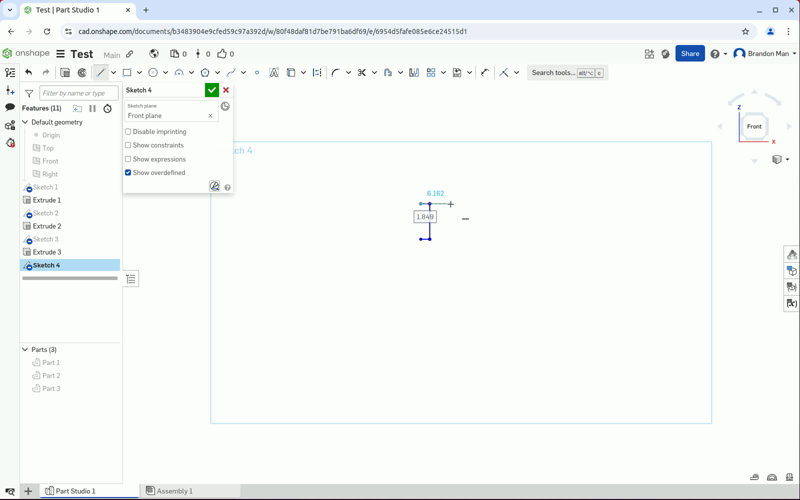
mouse_move(420, 239)
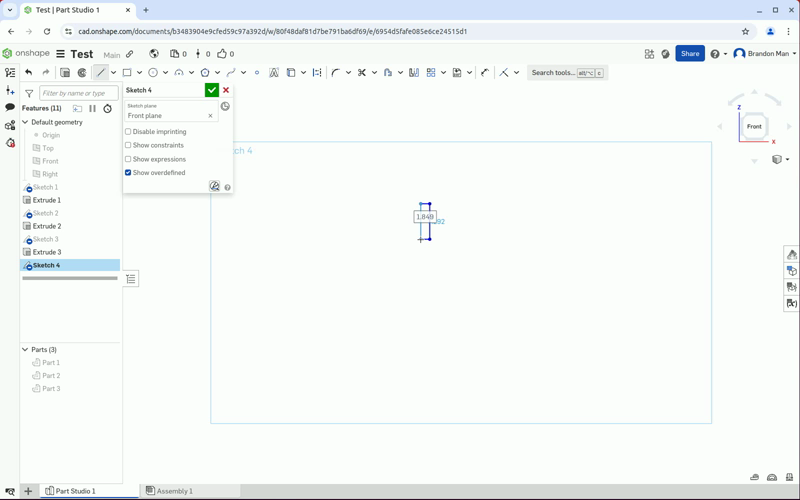
key_up(shift)
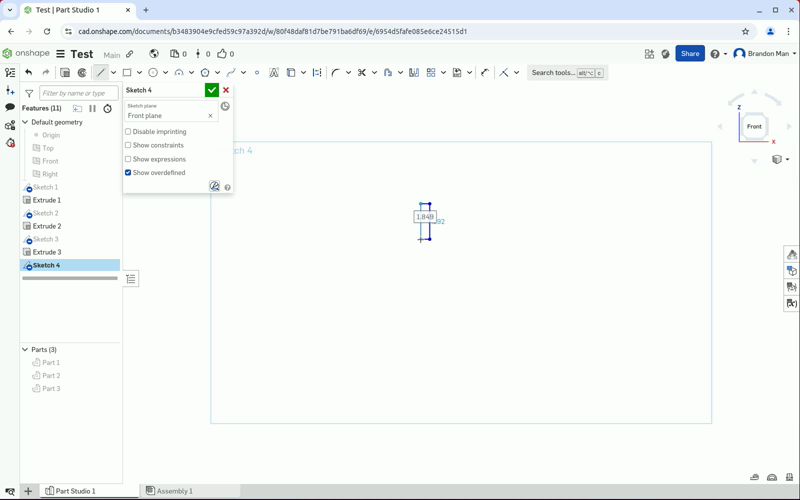
click(420, 239)
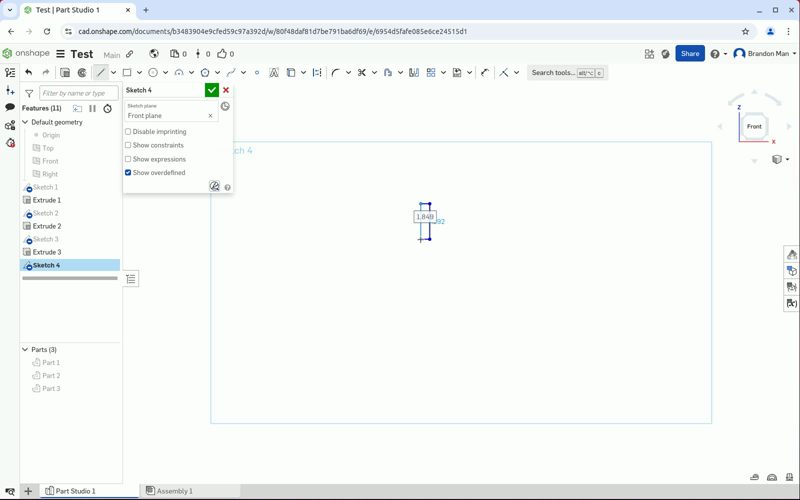
key(esc)
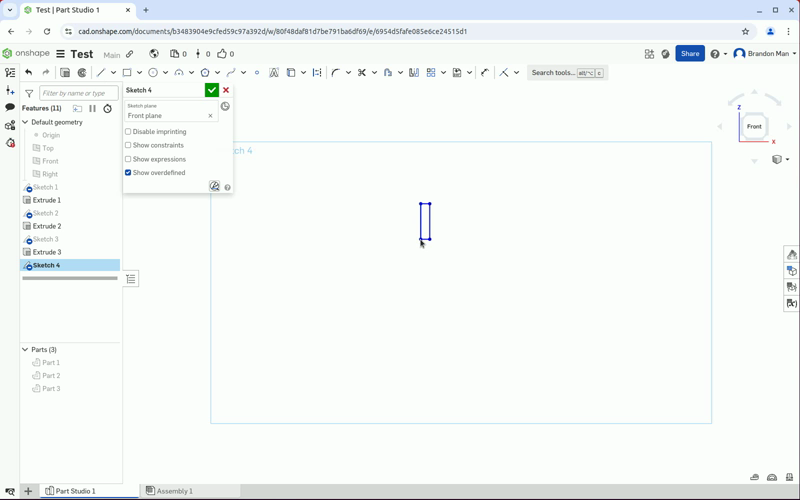
mouse_move(426, 225)
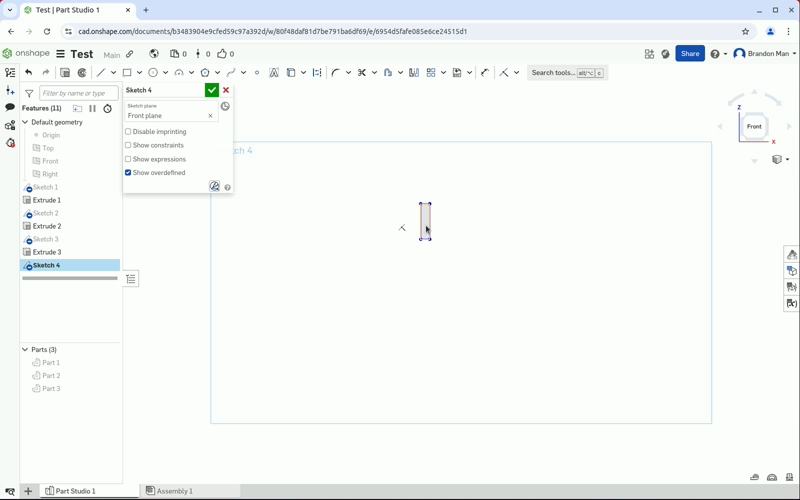
scroll(6)
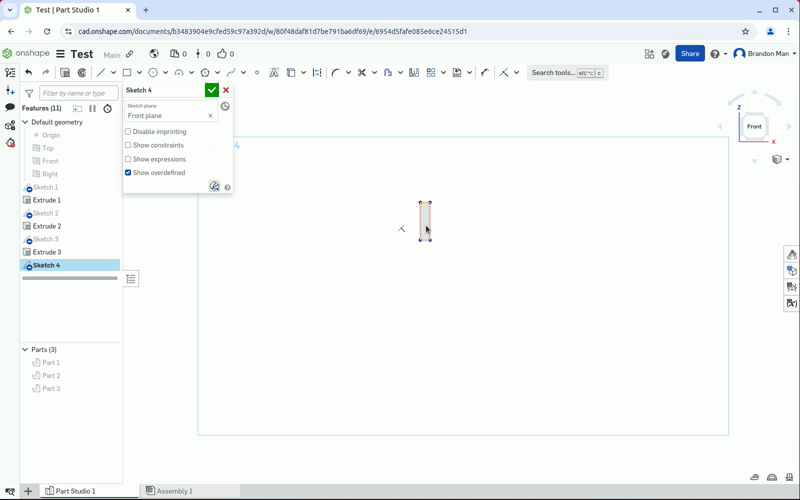
scroll(6)
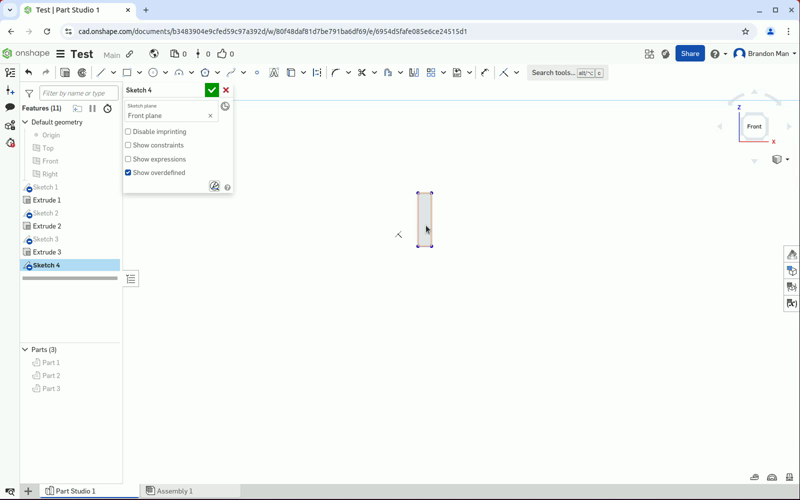
scroll(6)
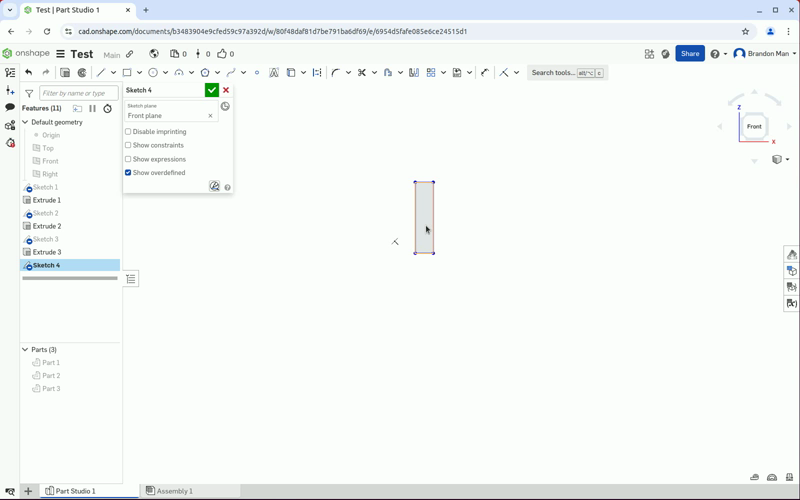
scroll(6)
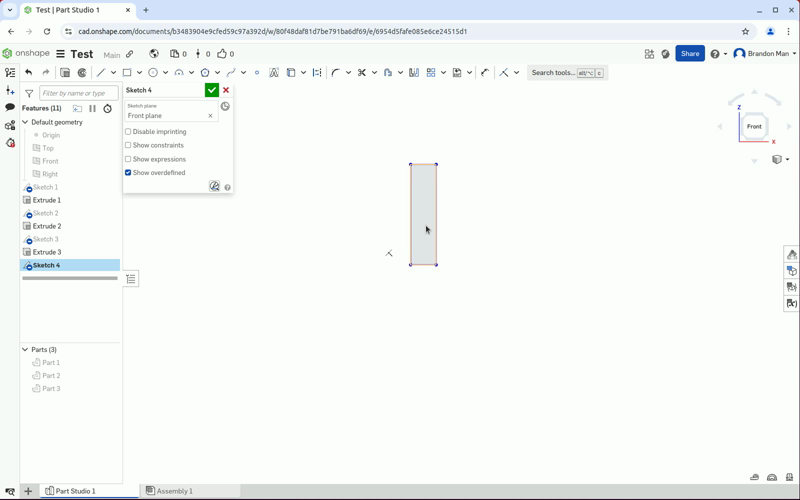
scroll(6)
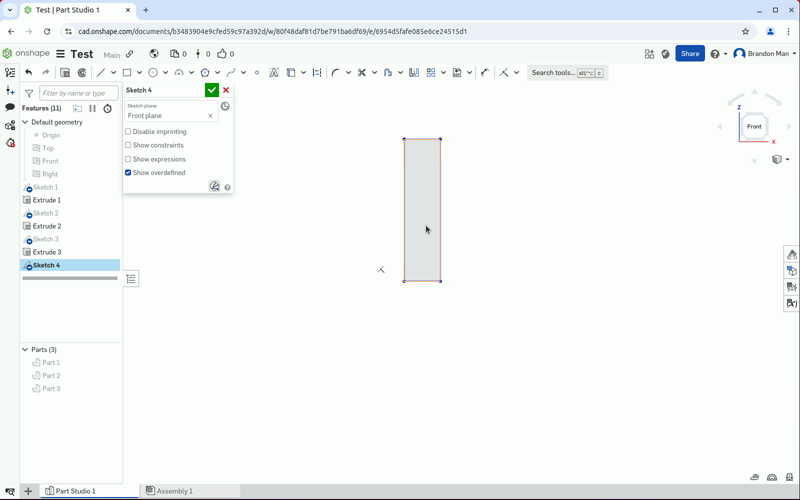
scroll(6)
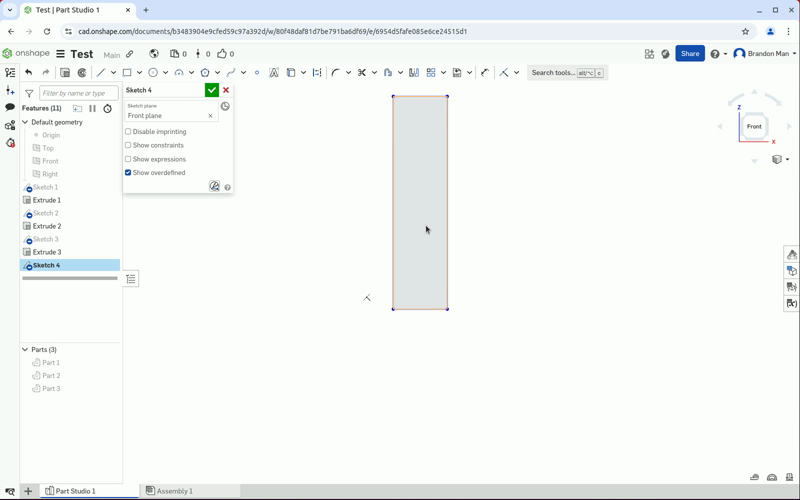
scroll(6)
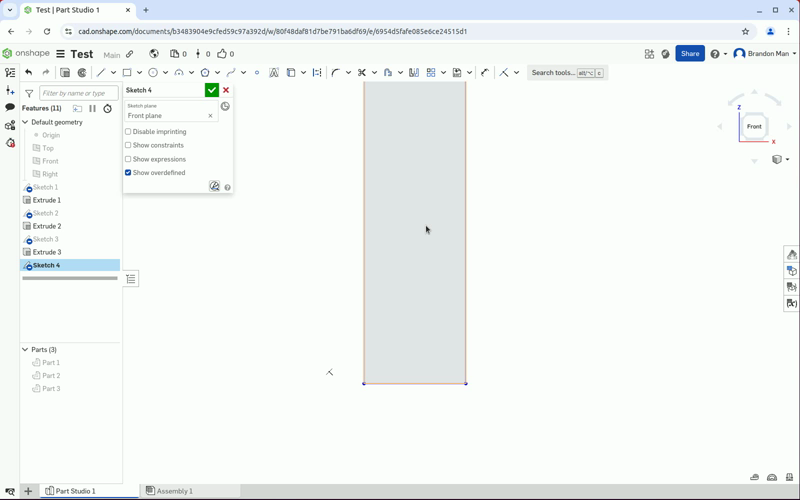
click(426, 225)
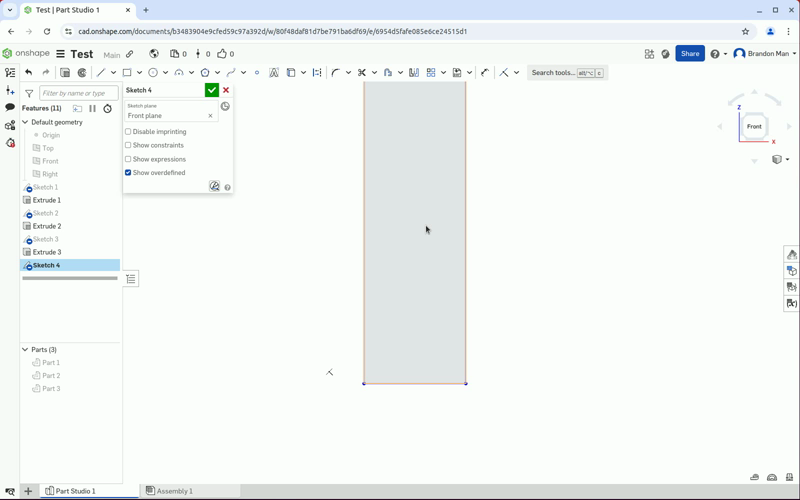
scroll(-6)
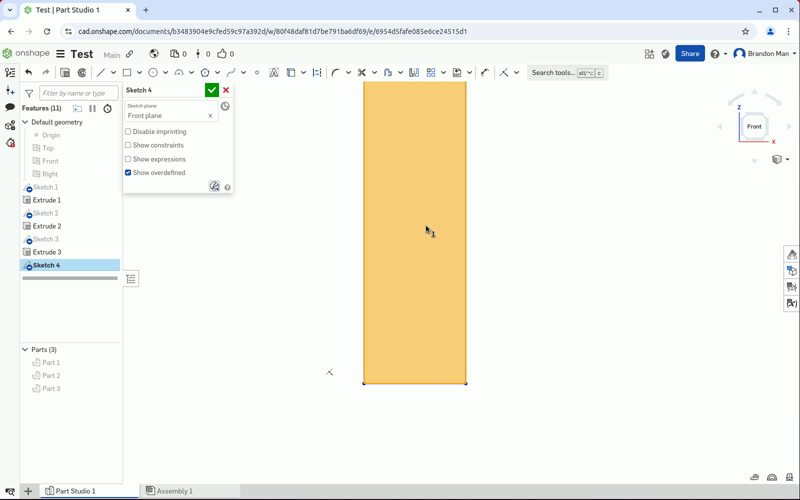
scroll(-6)
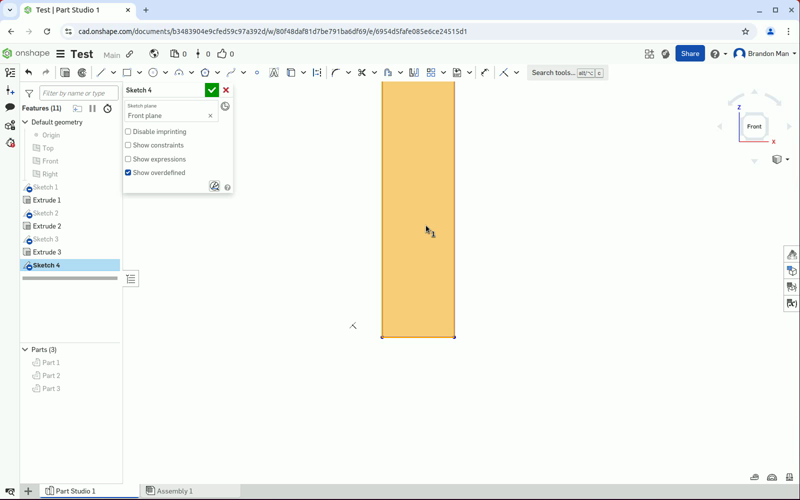
scroll(-6)
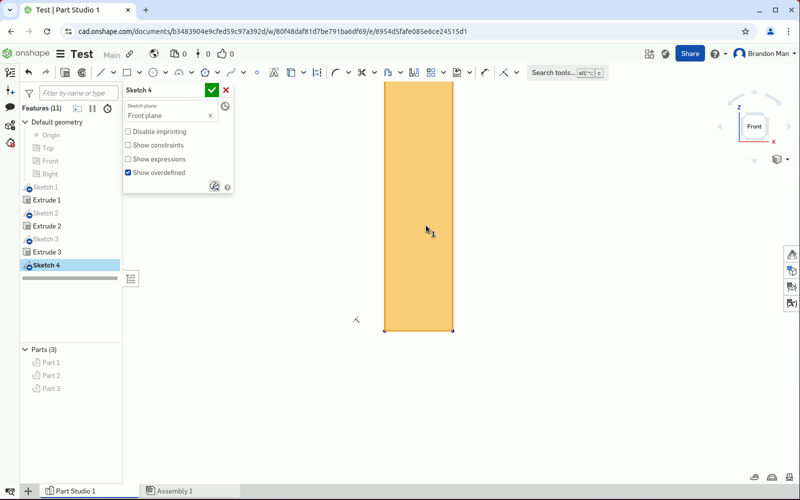
scroll(-6)
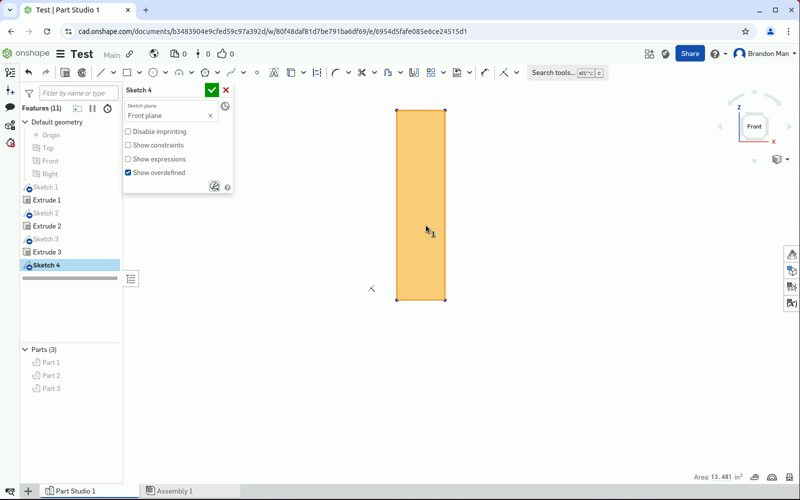
scroll(-6)
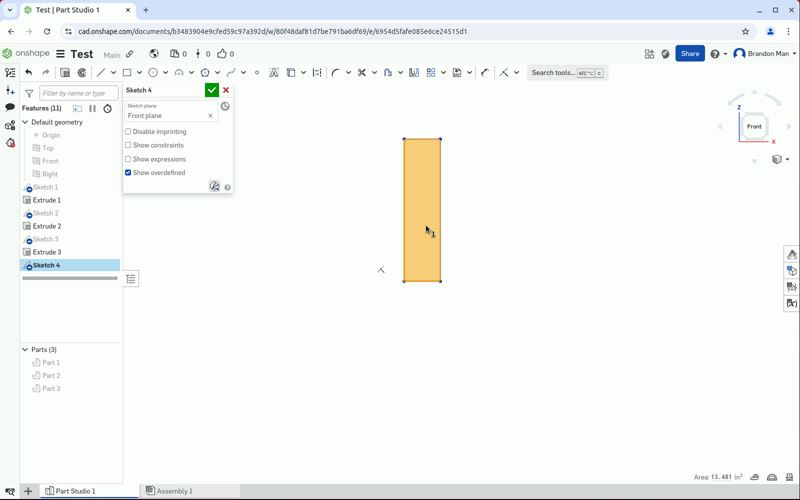
scroll(-6)
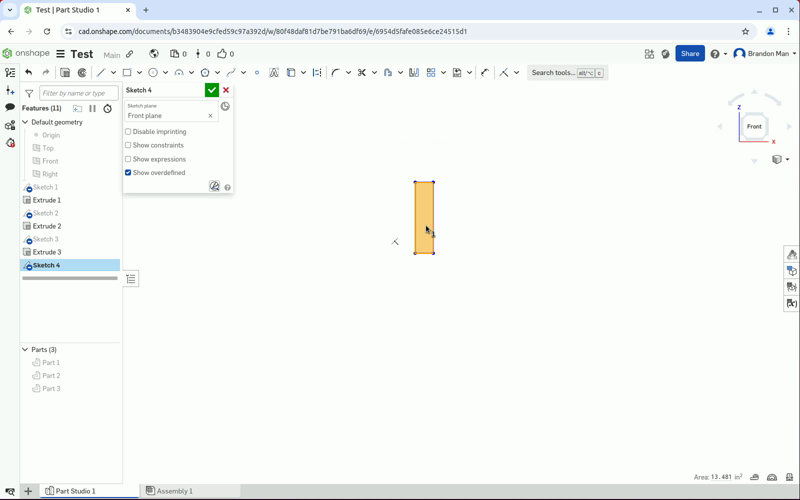
scroll(-6)
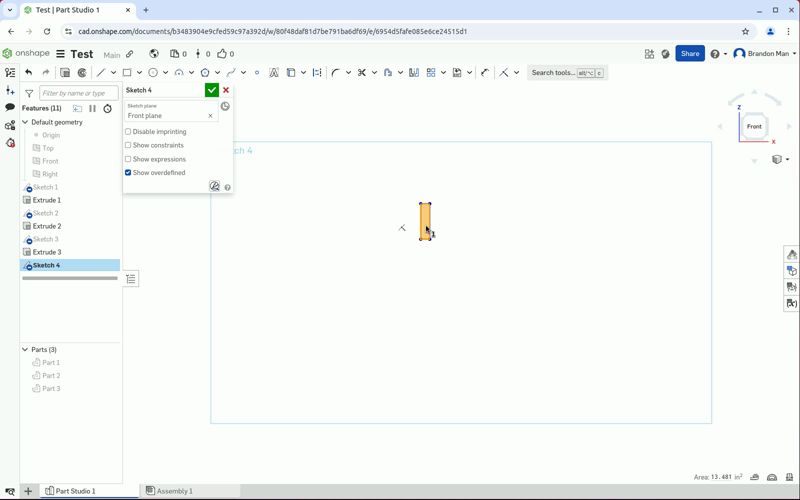
mouse_move(73, 352)
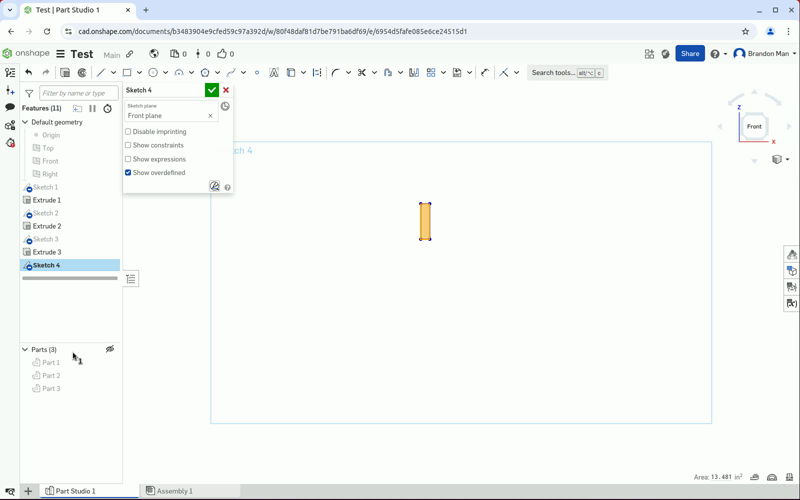
key(shift+y)
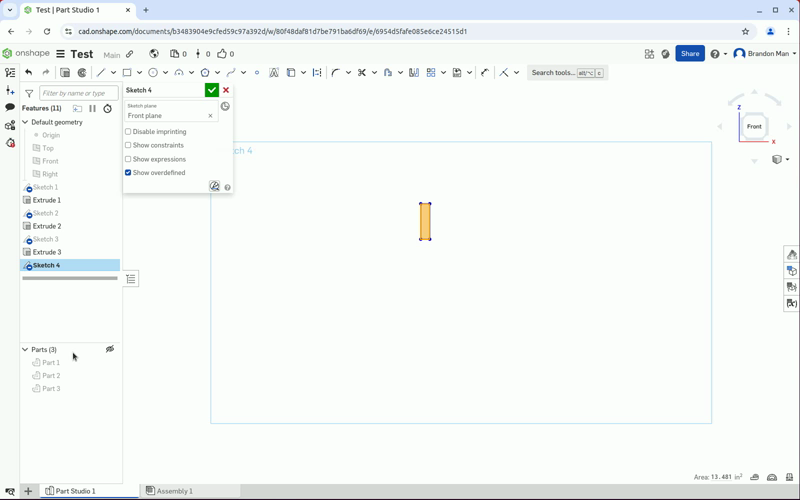
key(shift+e)
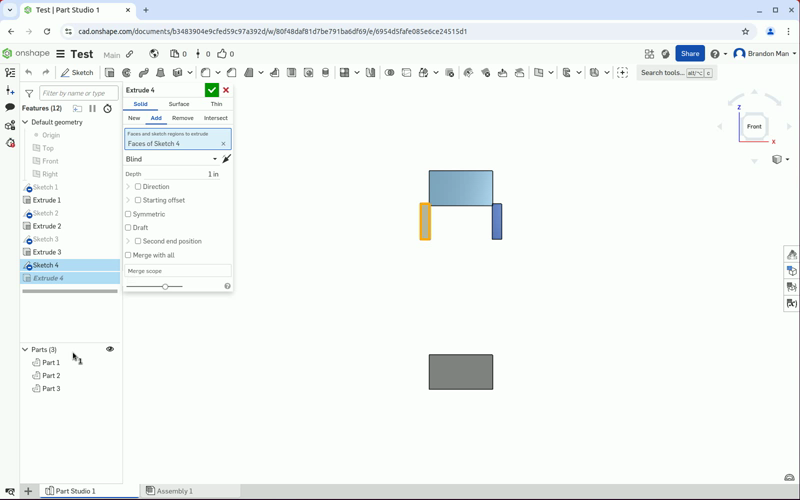
mouse_move(143, 106)
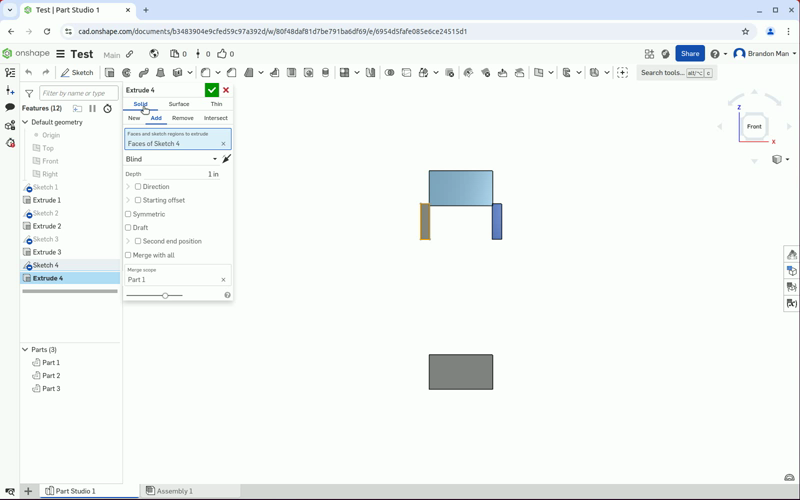
click(143, 106)
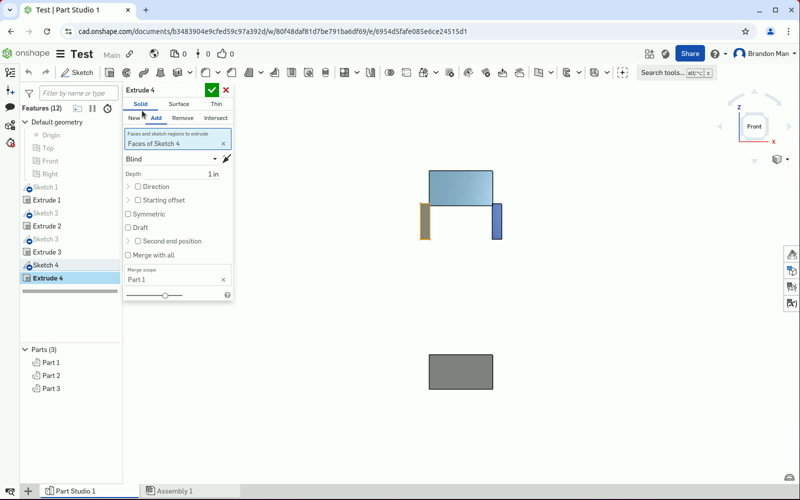
mouse_move(137, 120)
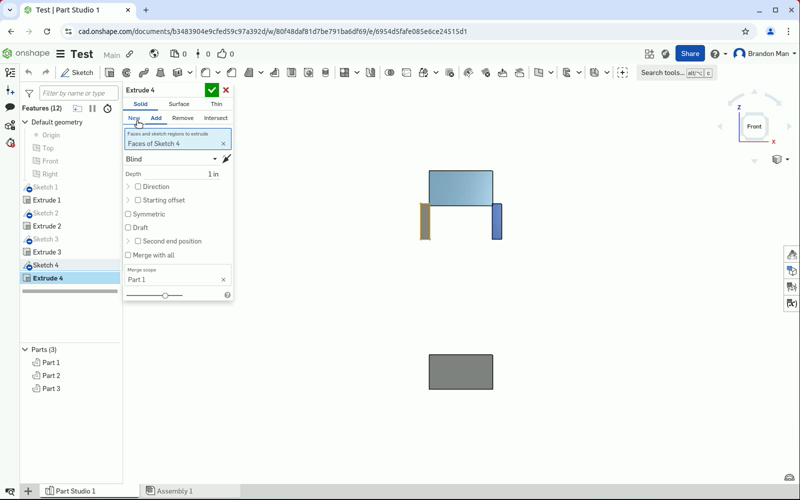
click(137, 120)
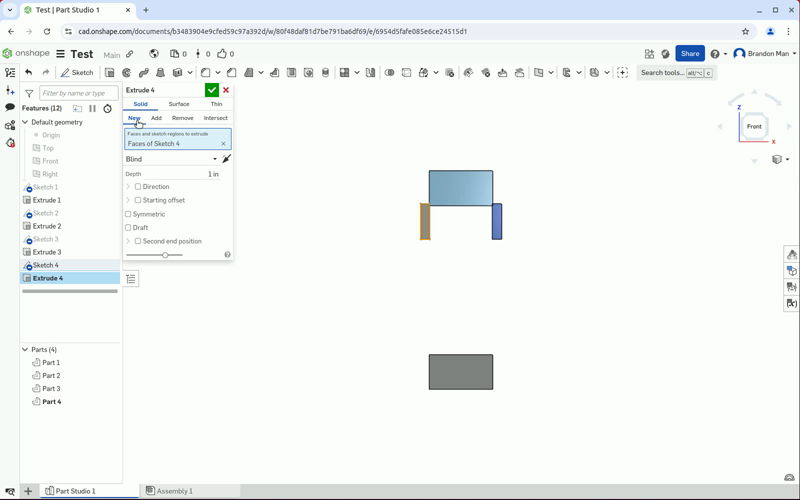
key(tab, 4)
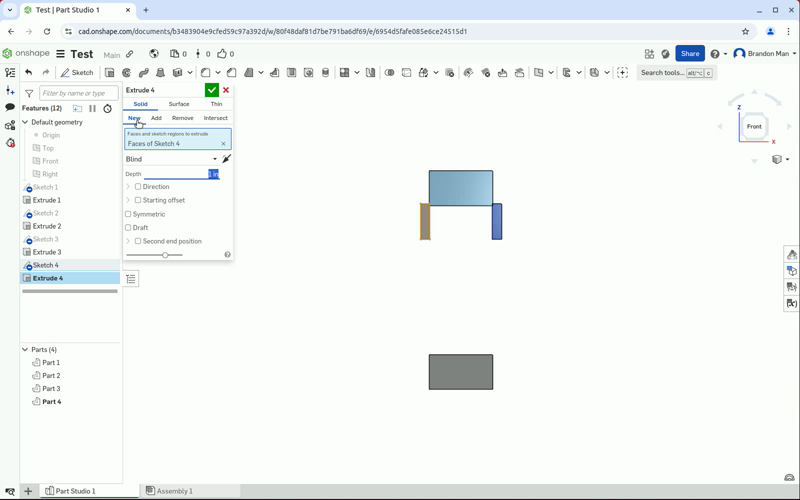
text(1.685)
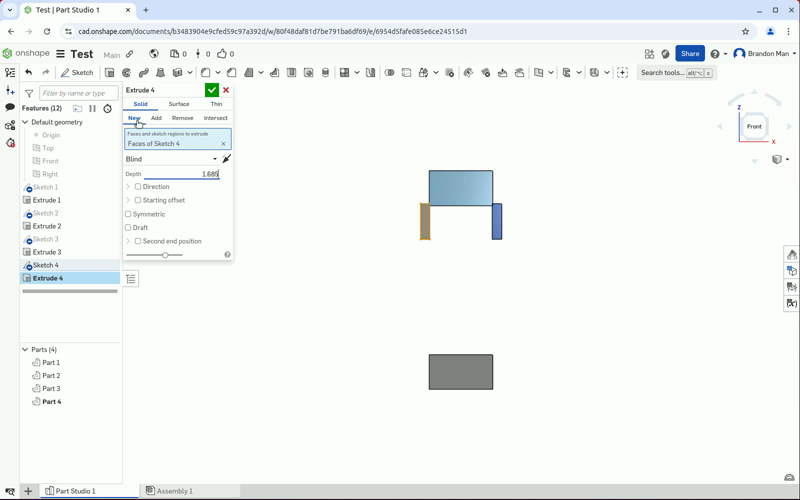
key(enter)
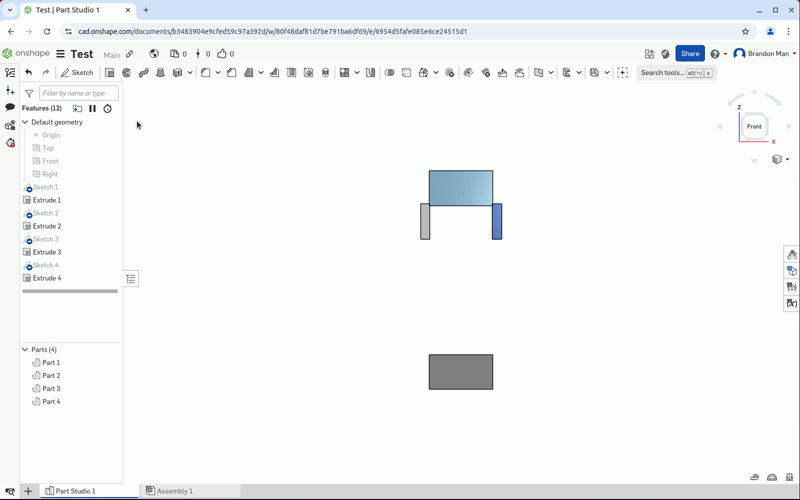
key(shift+h)
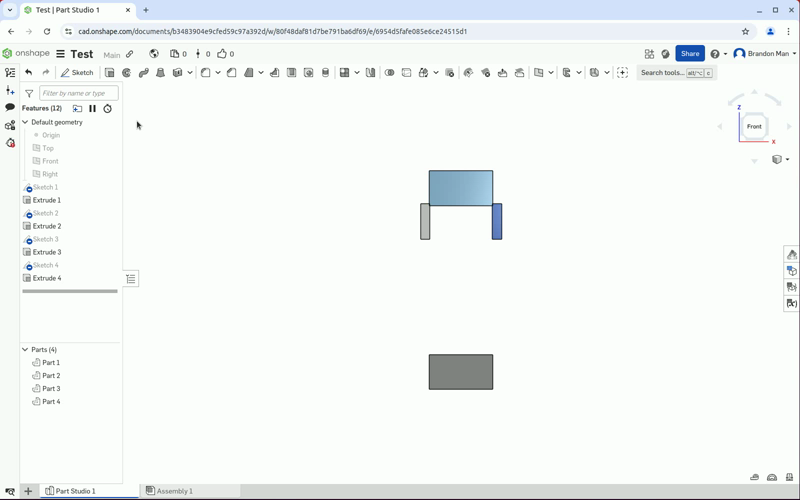
key(shift+h)
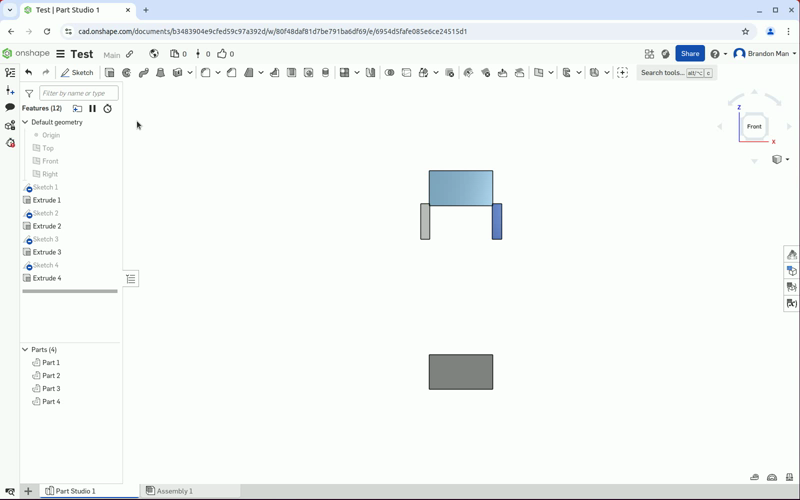
mouse_move(73, 189)
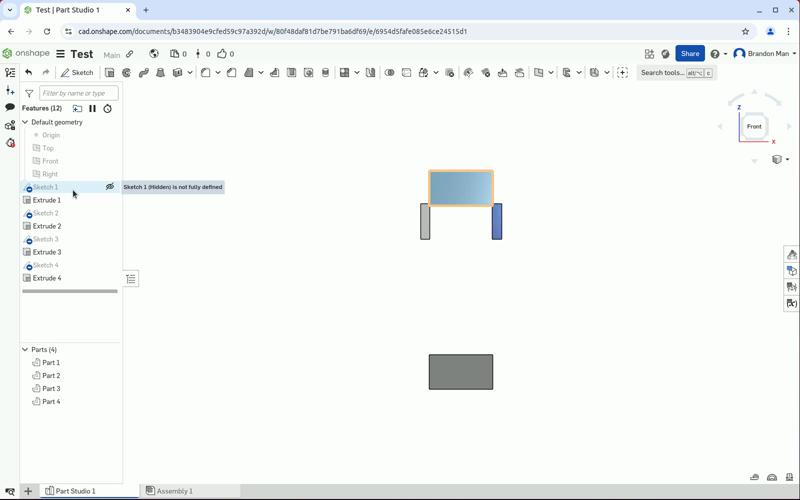
click(73, 189)
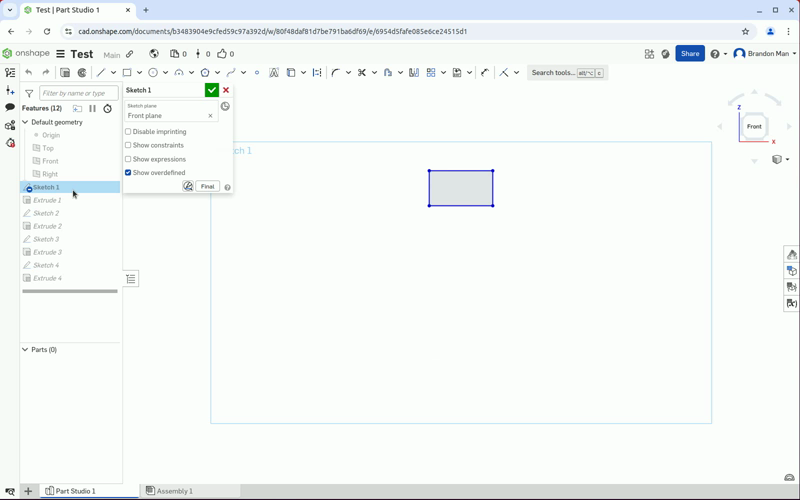
mouse_move(229, 92)
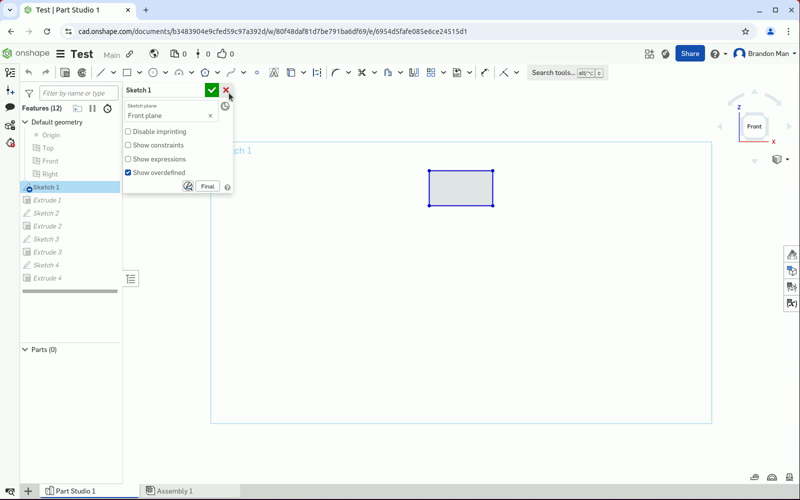
click(229, 92)
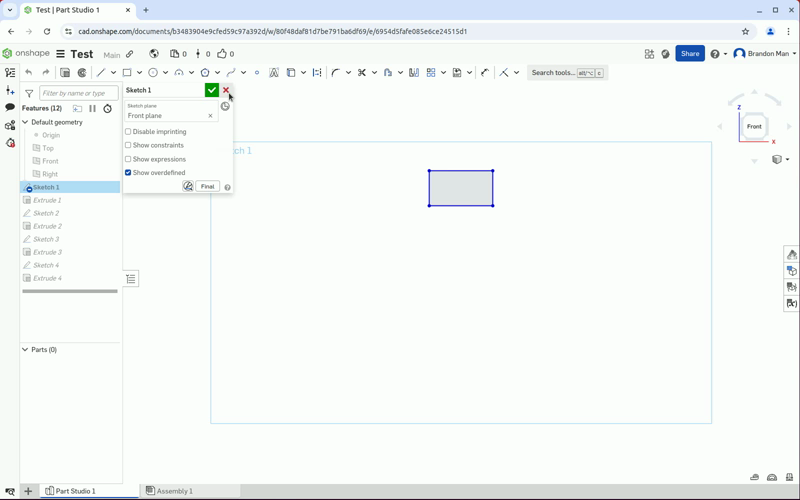
key(shift+s)
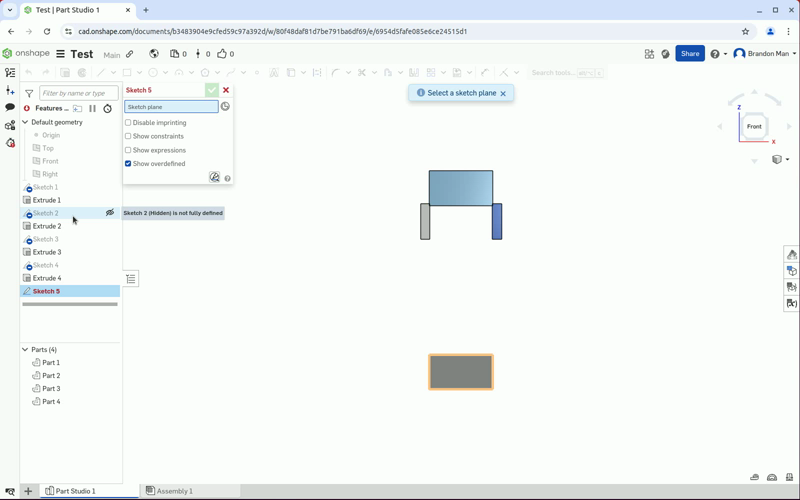
scroll(3)
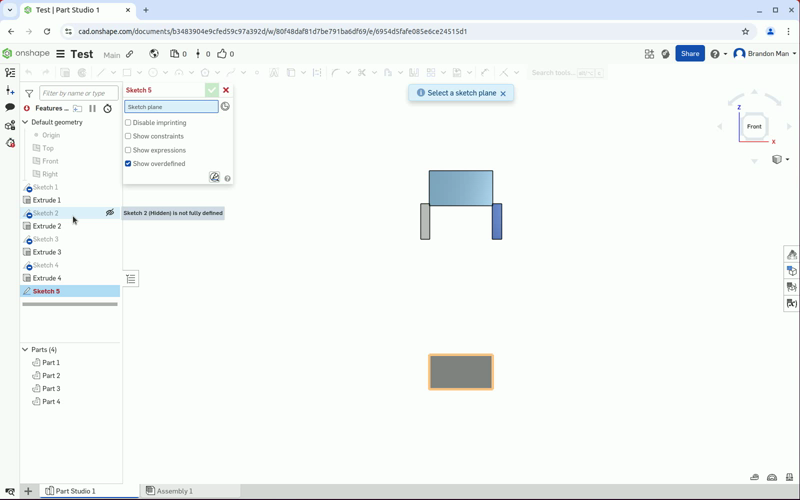
mouse_move(73, 163)
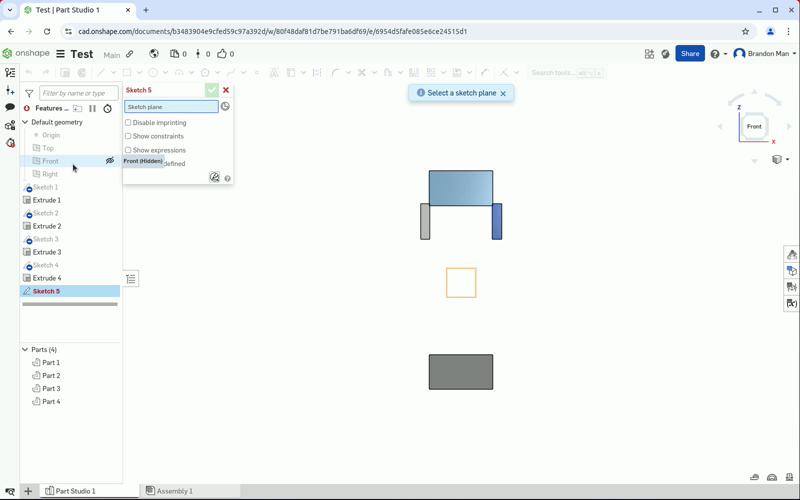
click(73, 163)
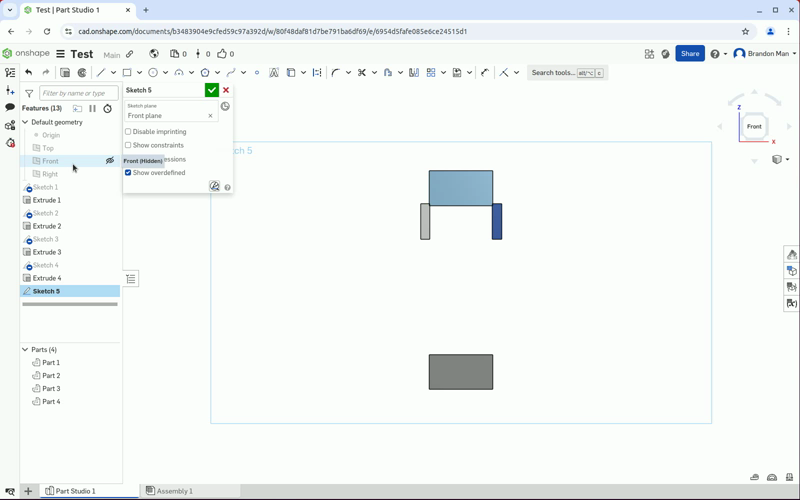
mouse_move(73, 352)
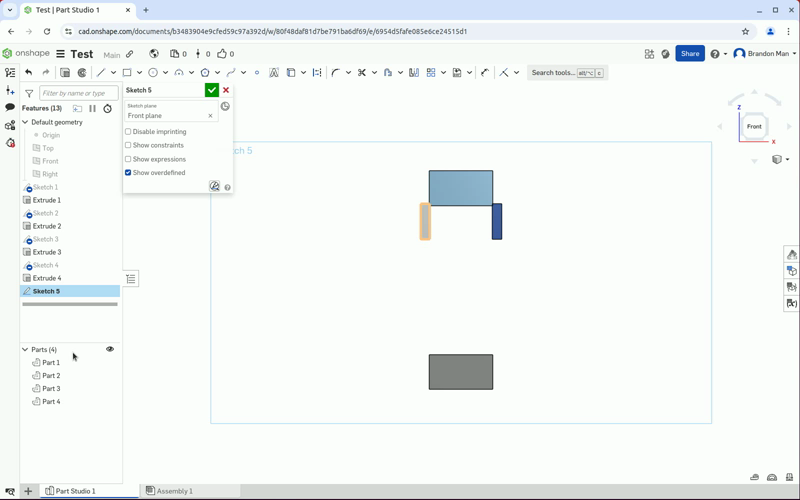
key(y)
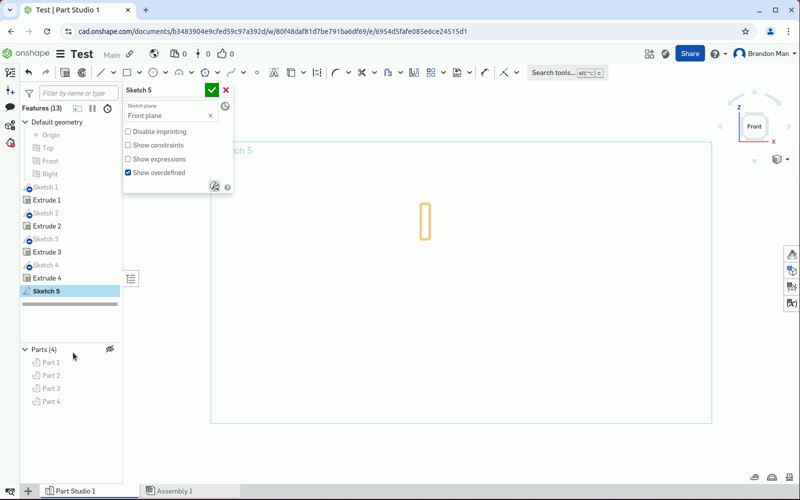
key(l)
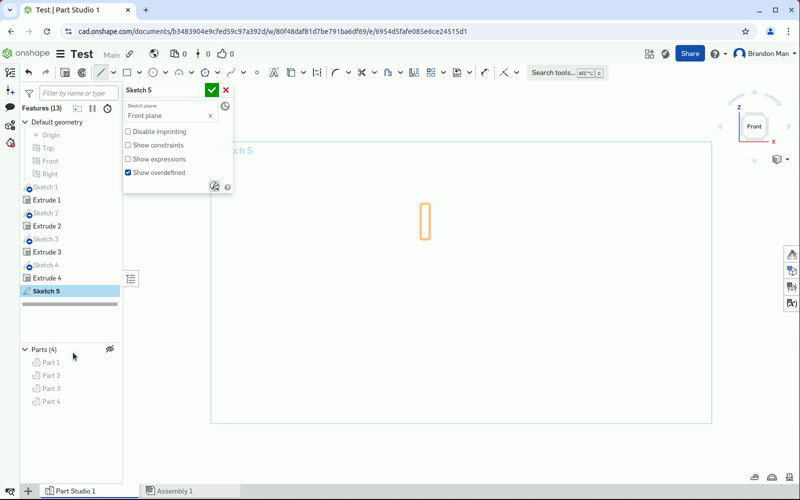
key_down(shift)
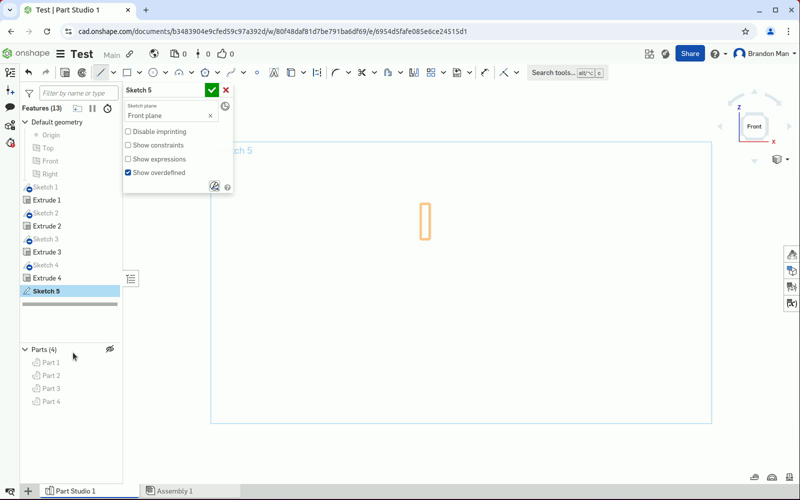
mouse_move(492, 355)
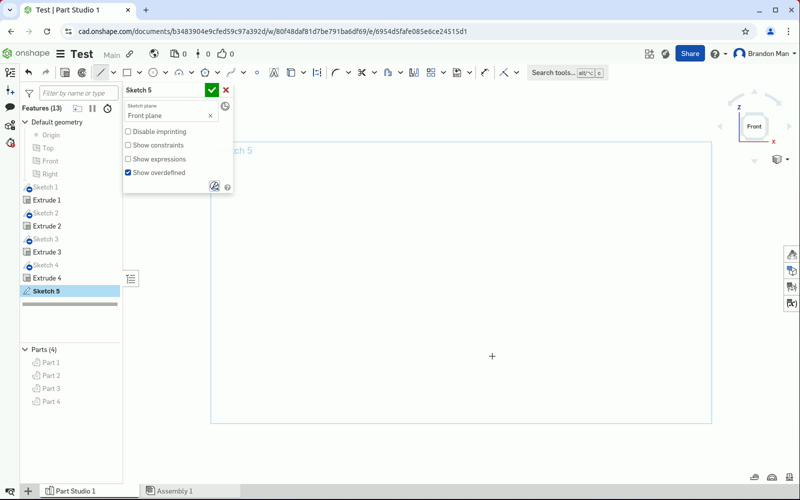
click(492, 355)
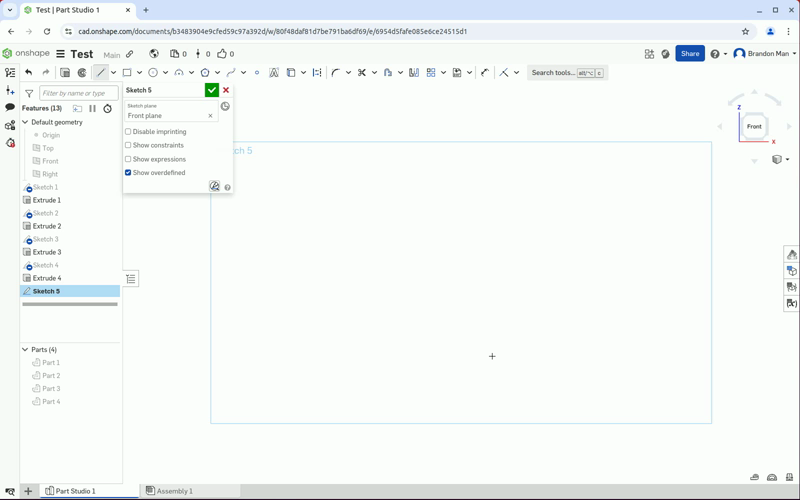
key_up(shift)
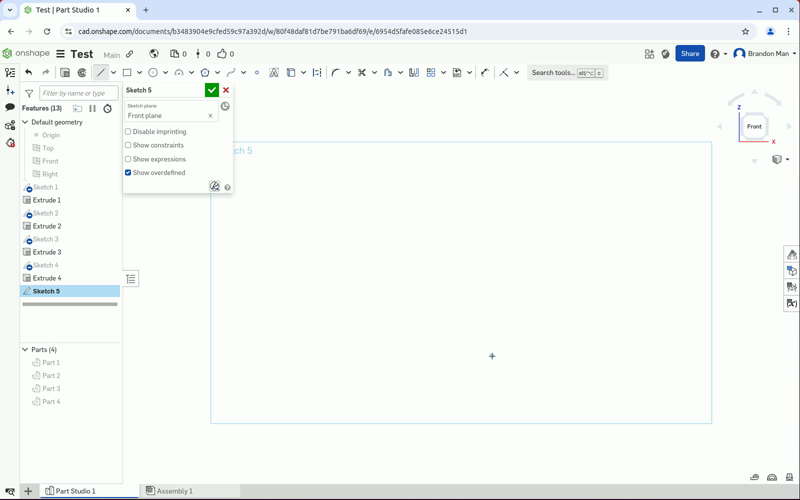
key_down(shift)
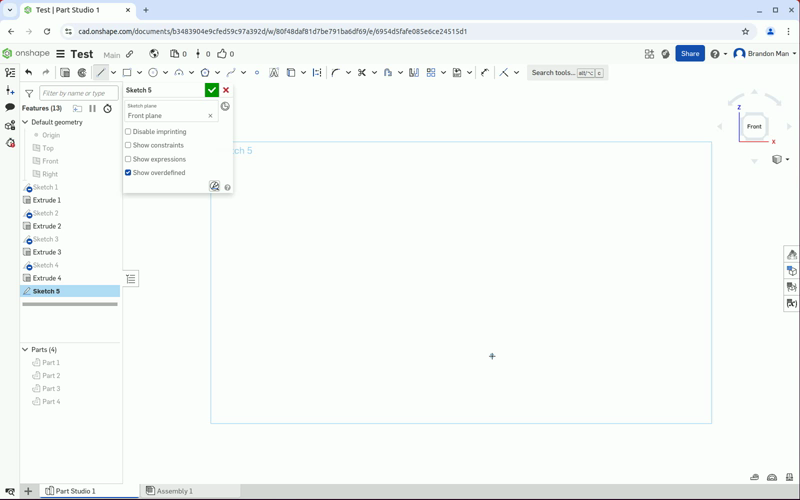
mouse_move(522, 355)
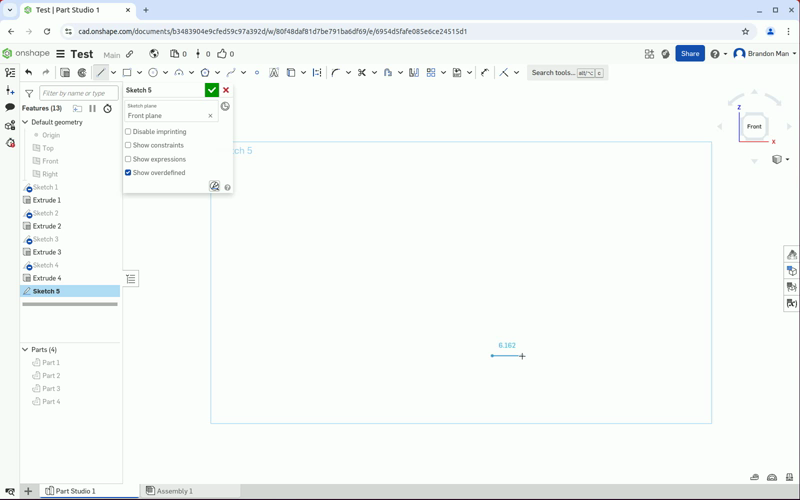
mouse_move(501, 355)
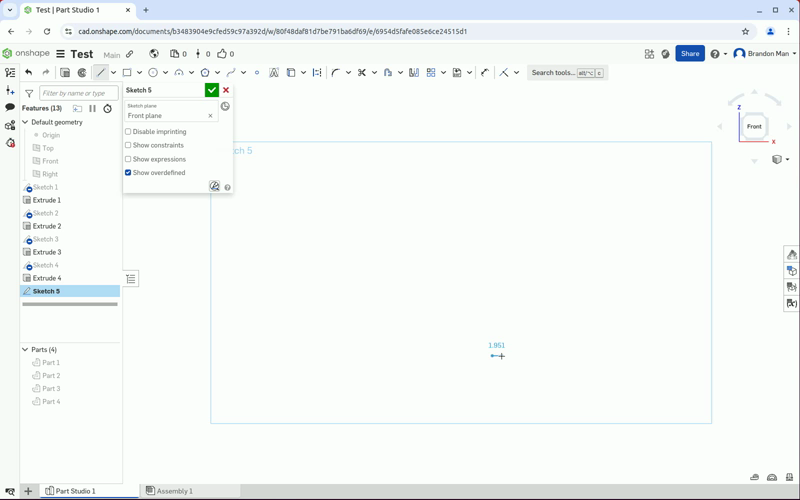
click(501, 355)
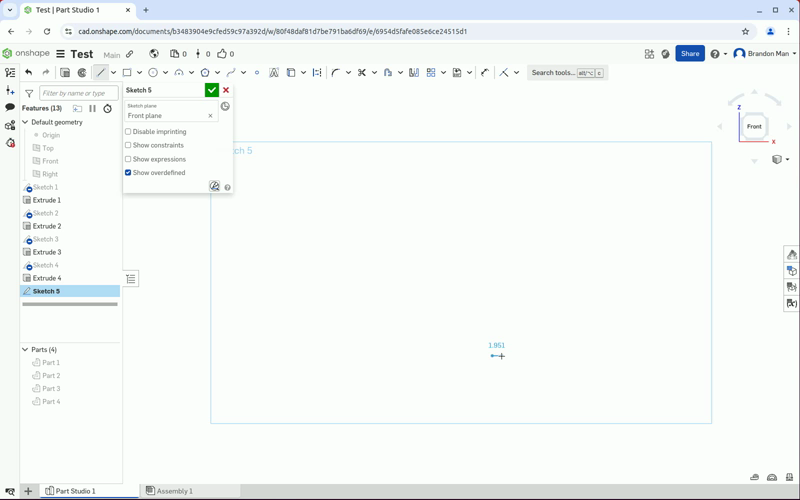
key_up(shift)
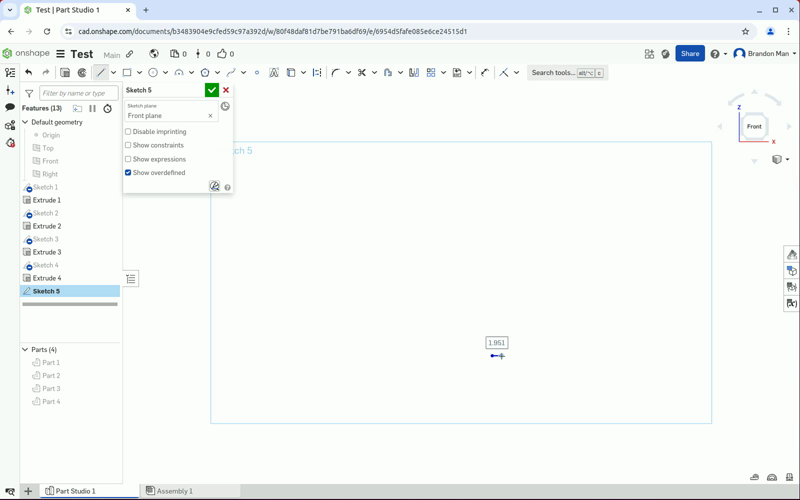
key_down(shift)
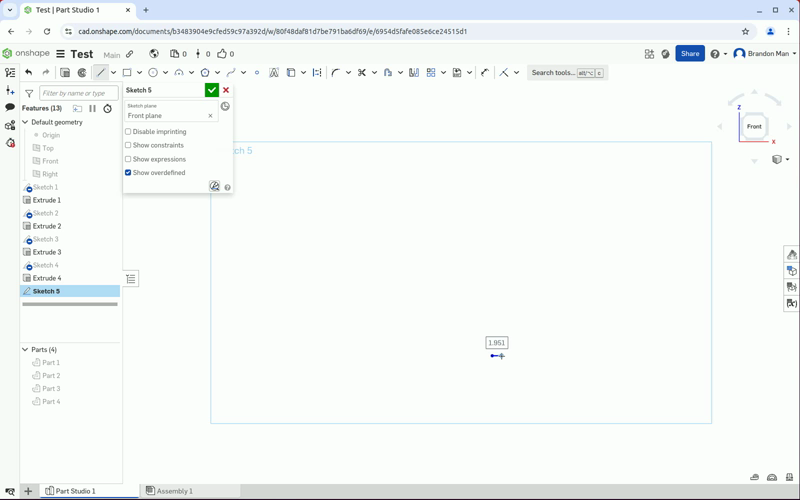
mouse_move(531, 355)
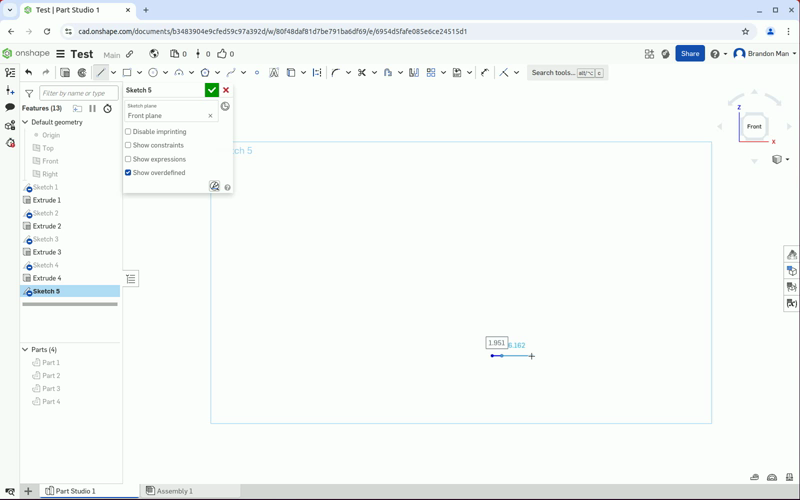
mouse_move(501, 319)
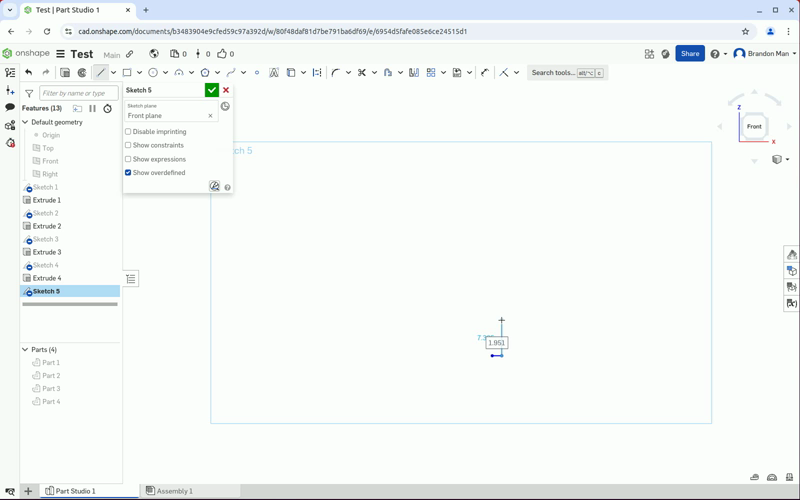
click(501, 319)
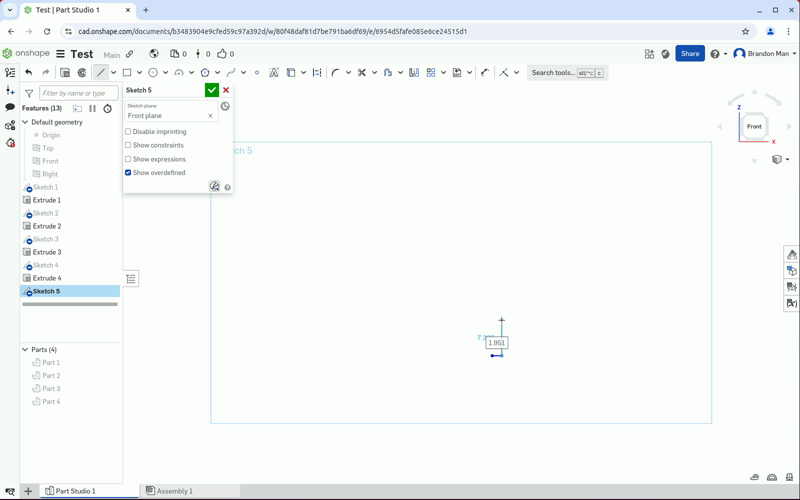
key_up(shift)
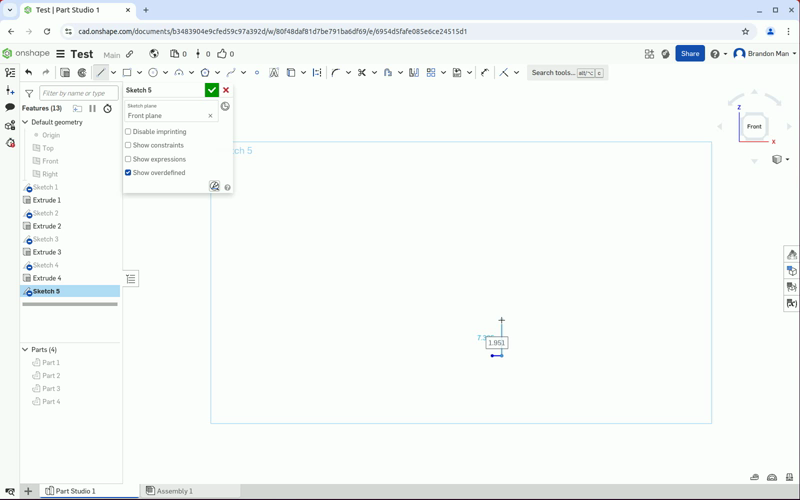
key_down(shift)
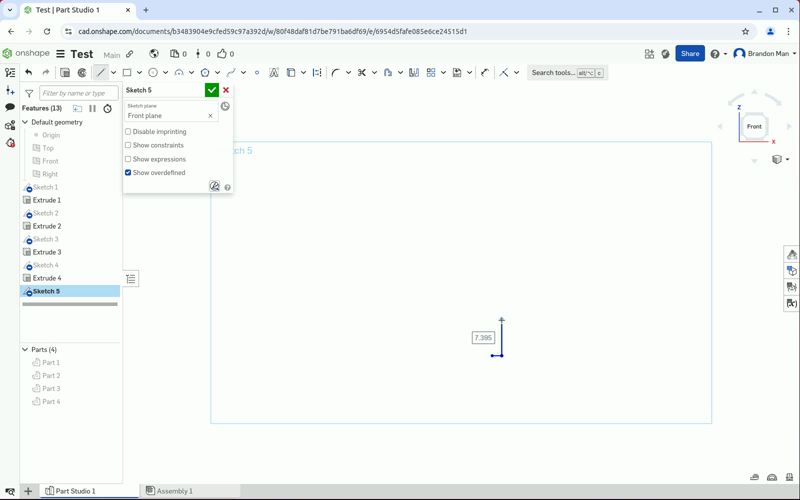
mouse_move(531, 319)
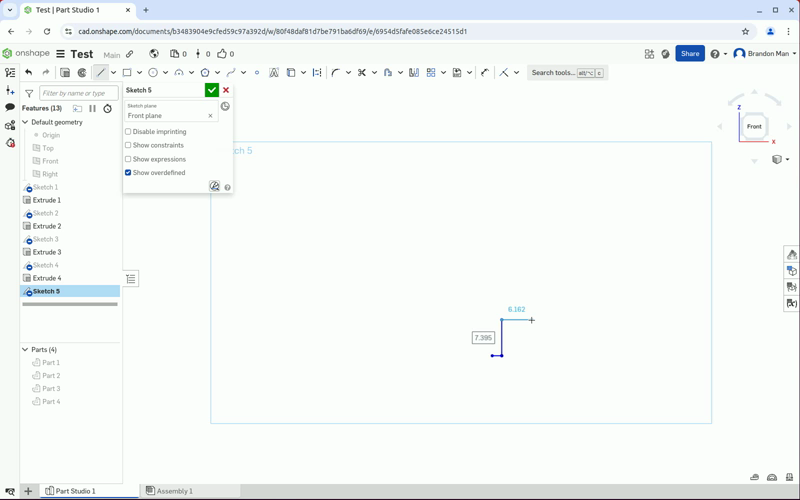
mouse_move(492, 319)
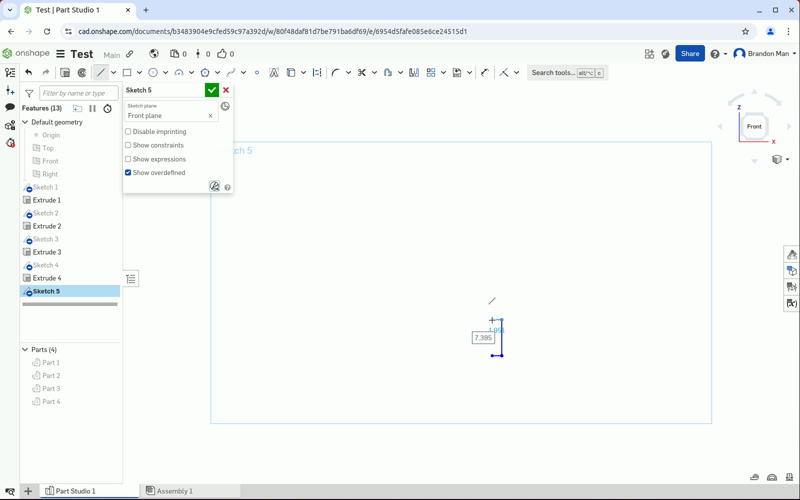
click(492, 319)
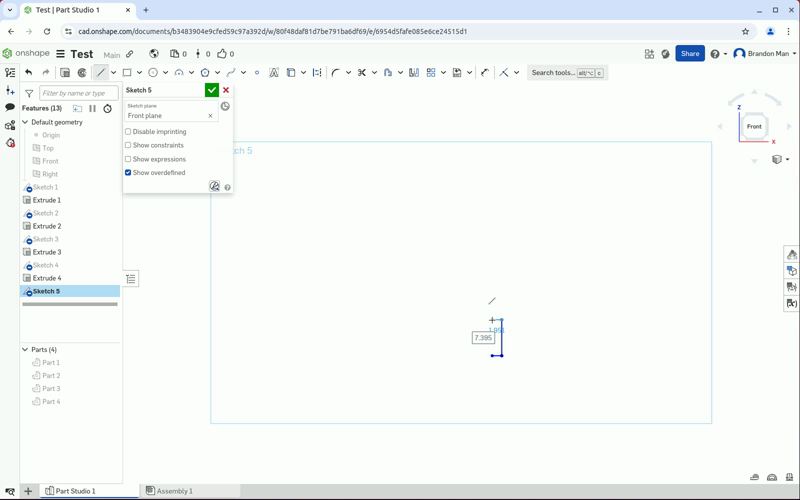
key_up(shift)
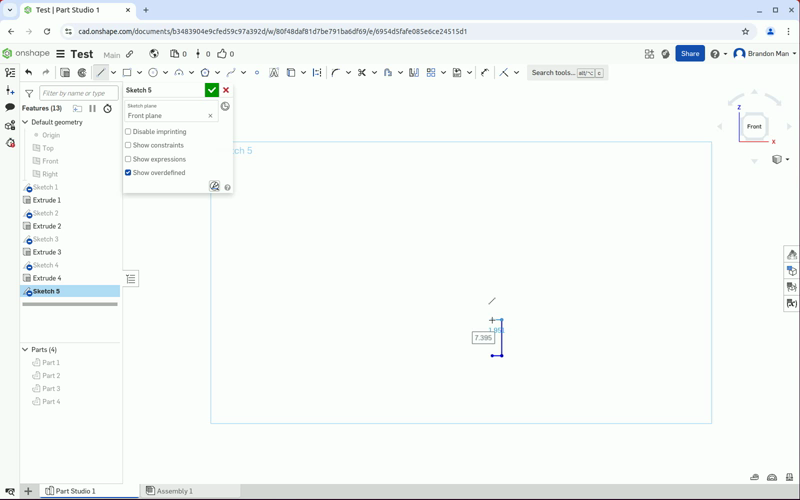
mouse_move(522, 319)
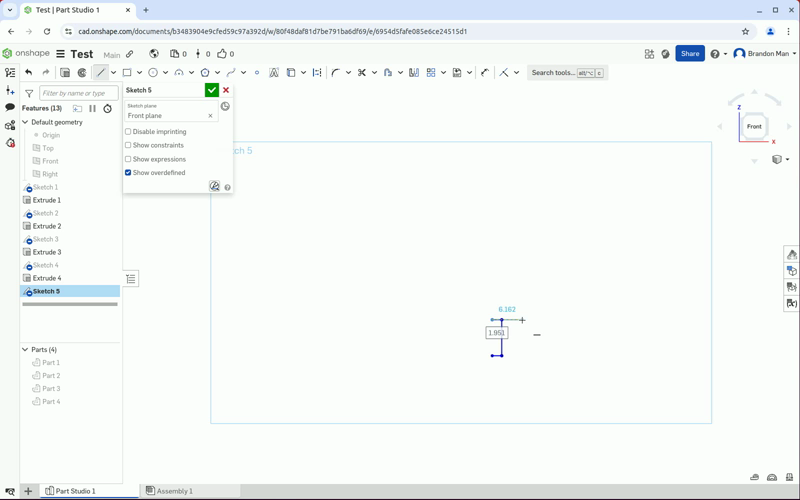
key_down(shift)
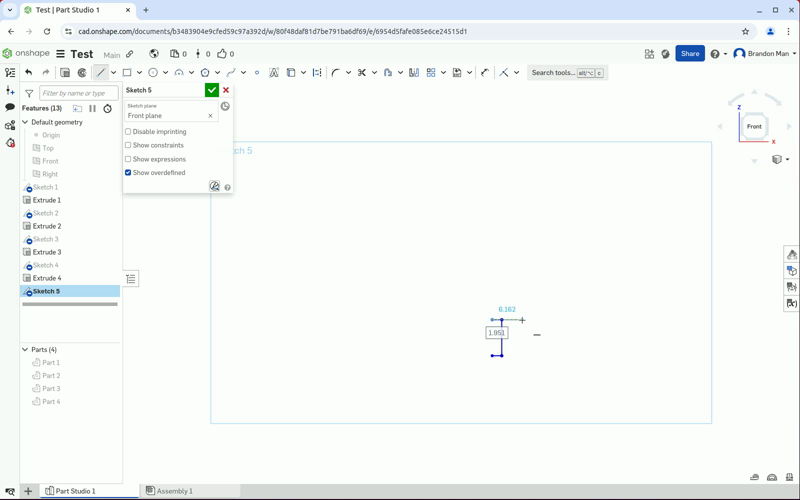
mouse_move(492, 355)
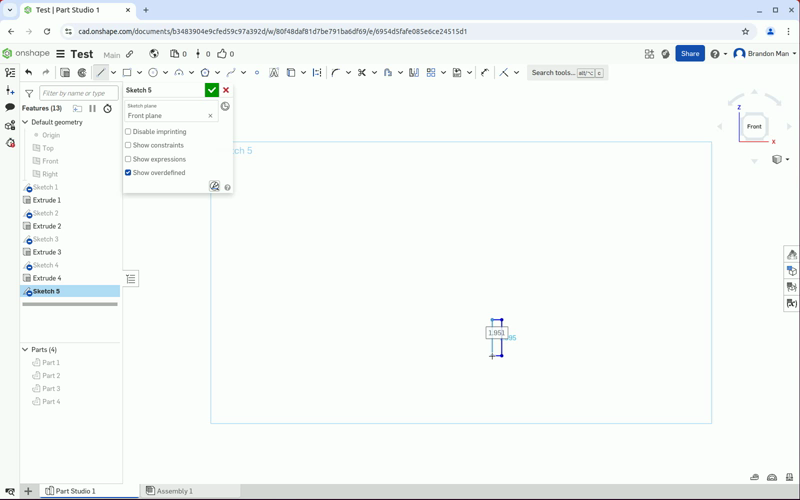
key_up(shift)
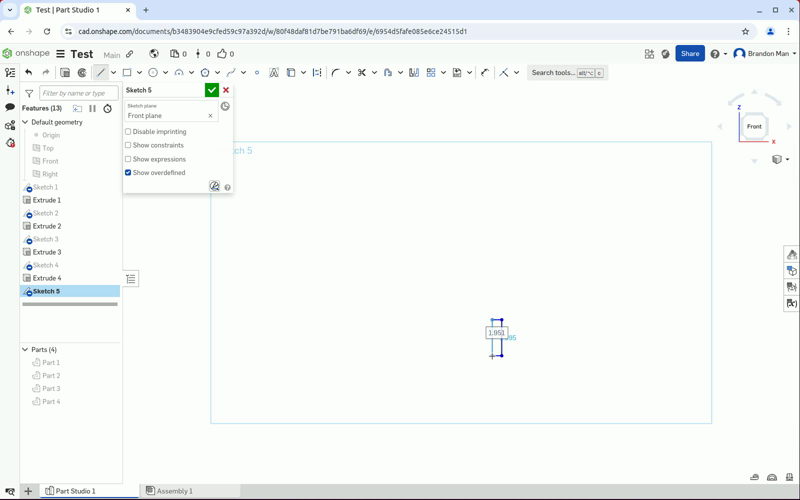
click(492, 355)
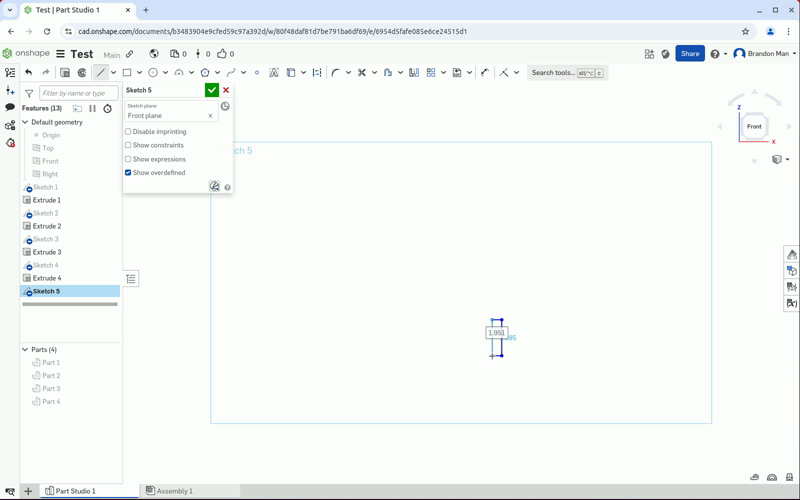
key(esc)
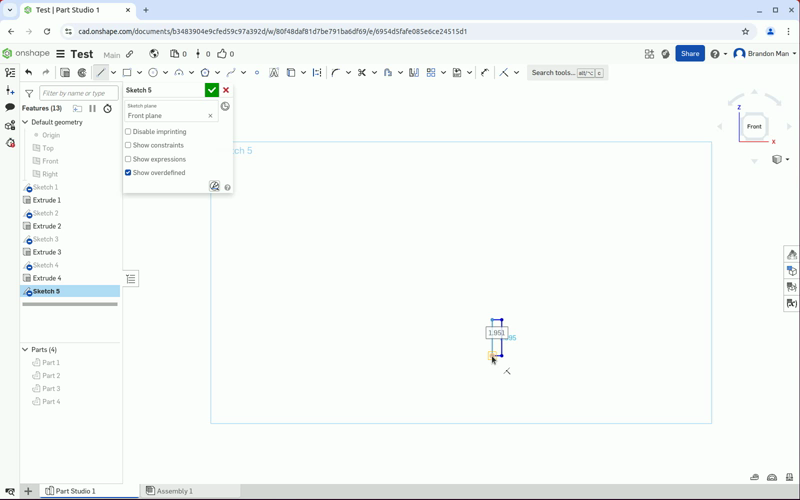
mouse_move(499, 351)
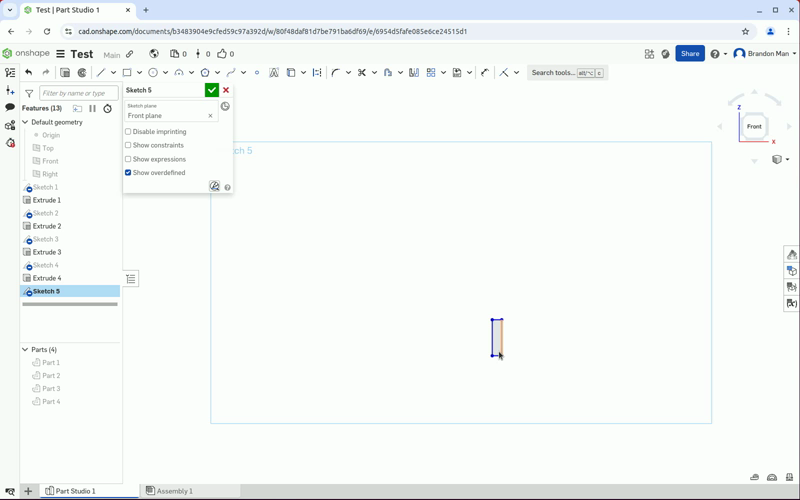
scroll(6)
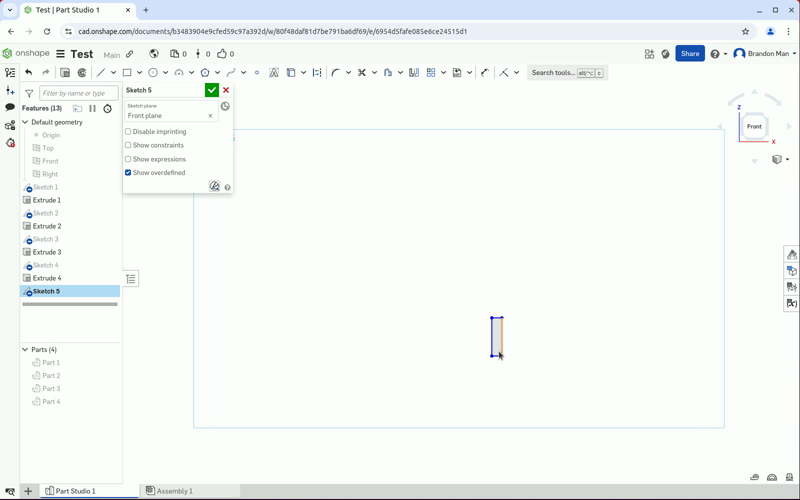
scroll(6)
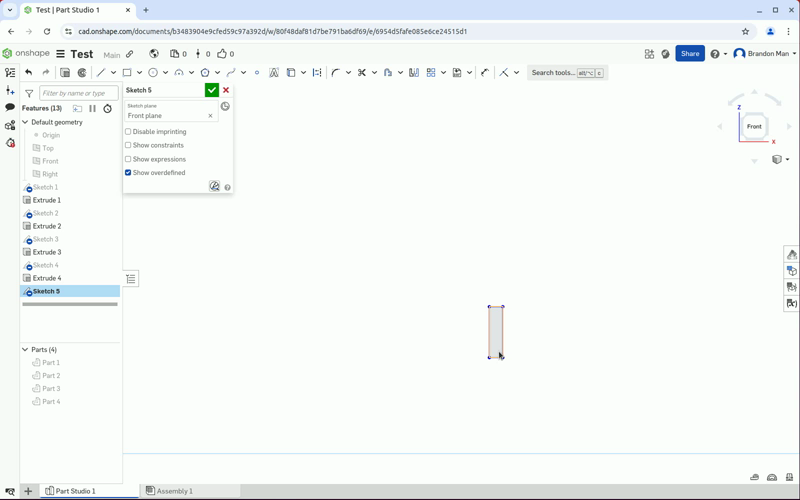
scroll(6)
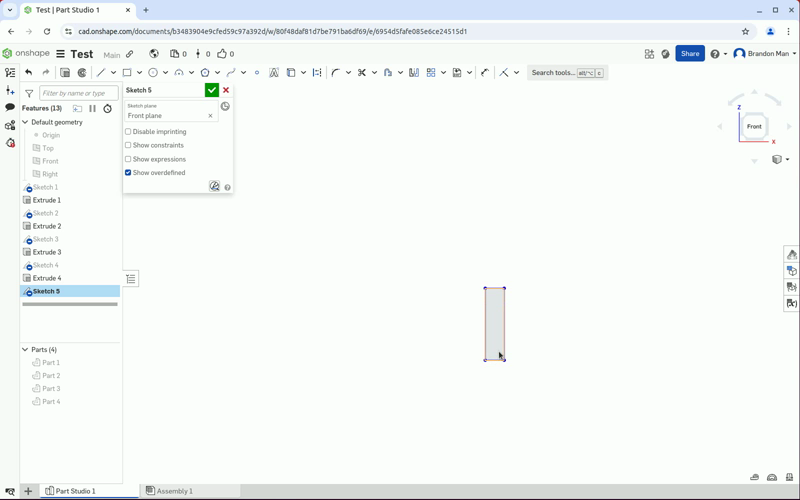
scroll(6)
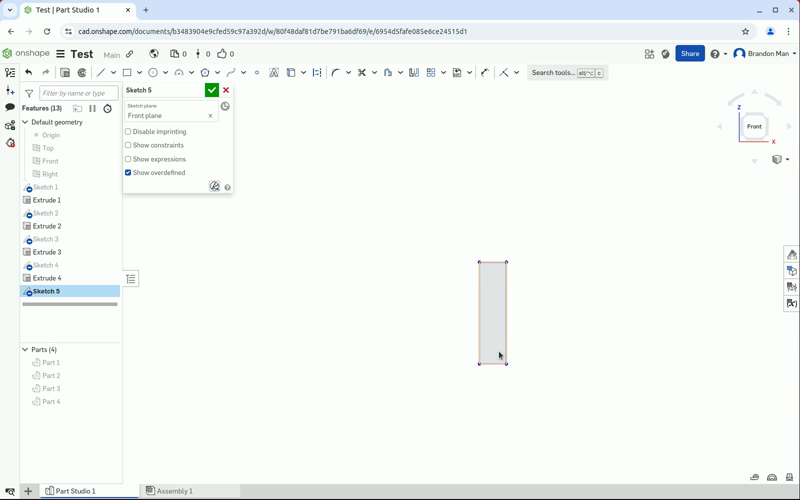
scroll(6)
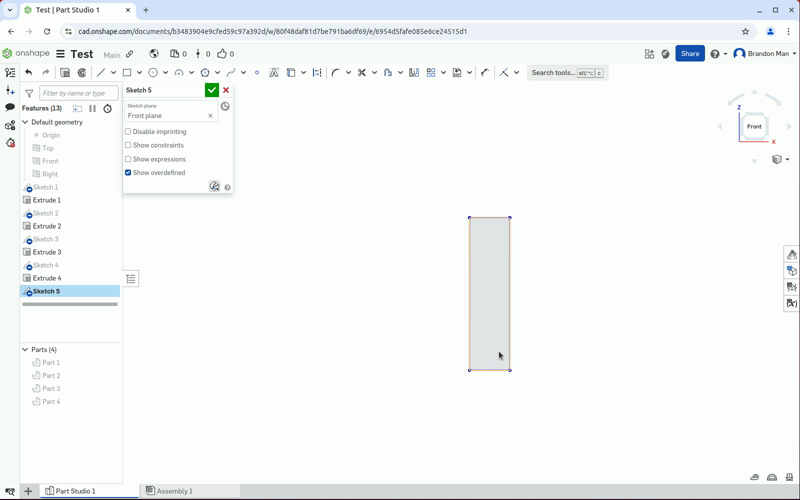
scroll(6)
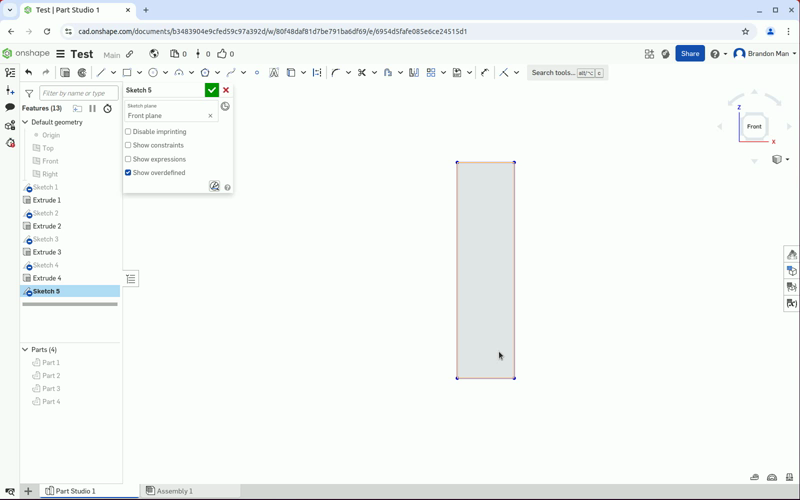
scroll(6)
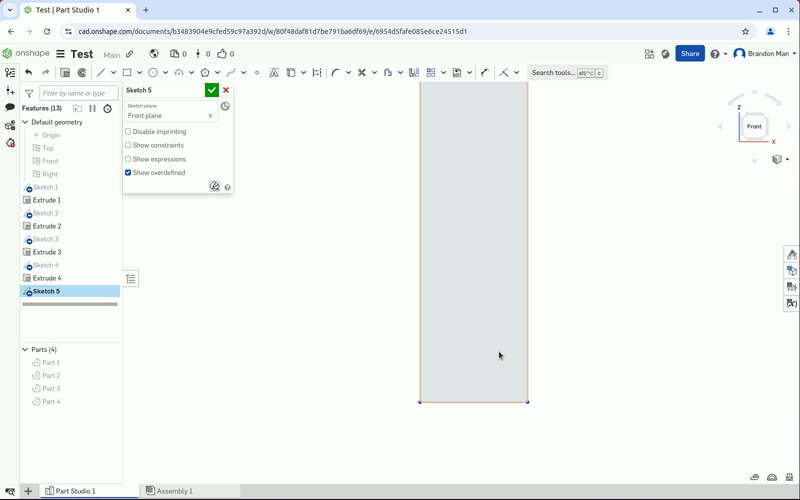
click(499, 351)
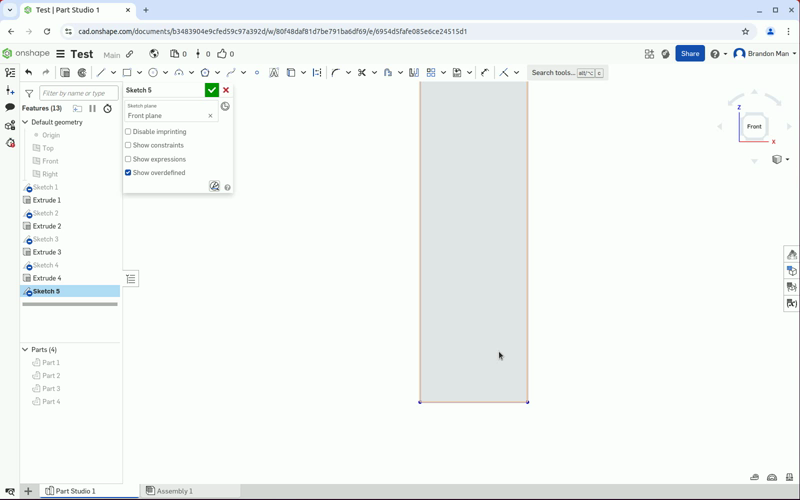
scroll(-6)
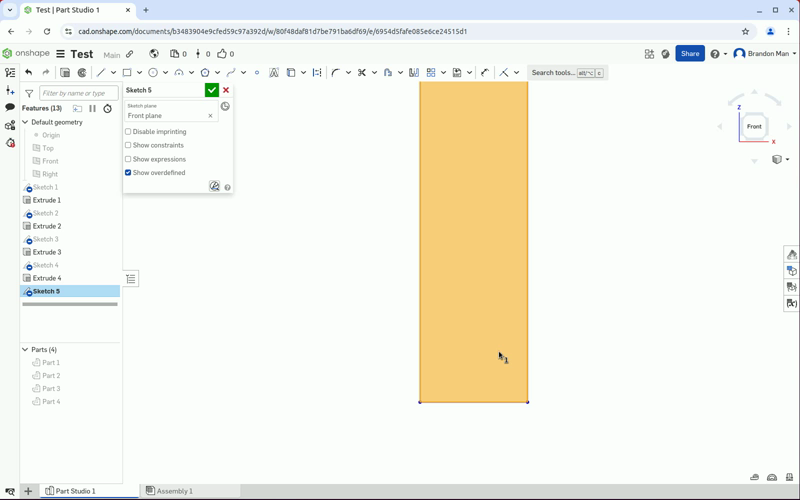
scroll(-6)
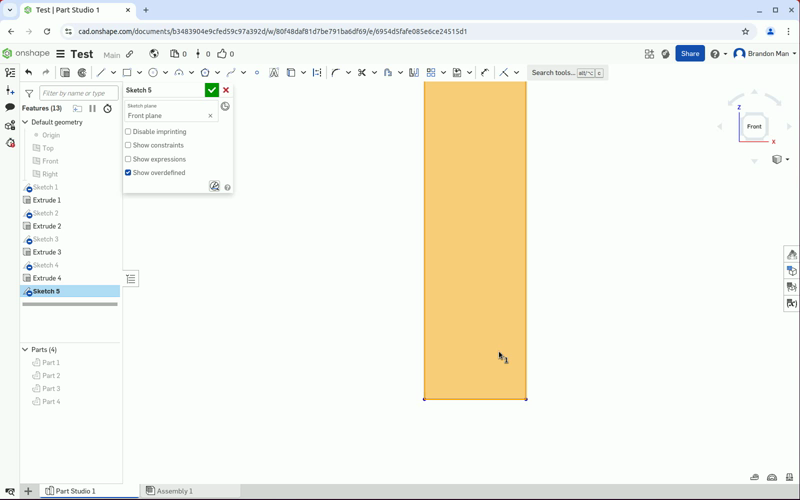
scroll(-6)
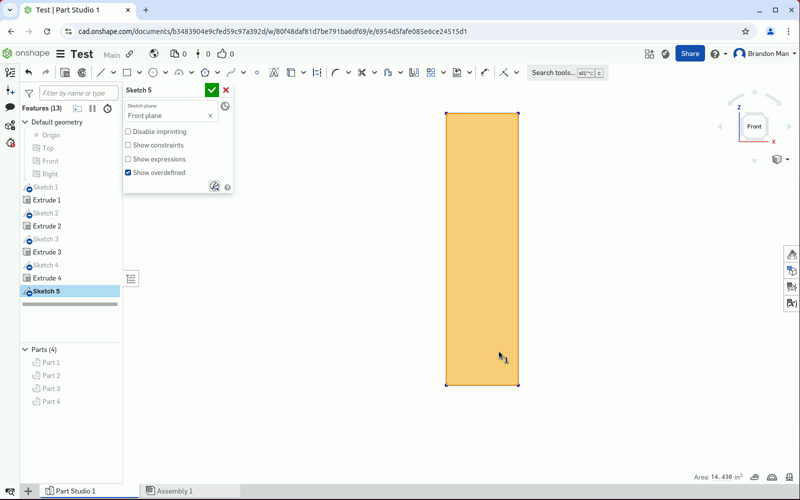
scroll(-6)
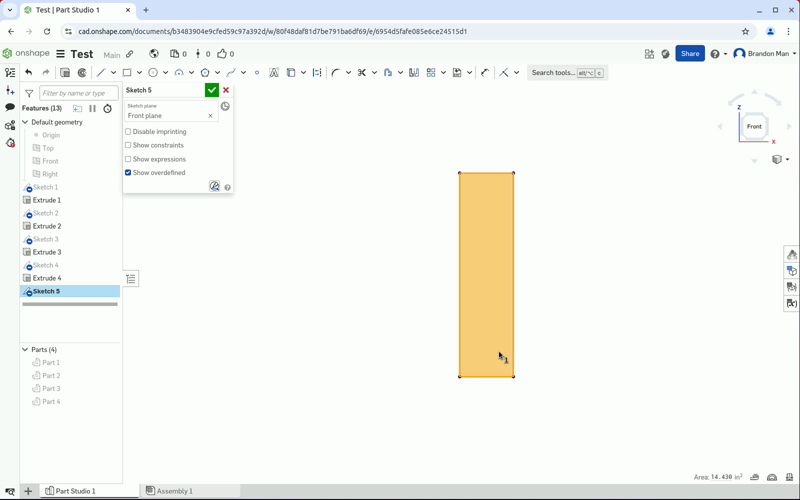
scroll(-6)
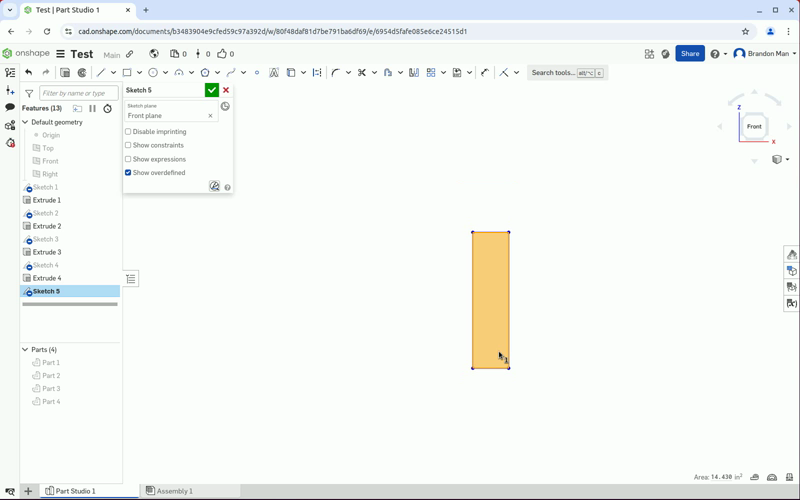
scroll(-6)
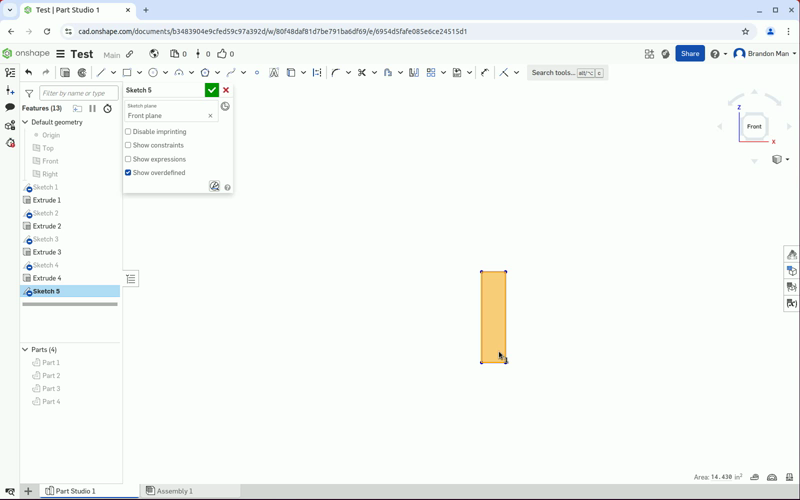
scroll(-6)
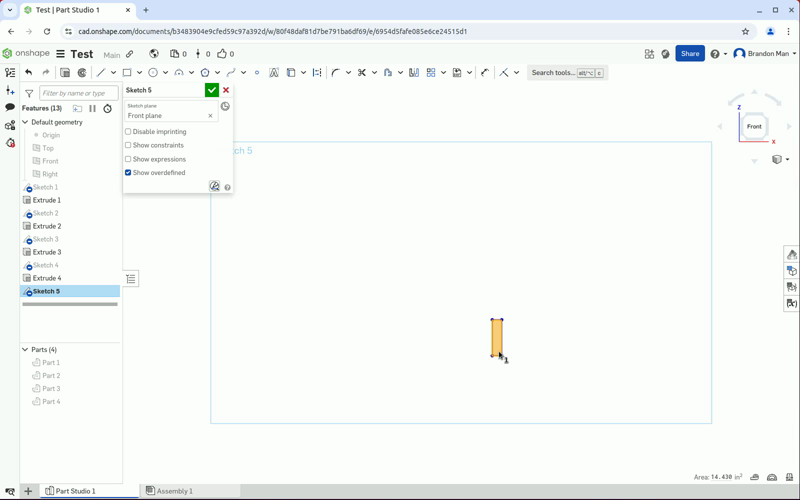
mouse_move(73, 352)
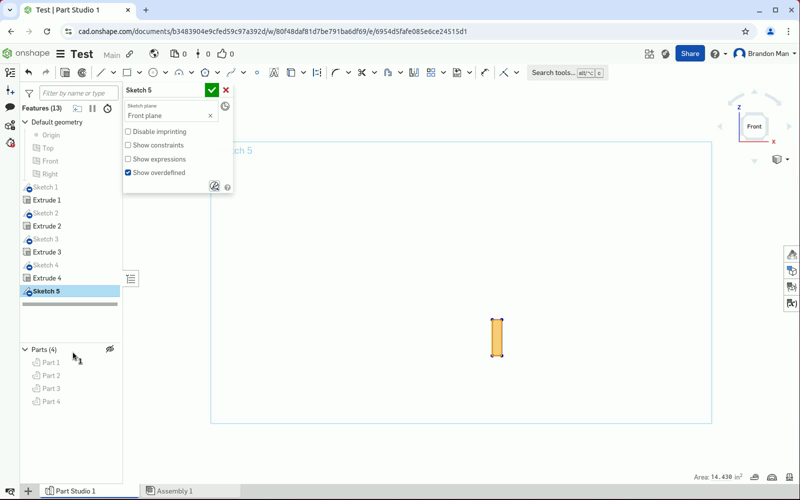
key(shift+y)
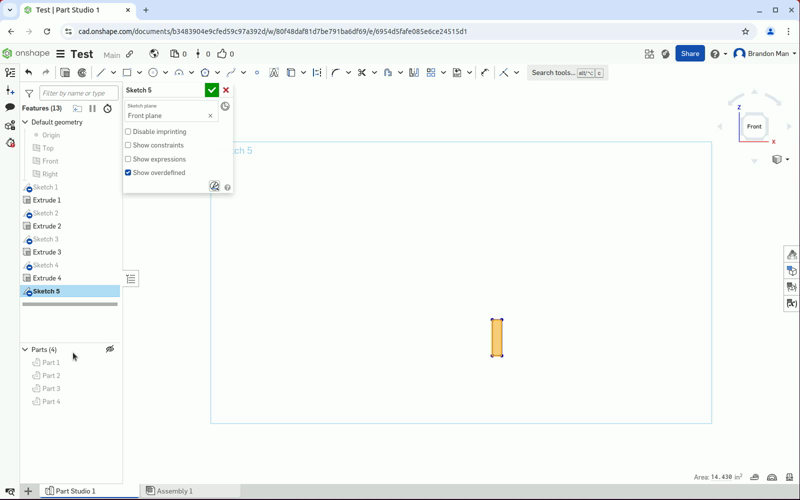
key(shift+e)
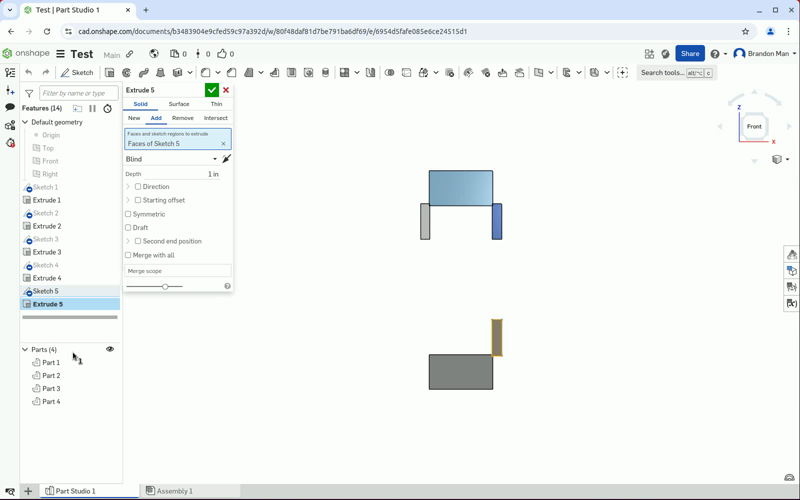
mouse_move(143, 106)
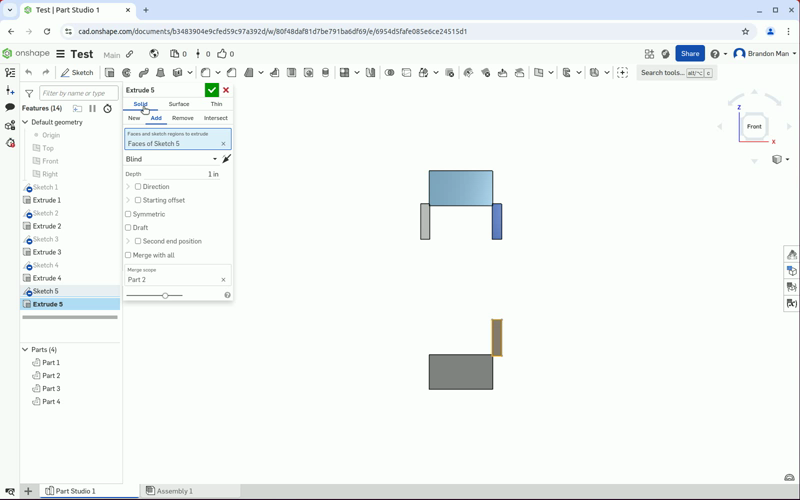
click(143, 106)
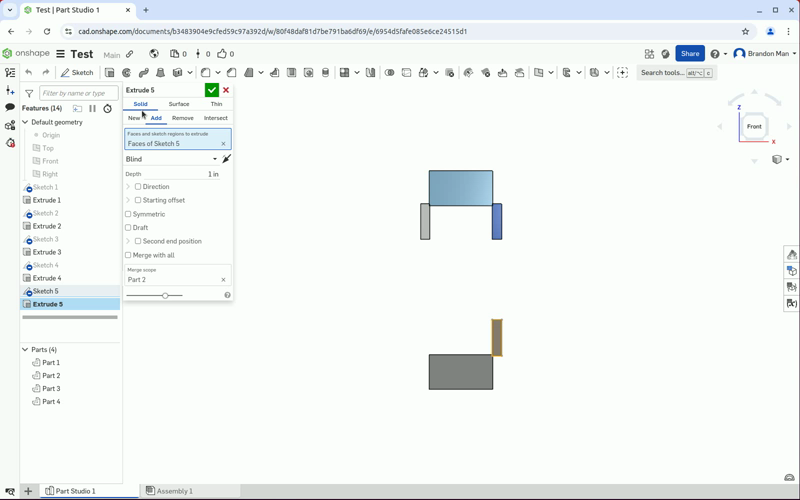
mouse_move(137, 120)
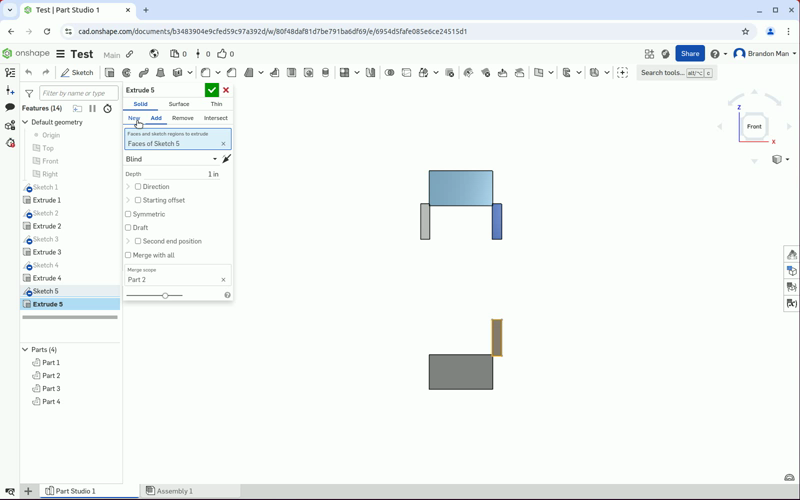
click(137, 120)
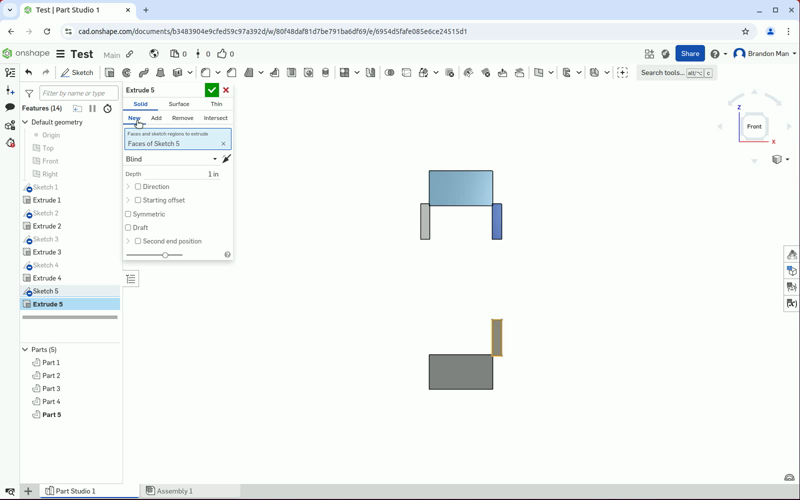
key(tab, 4)
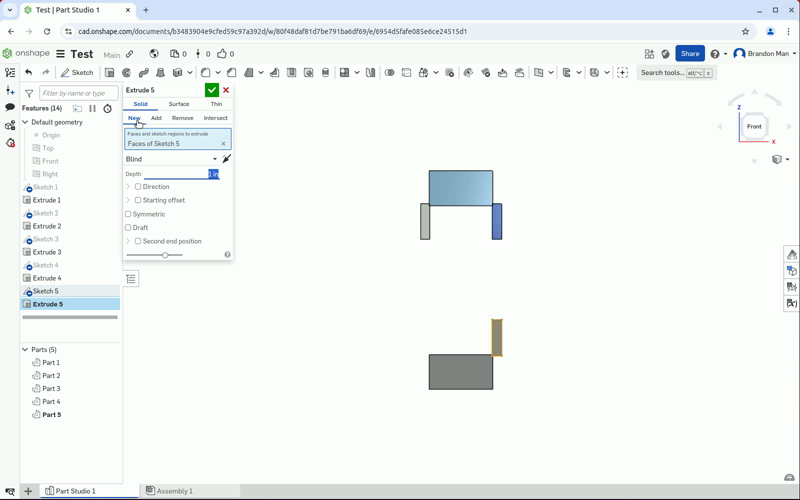
text(1.685)
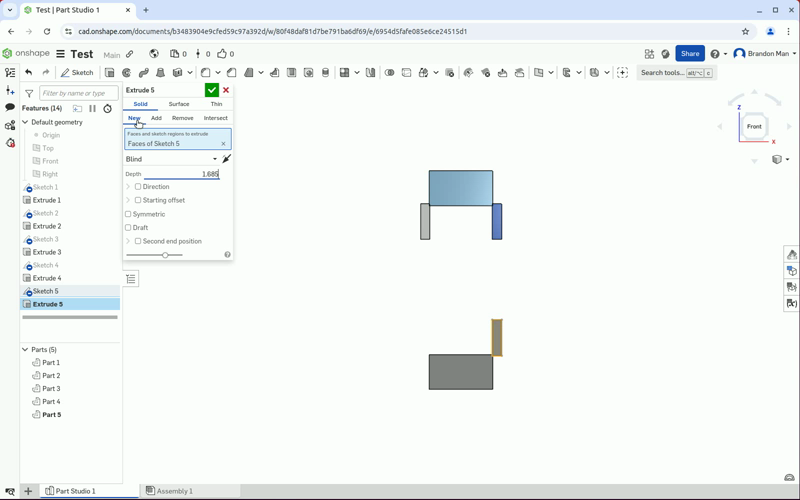
key(enter)
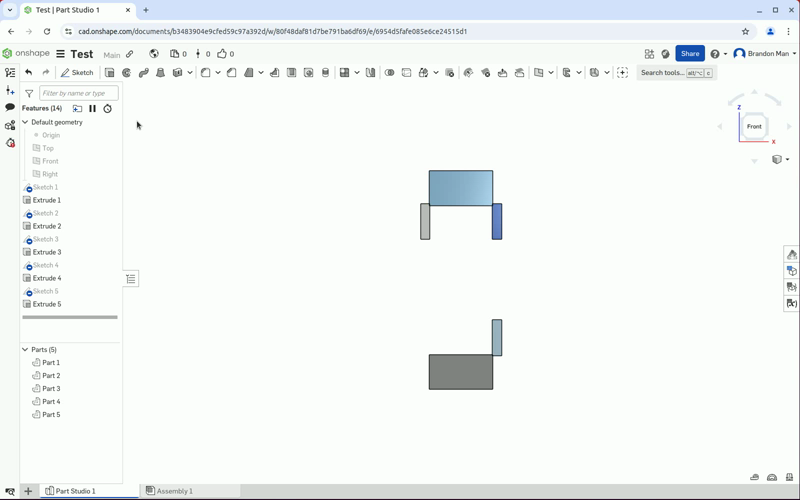
key(shift+h)
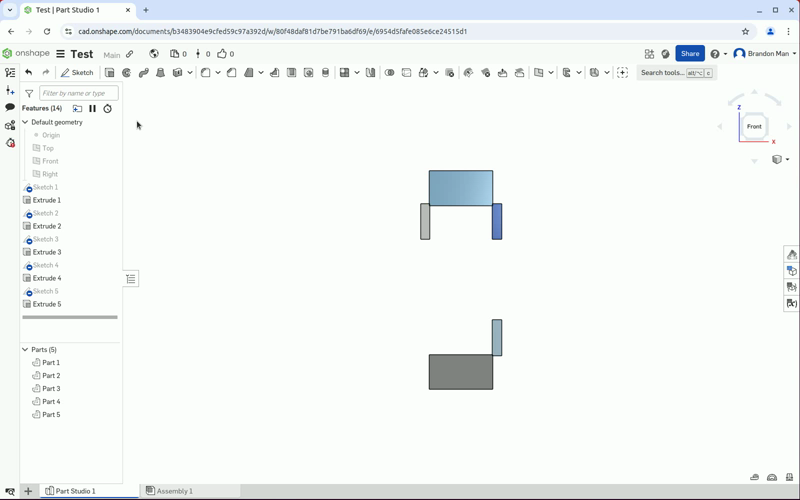
key(shift+h)
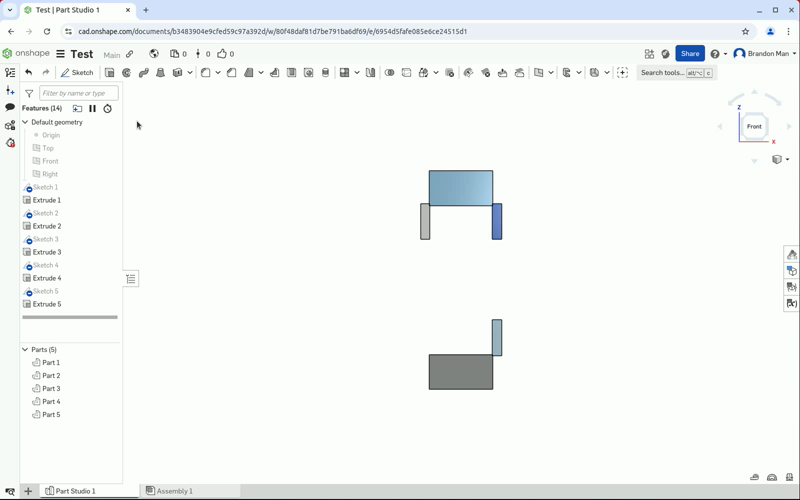
mouse_move(73, 189)
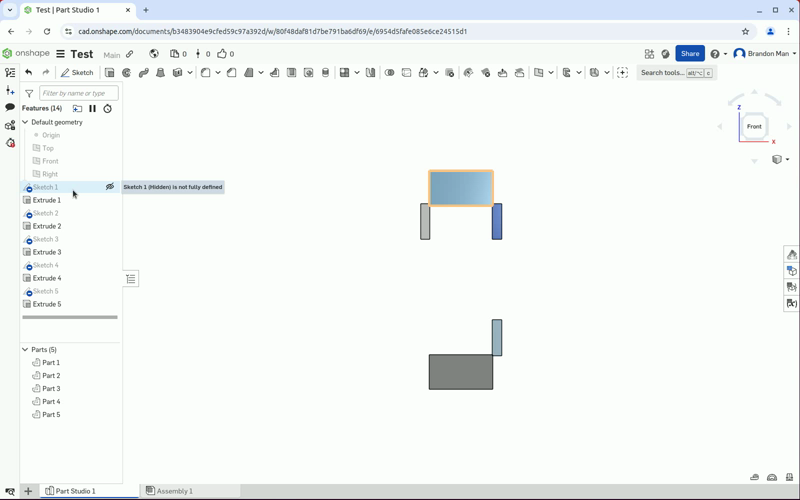
click(73, 189)
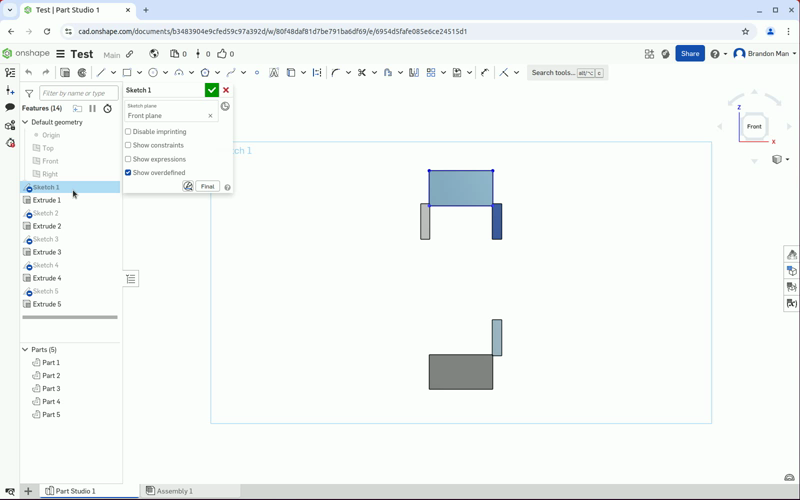
mouse_move(229, 92)
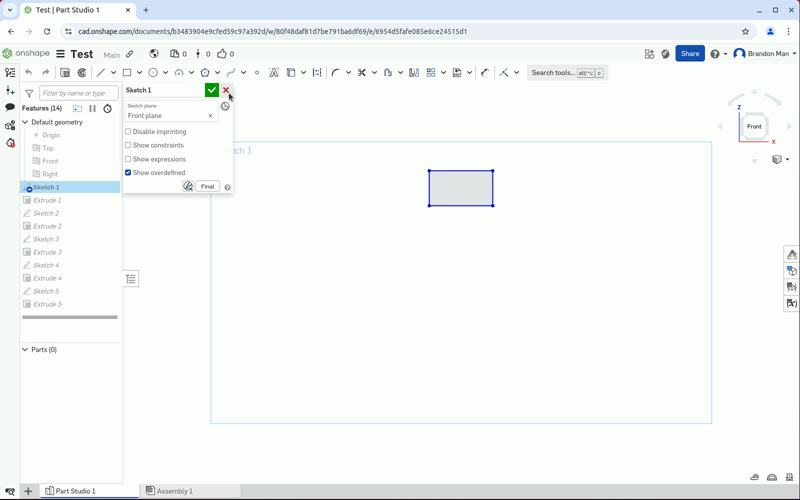
click(229, 92)
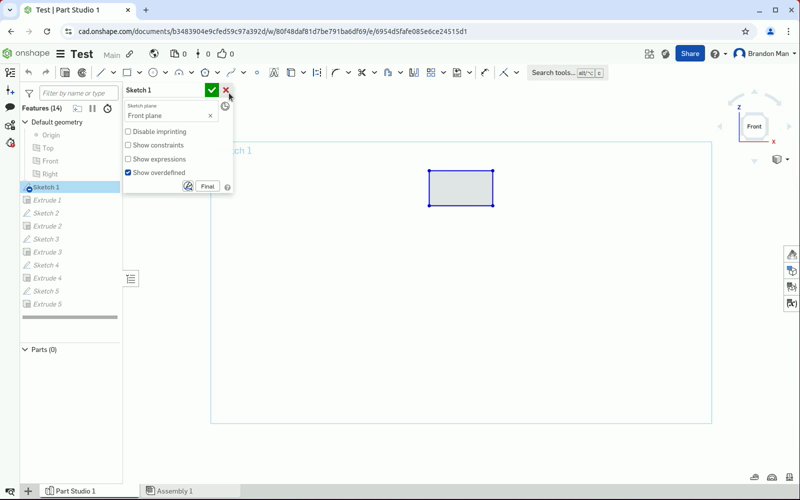
key(shift+s)
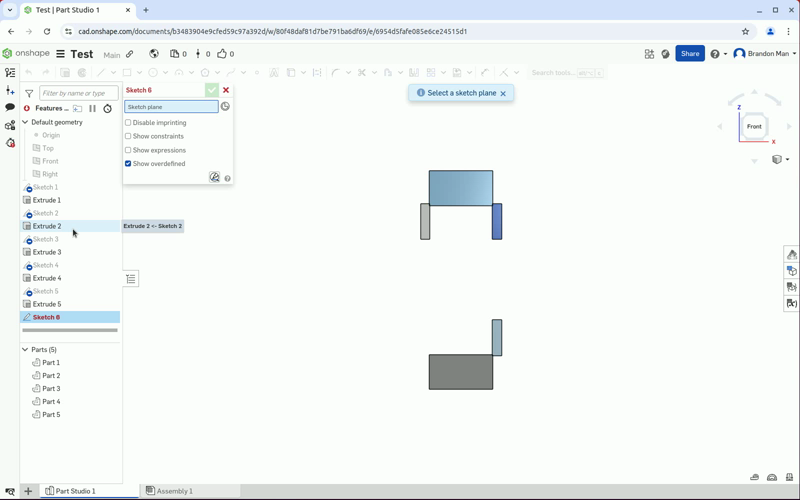
scroll(3)
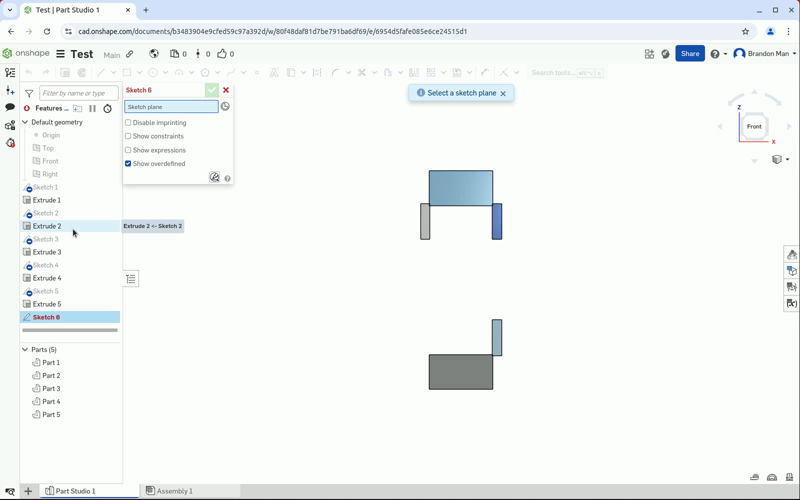
mouse_move(73, 163)
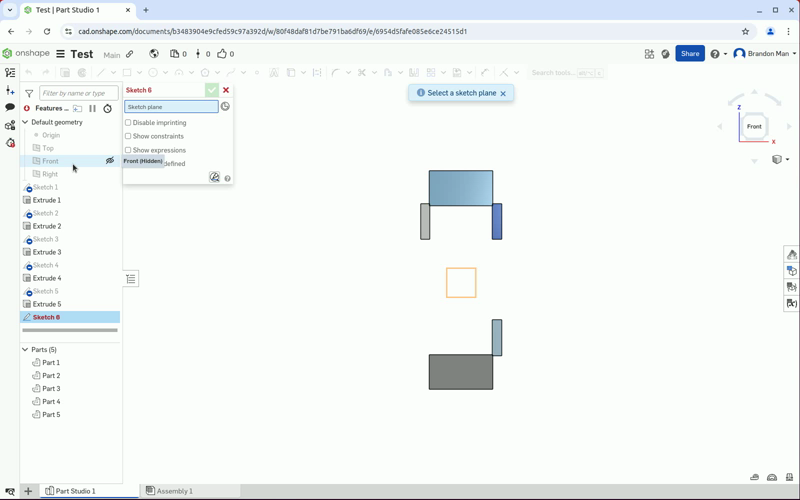
click(73, 163)
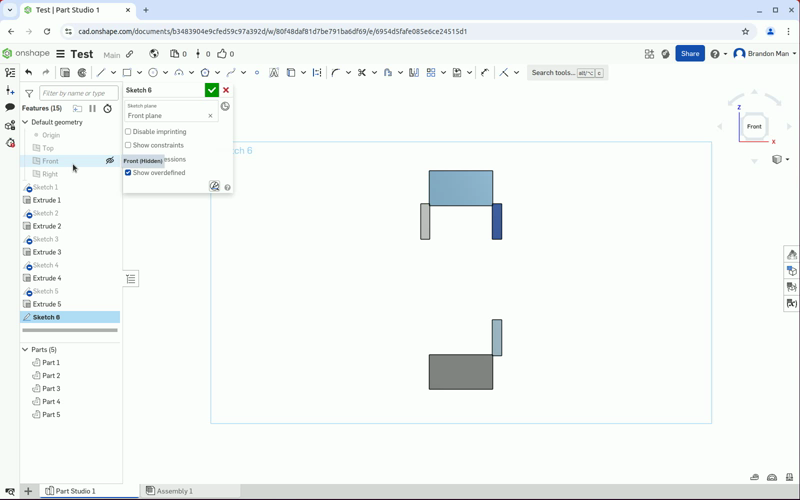
mouse_move(73, 352)
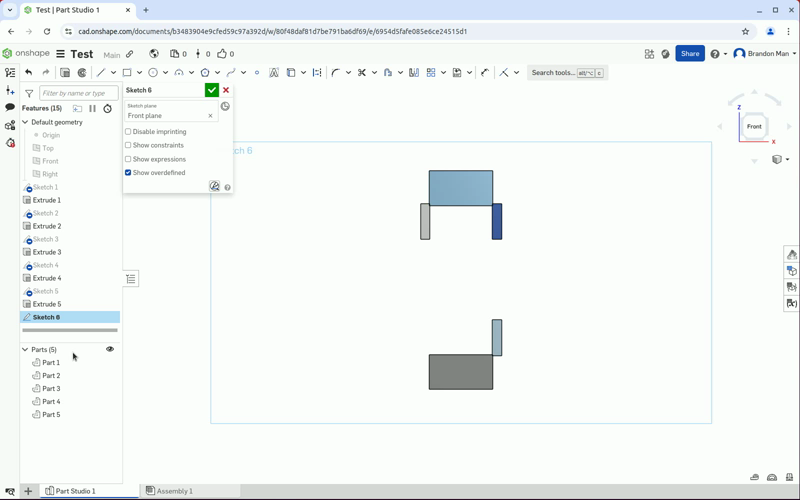
key(y)
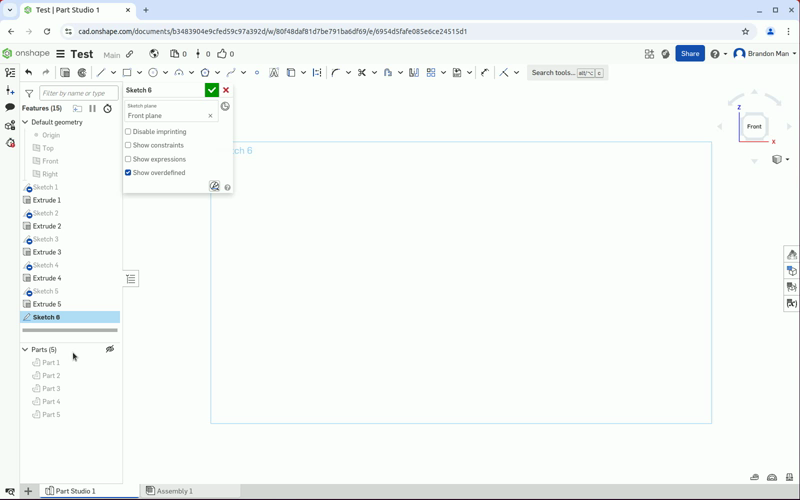
key(l)
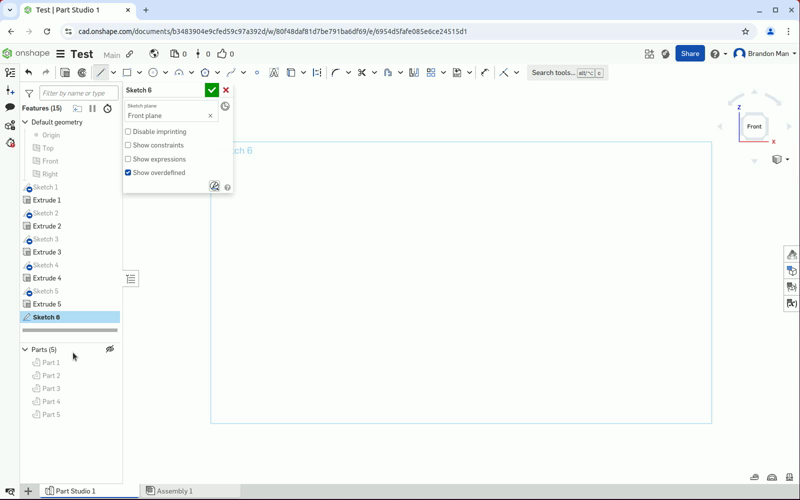
key_down(shift)
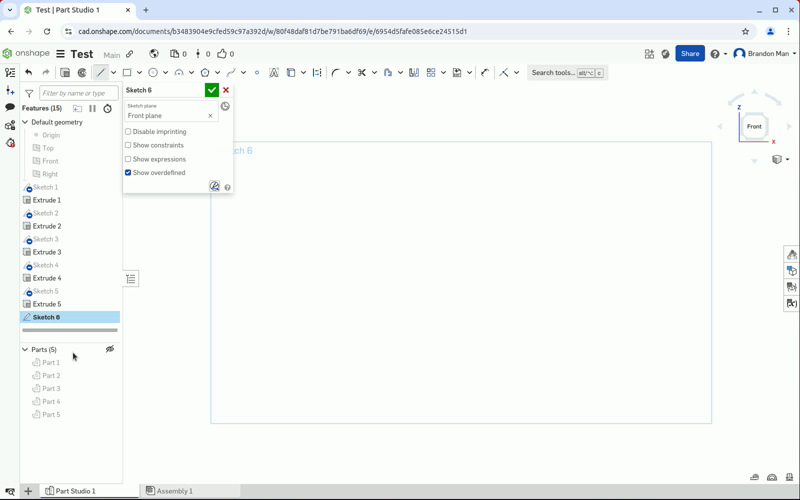
mouse_move(420, 355)
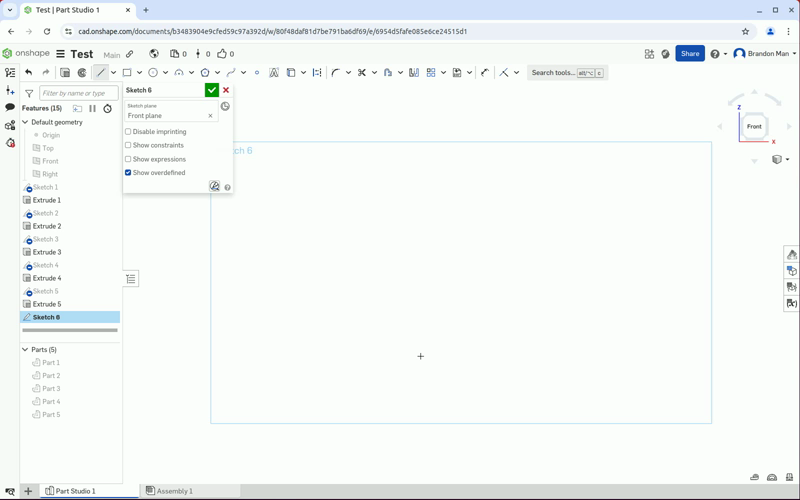
click(420, 355)
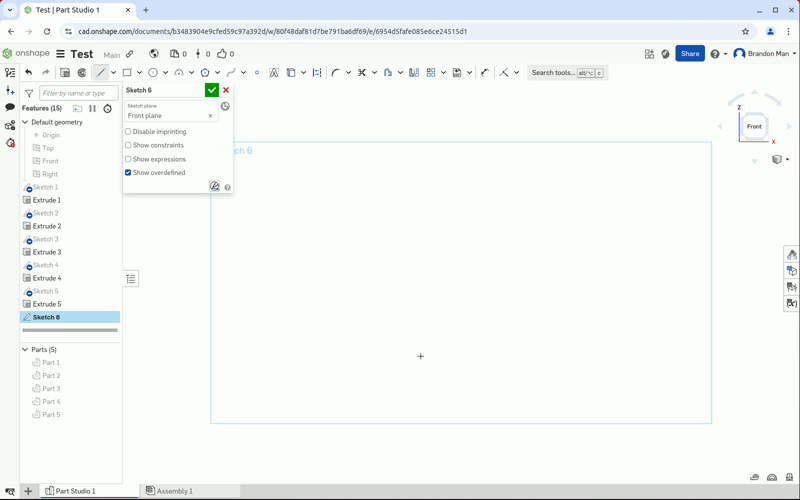
key_up(shift)
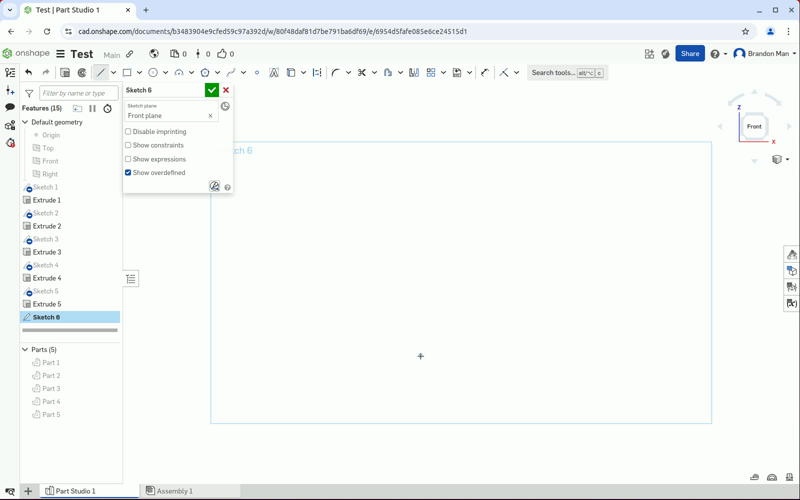
key_down(shift)
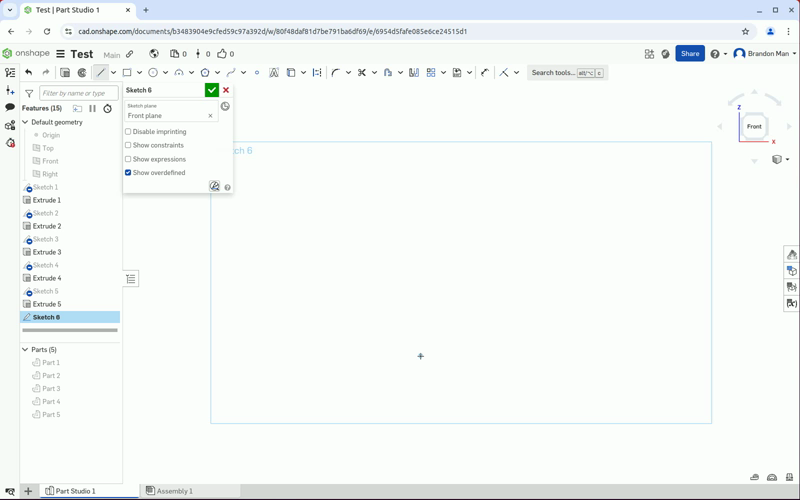
mouse_move(450, 355)
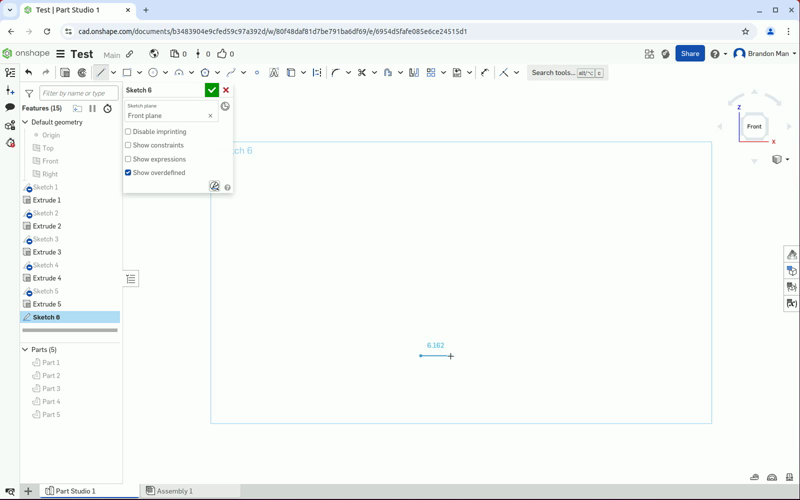
mouse_move(429, 355)
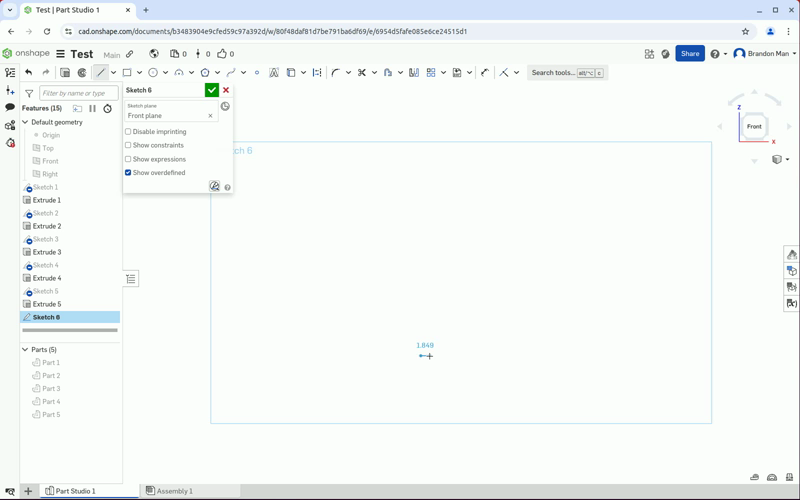
click(429, 355)
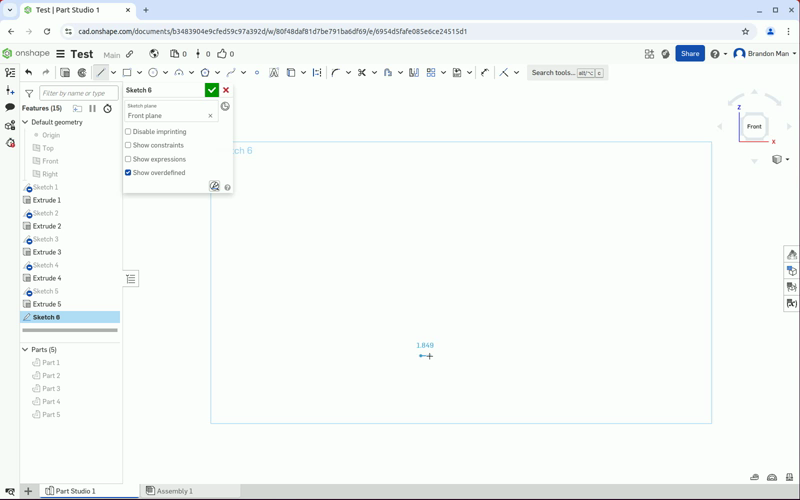
key_up(shift)
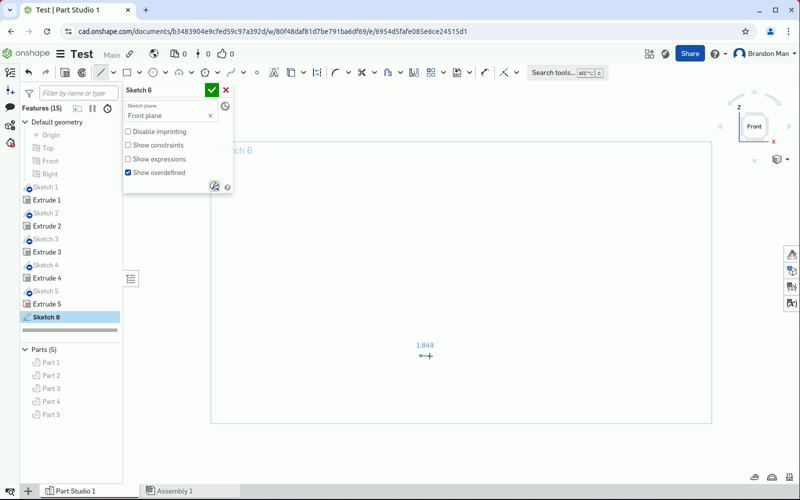
key_down(shift)
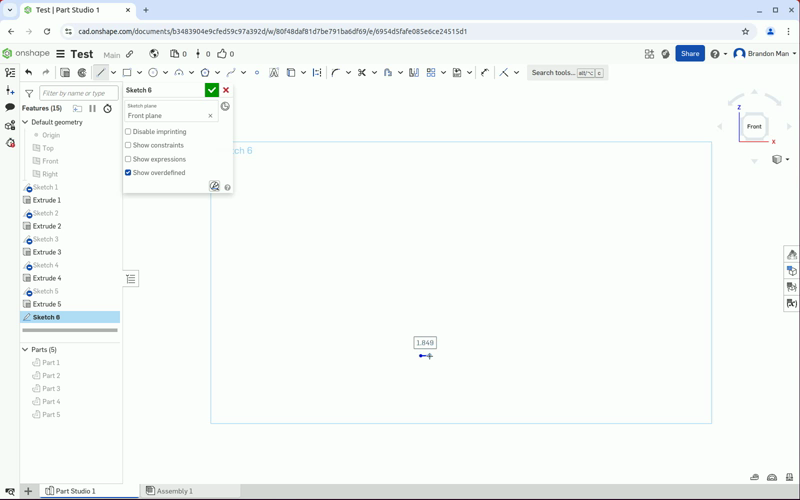
mouse_move(459, 355)
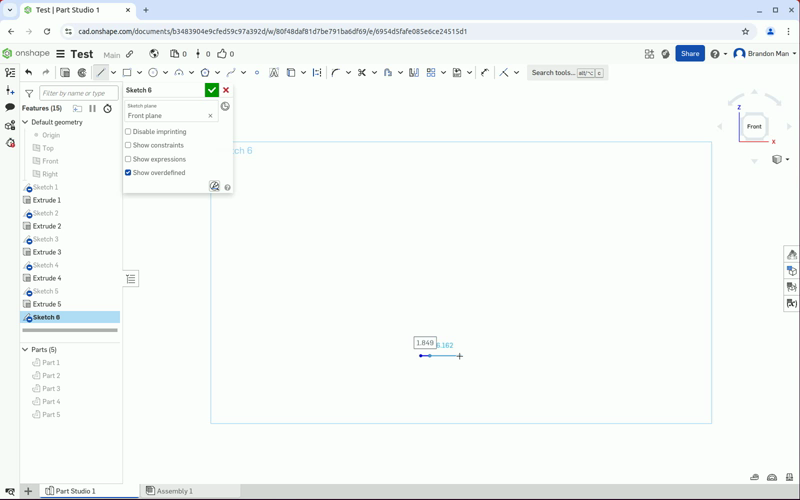
mouse_move(429, 319)
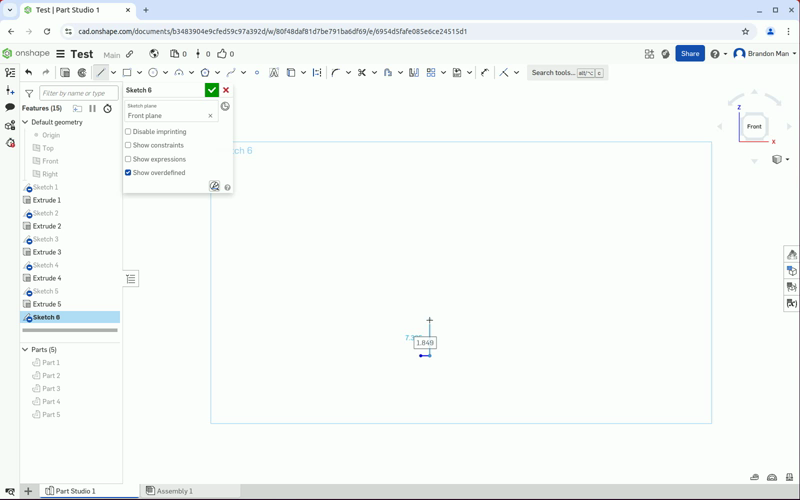
click(429, 319)
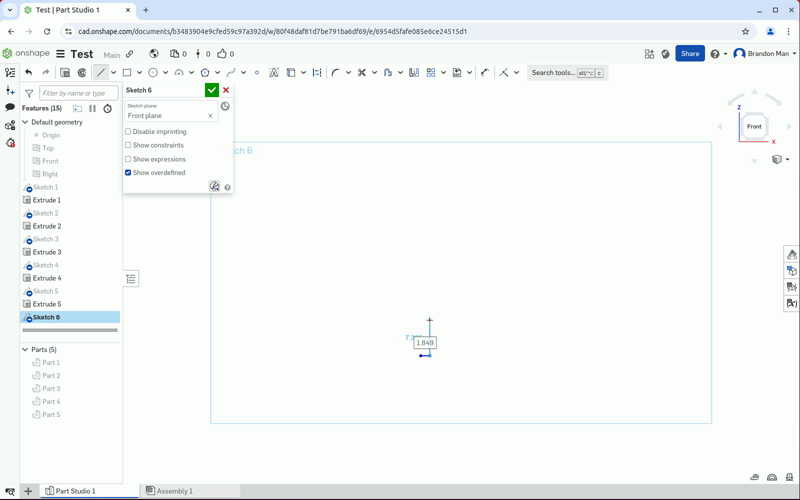
key_up(shift)
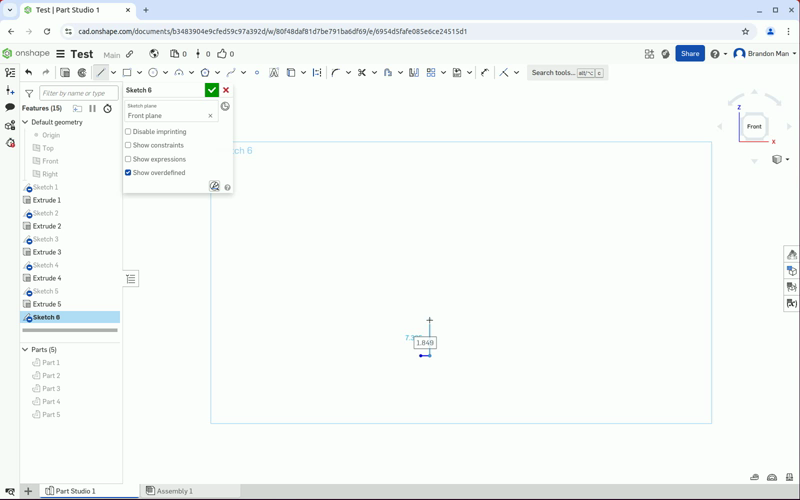
key_down(shift)
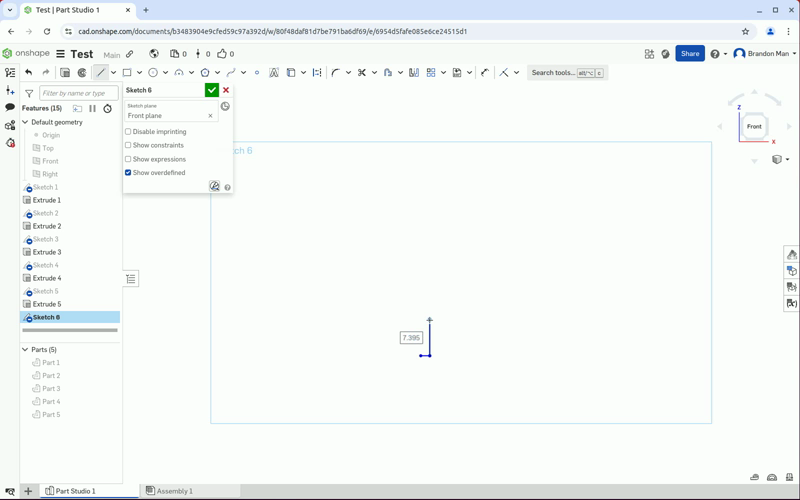
mouse_move(459, 319)
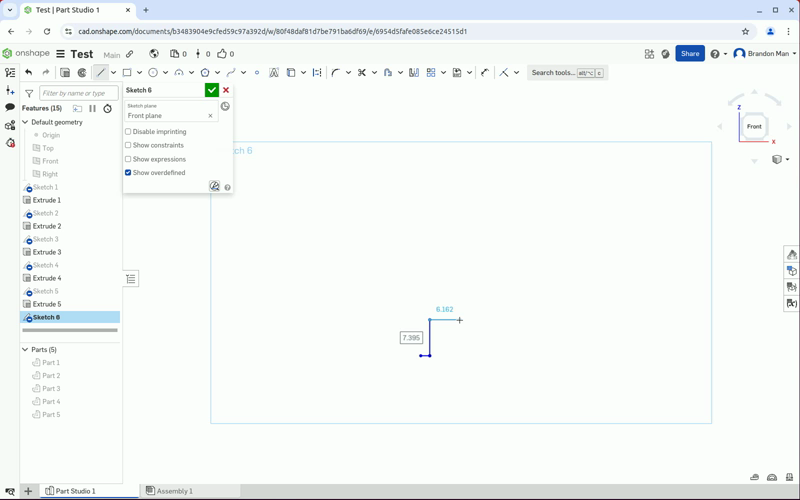
mouse_move(420, 319)
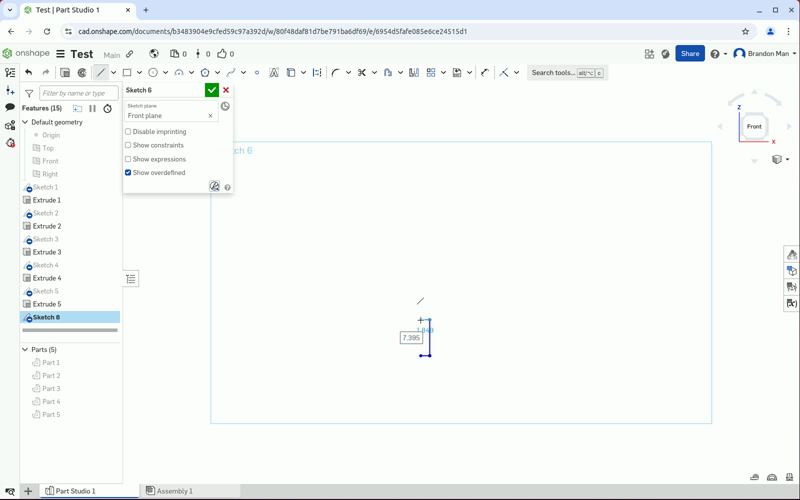
click(420, 319)
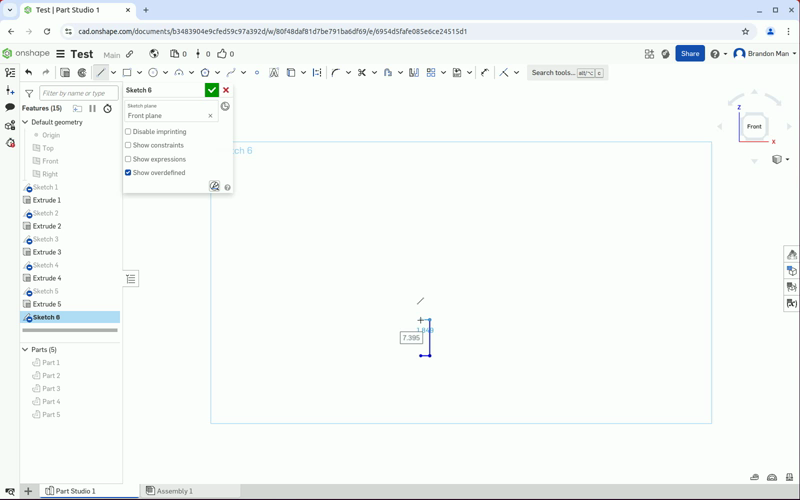
key_up(shift)
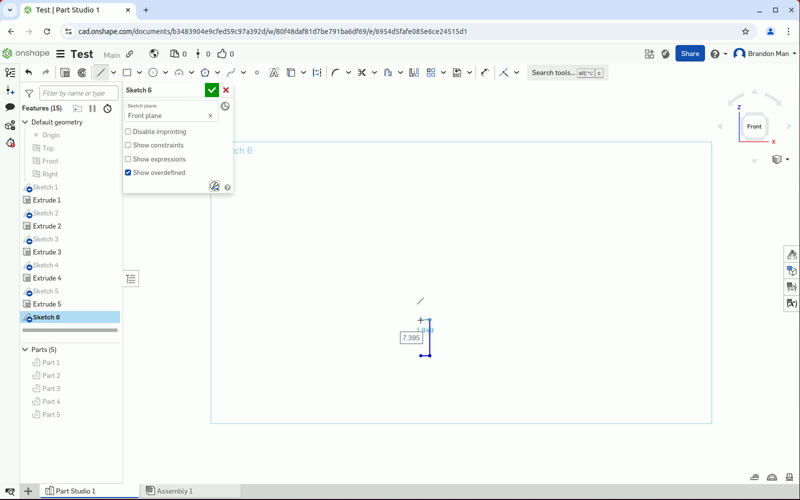
mouse_move(450, 319)
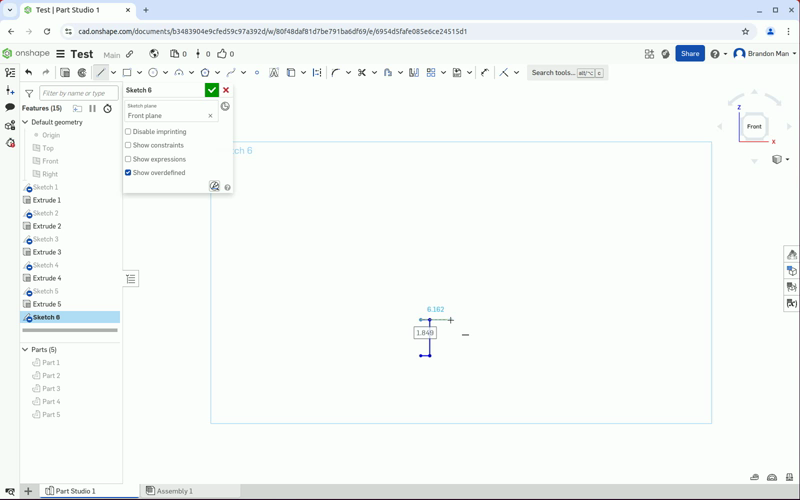
key_down(shift)
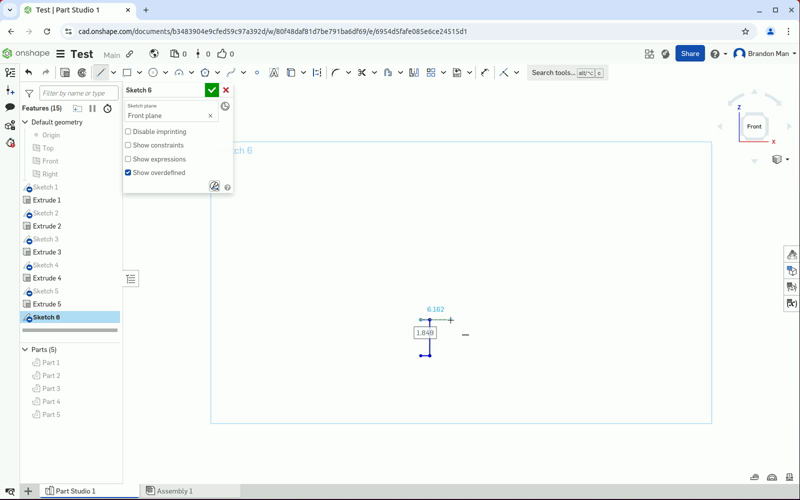
mouse_move(420, 355)
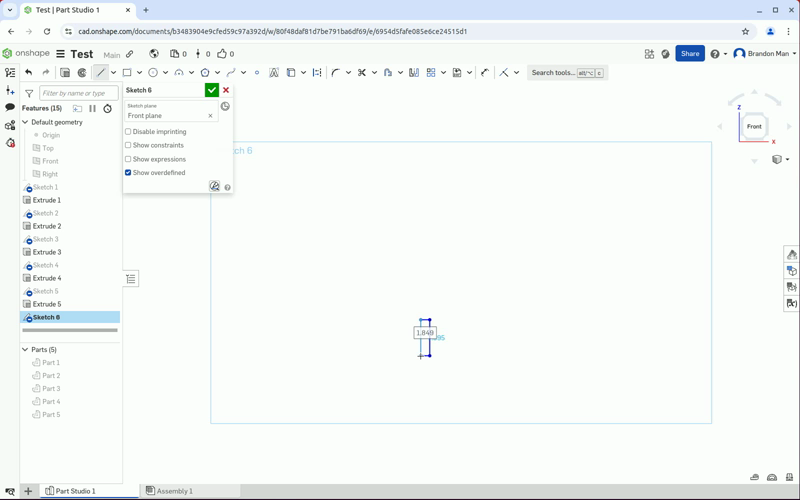
key_up(shift)
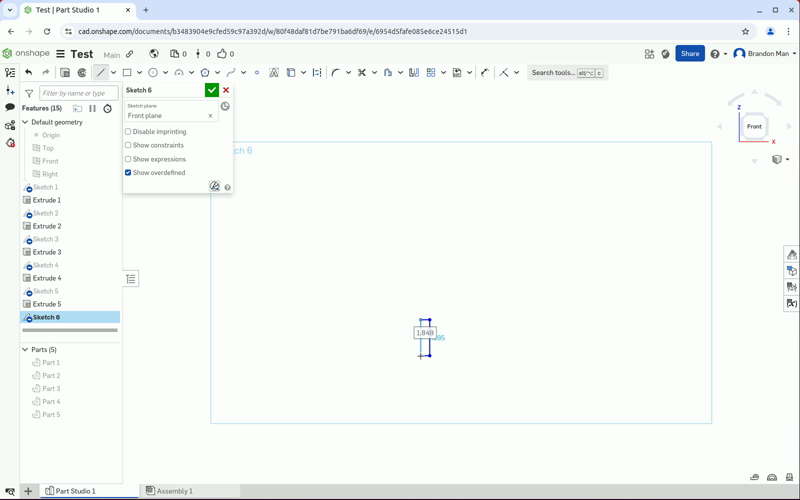
click(420, 355)
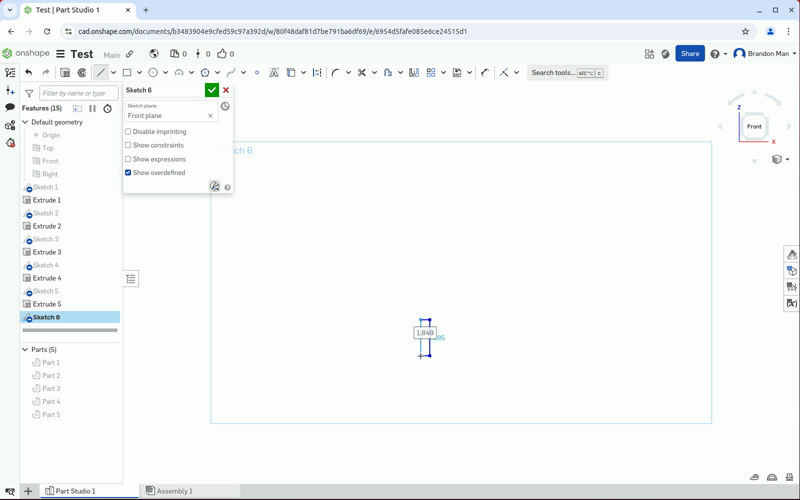
key(esc)
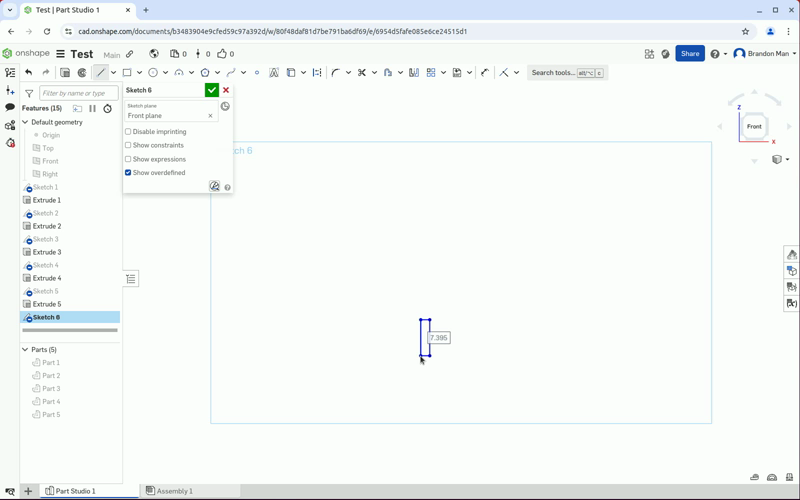
mouse_move(429, 345)
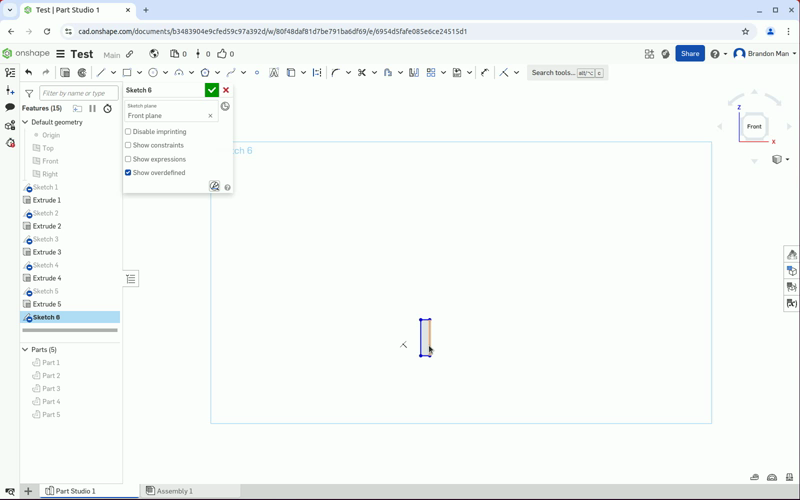
scroll(6)
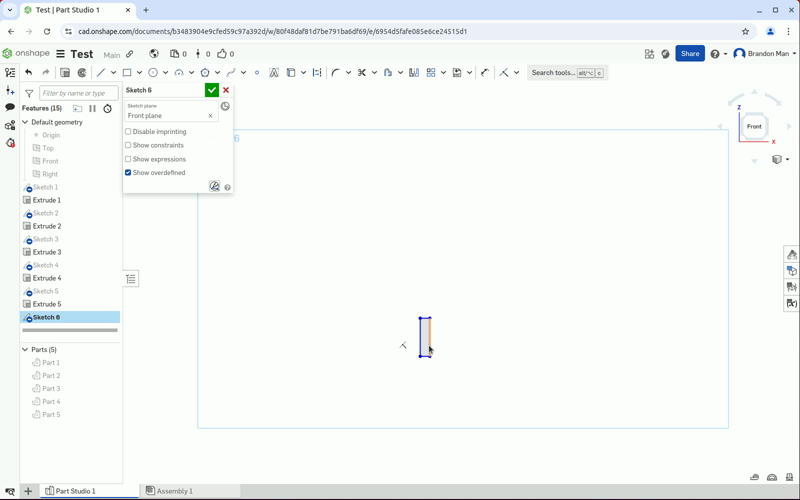
scroll(6)
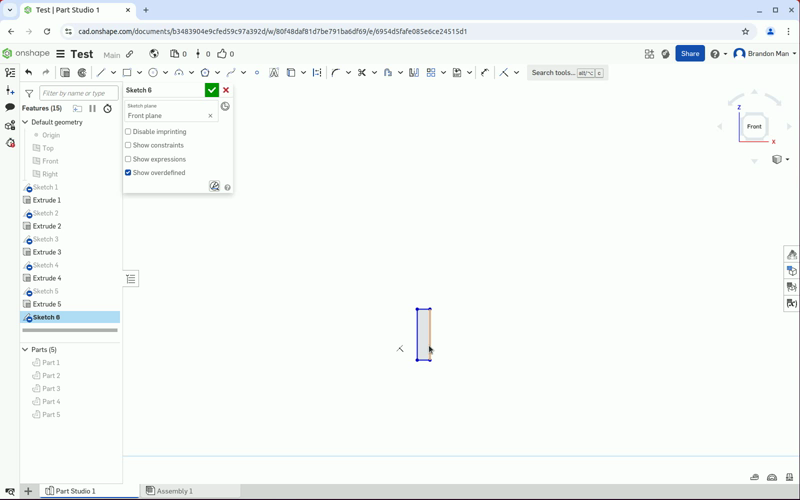
scroll(6)
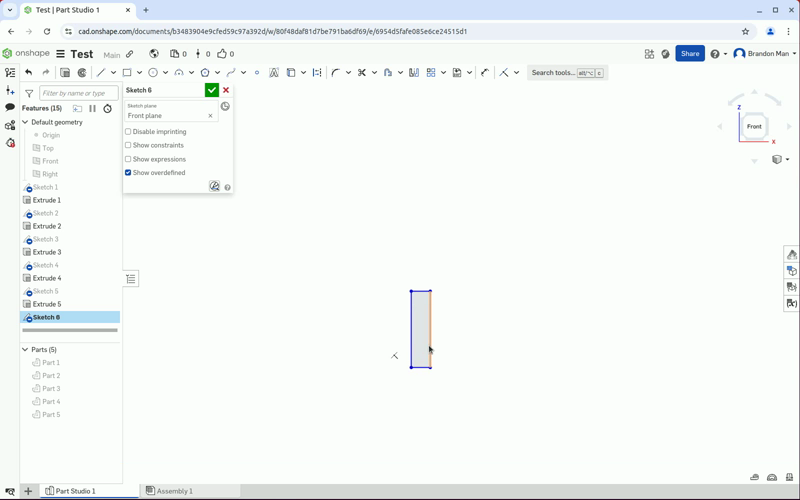
scroll(6)
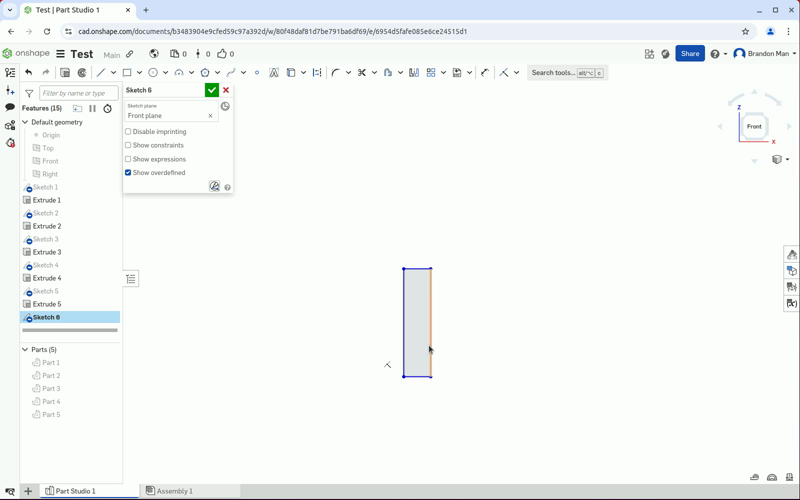
scroll(6)
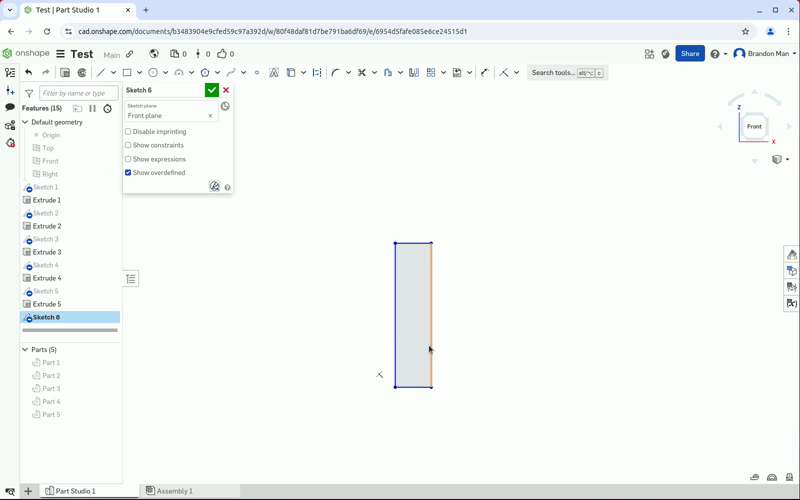
scroll(6)
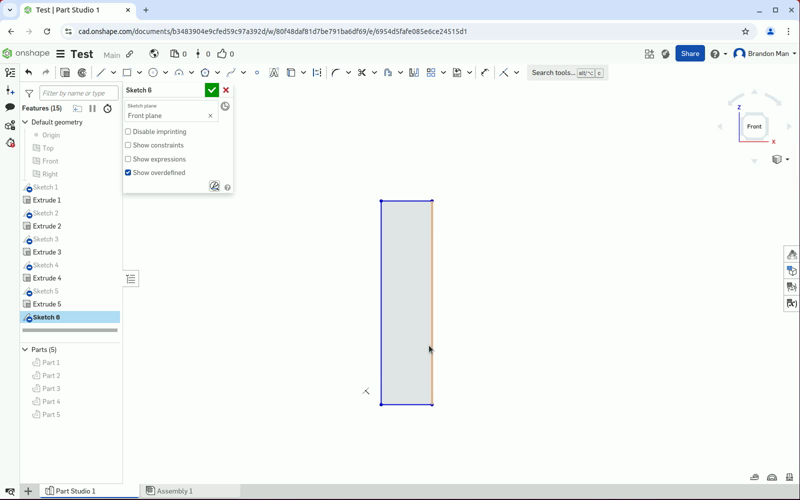
scroll(6)
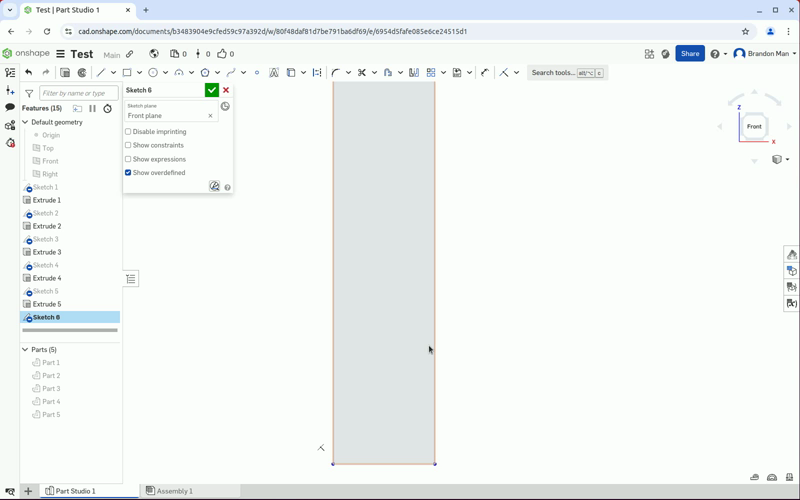
click(429, 345)
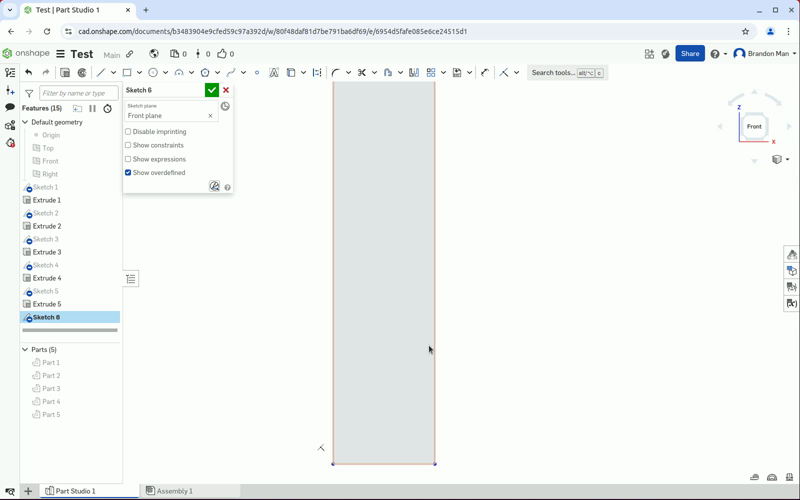
scroll(-6)
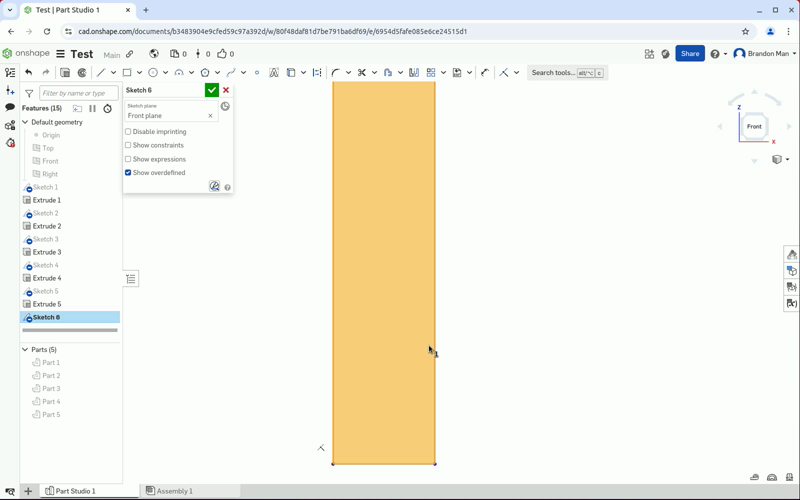
scroll(-6)
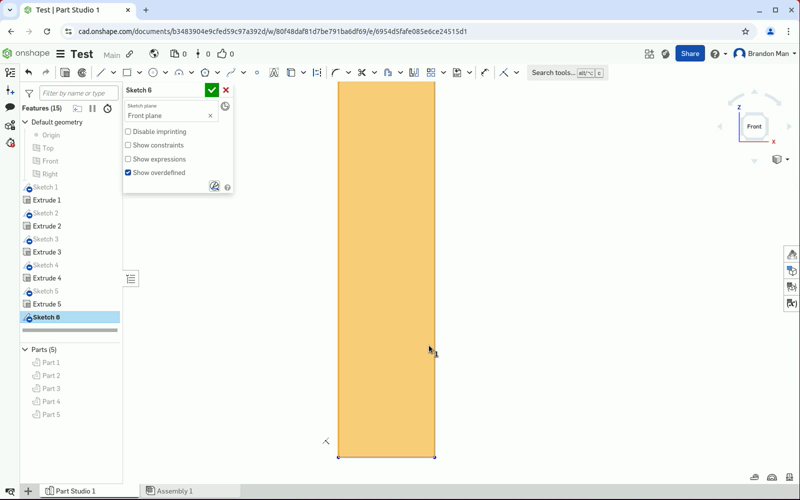
scroll(-6)
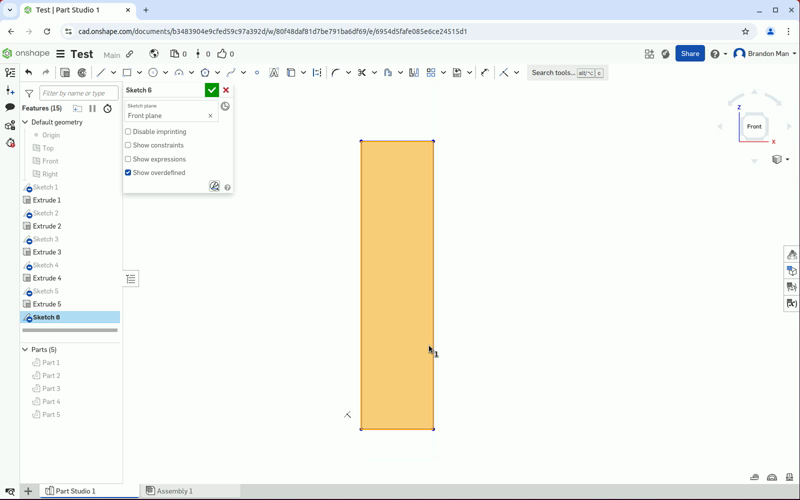
scroll(-6)
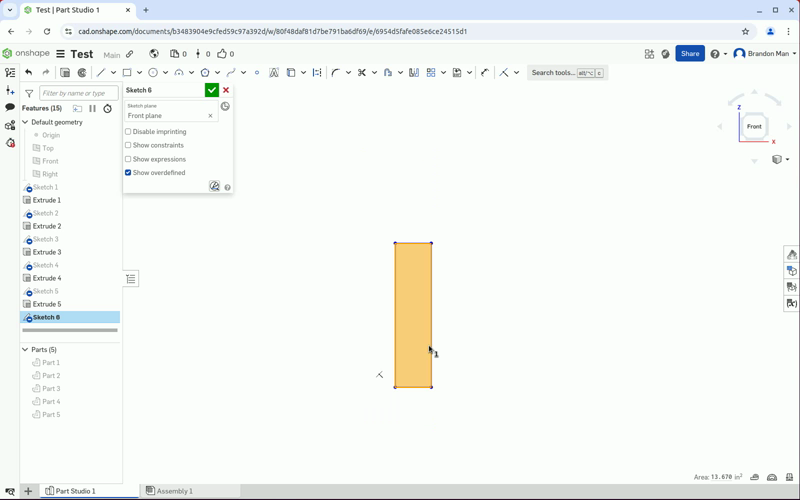
scroll(-6)
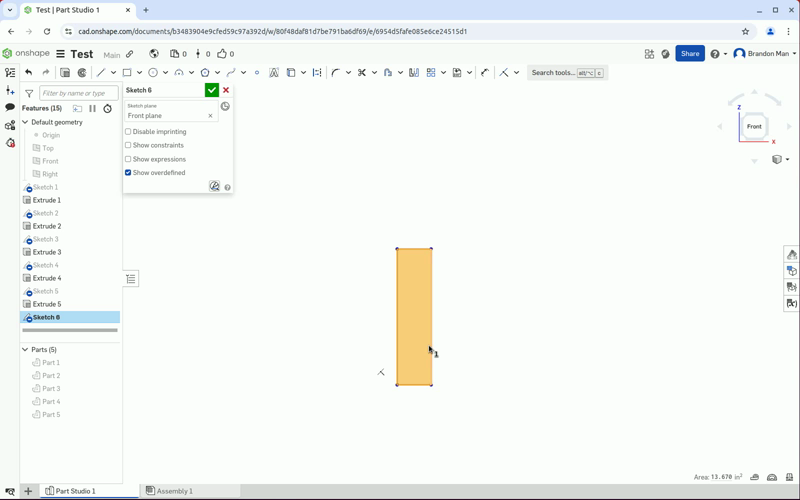
scroll(-6)
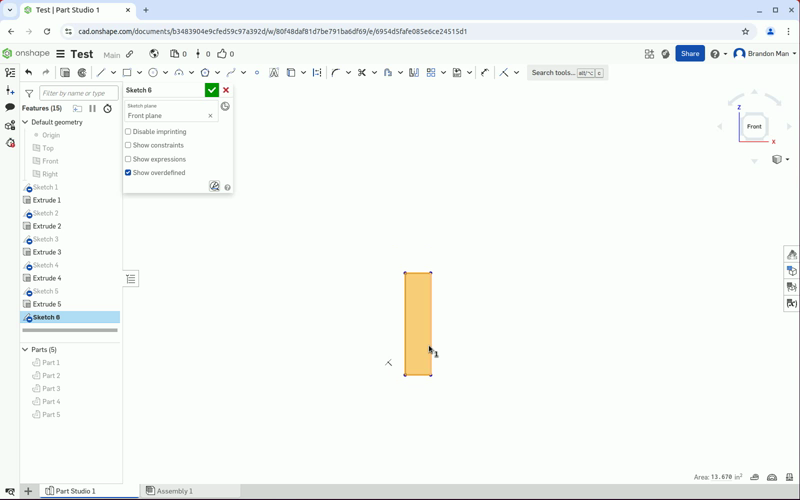
scroll(-6)
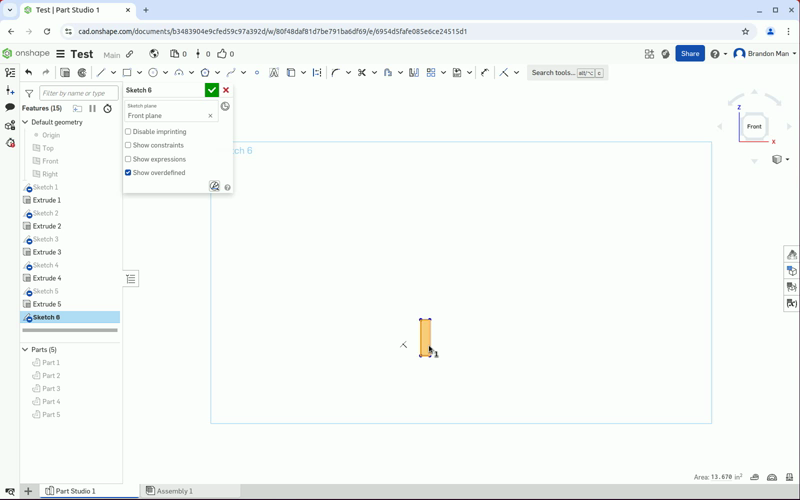
mouse_move(73, 352)
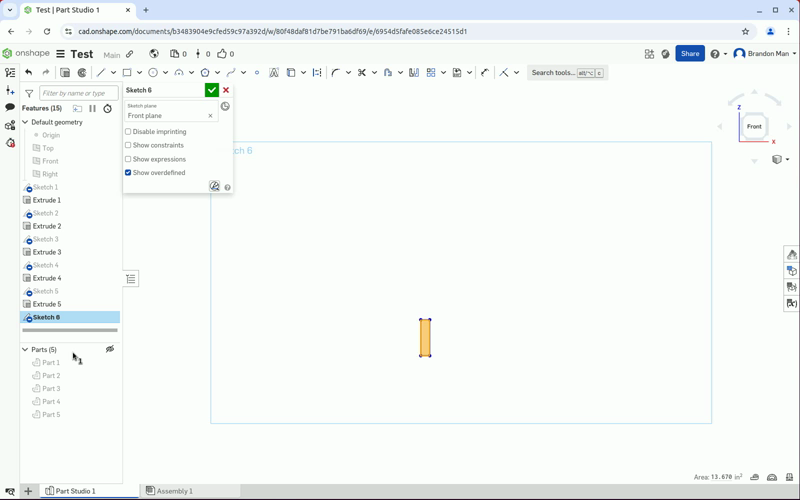
key(shift+y)
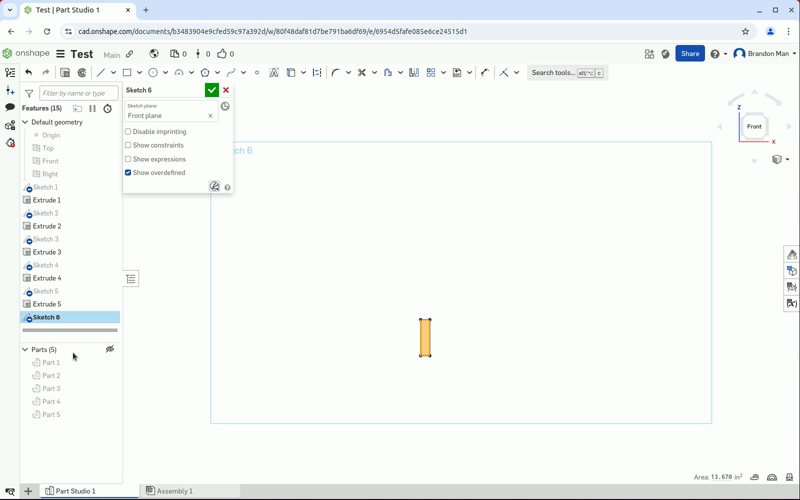
key(shift+e)
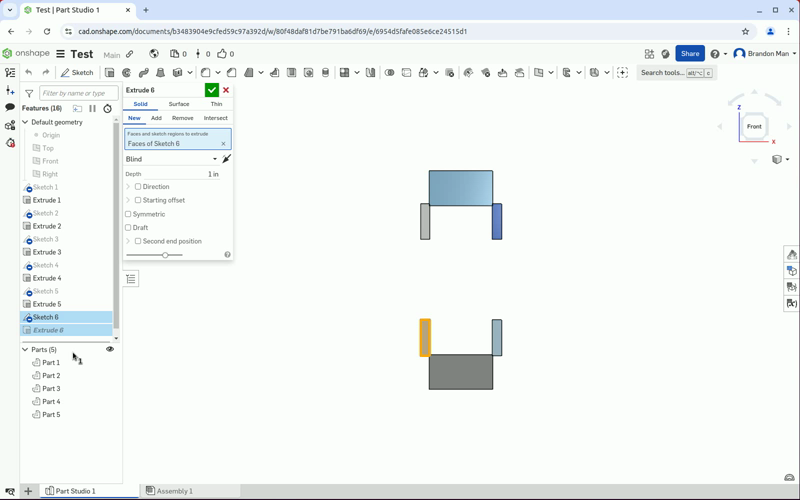
mouse_move(143, 106)
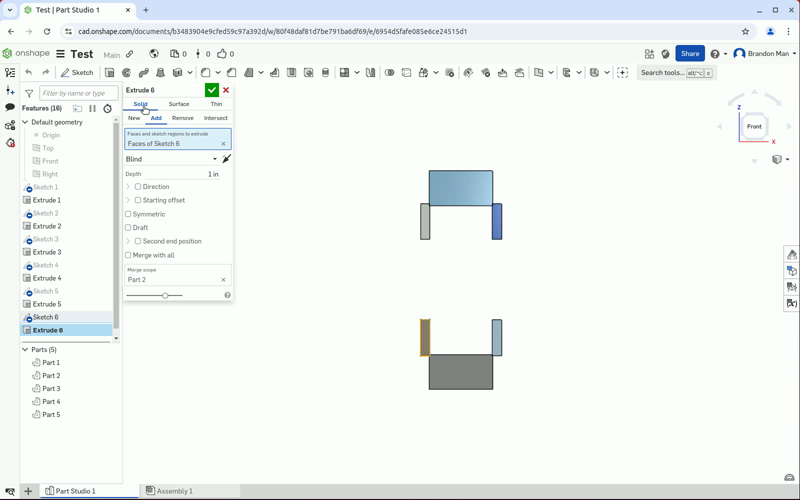
click(143, 106)
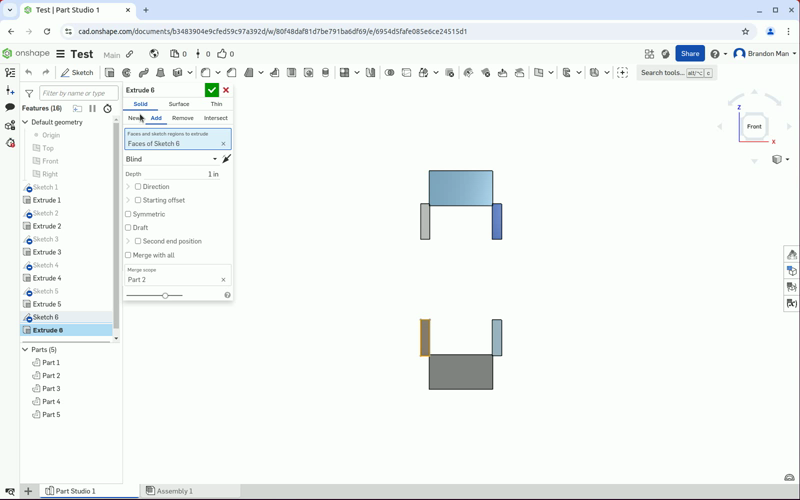
mouse_move(137, 120)
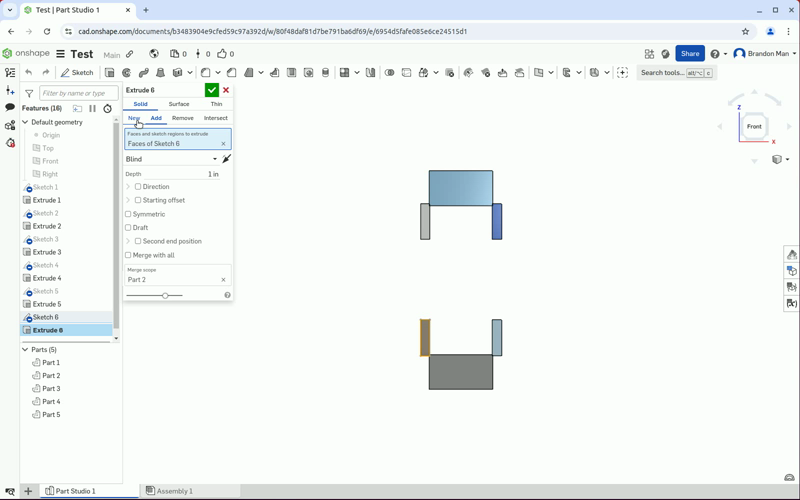
click(137, 120)
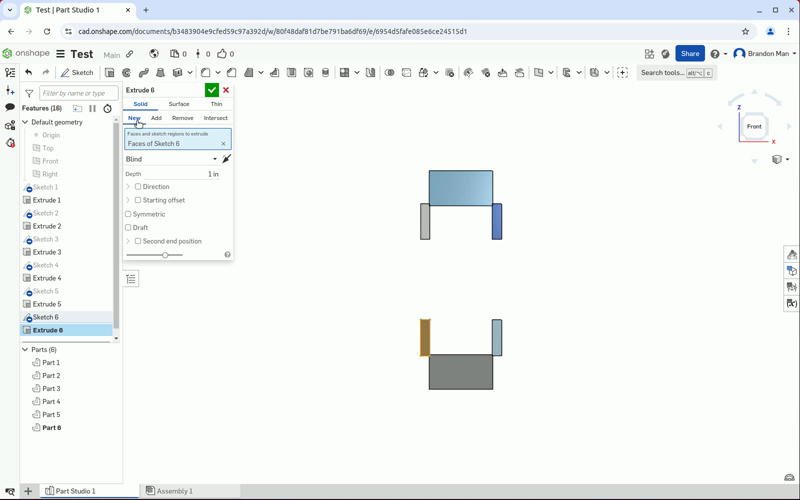
key(tab, 4)
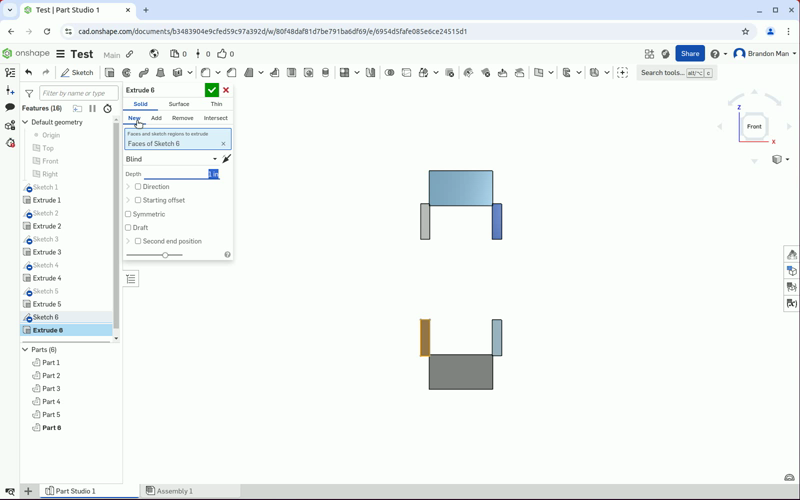
text(1.685)
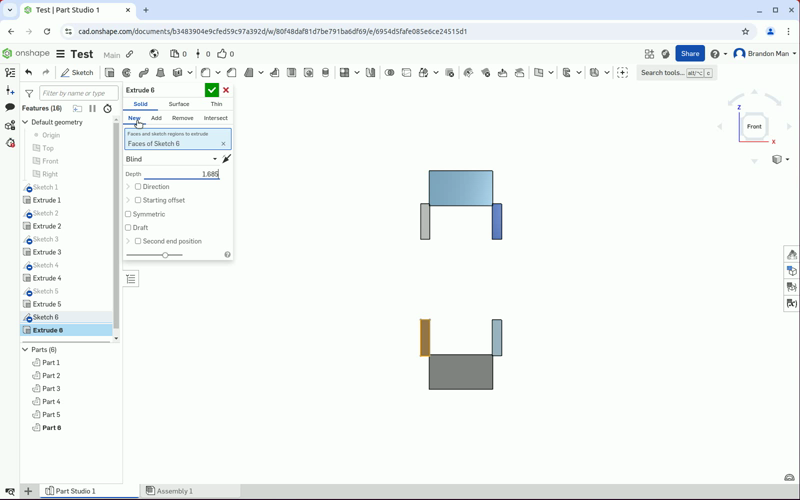
key(enter)
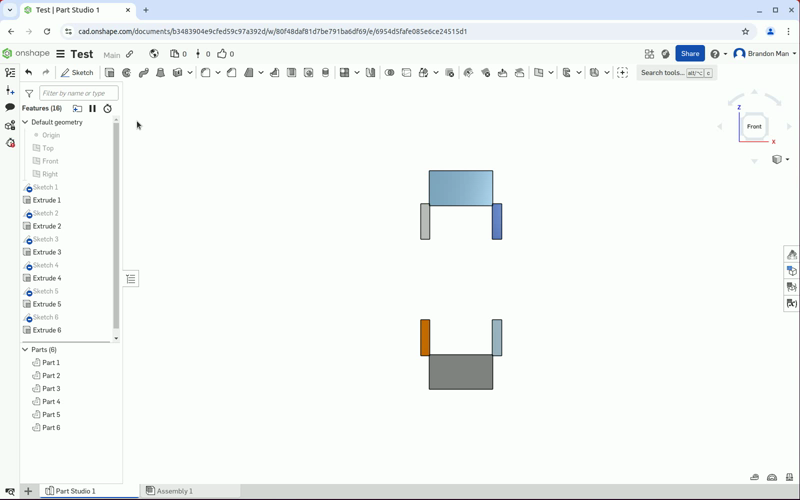
key(shift+h)
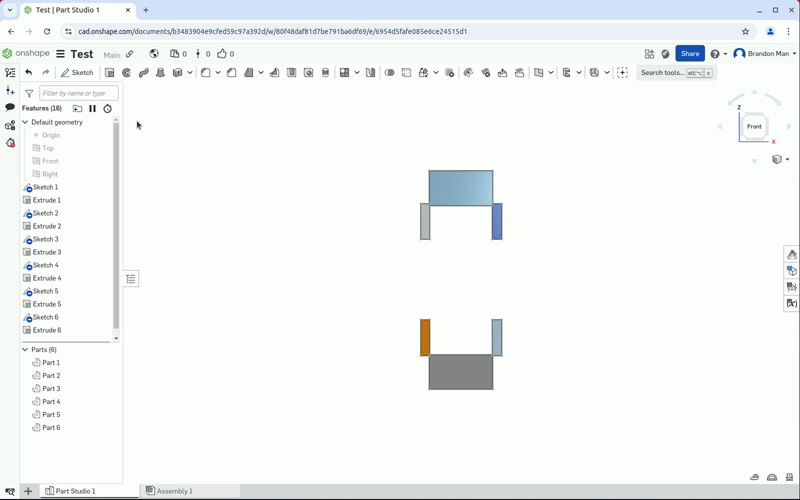
key(shift+h)
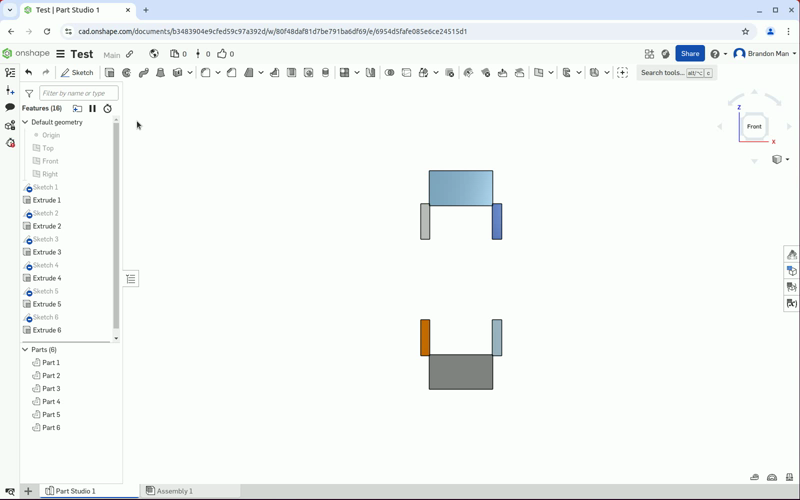
mouse_move(69, 189)
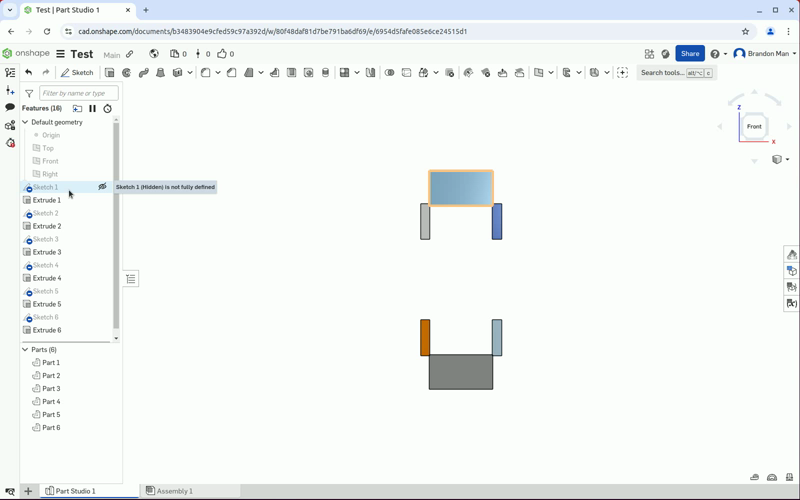
click(69, 189)
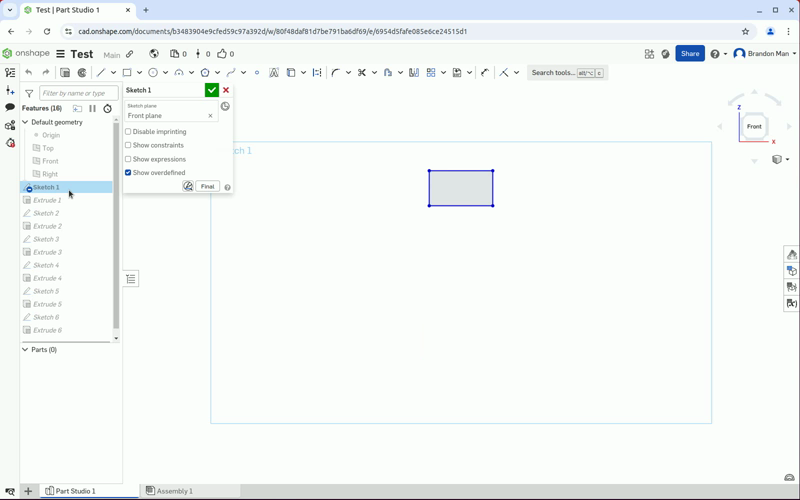
mouse_move(229, 92)
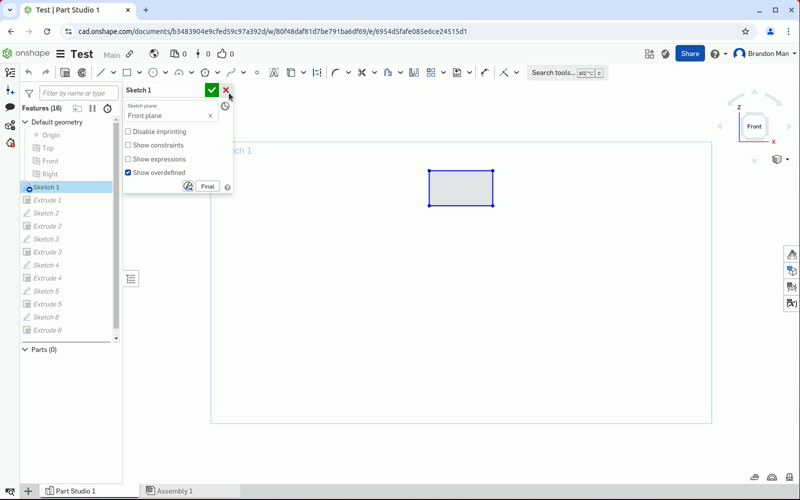
click(229, 92)
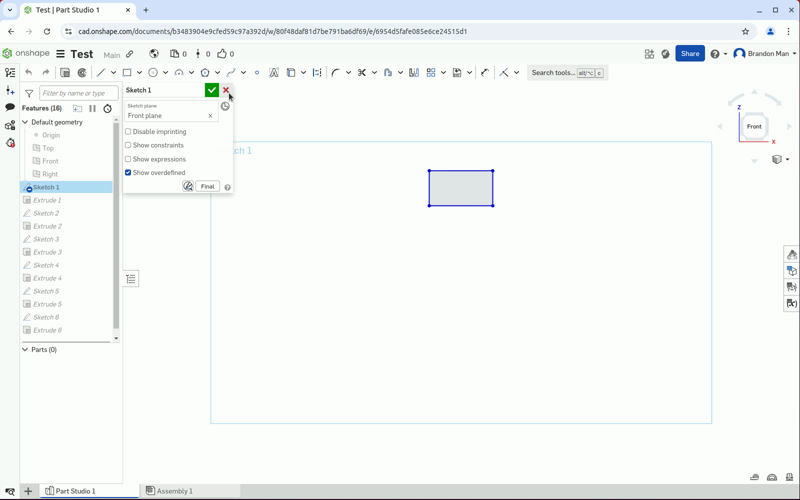
key(shift+s)
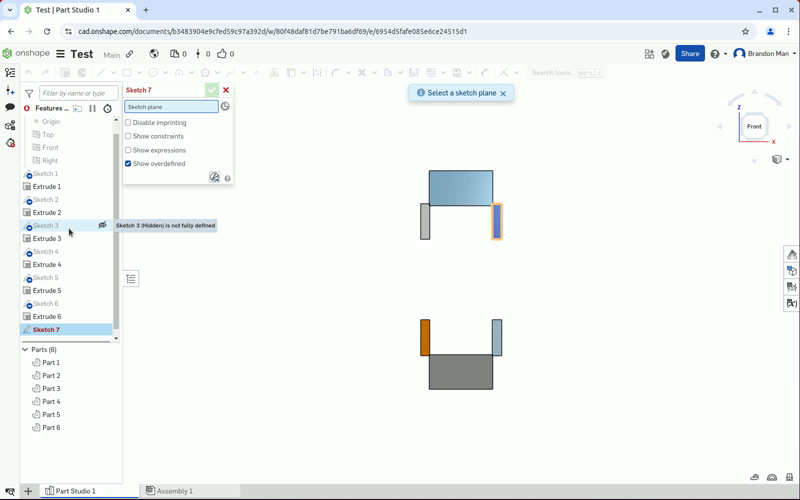
scroll(3)
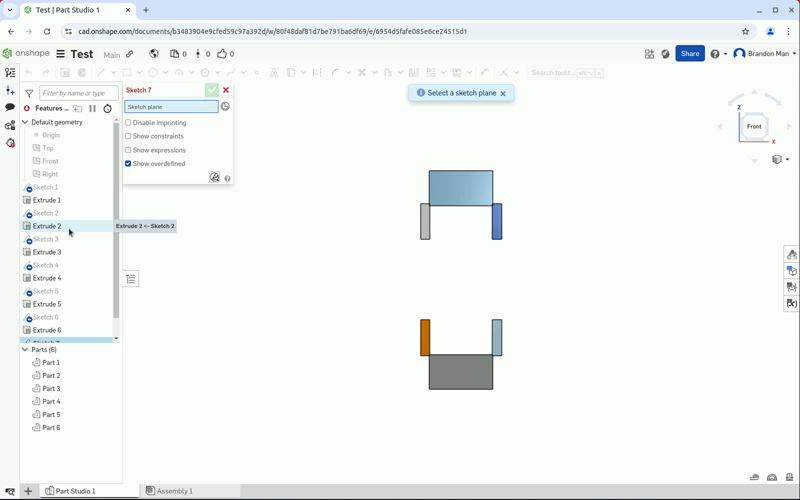
mouse_move(69, 163)
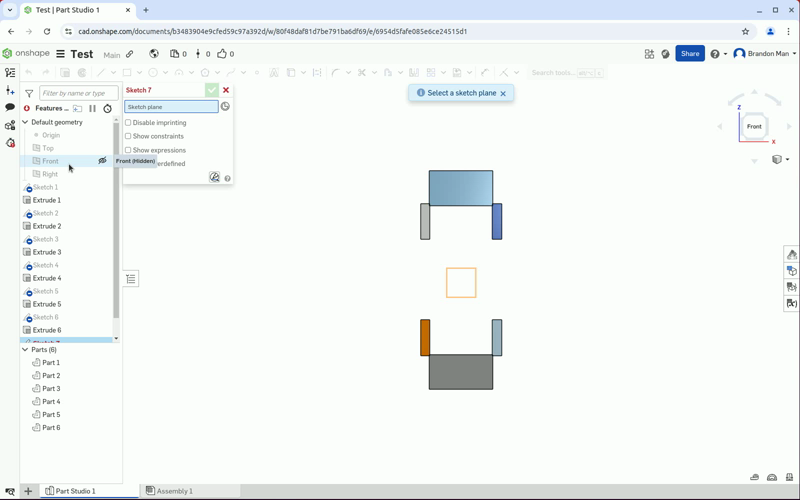
click(69, 163)
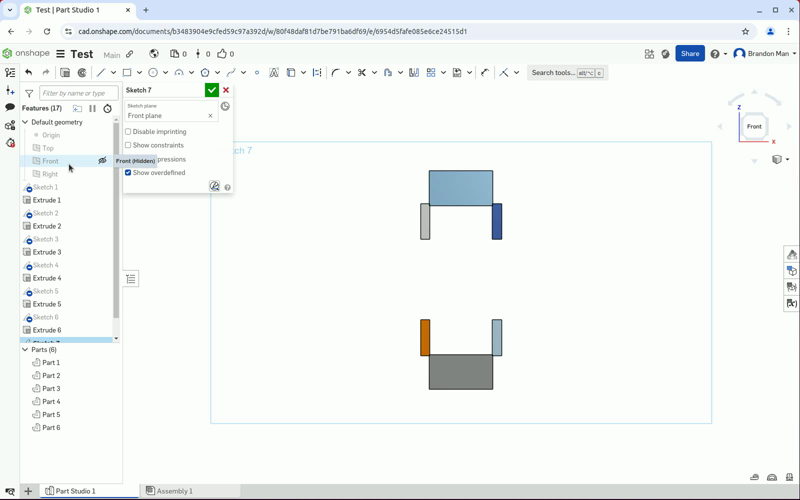
mouse_move(73, 352)
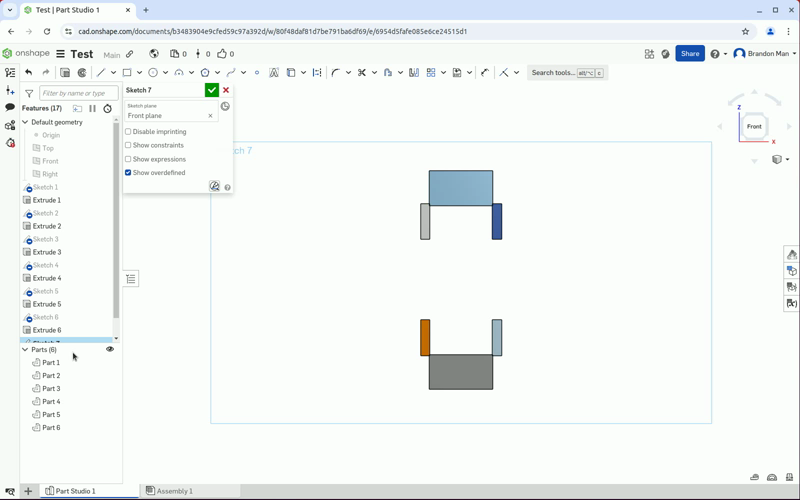
key(y)
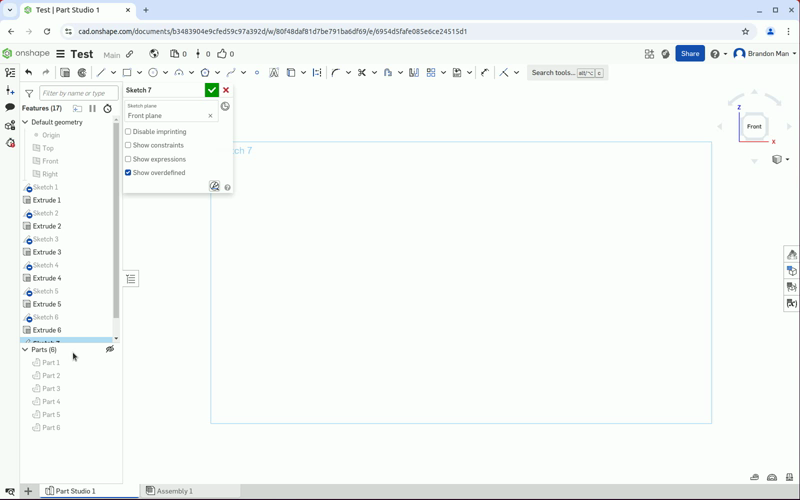
key(l)
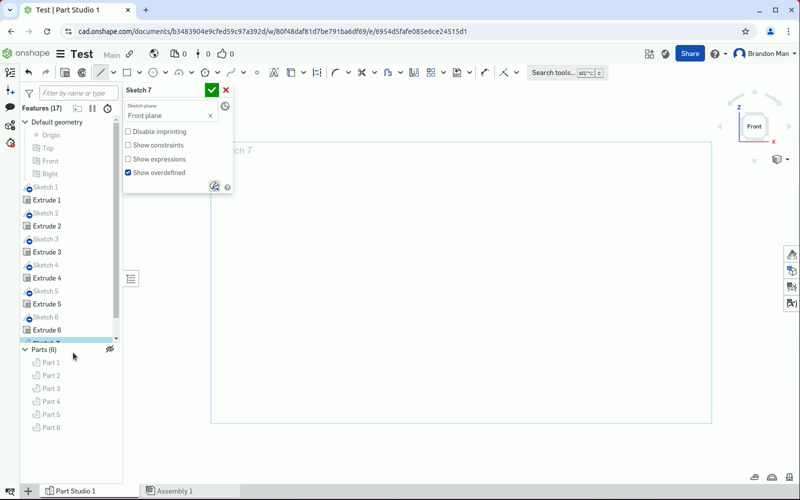
key_down(shift)
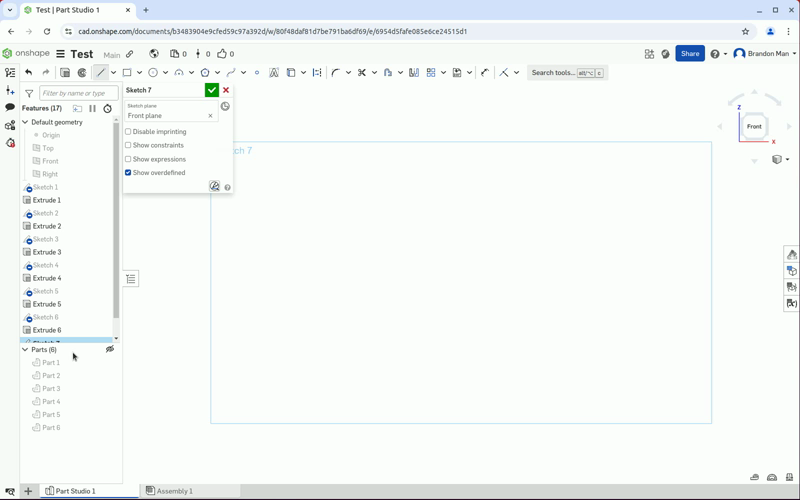
mouse_move(429, 355)
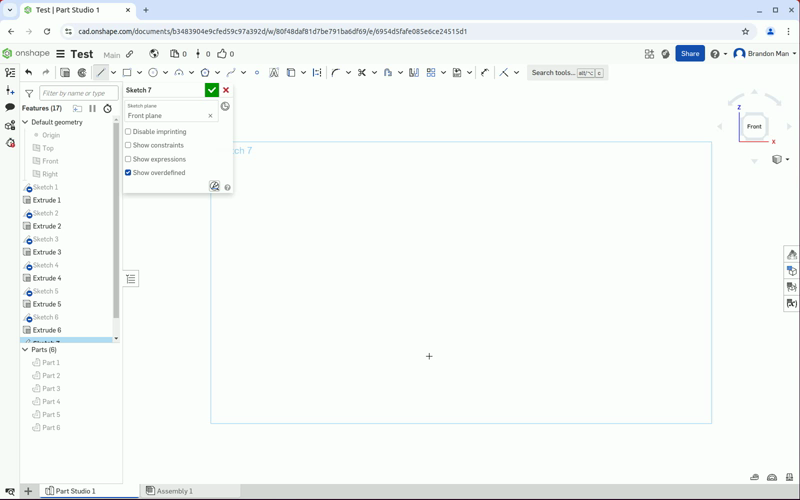
click(429, 355)
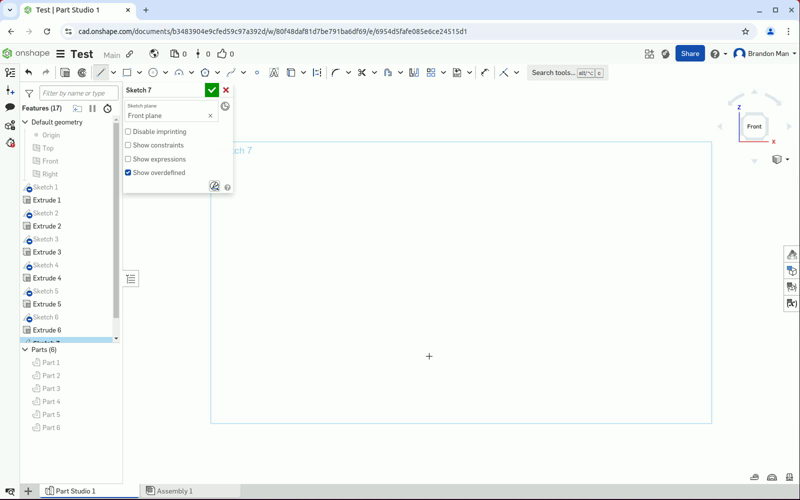
key_up(shift)
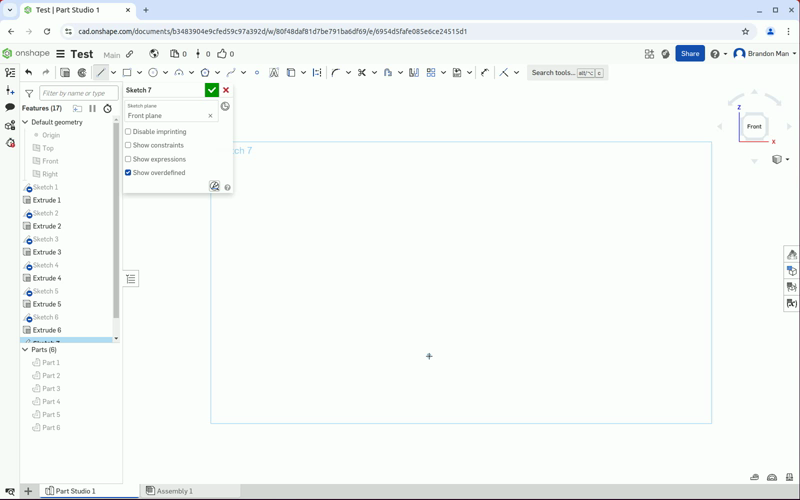
key_down(shift)
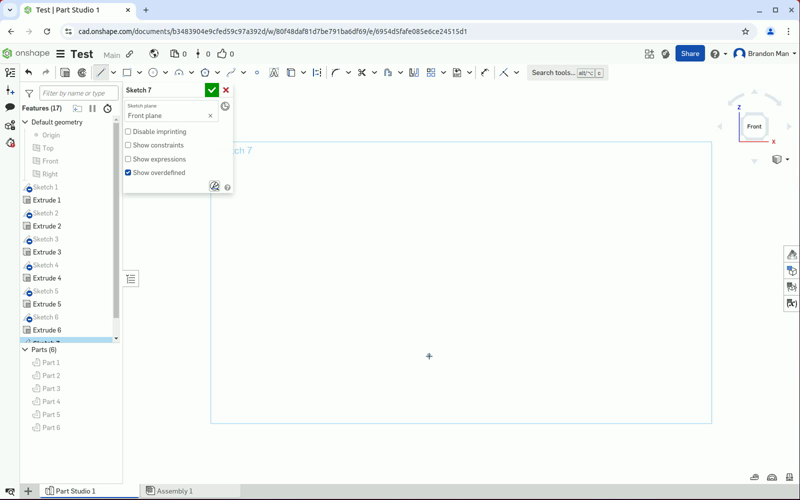
mouse_move(492, 355)
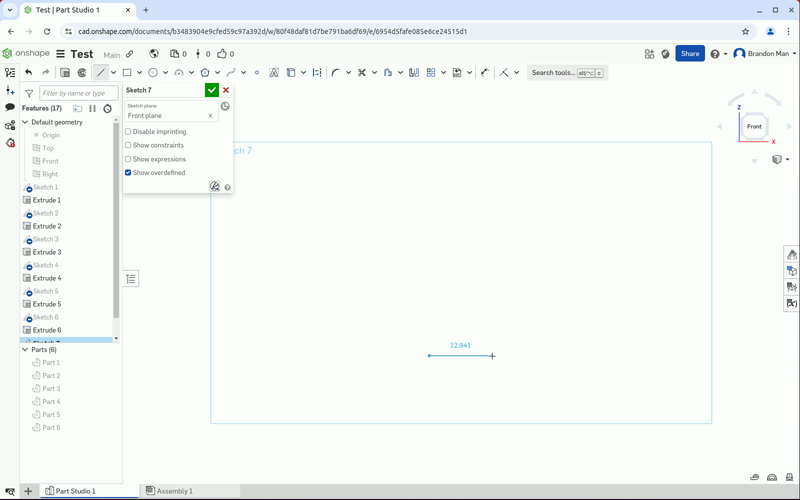
click(492, 355)
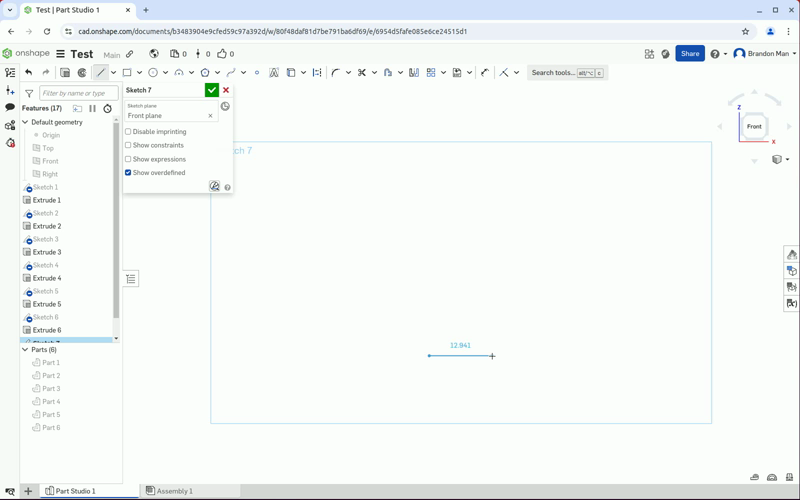
key_up(shift)
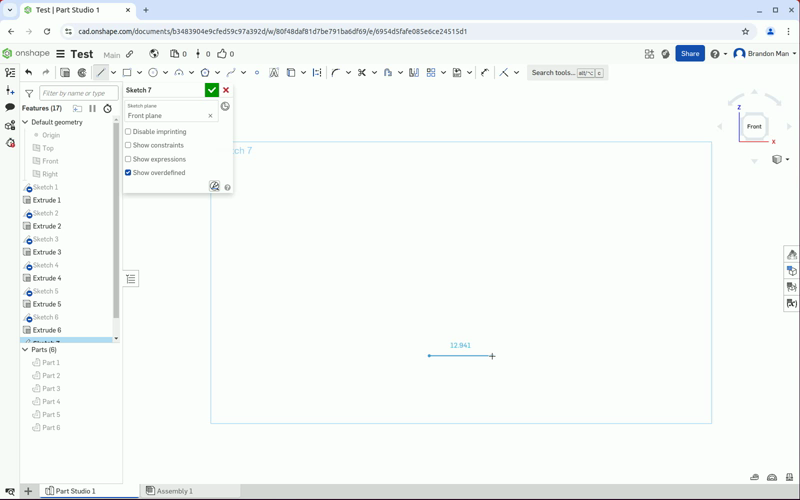
key_down(shift)
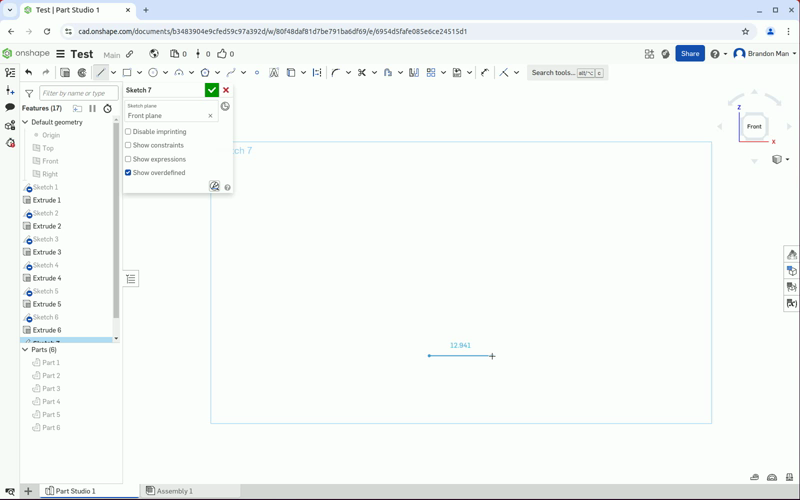
mouse_move(522, 355)
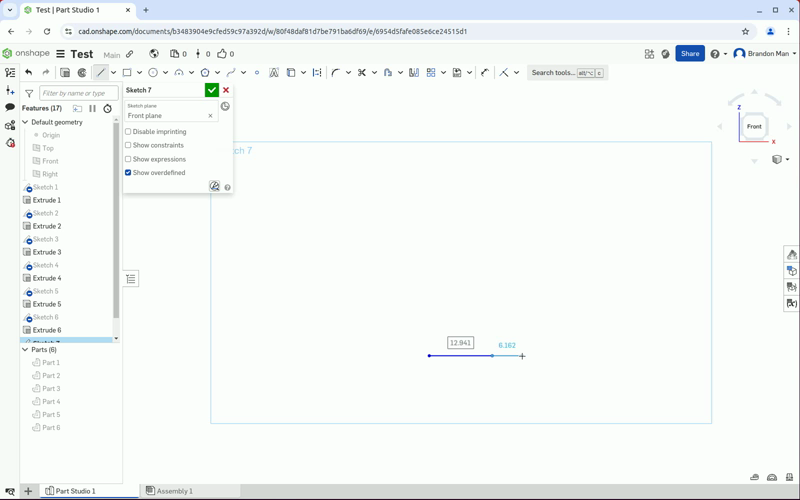
mouse_move(492, 321)
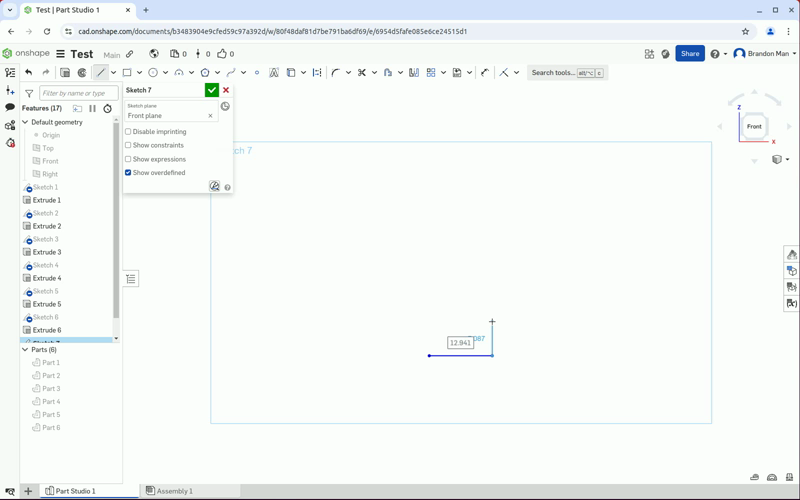
click(492, 321)
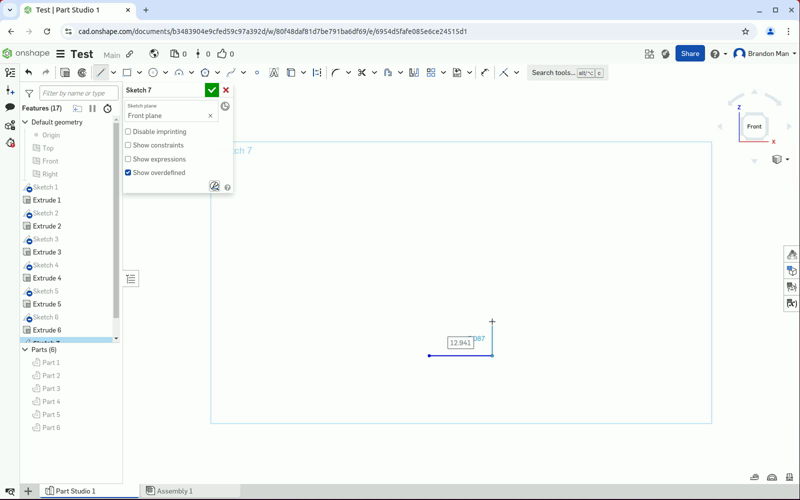
key_up(shift)
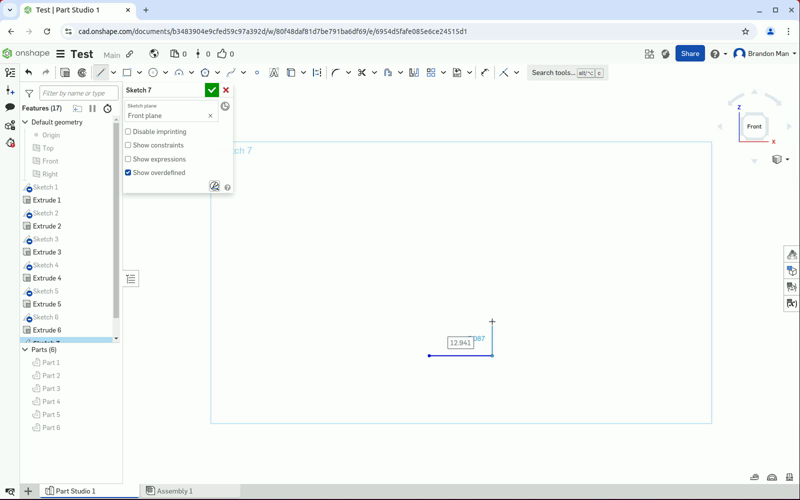
key_down(shift)
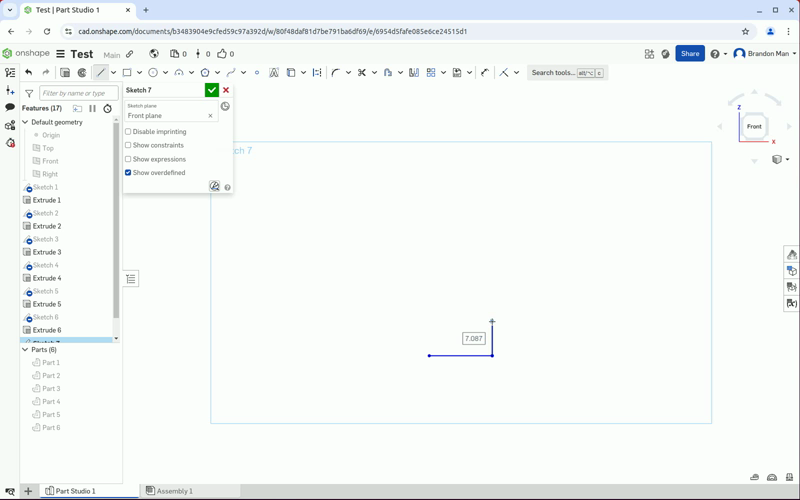
mouse_move(492, 240)
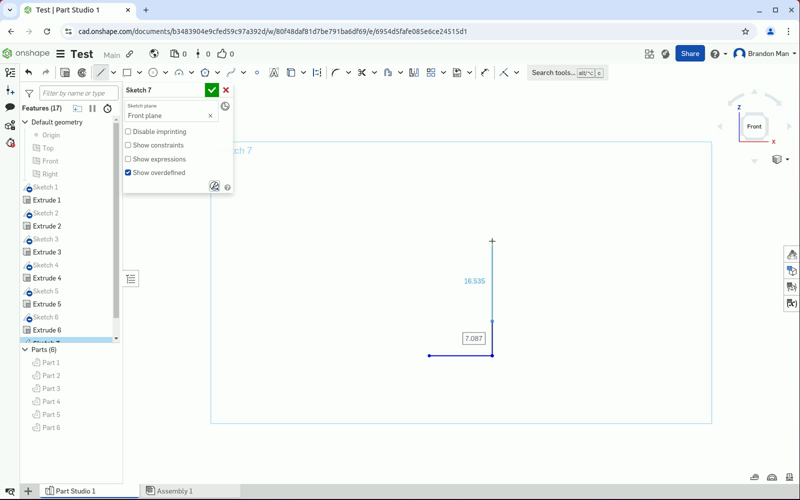
click(492, 240)
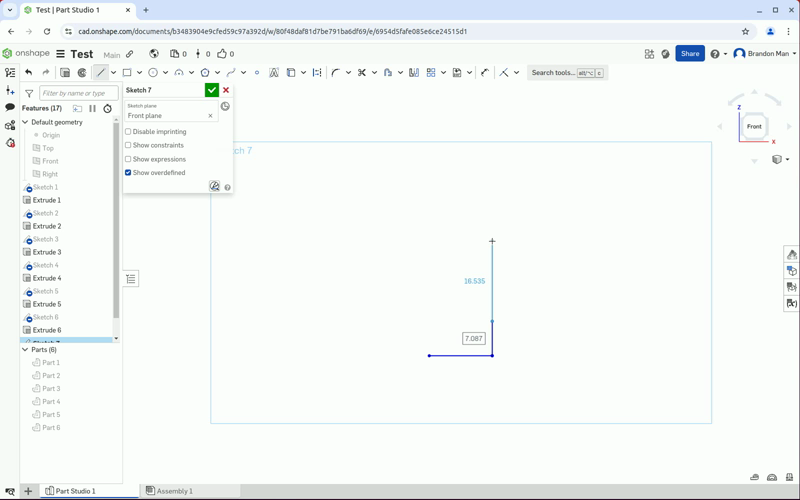
key_up(shift)
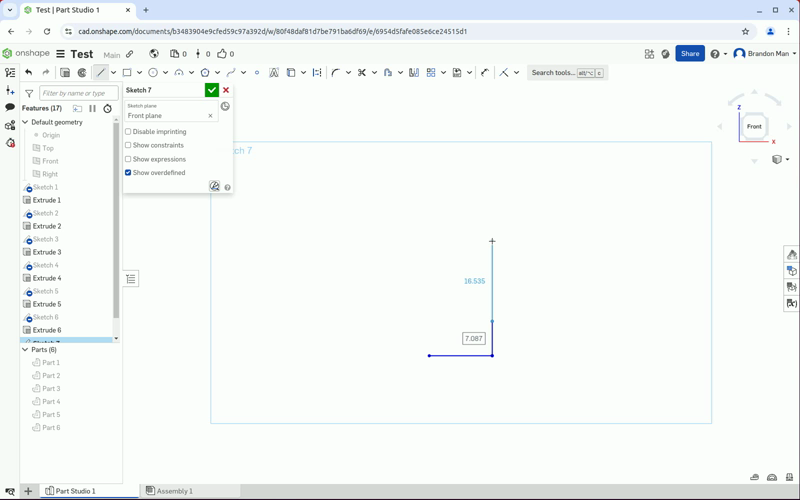
key_down(shift)
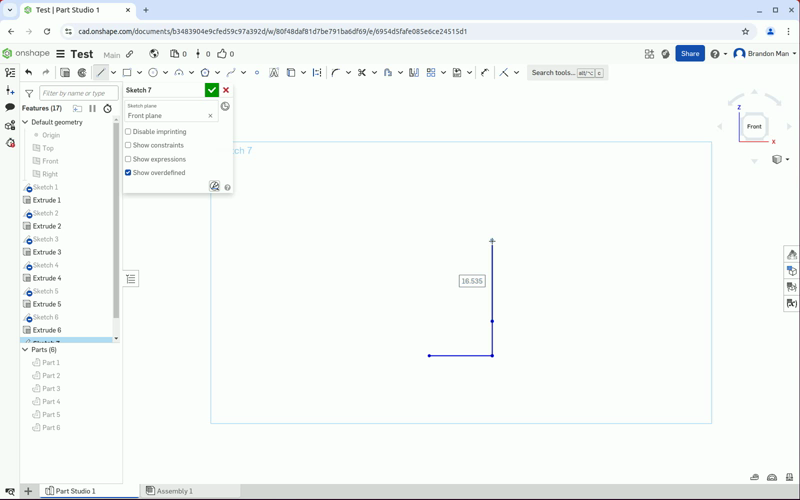
mouse_move(522, 240)
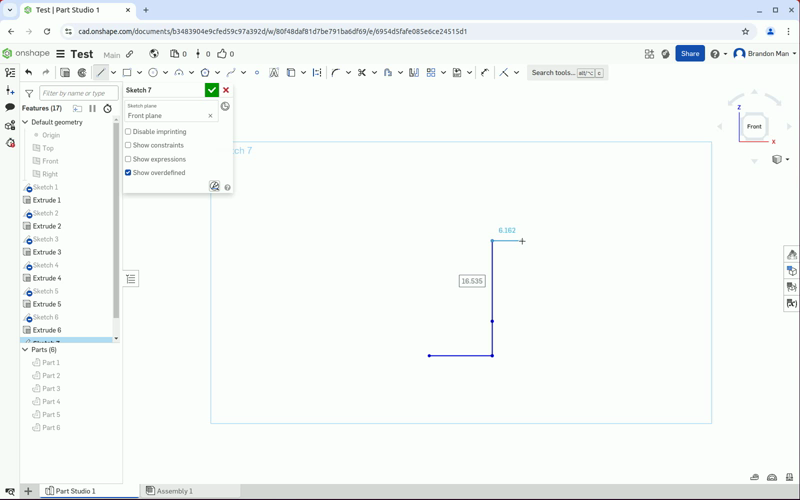
mouse_move(492, 205)
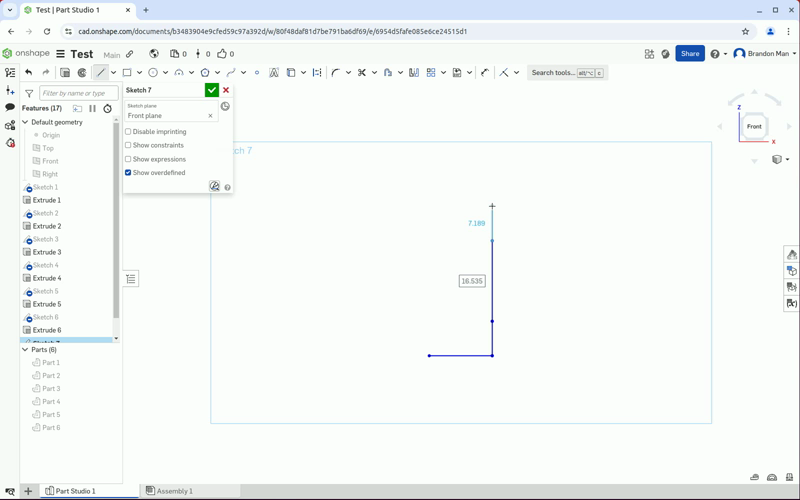
click(492, 205)
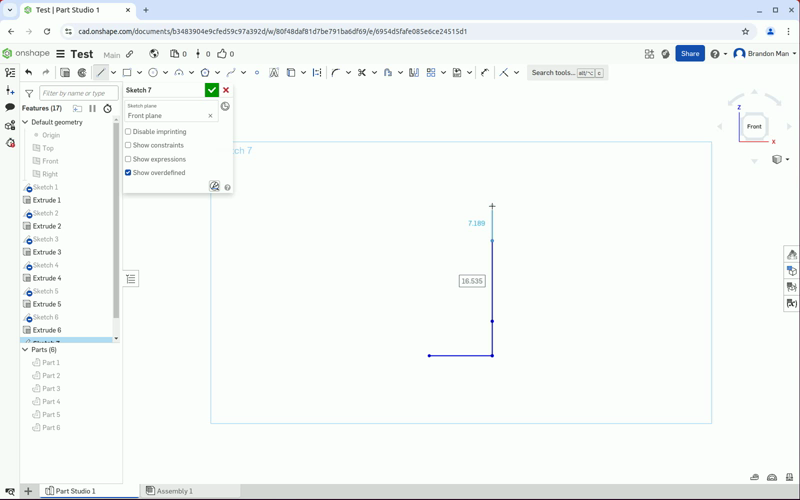
key_up(shift)
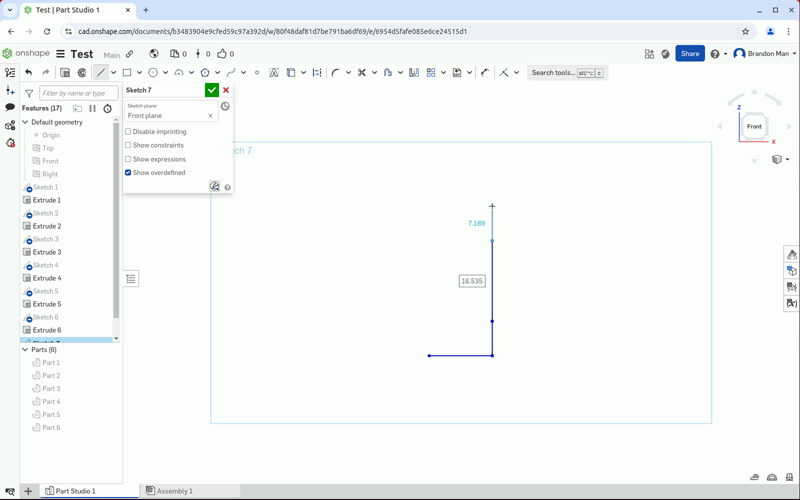
key_down(shift)
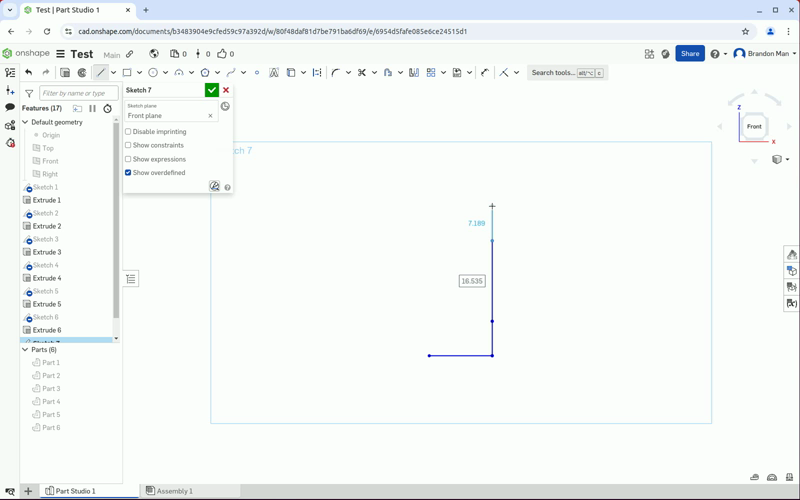
mouse_move(429, 205)
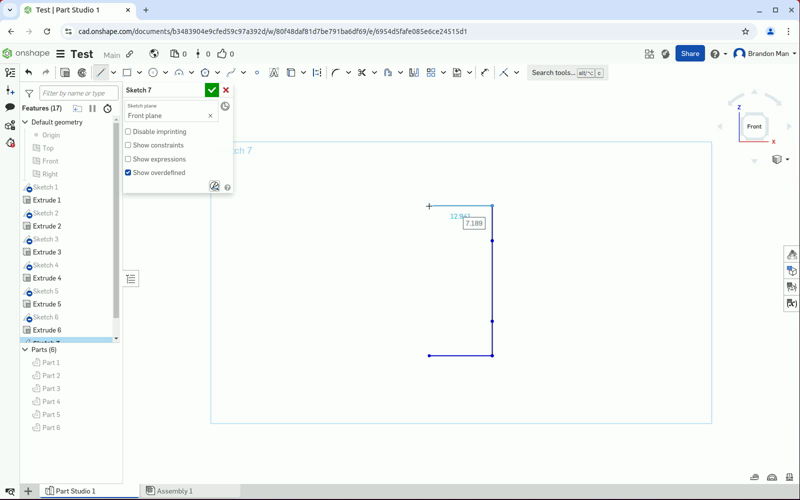
click(429, 205)
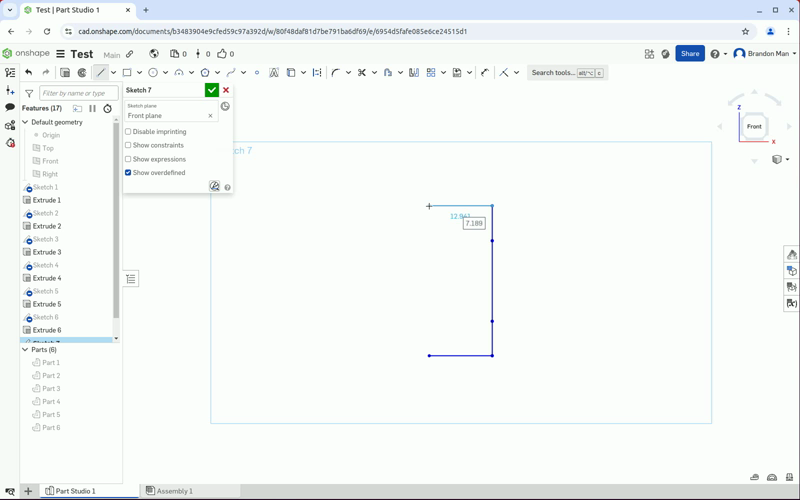
key_up(shift)
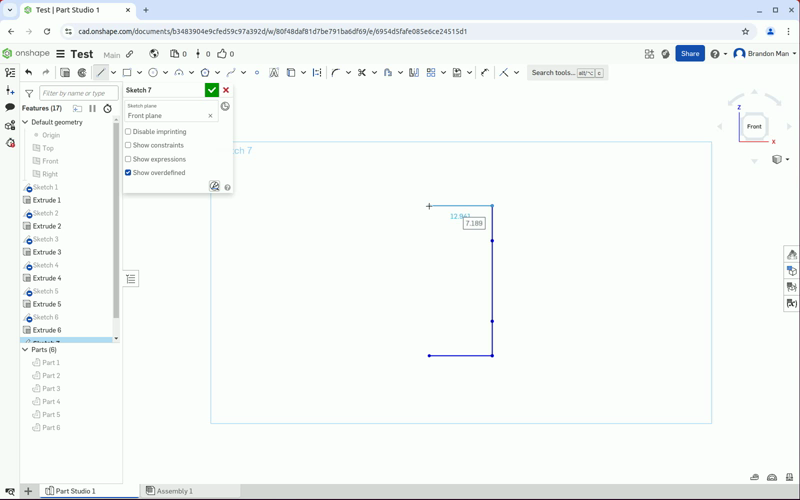
key_down(shift)
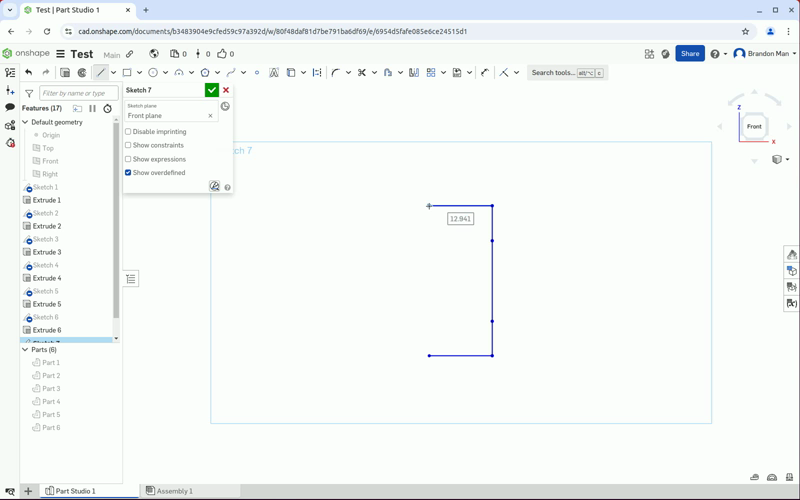
mouse_move(459, 205)
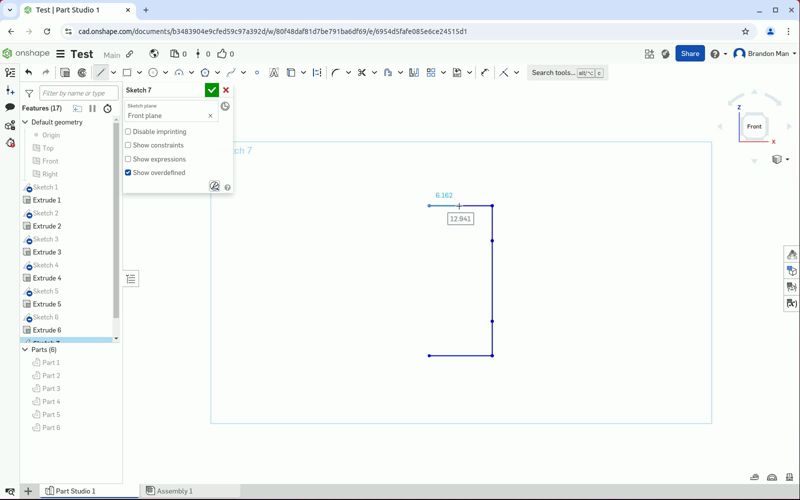
mouse_move(429, 240)
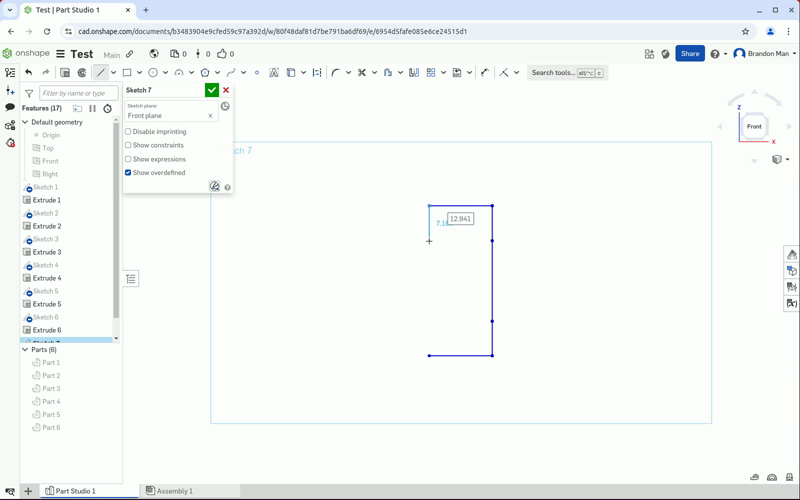
click(429, 240)
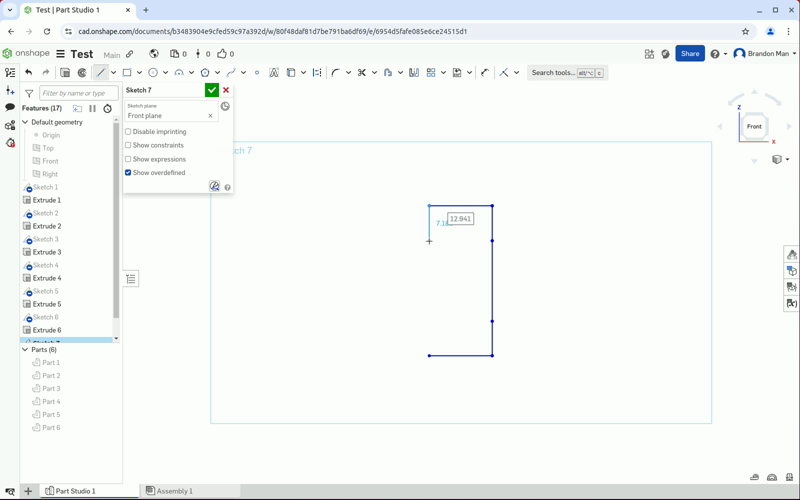
key_up(shift)
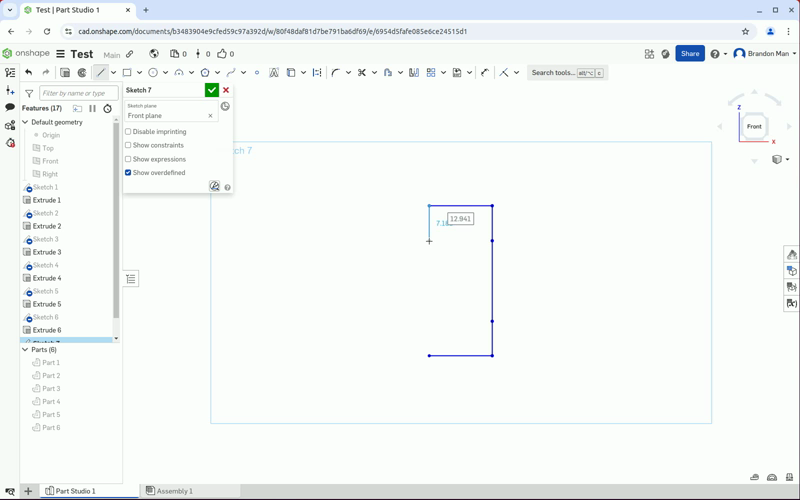
key_down(shift)
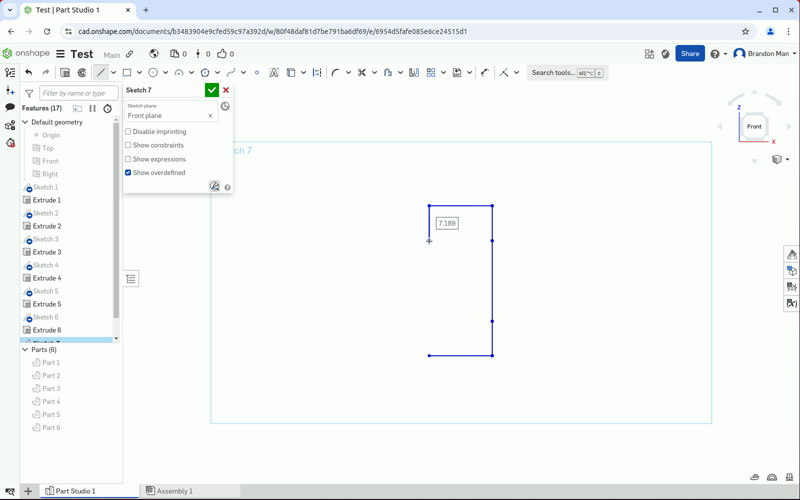
mouse_move(429, 321)
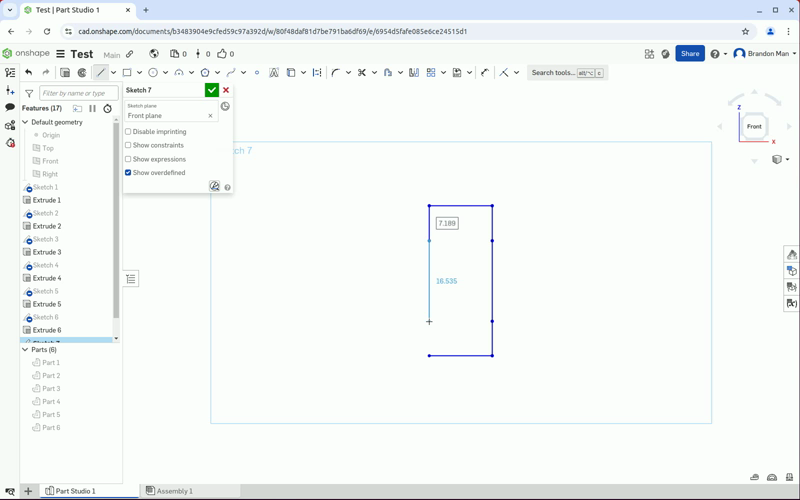
click(429, 321)
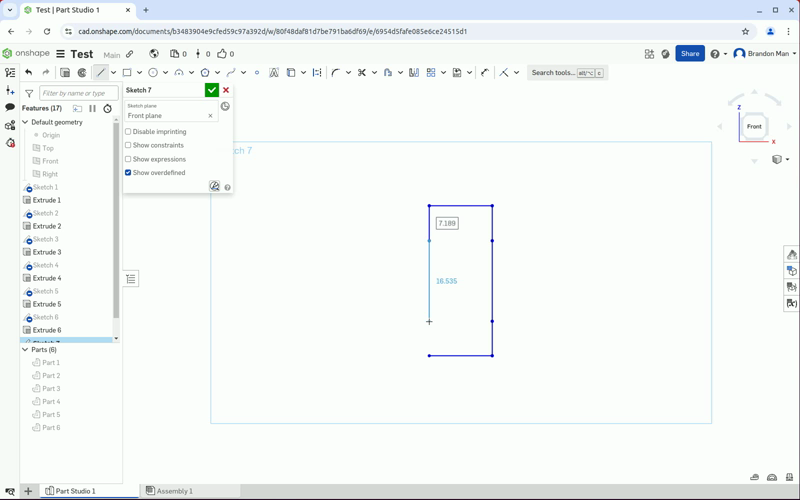
key_up(shift)
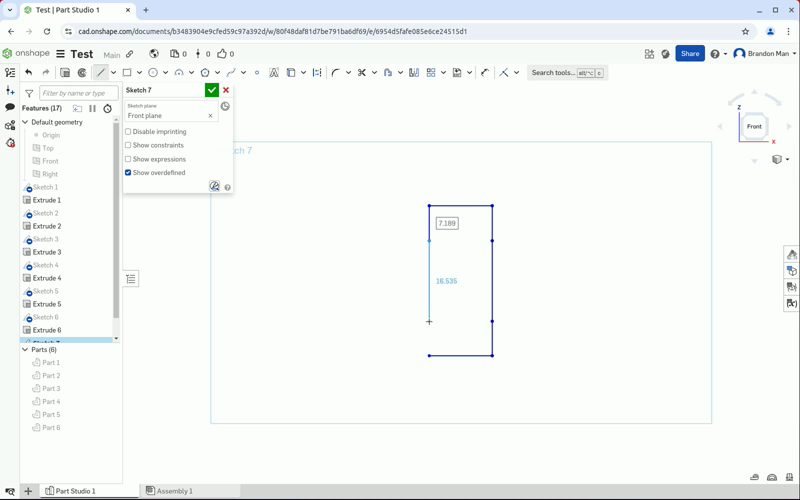
mouse_move(459, 321)
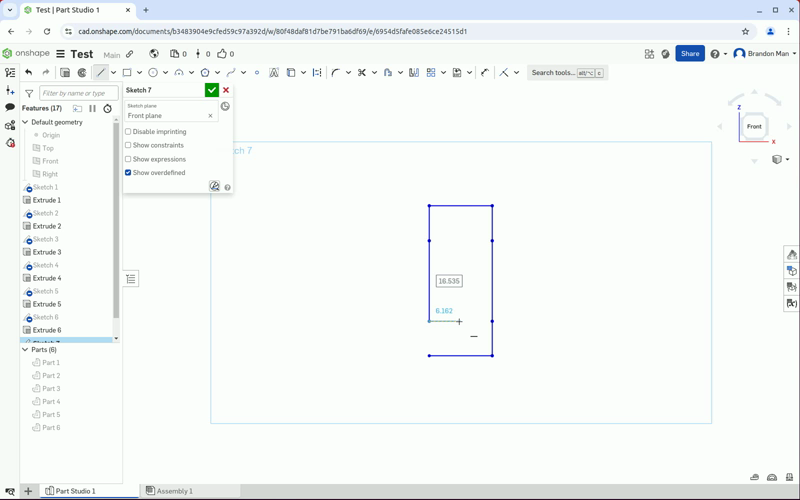
key_down(shift)
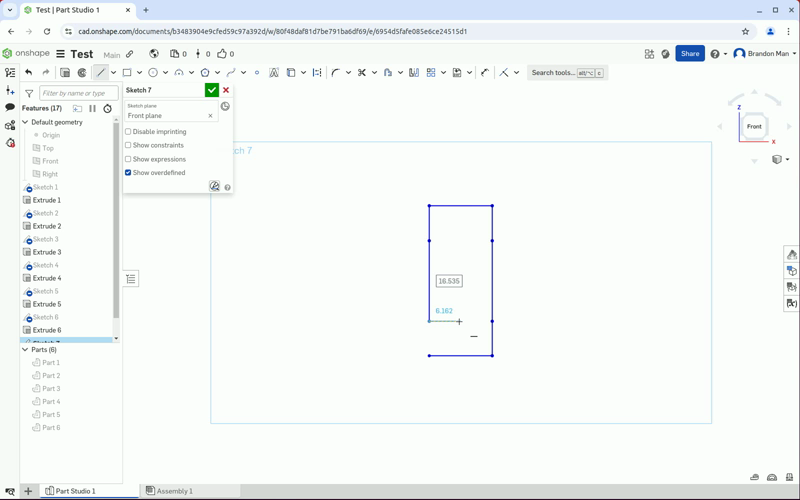
mouse_move(429, 355)
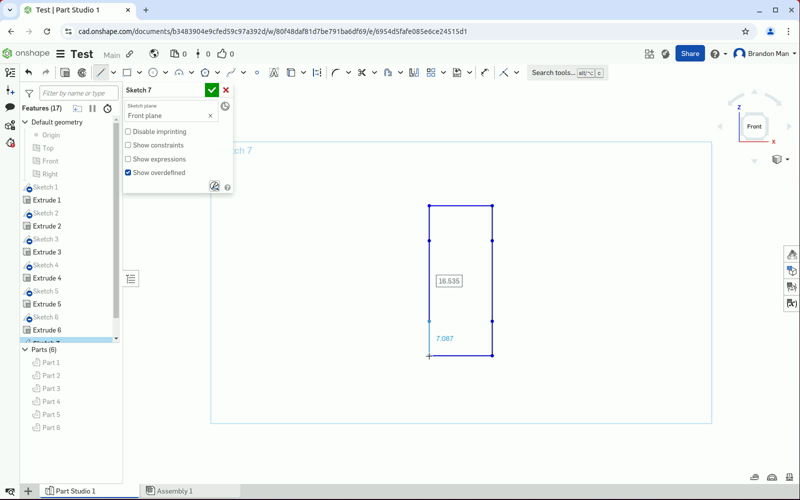
key_up(shift)
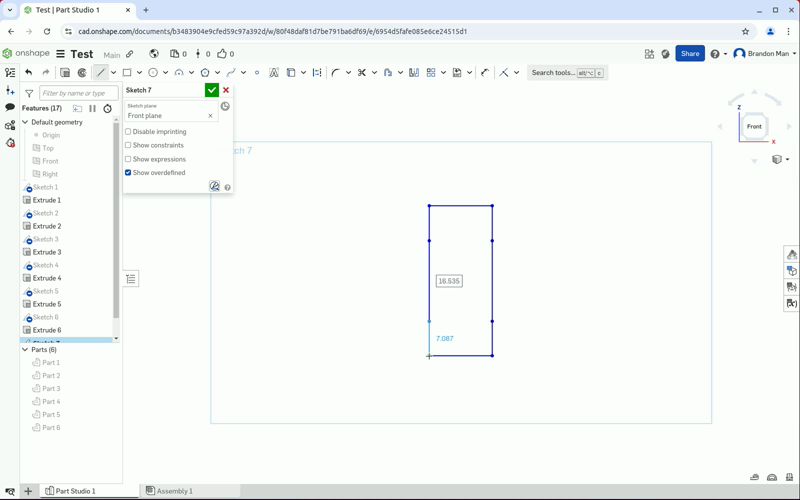
click(429, 355)
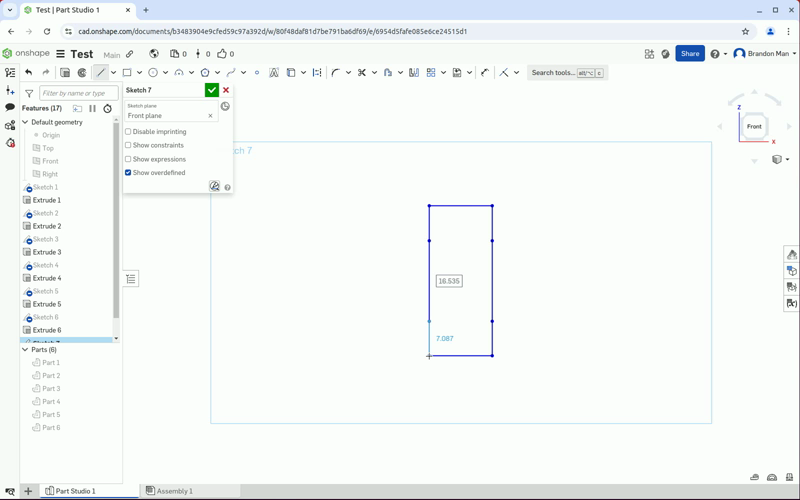
key(esc)
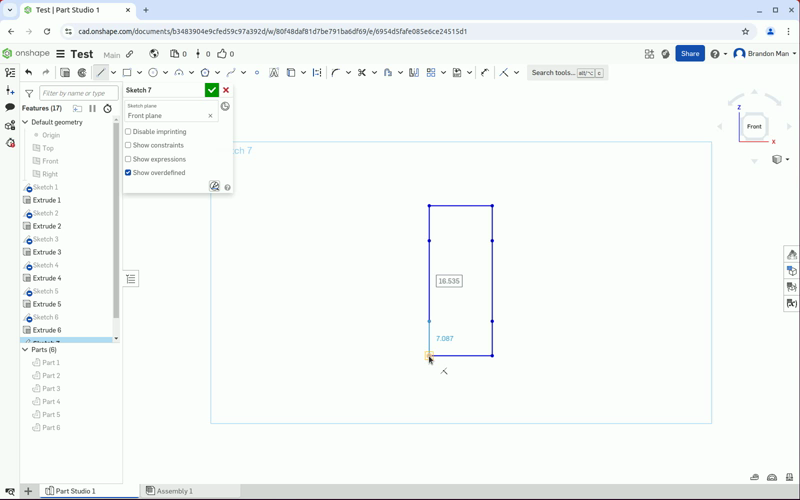
mouse_move(455, 228)
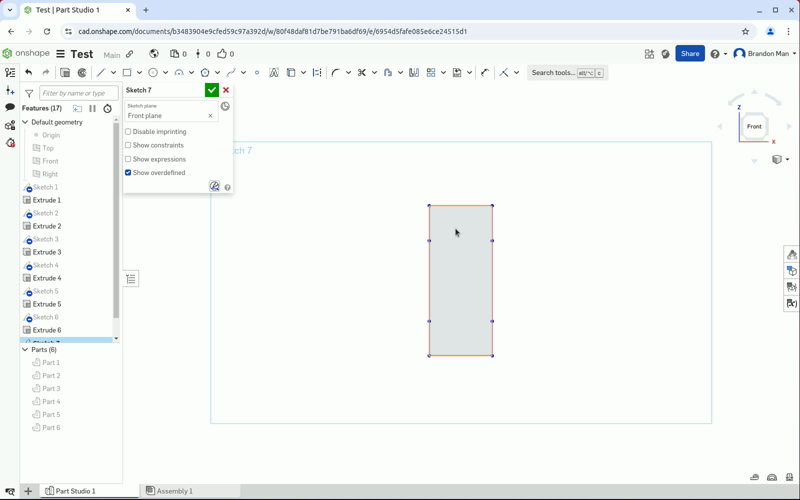
click(455, 228)
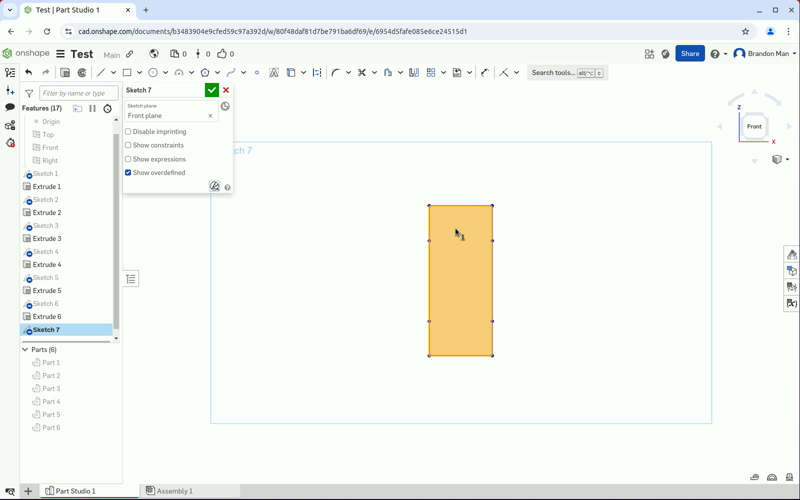
mouse_move(73, 352)
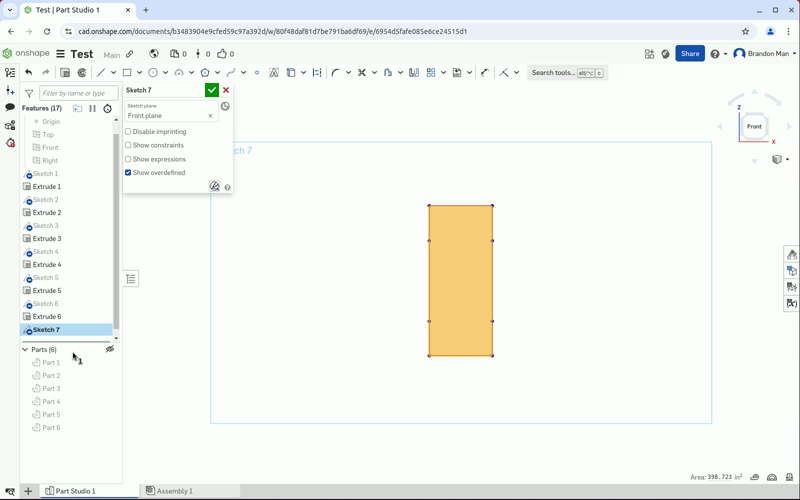
key(shift+y)
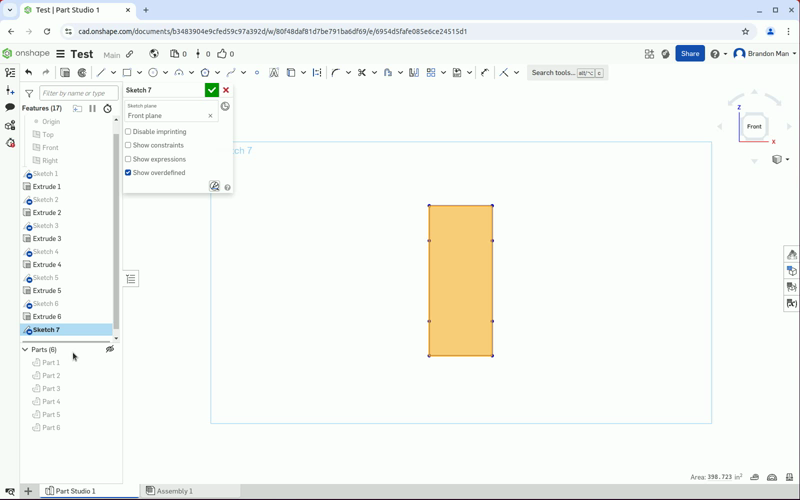
key(shift+e)
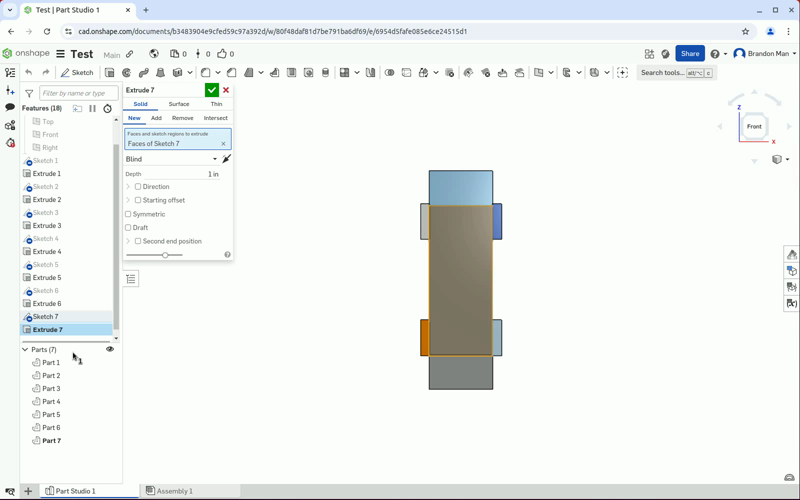
mouse_move(143, 106)
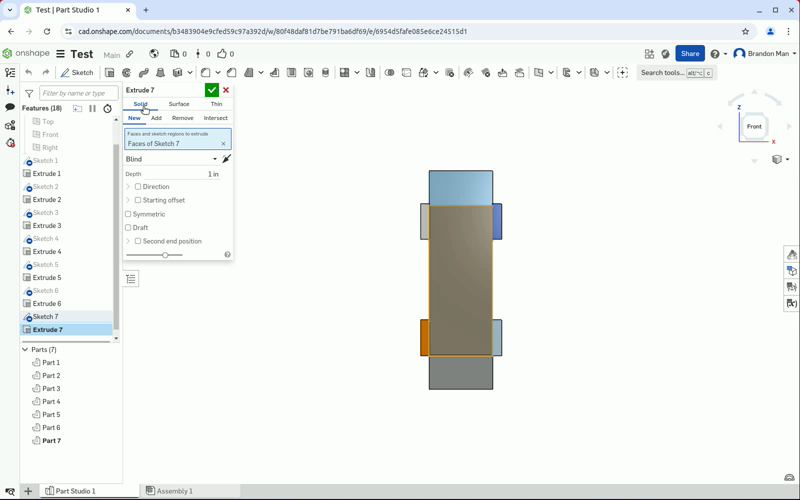
click(143, 106)
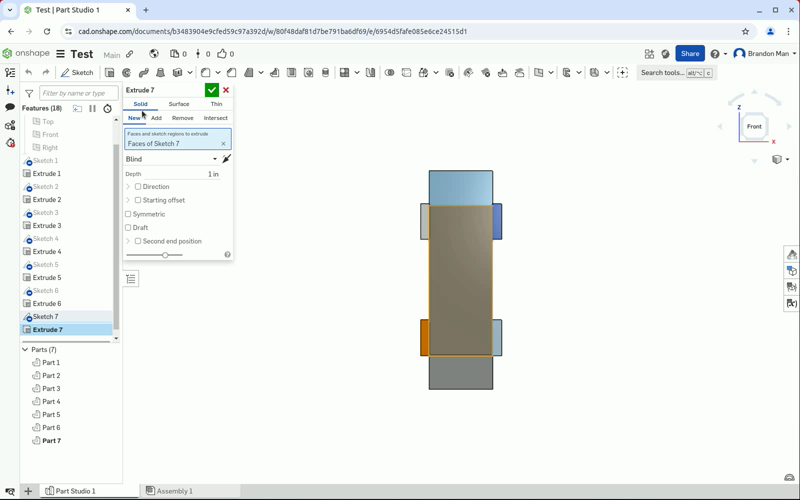
mouse_move(137, 120)
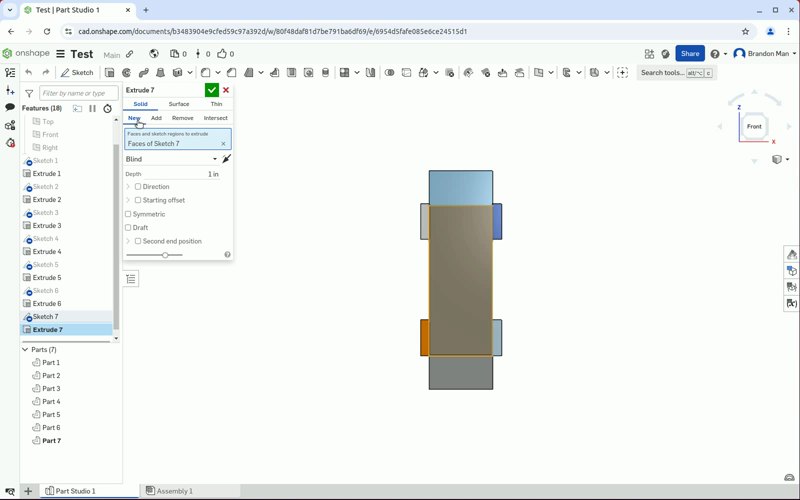
click(137, 120)
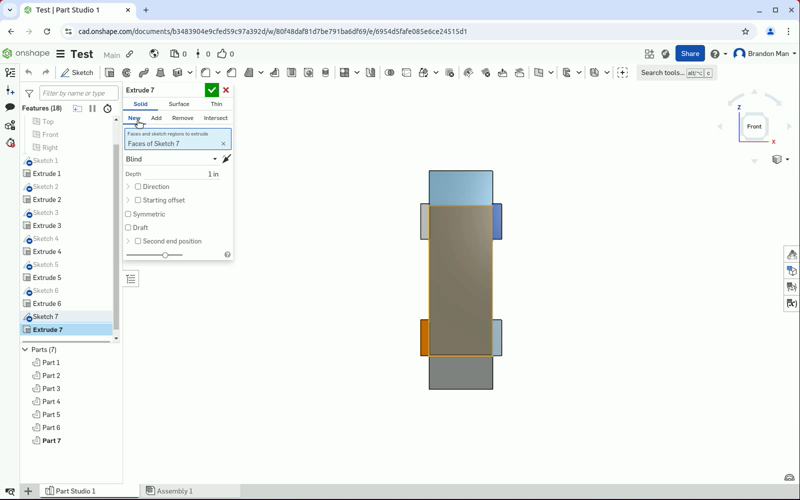
key(tab, 4)
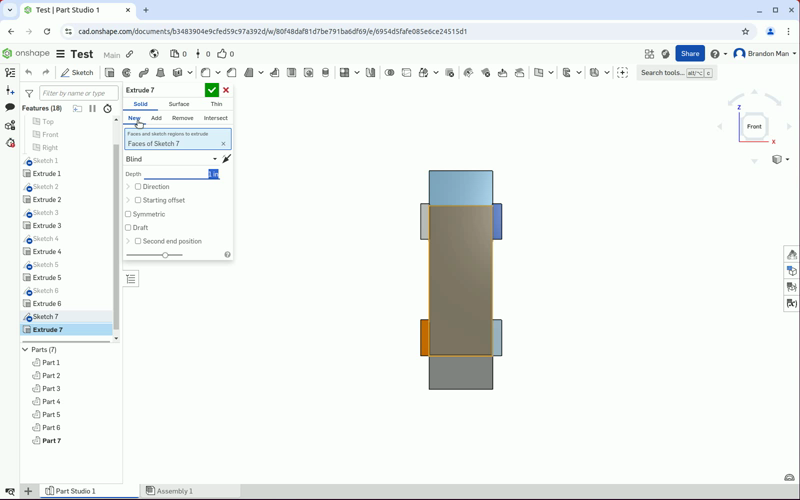
text(1.685)
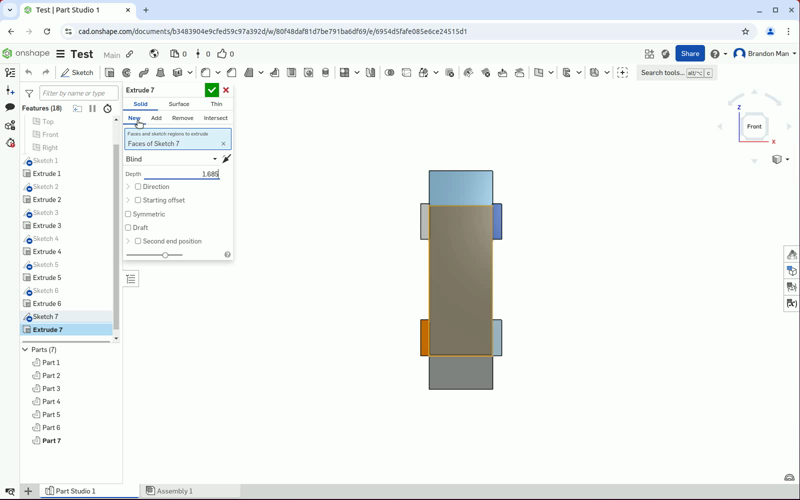
key(enter)
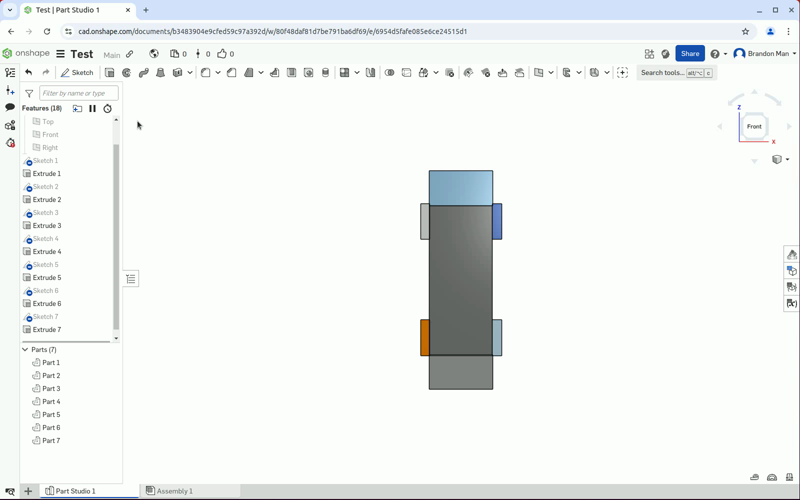
key(shift+h)
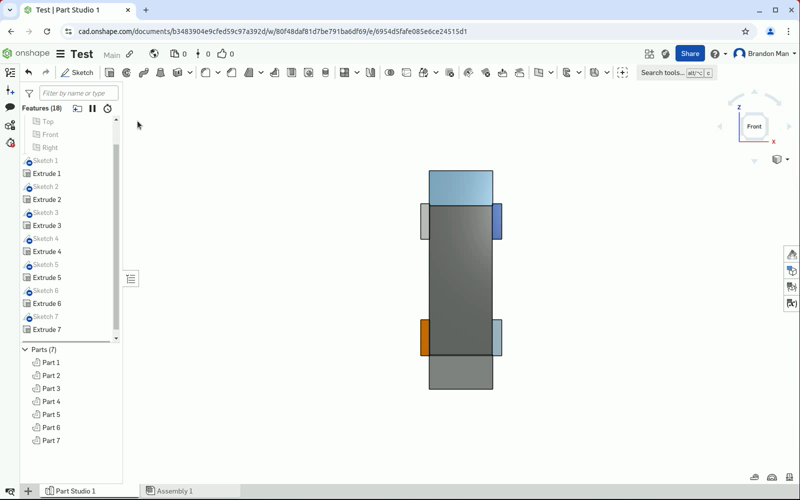
key(shift+h)
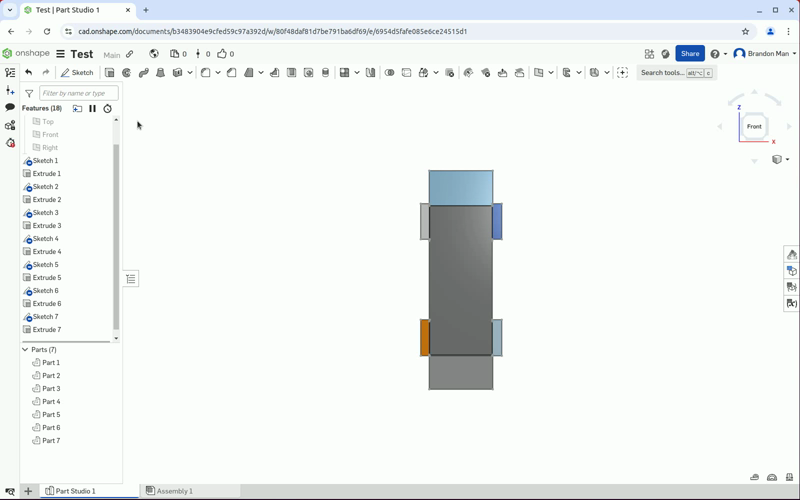
key(shift+7)
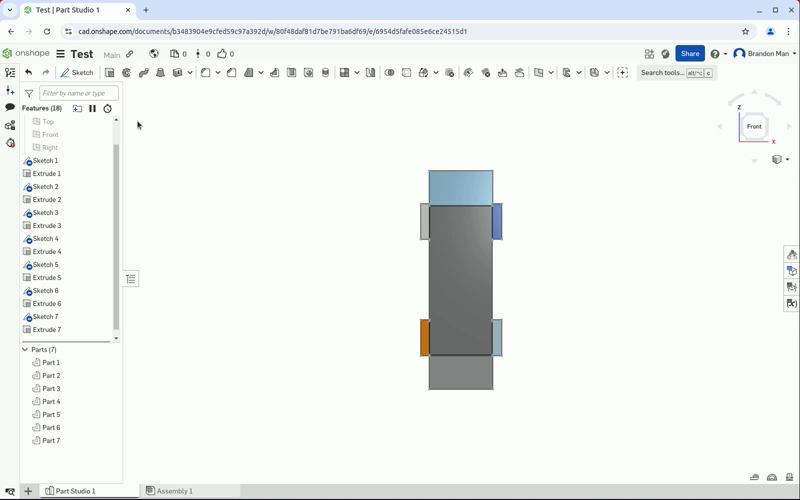
key(left, 2)
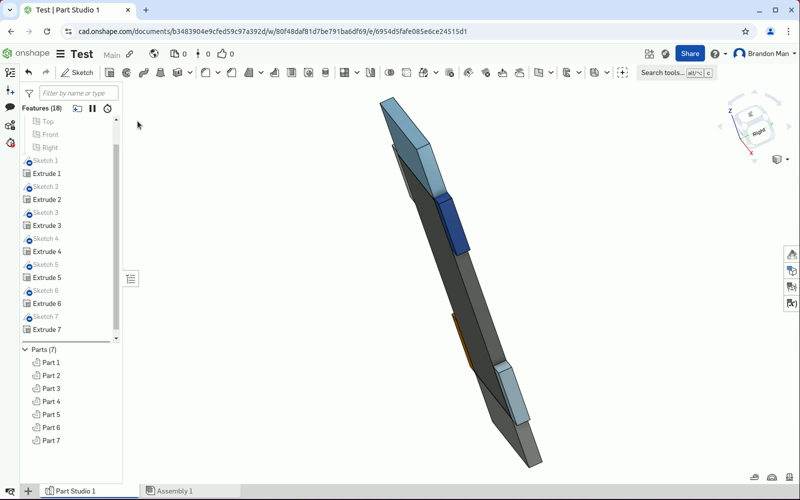
key(down, 2)
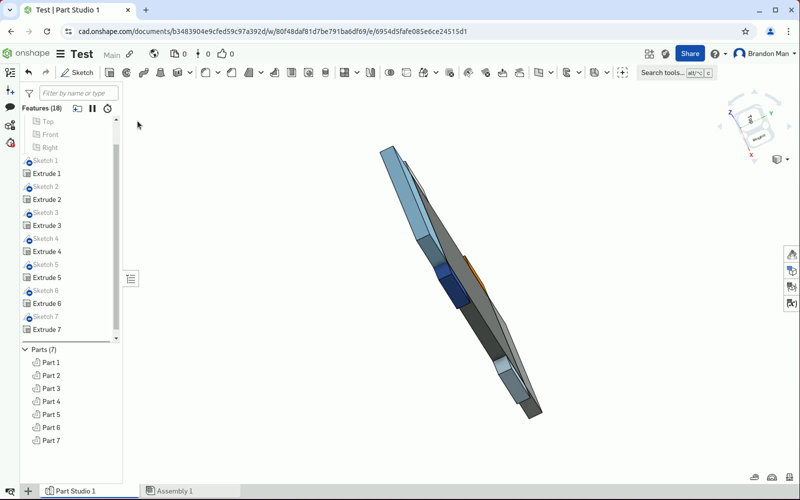
key(up, 2)
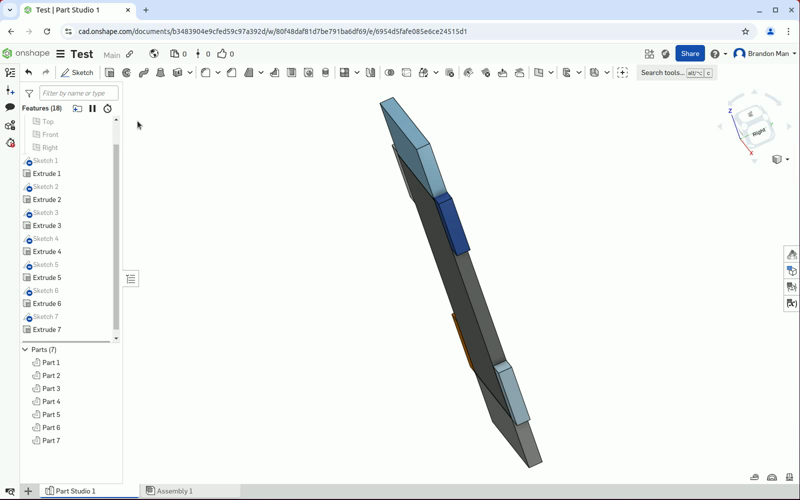
key(right, 2)
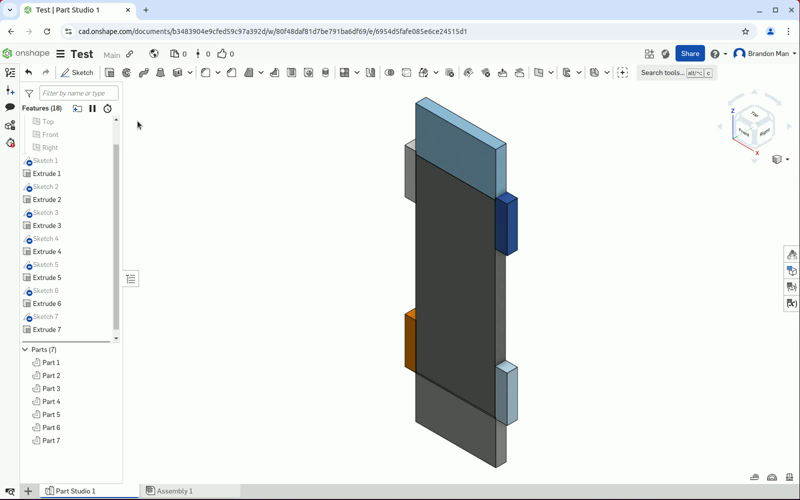
mouse_move(69, 163)
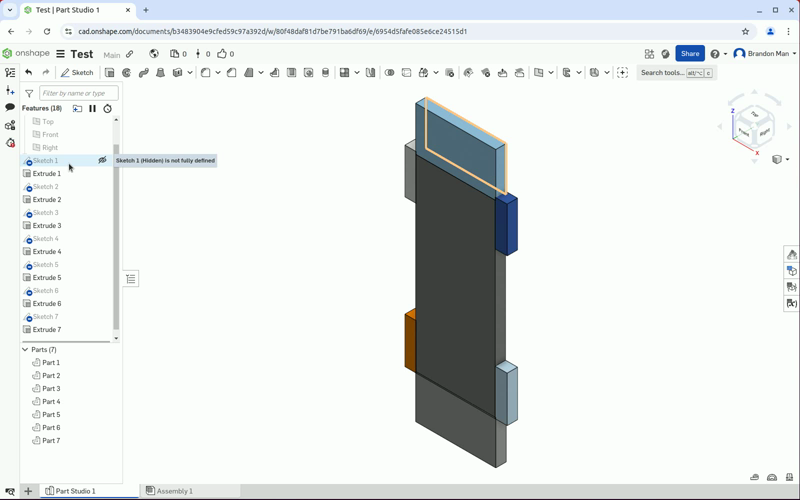
click(69, 163)